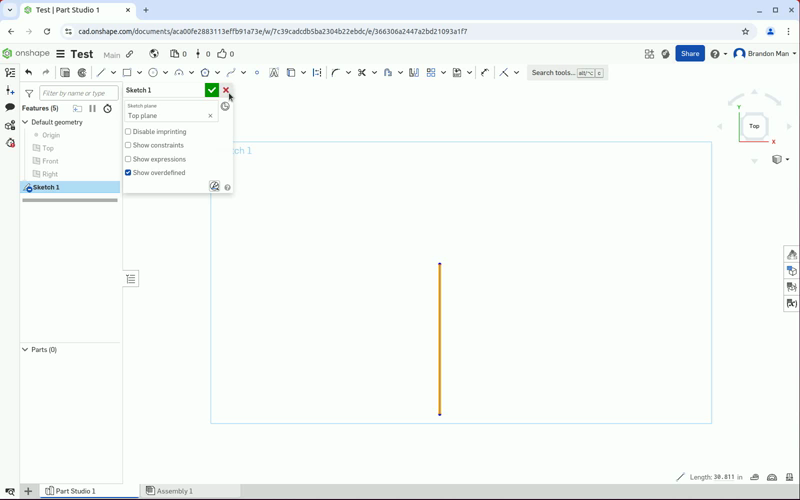
key(shift+h)
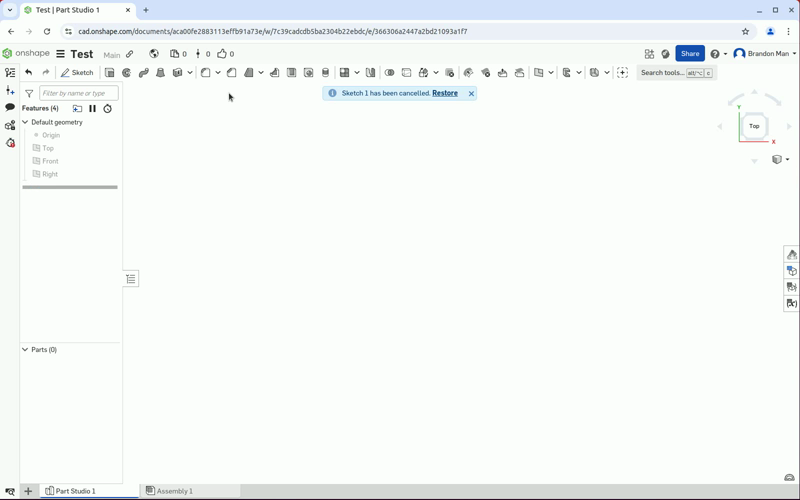
mouse_move(73, 352)
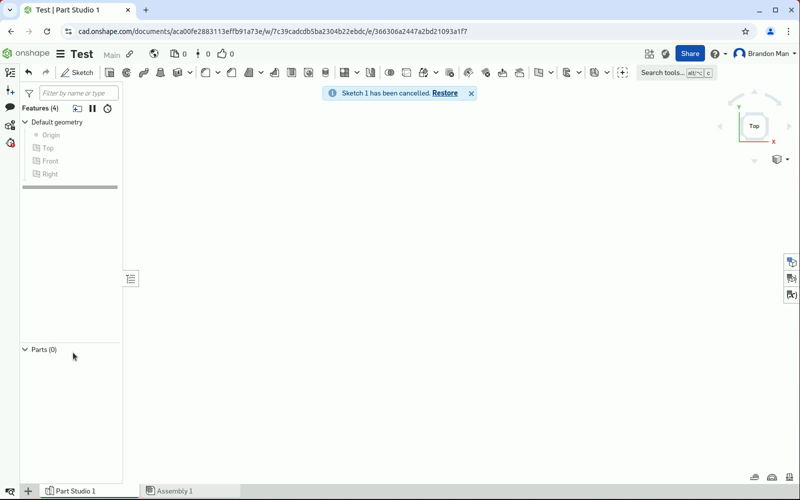
key(y)
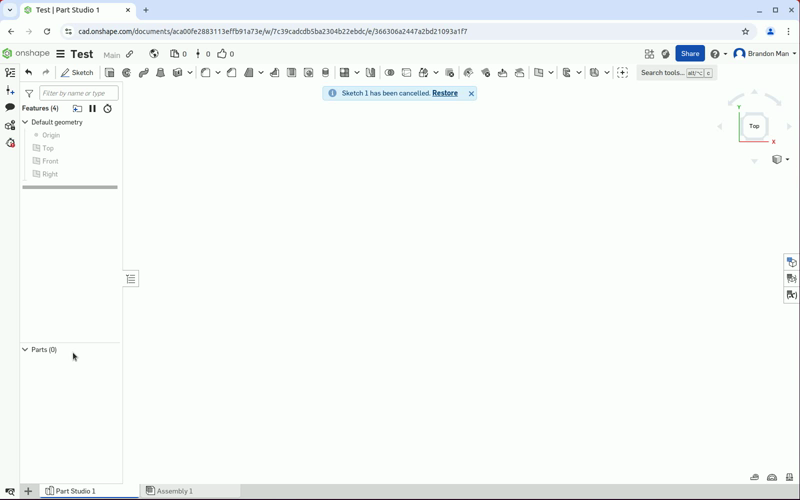
key(shift+p)
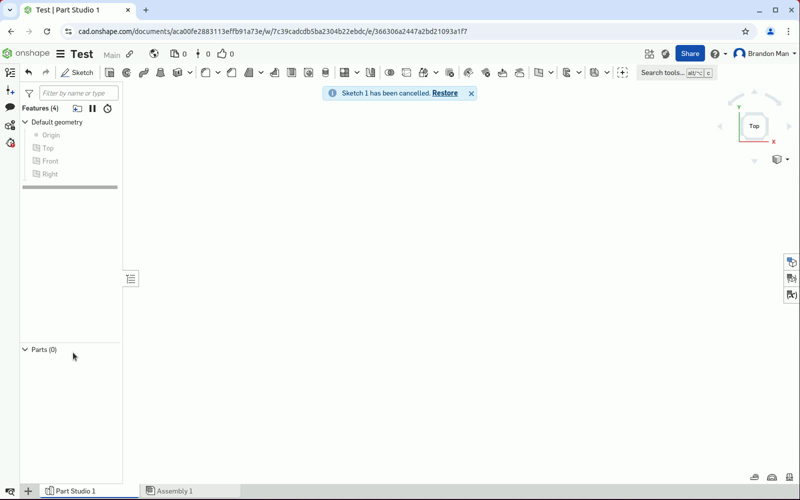
key(space)
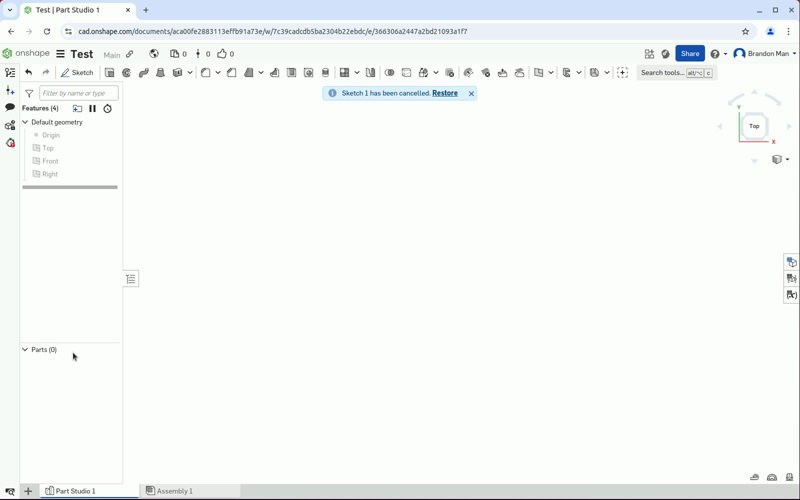
key_down(shift)
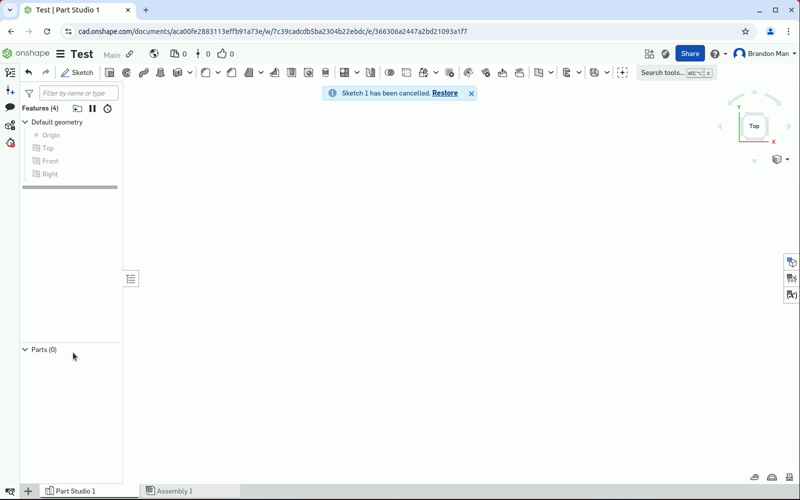
key(up)
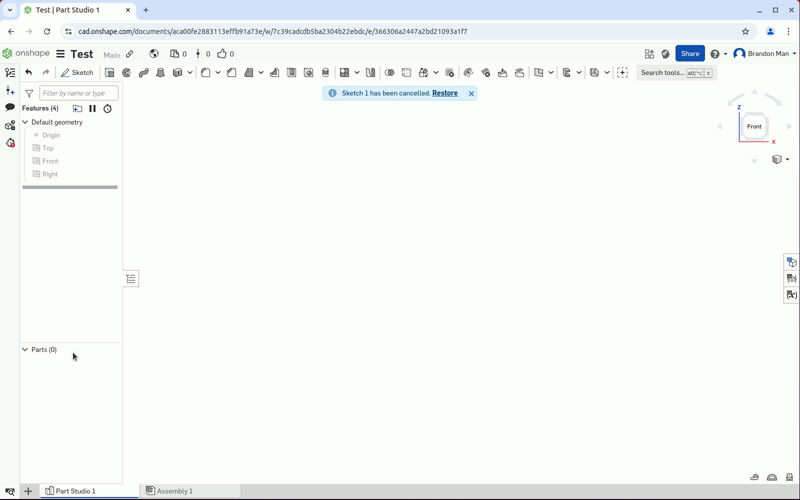
key_up(shift)
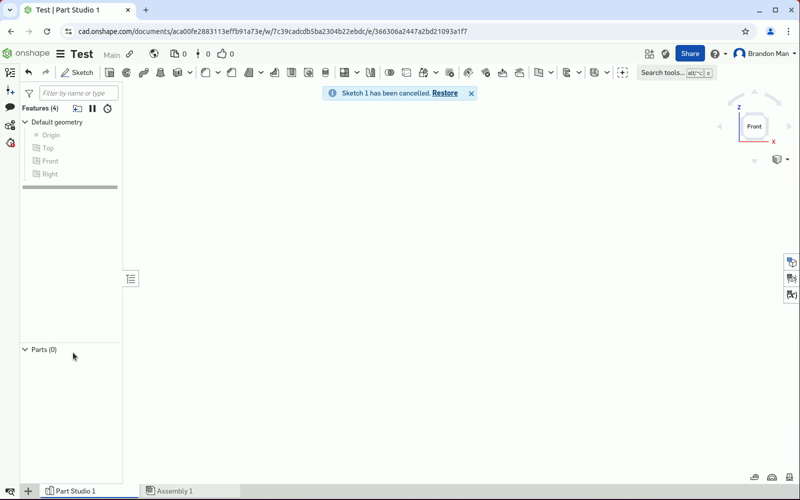
mouse_move(73, 352)
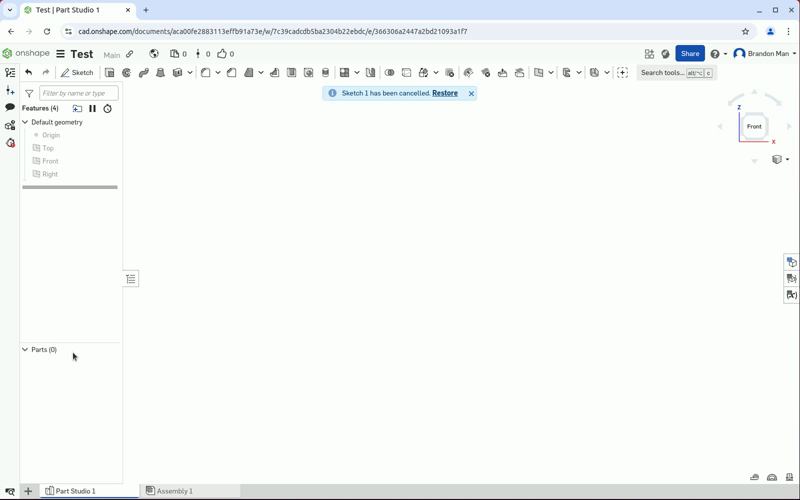
key(shift+y)
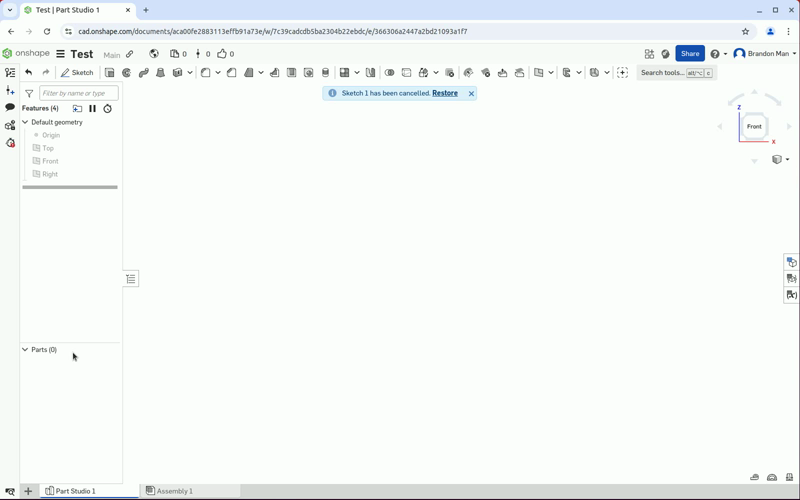
key(shift+s)
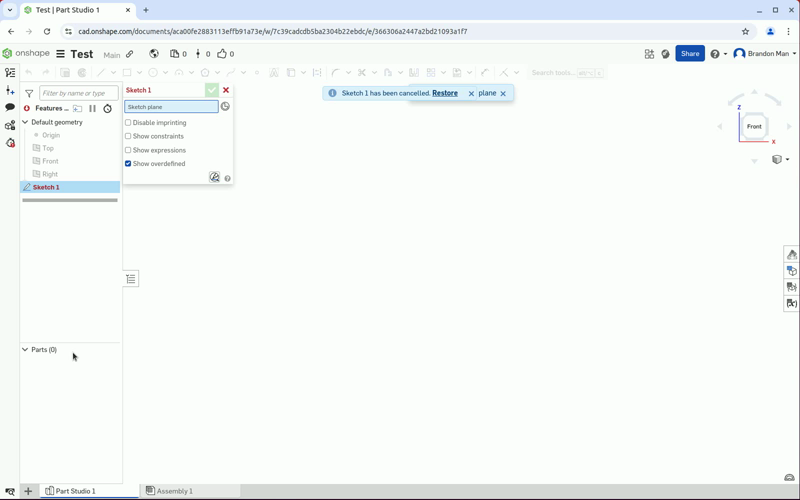
mouse_move(73, 163)
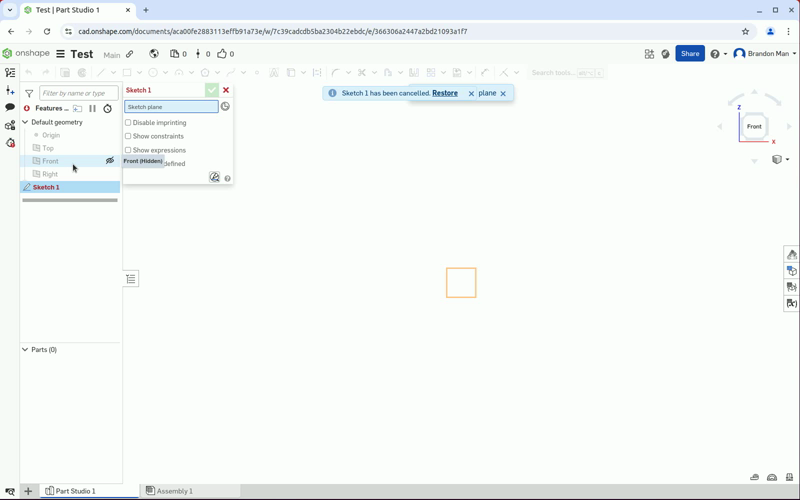
click(73, 163)
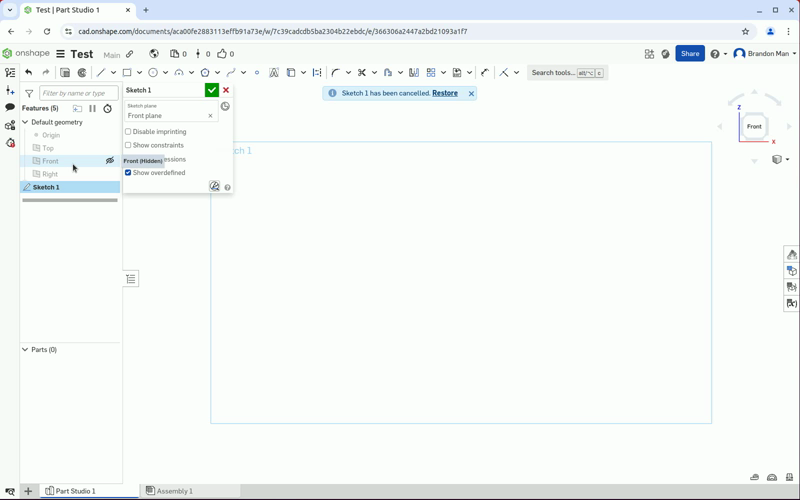
mouse_move(73, 352)
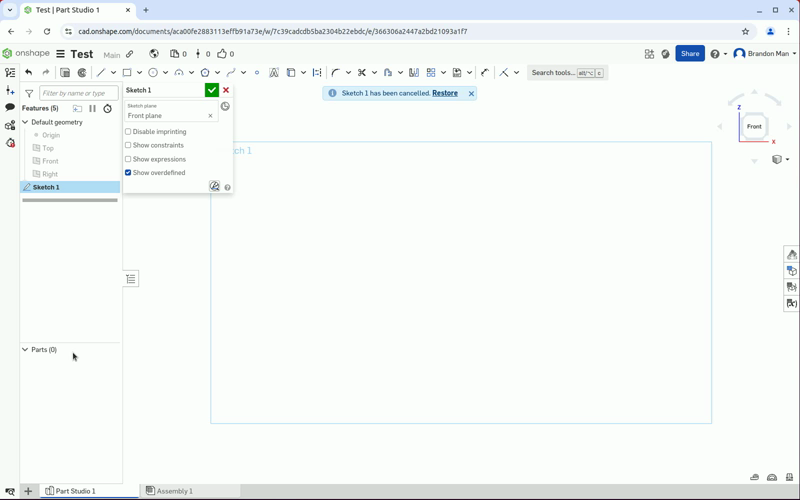
key(y)
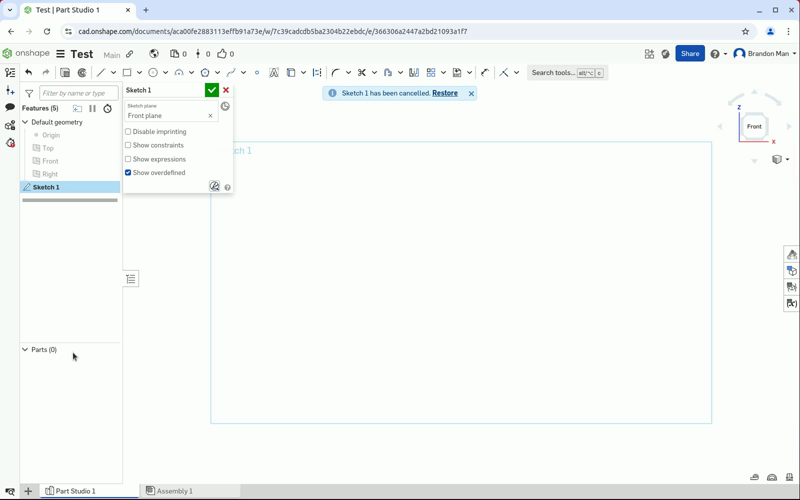
key(c)
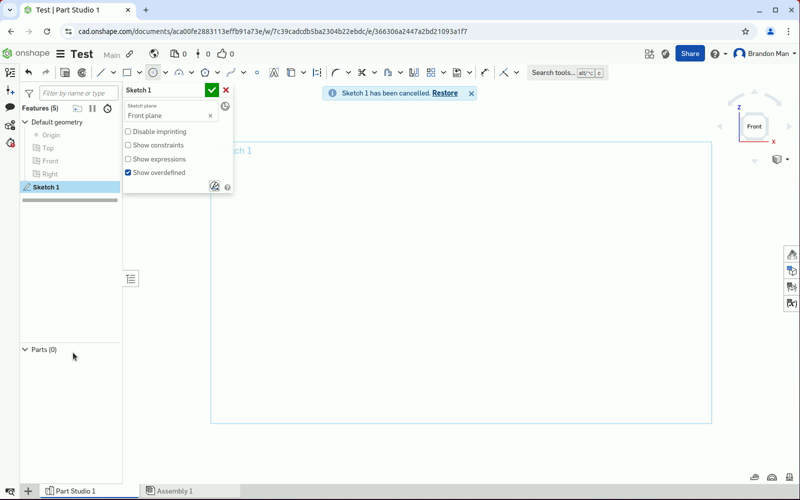
key_down(shift)
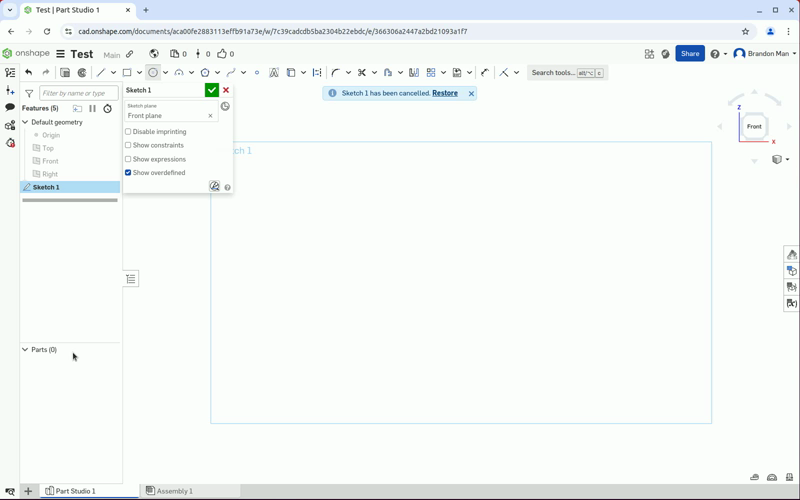
mouse_move(461, 282)
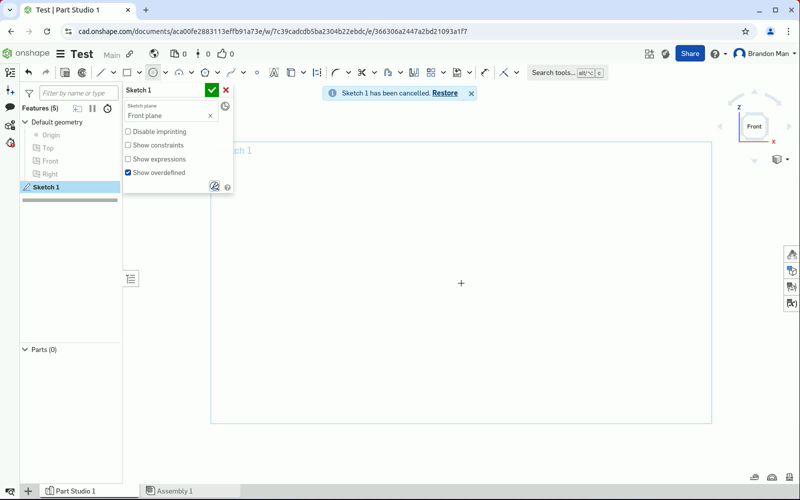
click(461, 282)
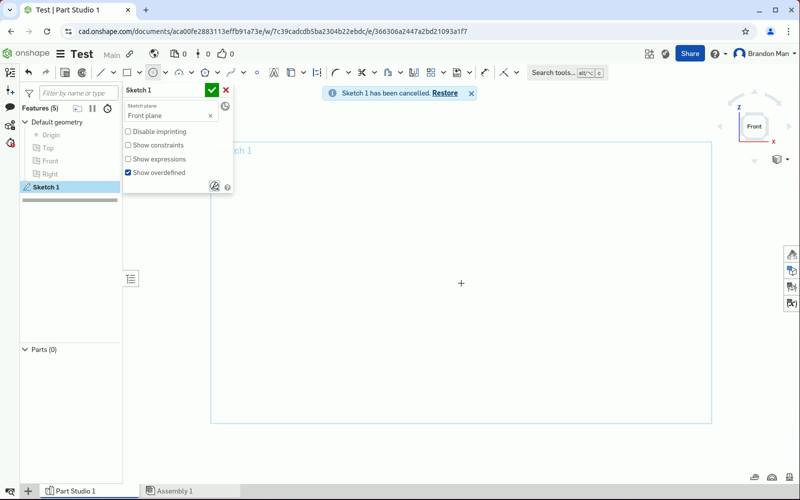
key_up(shift)
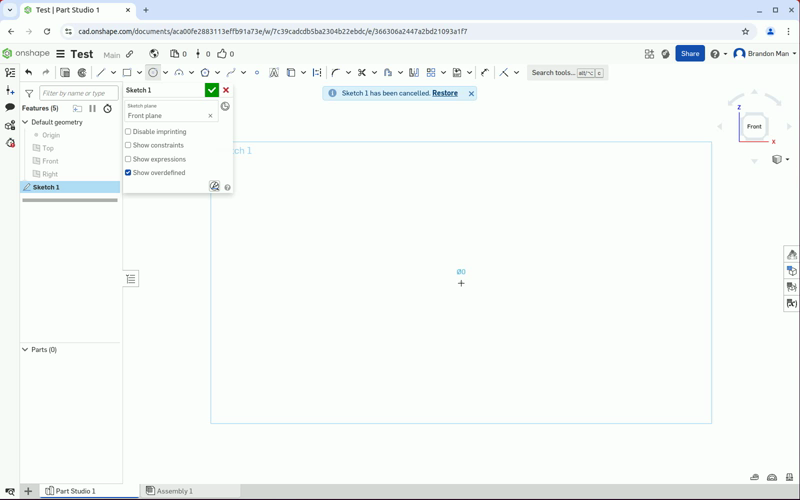
mouse_move(473, 282)
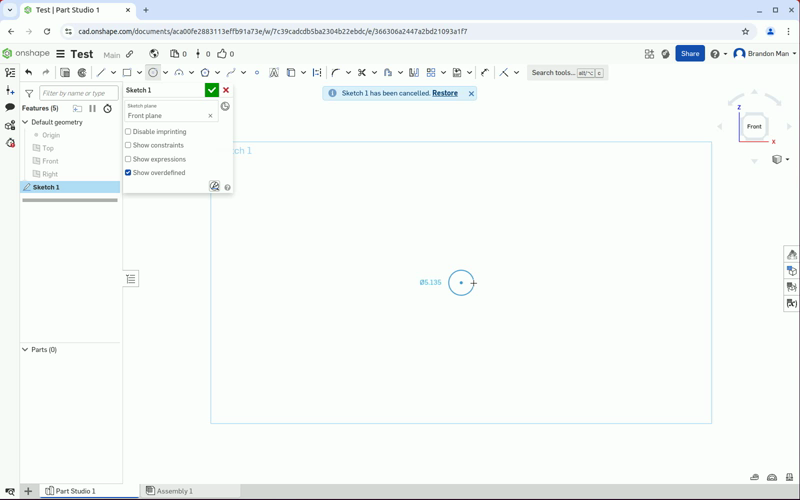
click(473, 282)
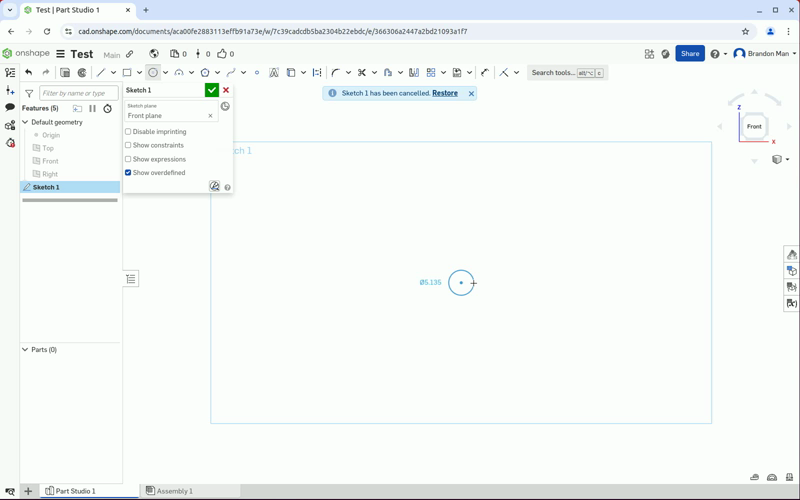
key(esc)
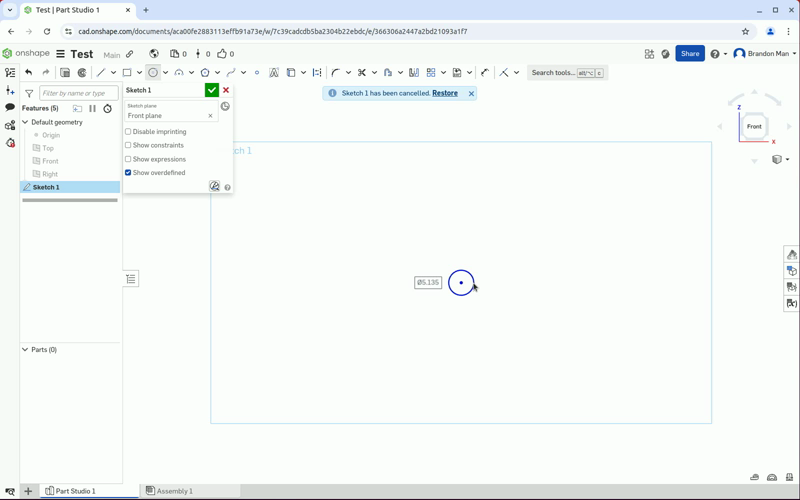
mouse_move(456, 287)
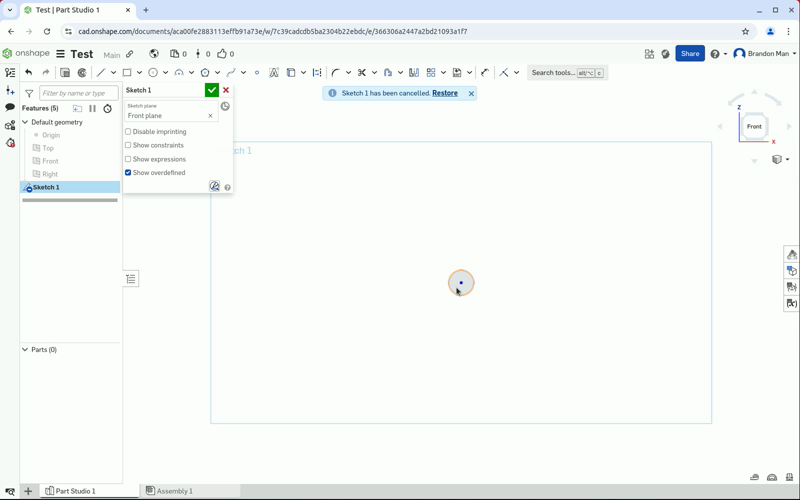
scroll(6)
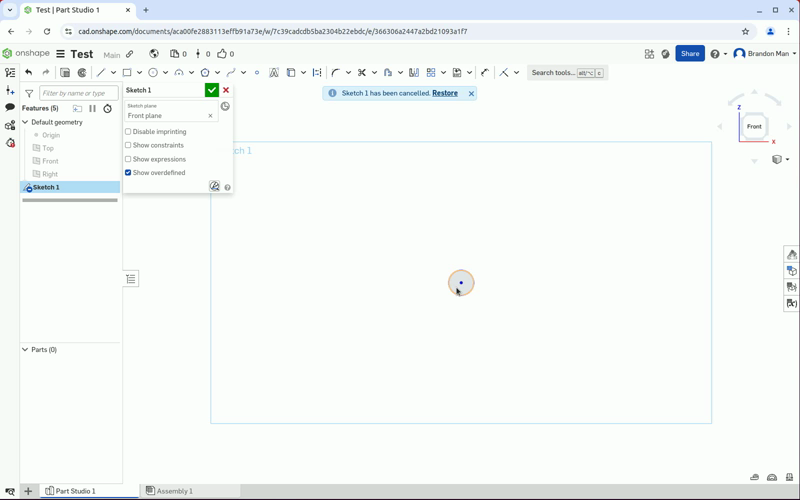
scroll(6)
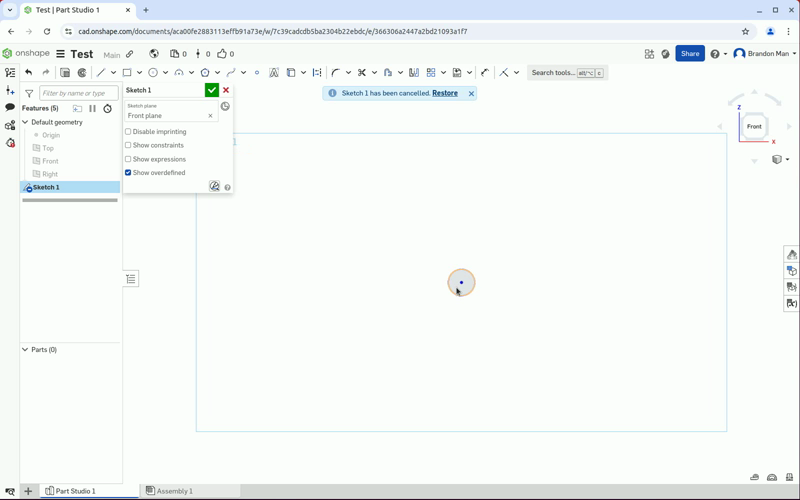
scroll(6)
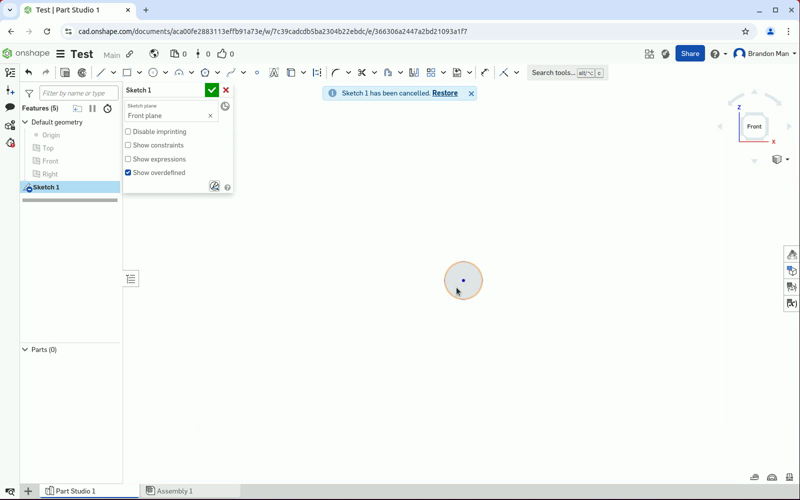
scroll(6)
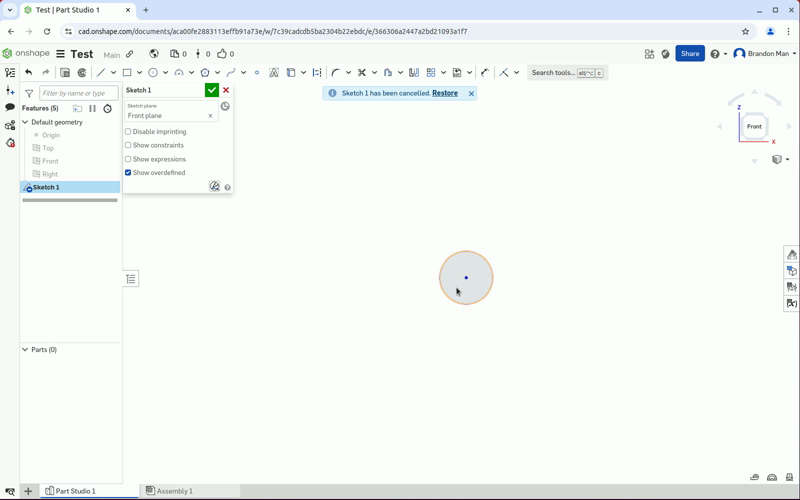
scroll(6)
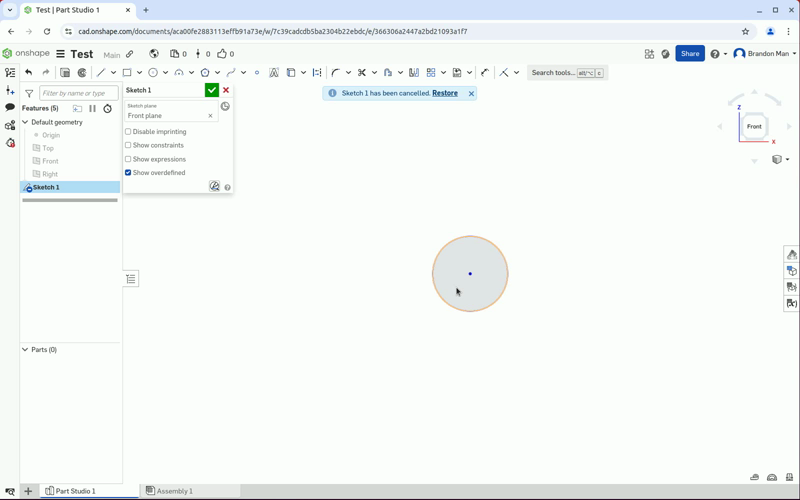
scroll(6)
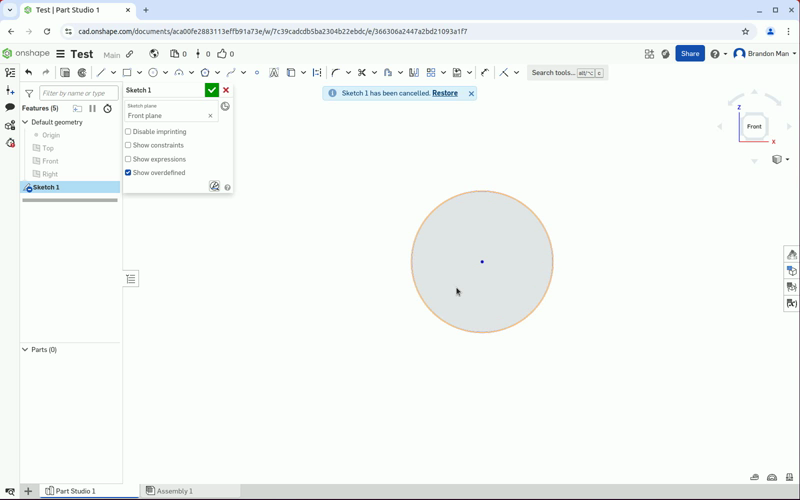
scroll(6)
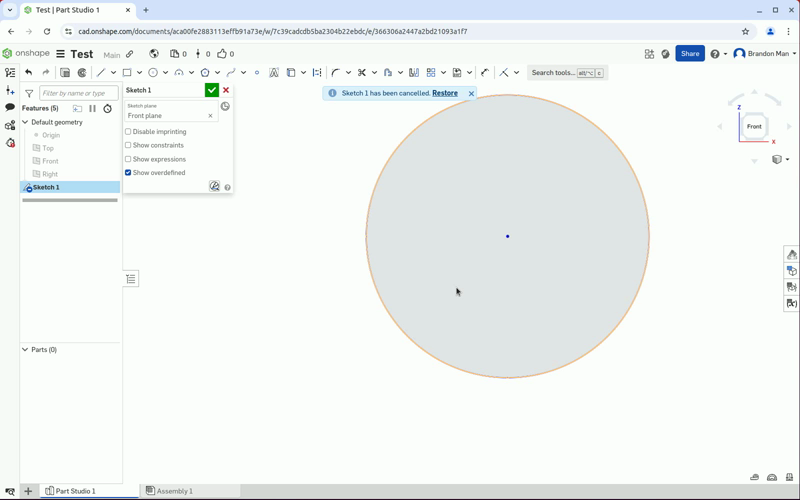
click(456, 287)
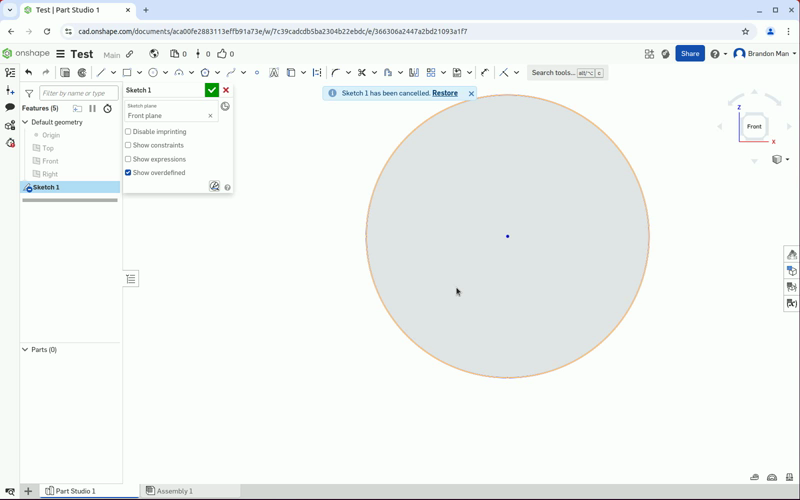
scroll(-6)
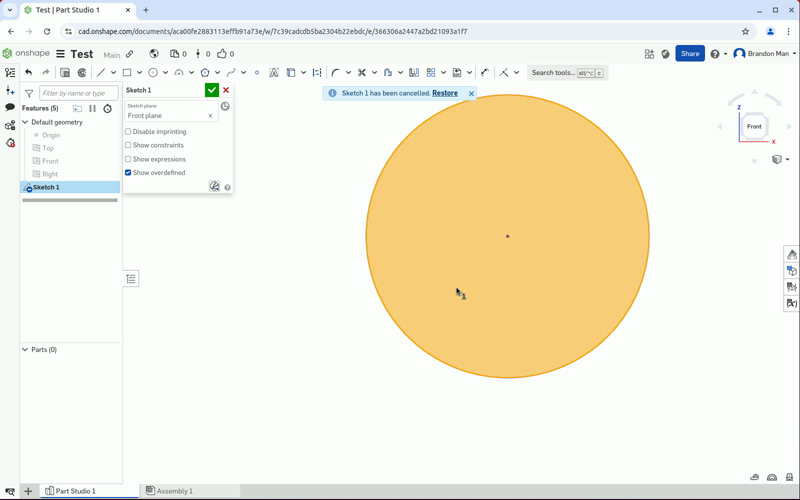
scroll(-6)
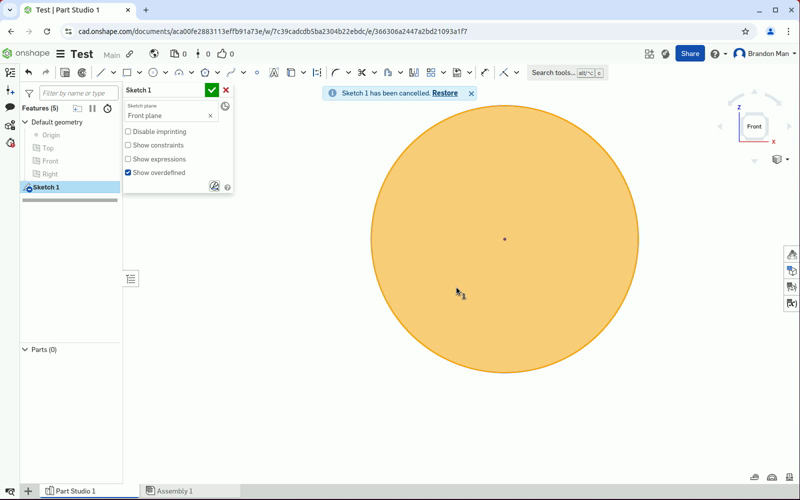
scroll(-6)
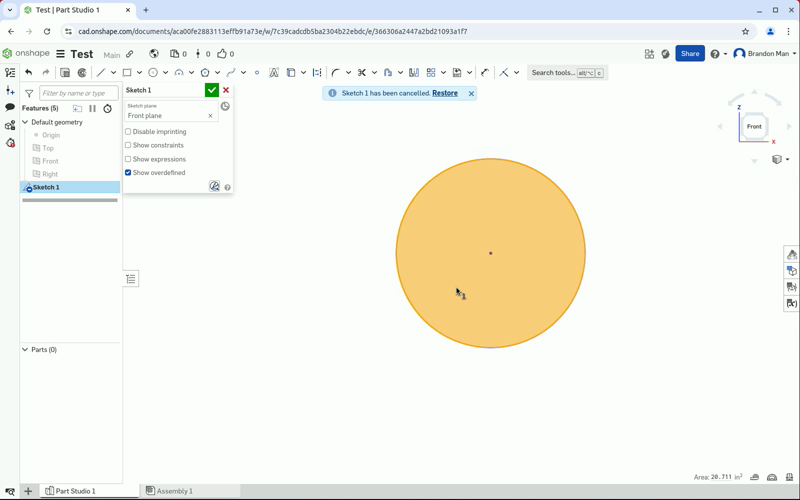
scroll(-6)
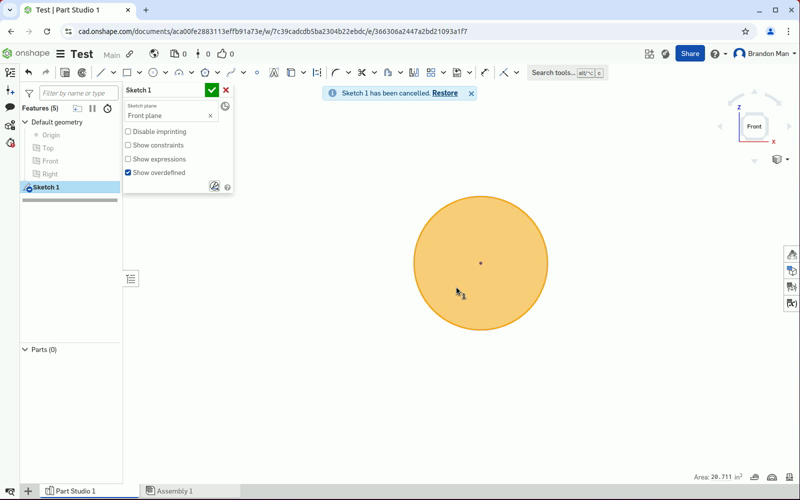
scroll(-6)
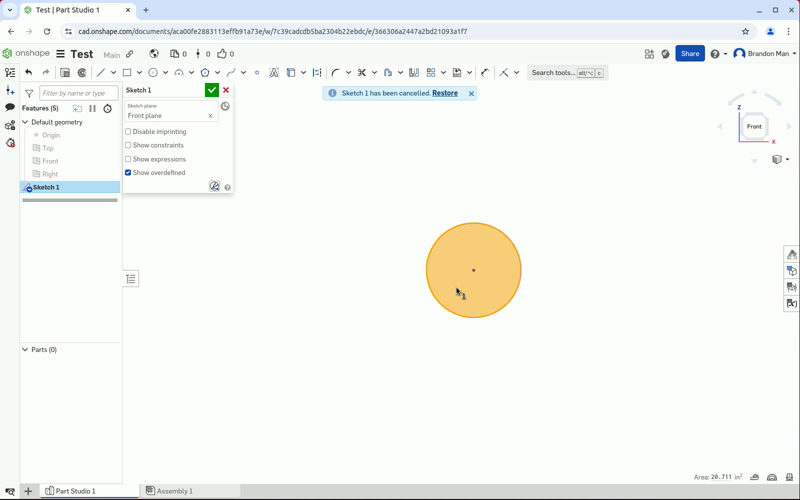
scroll(-6)
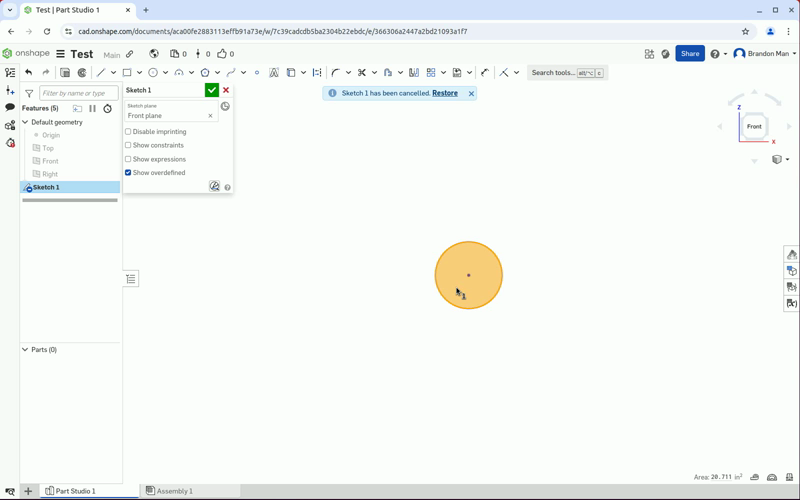
scroll(-6)
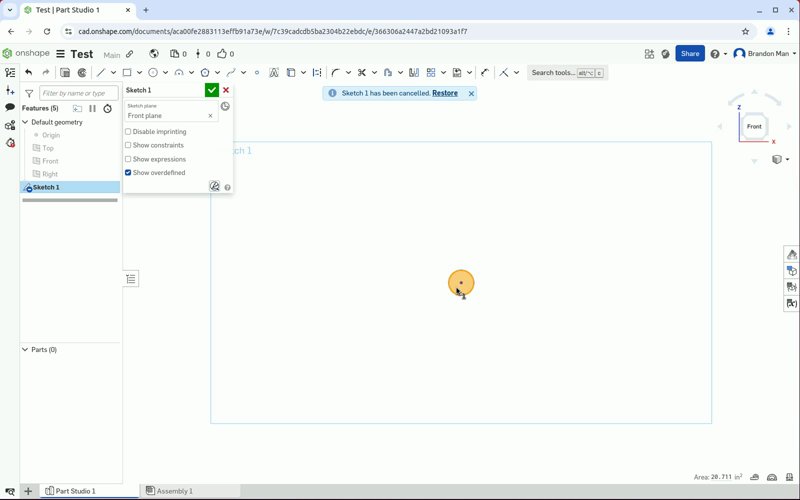
mouse_move(73, 352)
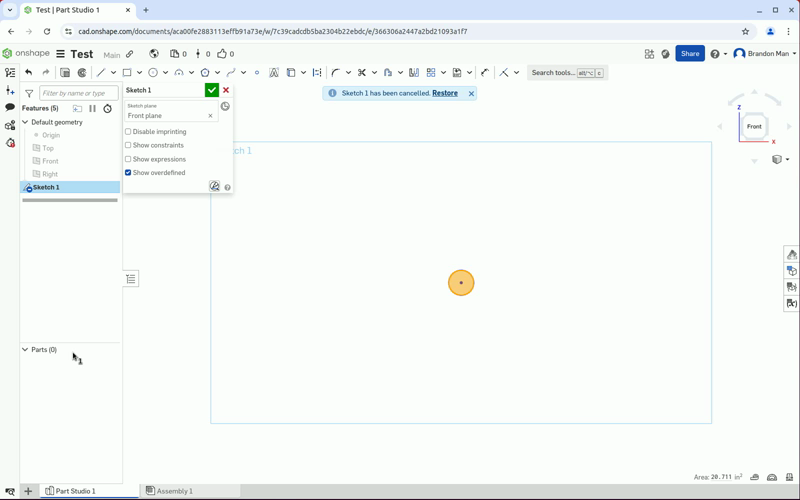
key(shift+y)
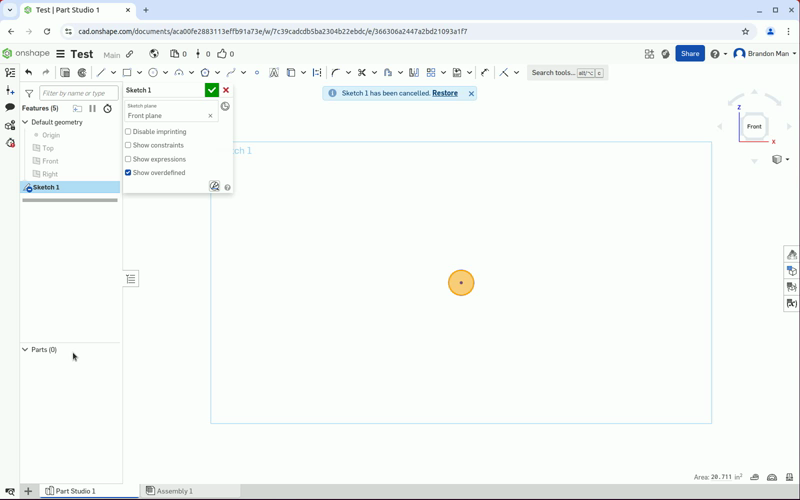
key(shift+e)
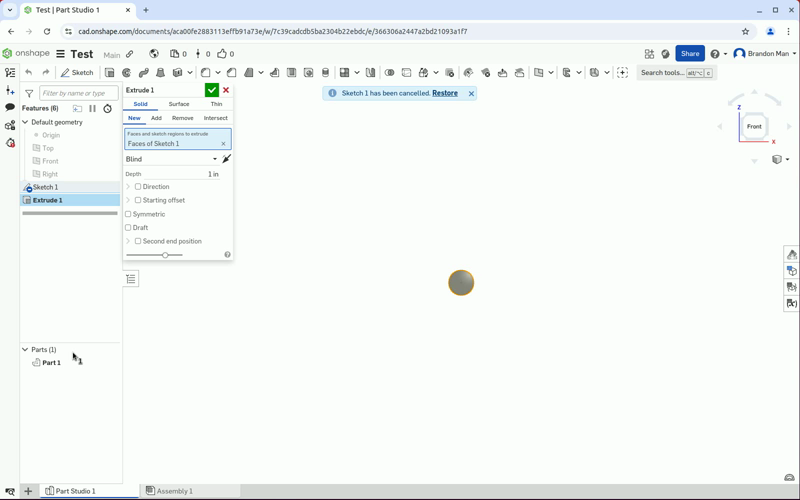
mouse_move(143, 106)
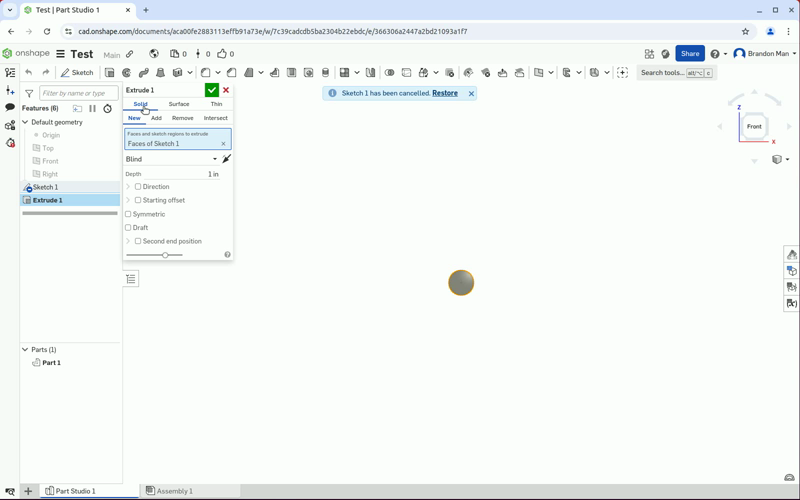
click(143, 106)
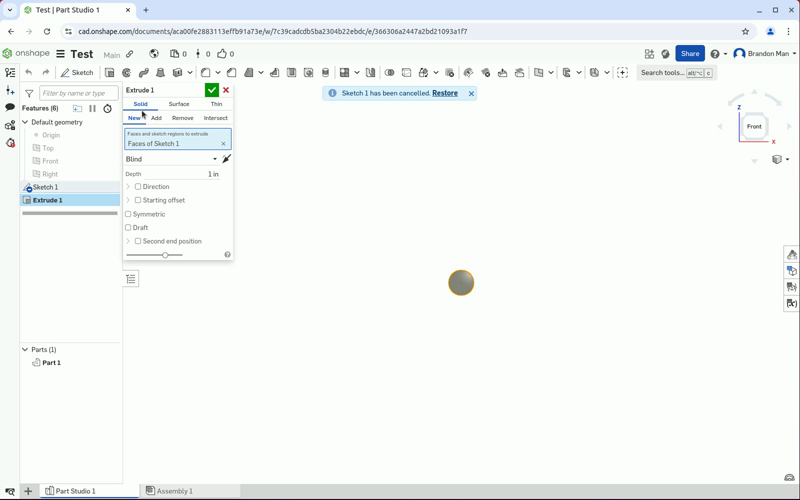
mouse_move(137, 120)
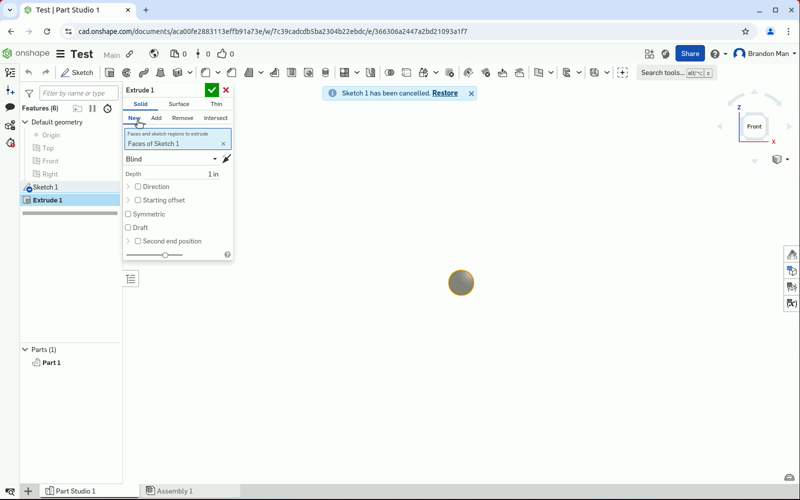
click(137, 120)
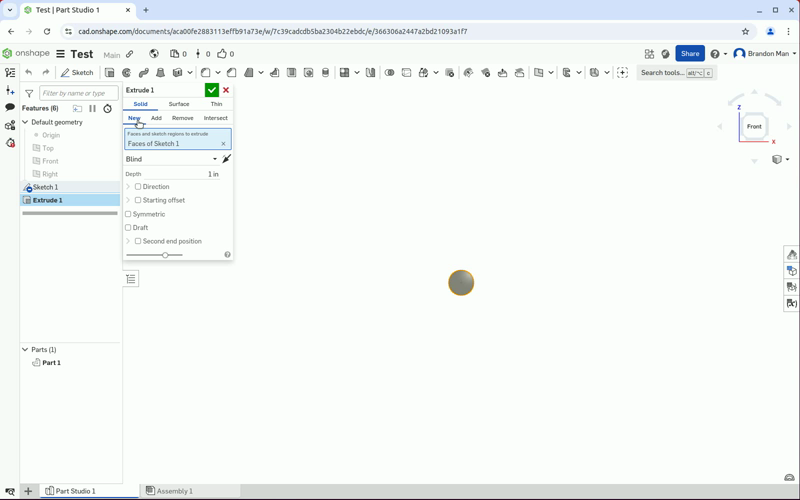
key(tab, 4)
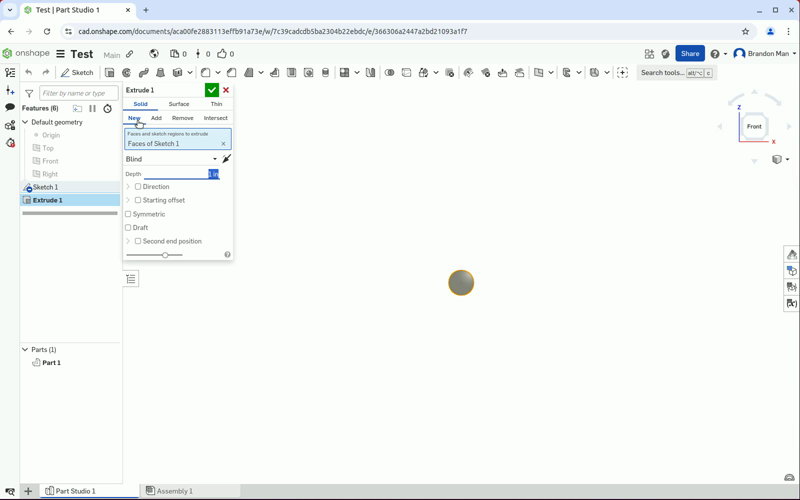
text(9.628)
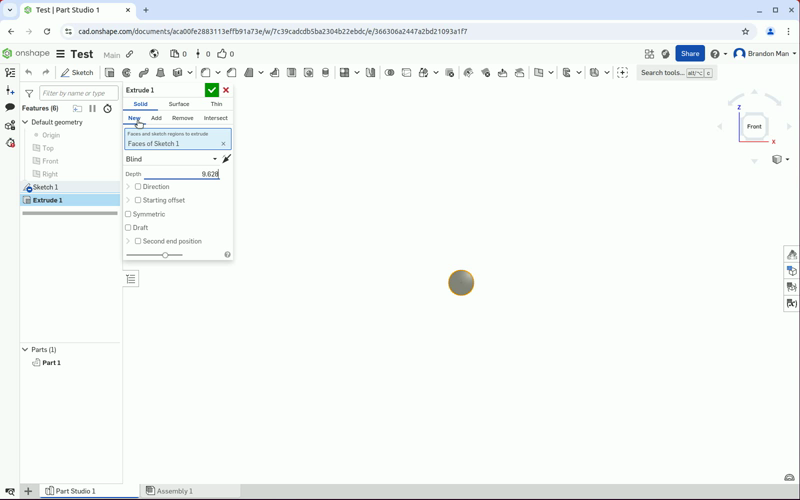
key(enter)
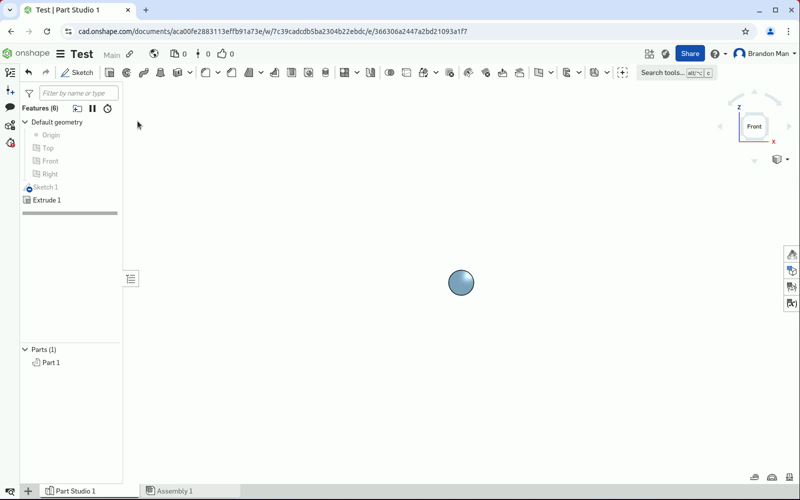
key(shift+h)
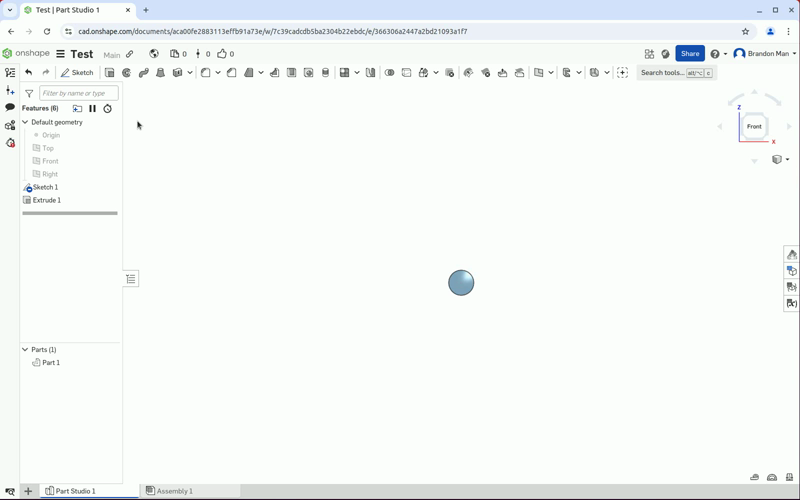
key(shift+h)
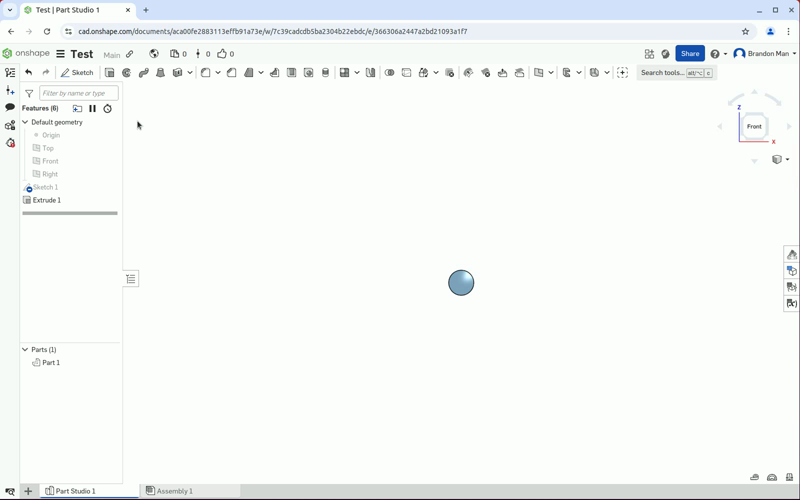
mouse_move(73, 189)
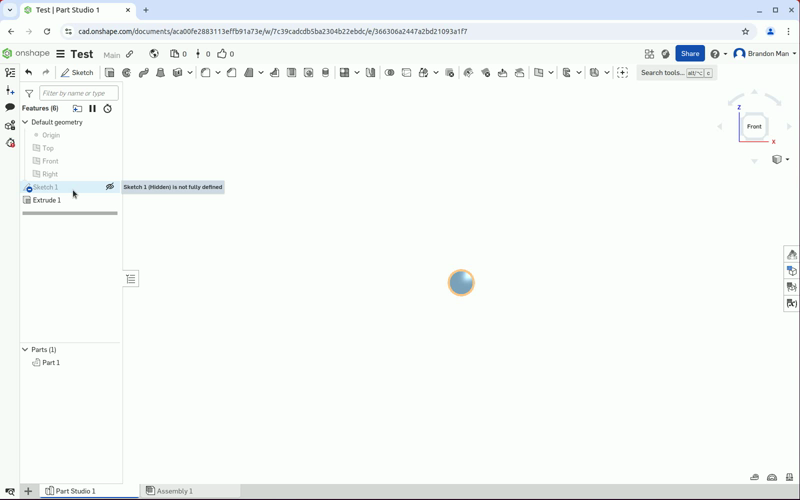
click(73, 189)
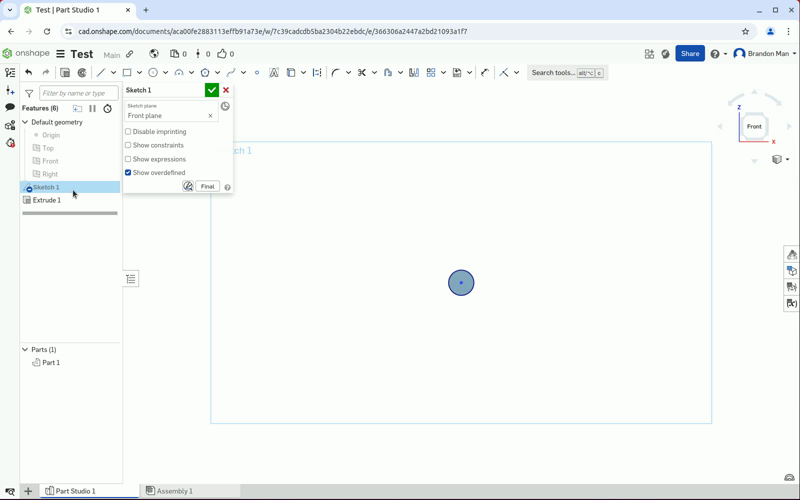
mouse_move(229, 92)
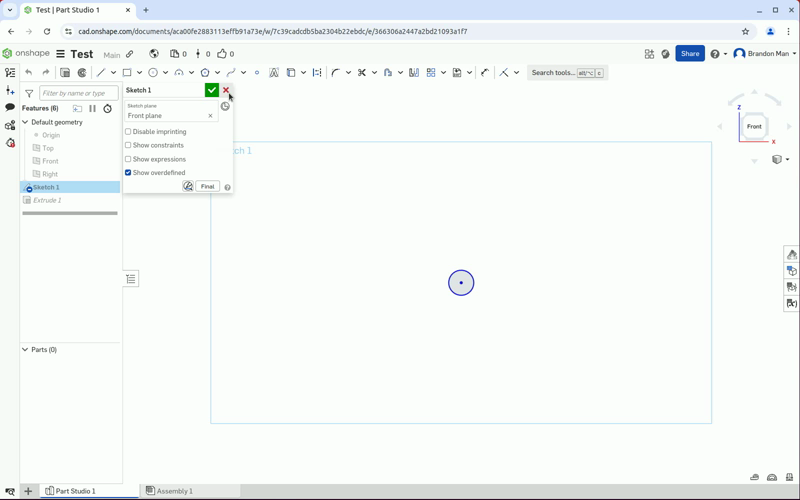
click(229, 92)
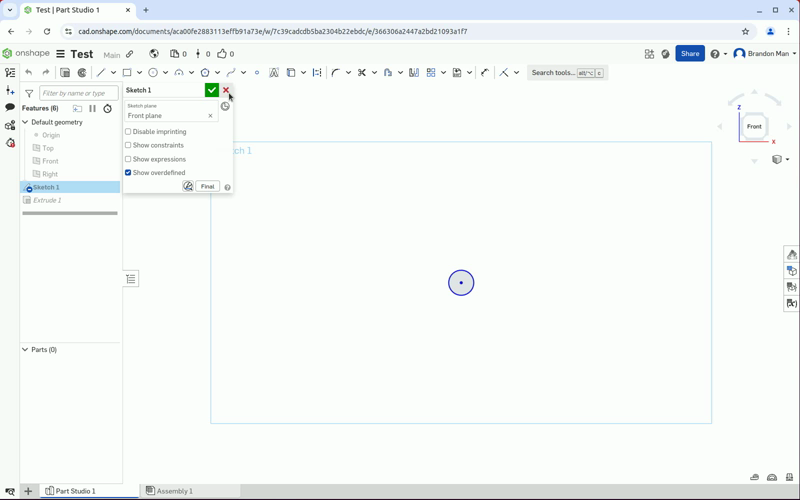
key(shift+s)
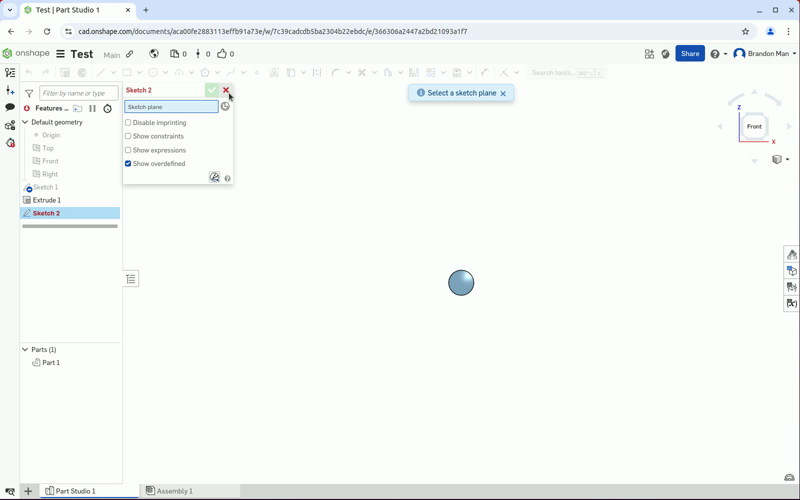
mouse_move(73, 163)
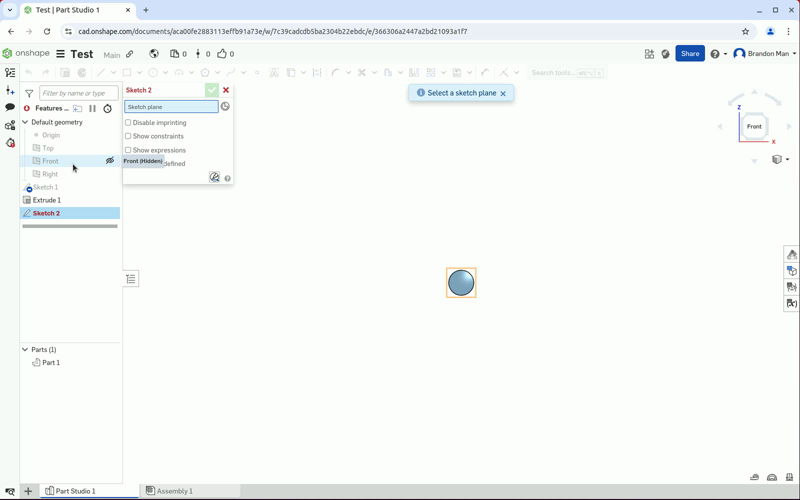
click(73, 163)
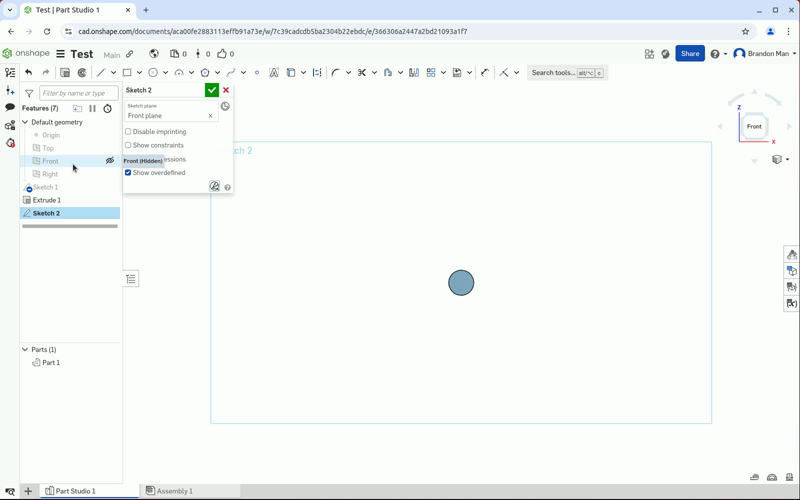
mouse_move(73, 352)
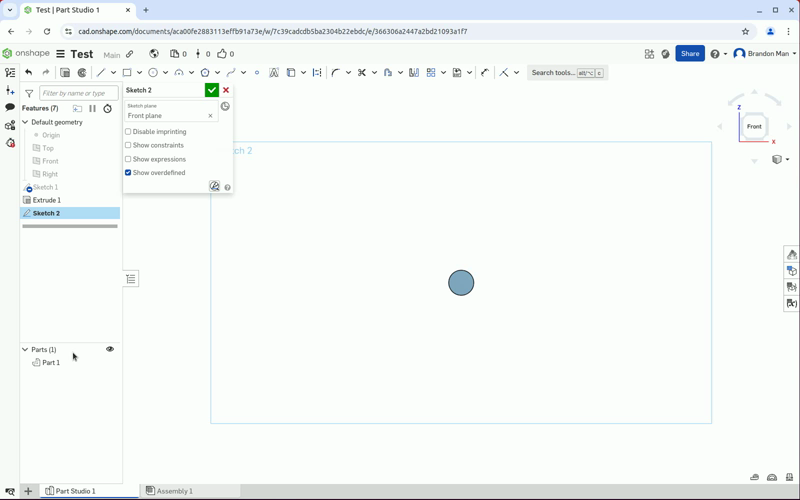
key(y)
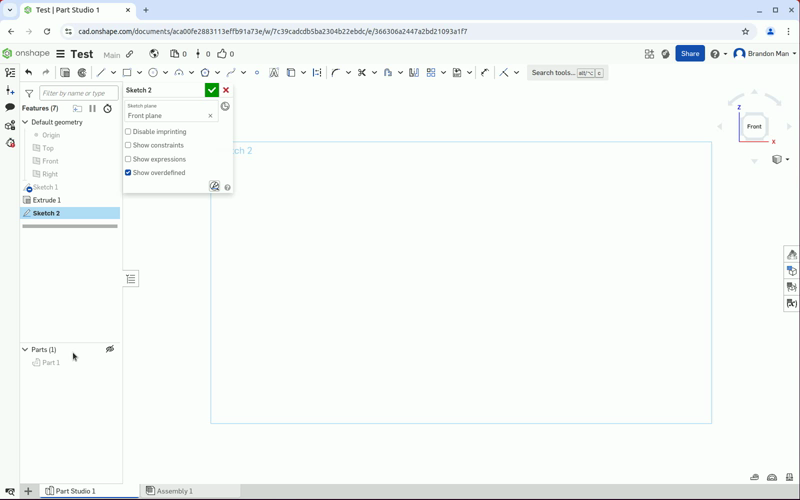
key(a)
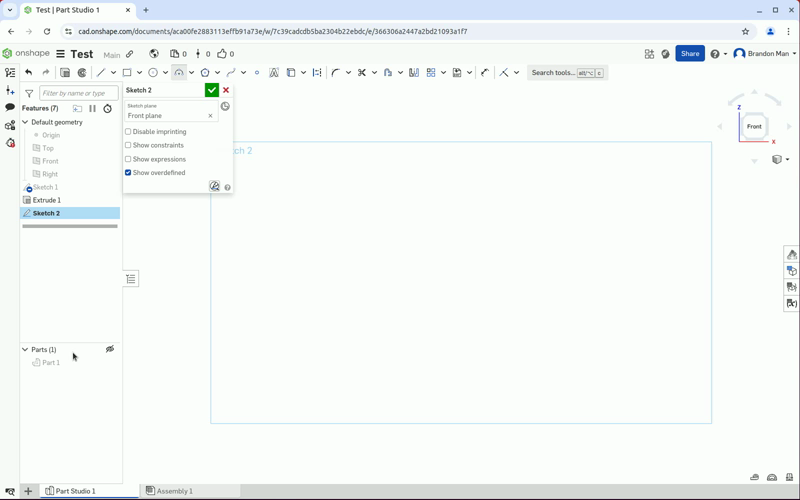
key_down(shift)
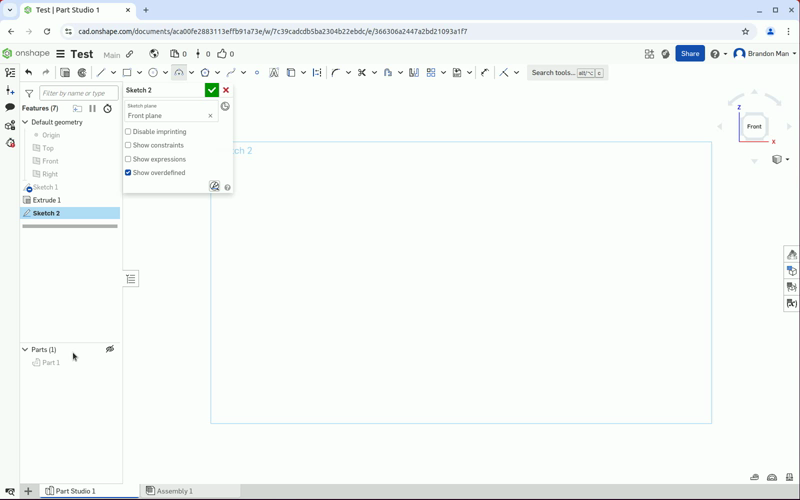
mouse_move(461, 271)
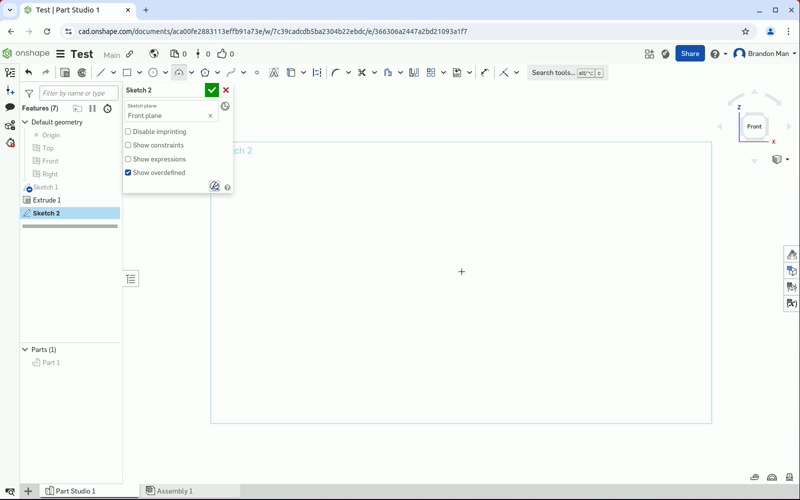
click(461, 271)
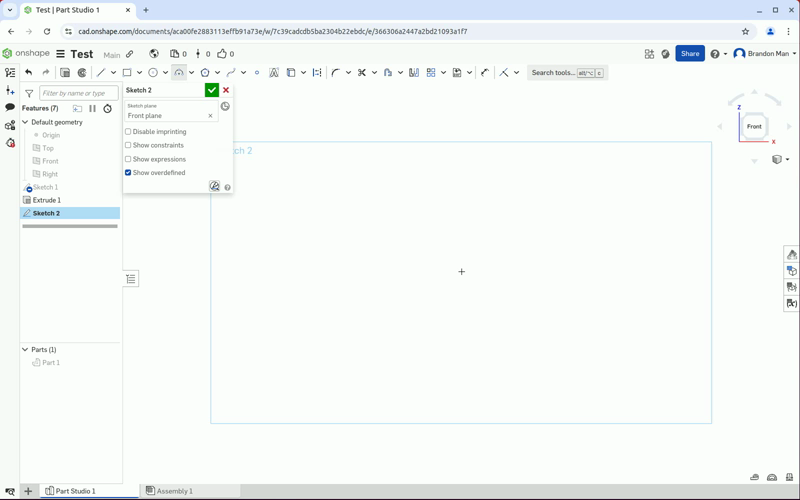
key_up(shift)
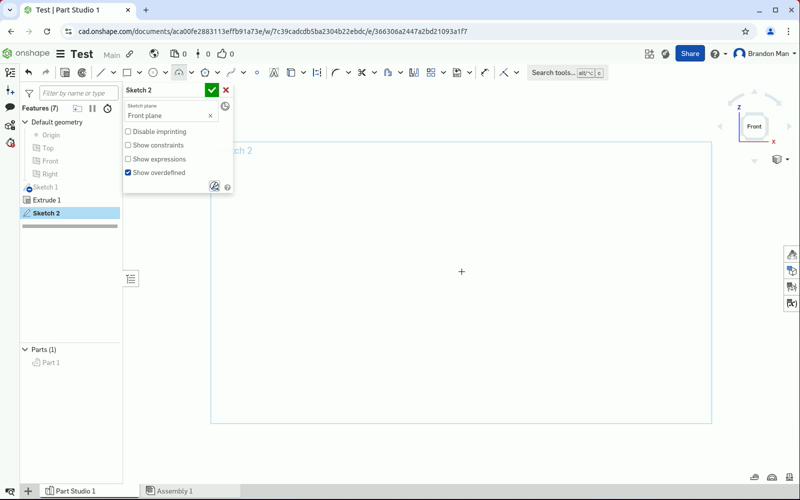
key_down(shift)
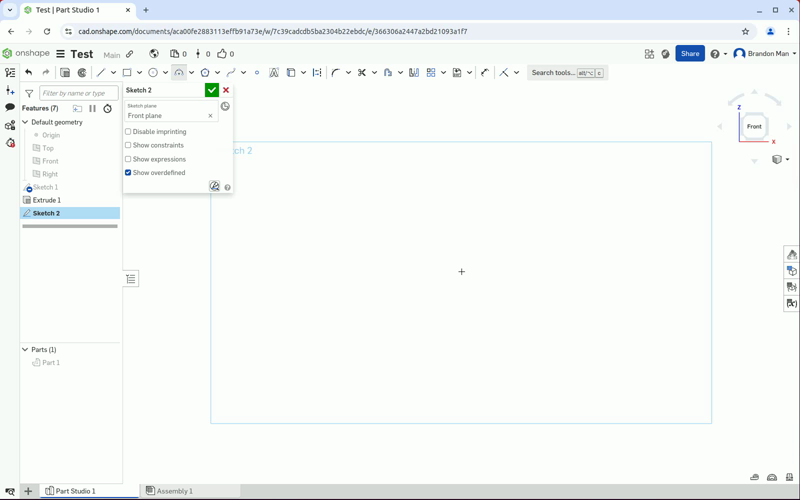
mouse_move(472, 282)
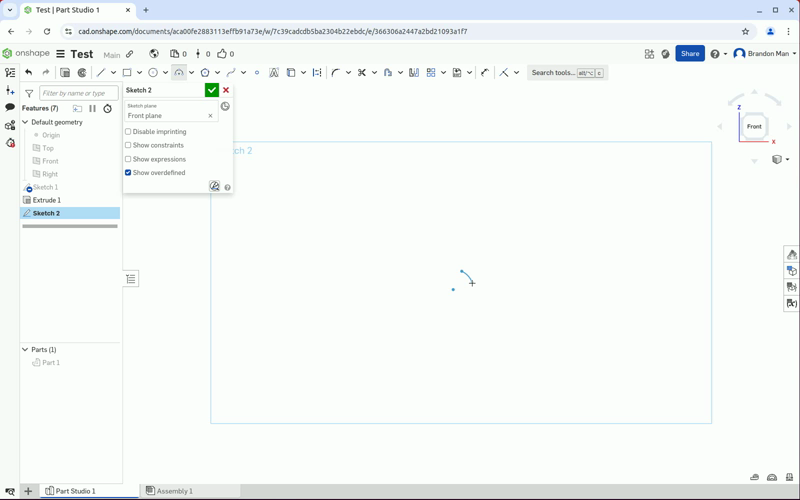
click(472, 282)
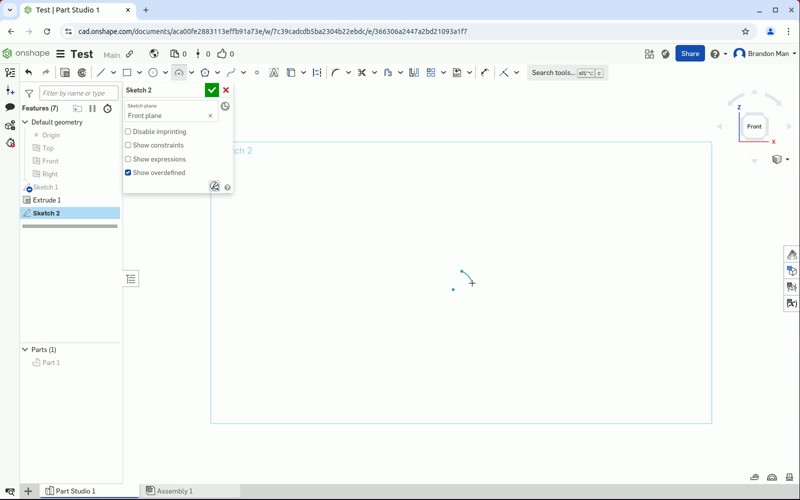
mouse_move(469, 275)
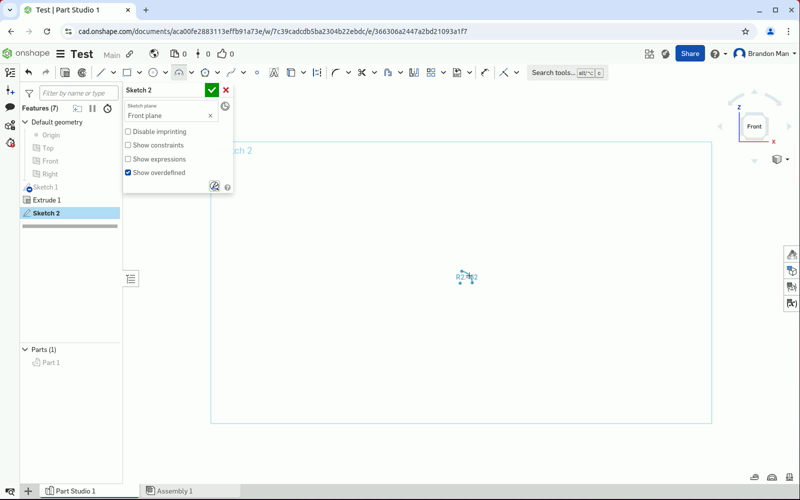
click(469, 275)
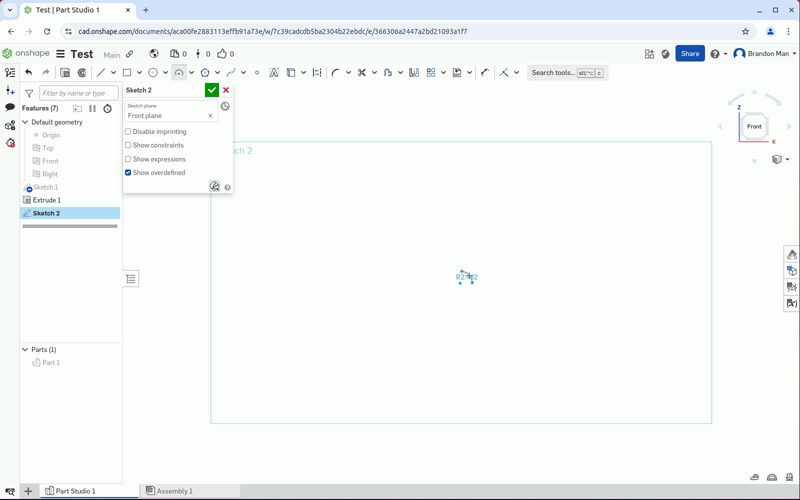
key_up(shift)
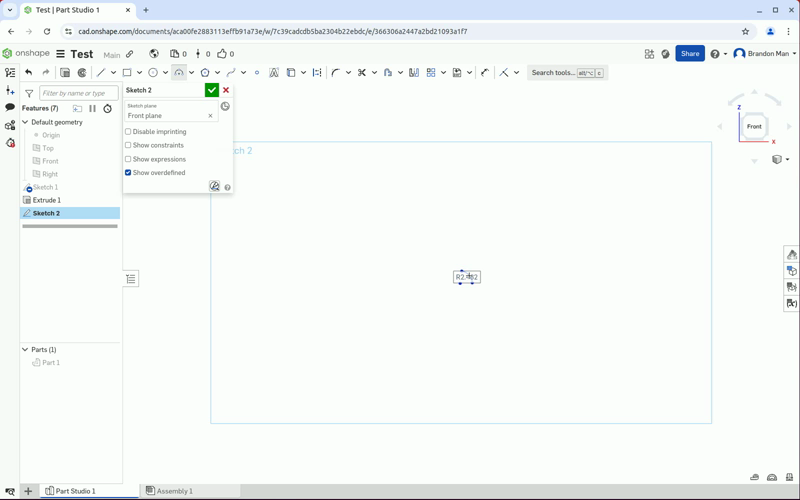
key(esc)
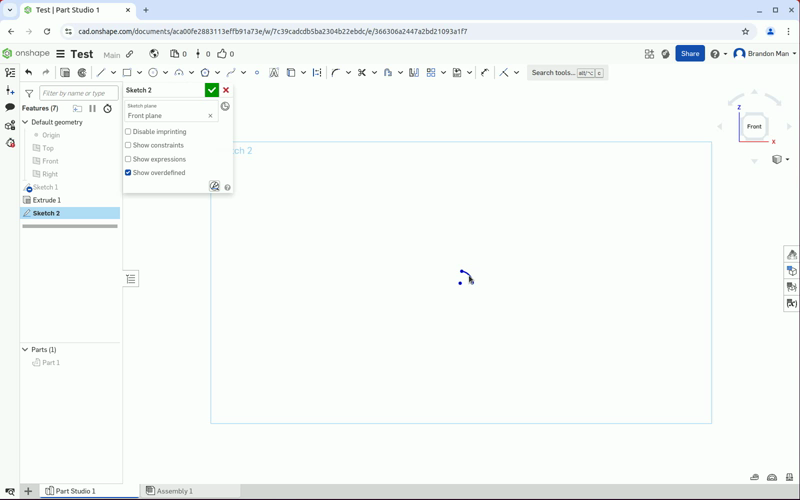
key(l)
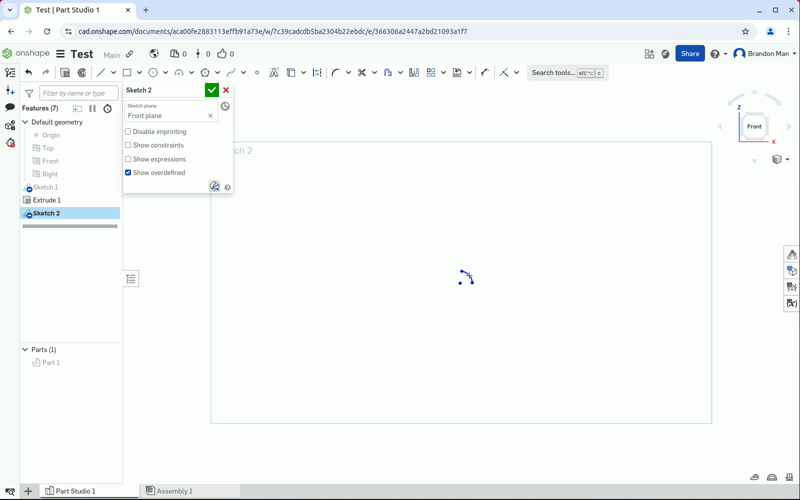
mouse_move(472, 282)
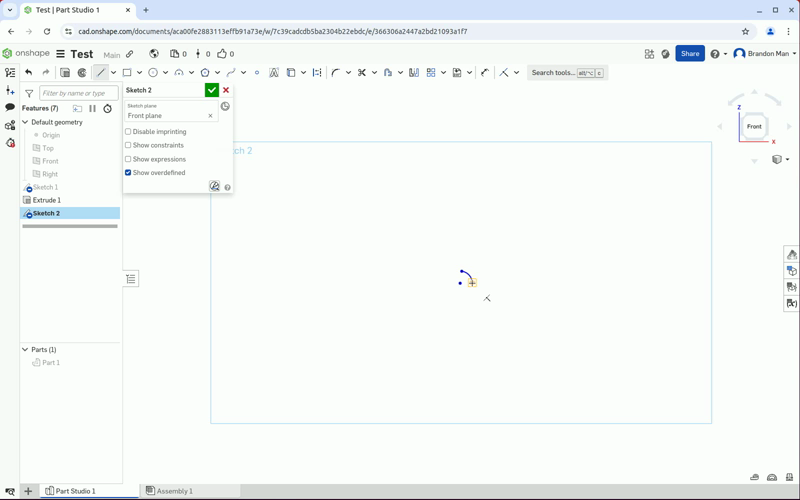
click(472, 282)
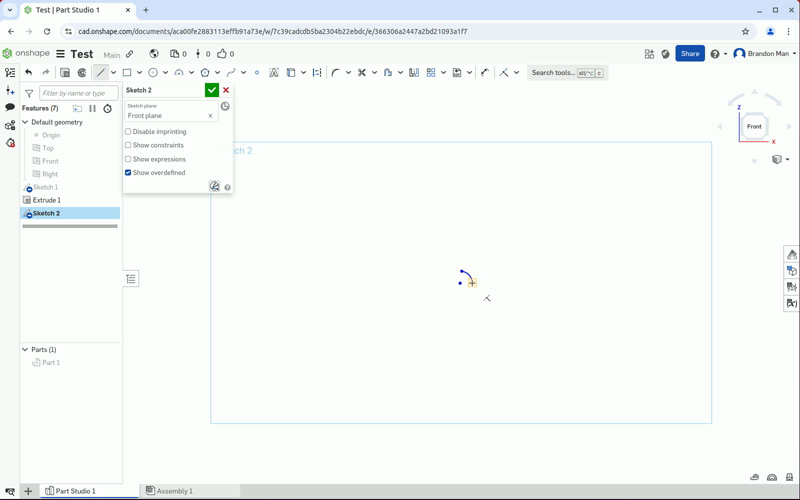
key_down(shift)
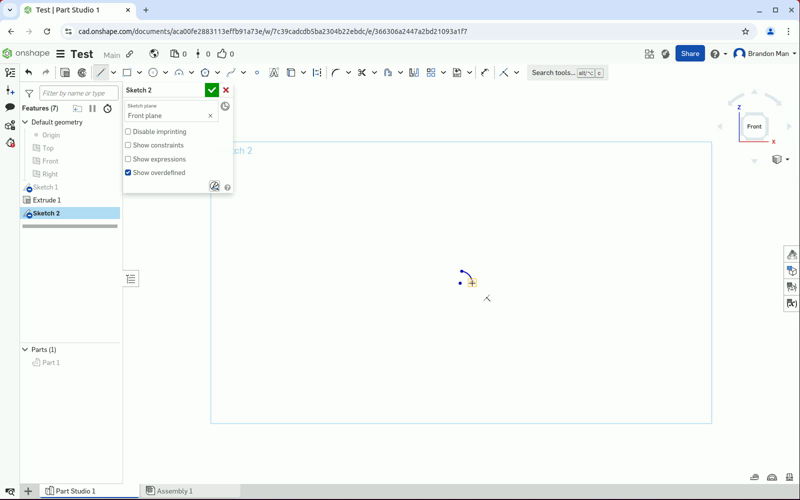
mouse_move(502, 282)
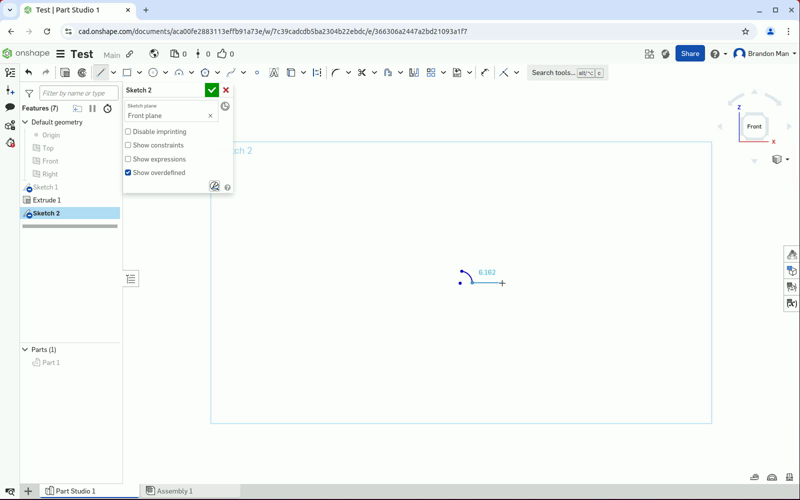
mouse_move(495, 282)
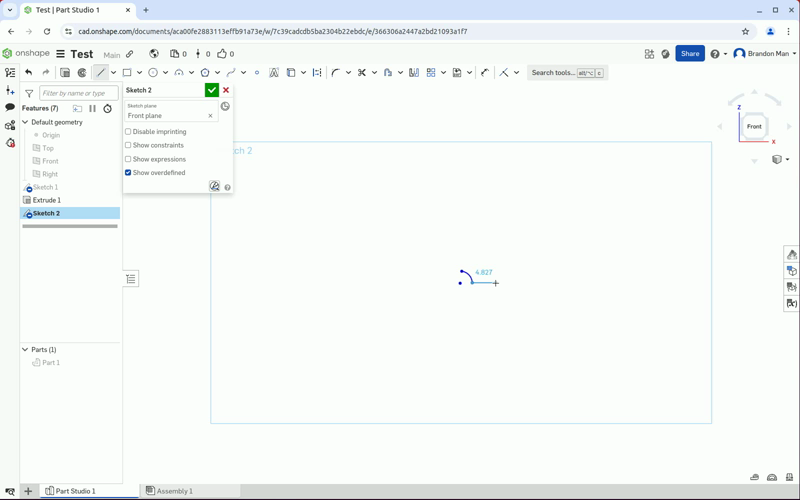
click(495, 282)
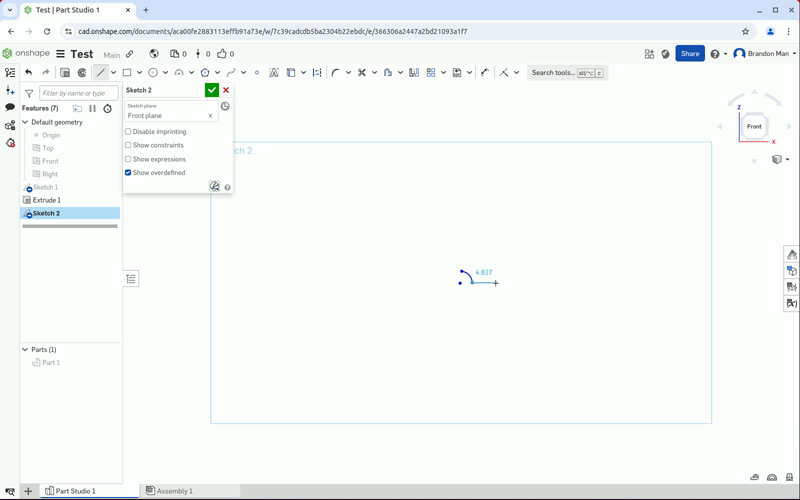
key_up(shift)
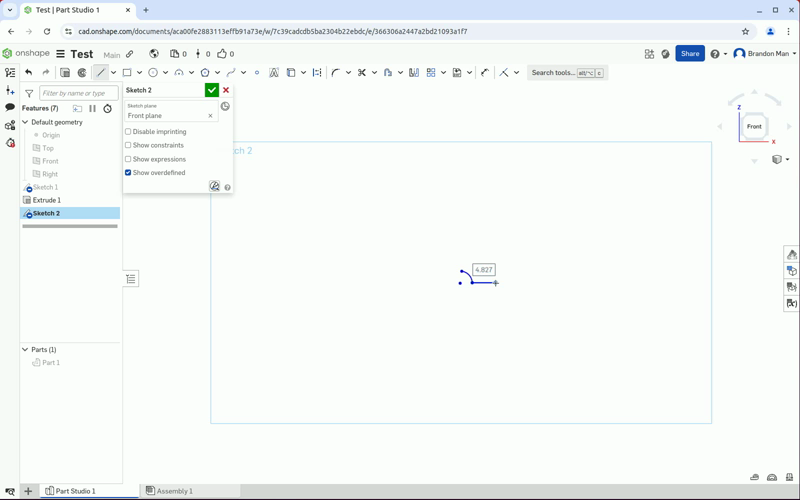
key(esc)
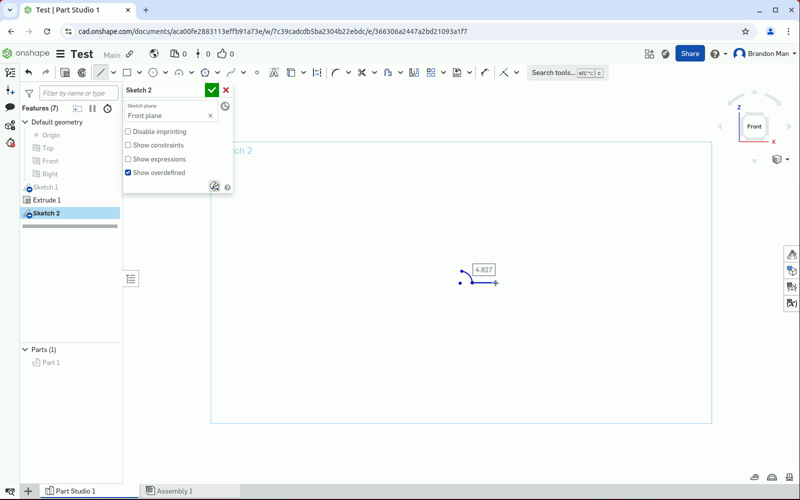
key(a)
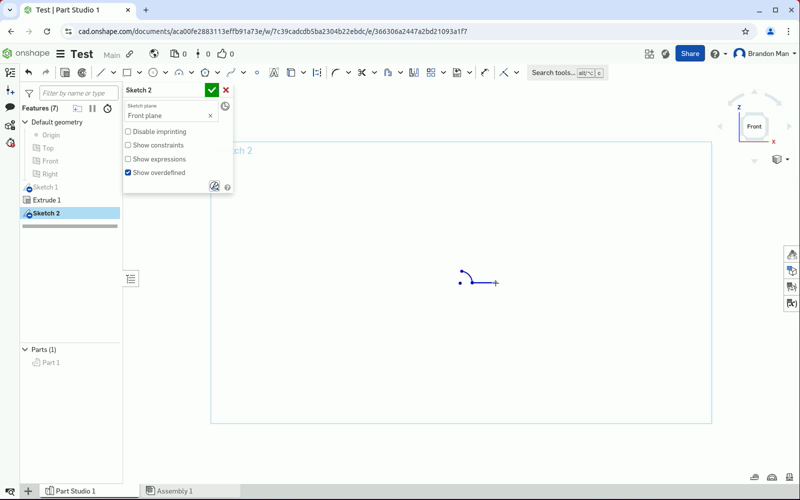
mouse_move(495, 282)
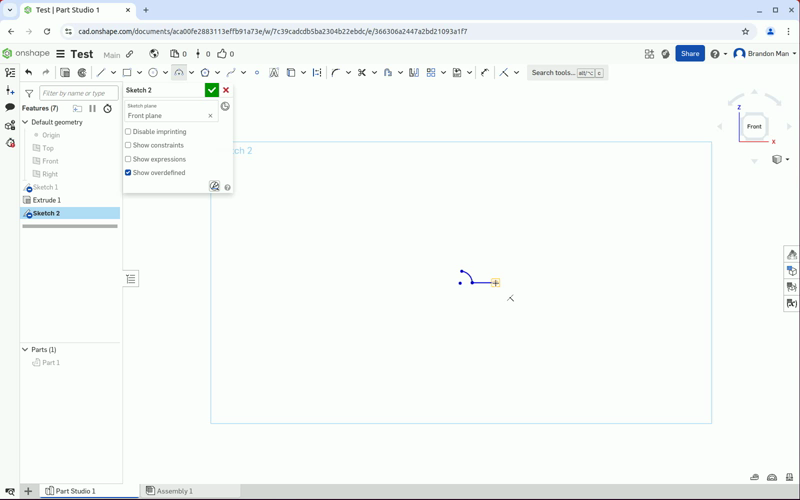
click(495, 282)
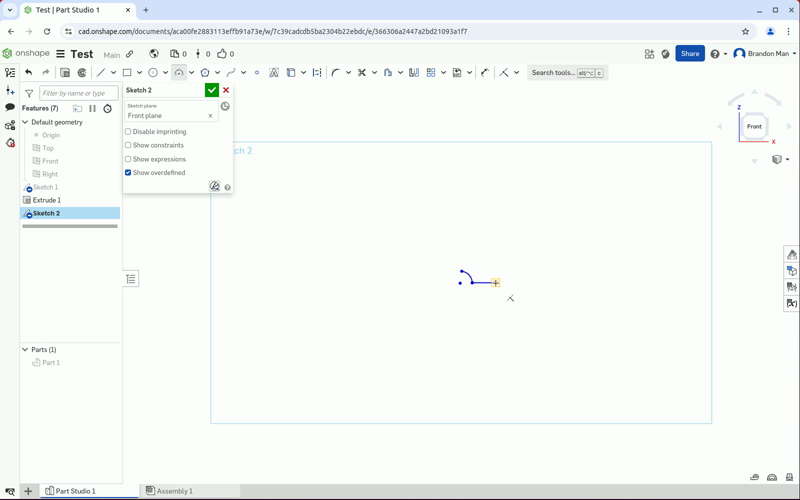
key_down(shift)
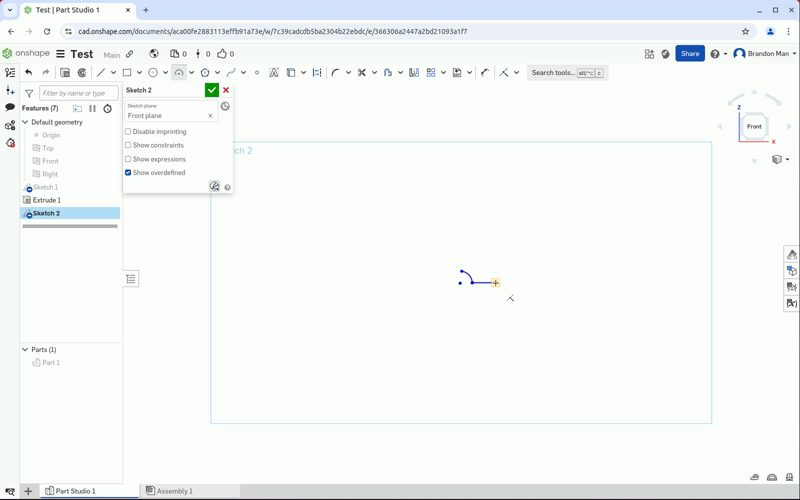
mouse_move(502, 277)
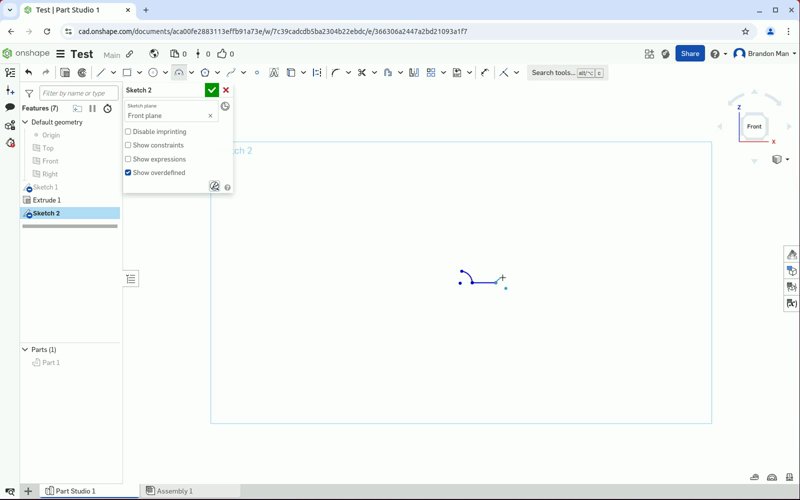
click(502, 277)
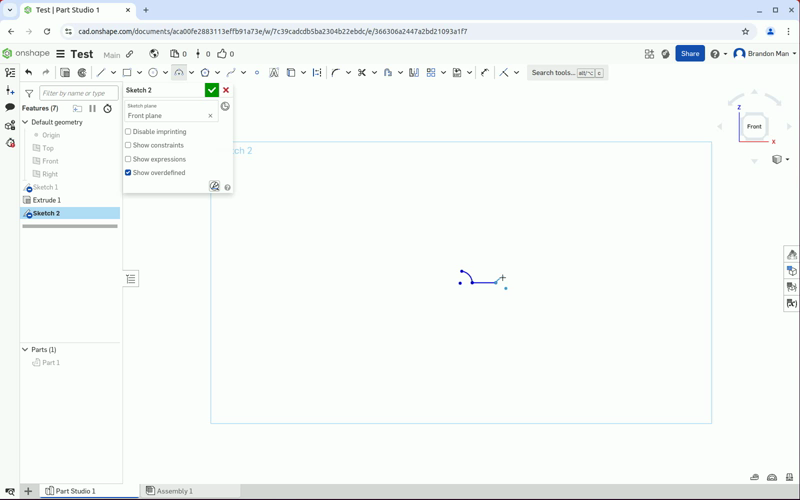
mouse_move(498, 278)
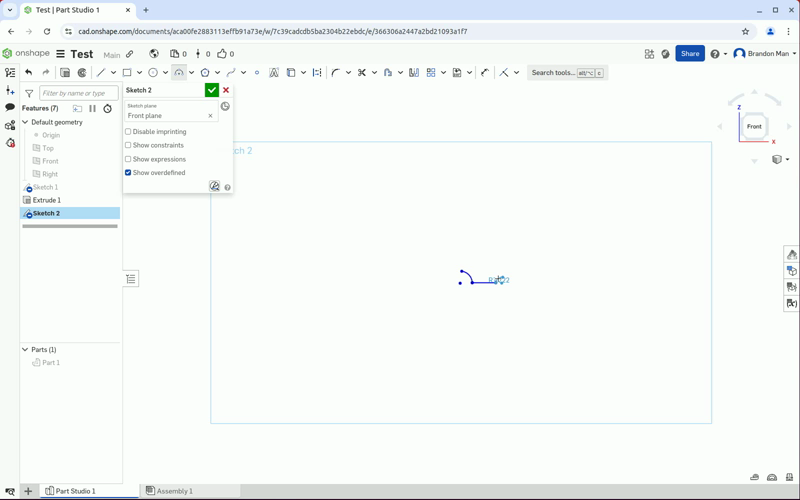
click(498, 278)
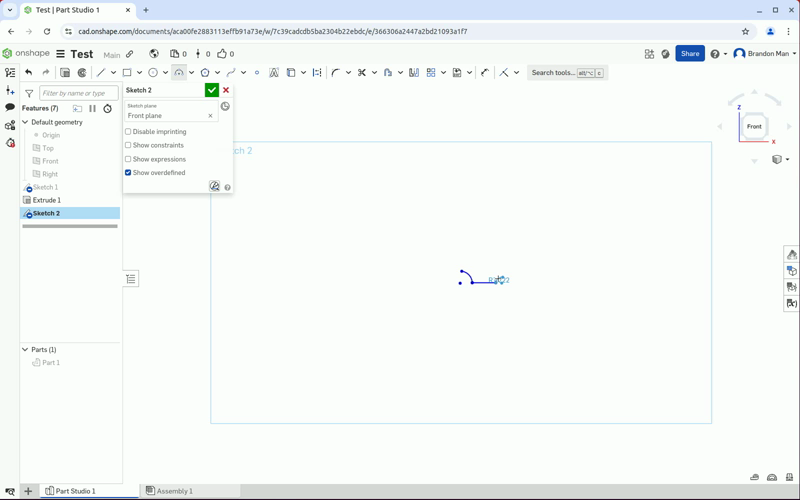
key_up(shift)
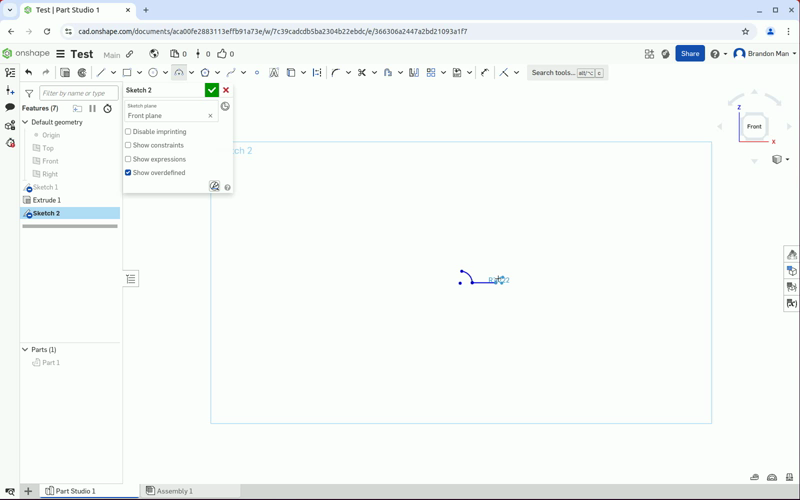
key(esc)
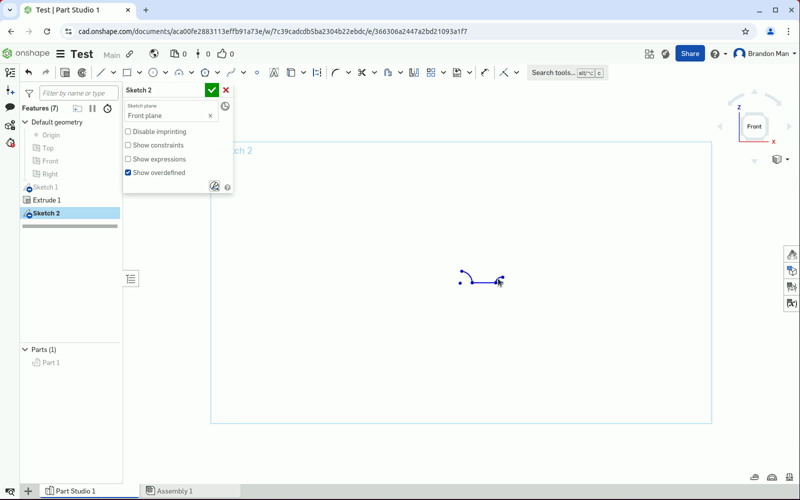
key(l)
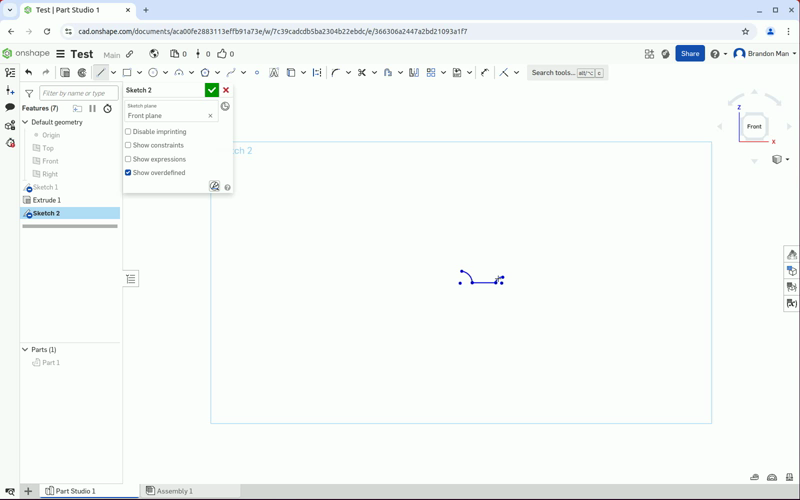
mouse_move(502, 277)
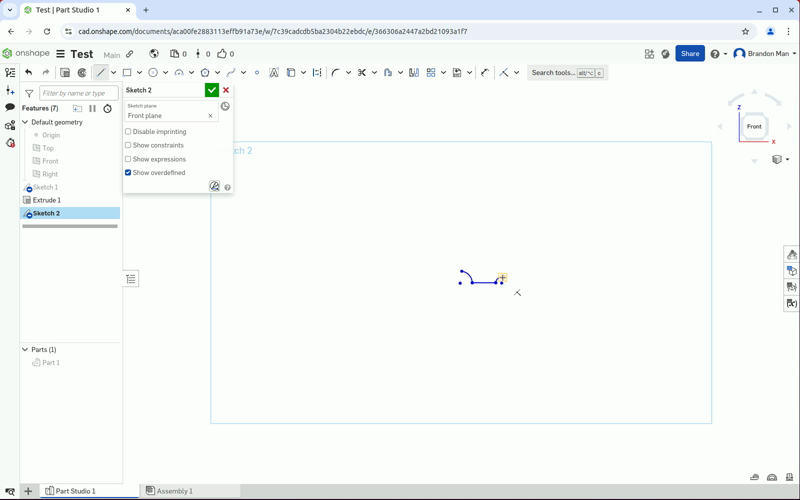
click(502, 277)
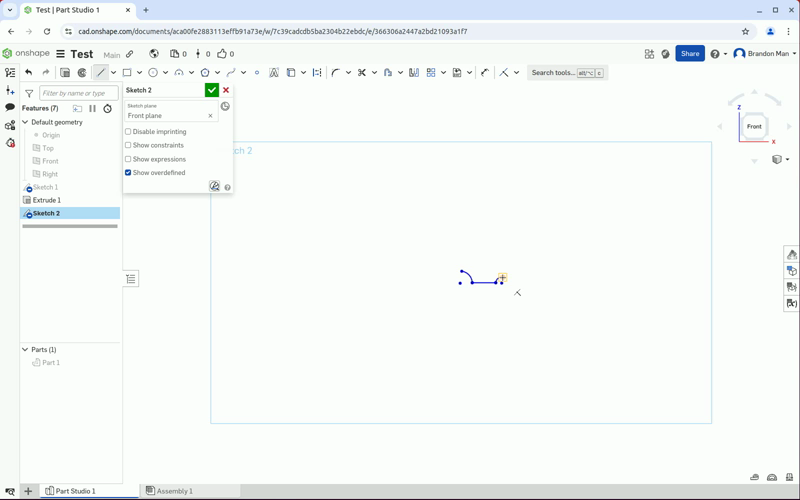
mouse_move(532, 277)
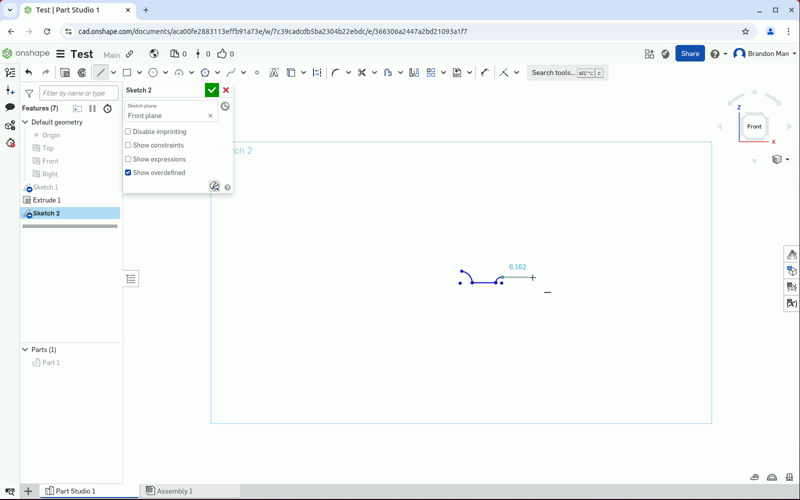
key_down(shift)
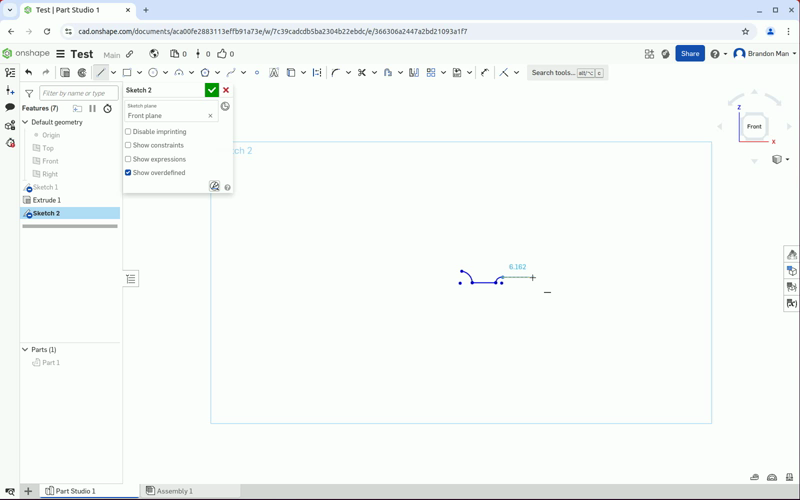
mouse_move(461, 271)
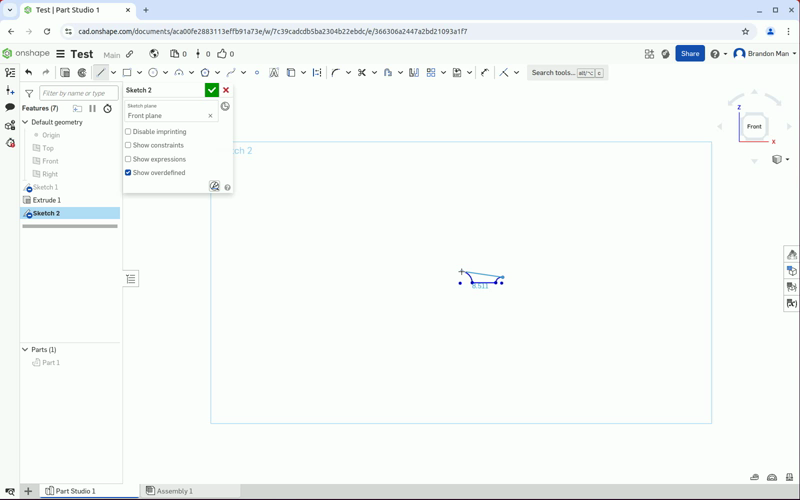
key_up(shift)
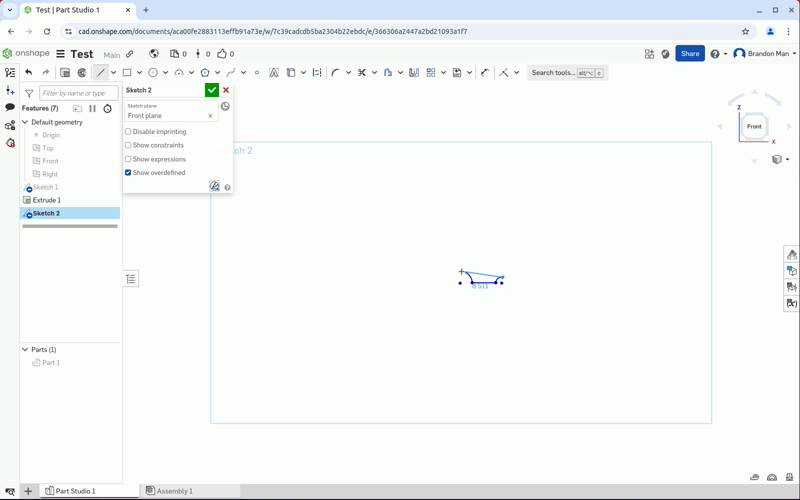
click(461, 271)
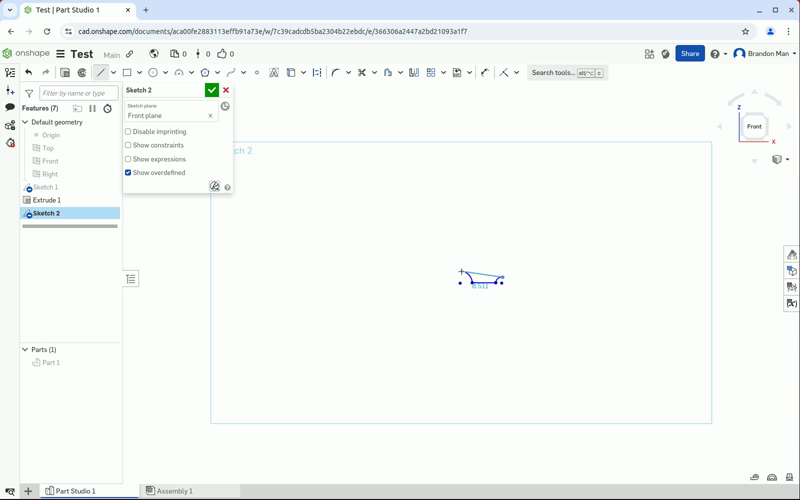
key(esc)
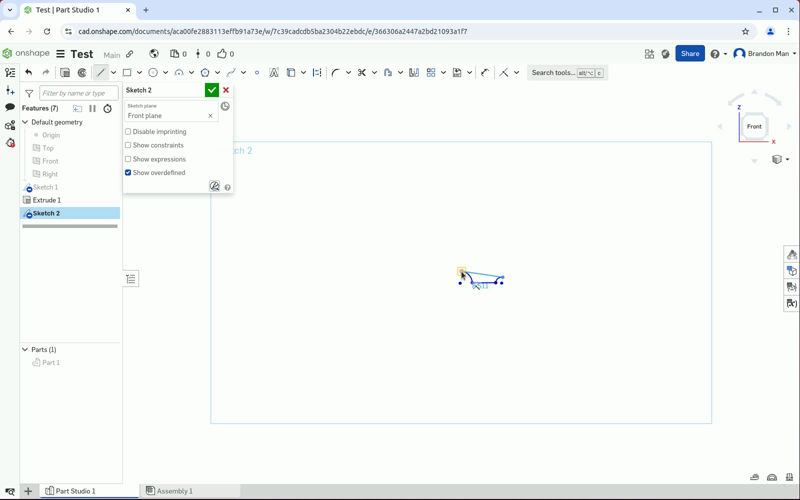
mouse_move(481, 278)
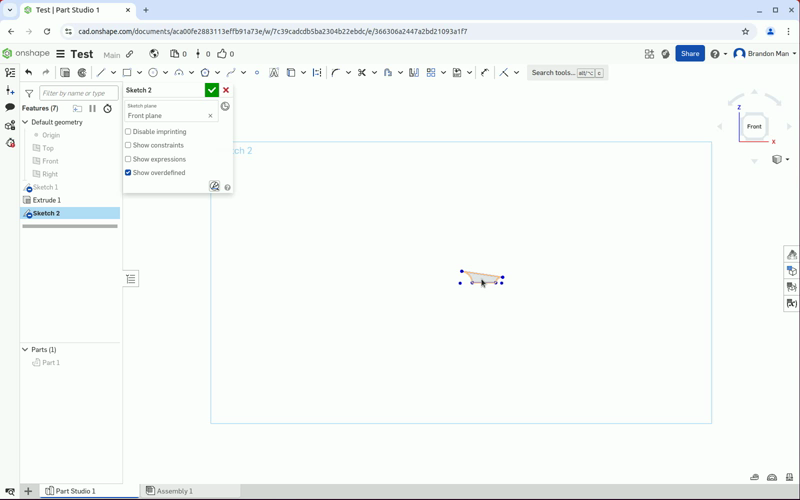
scroll(6)
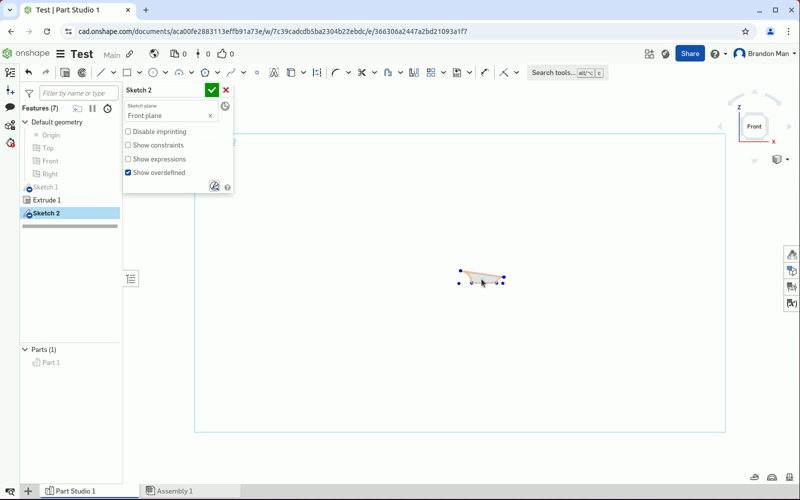
scroll(6)
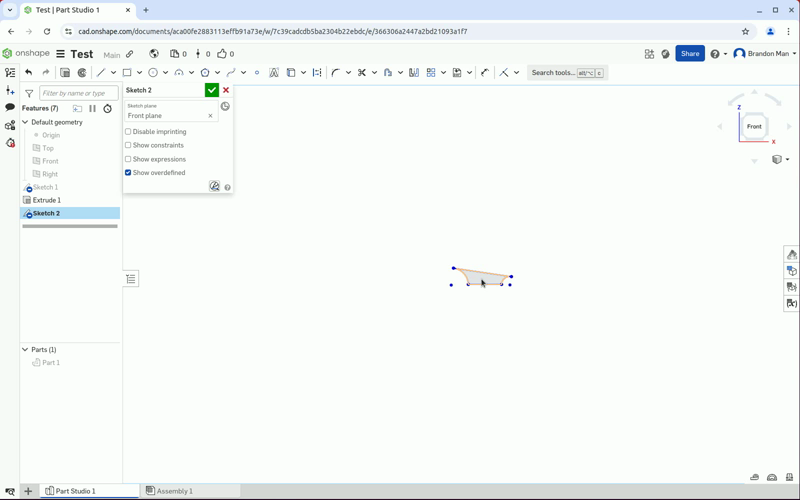
scroll(6)
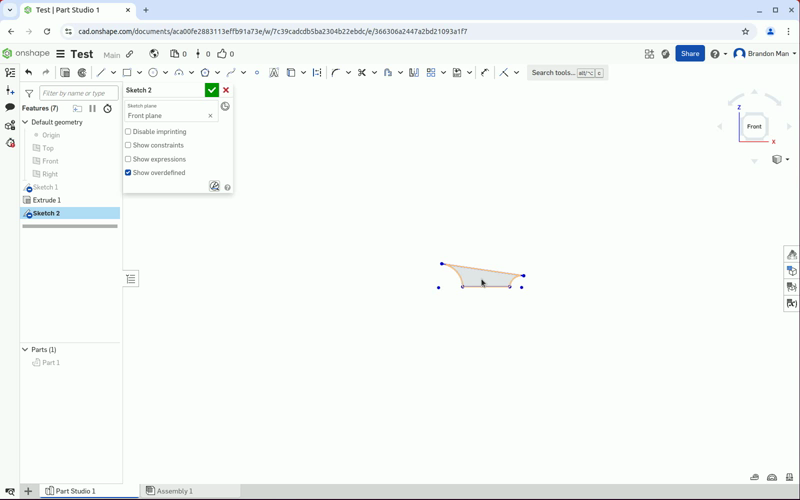
scroll(6)
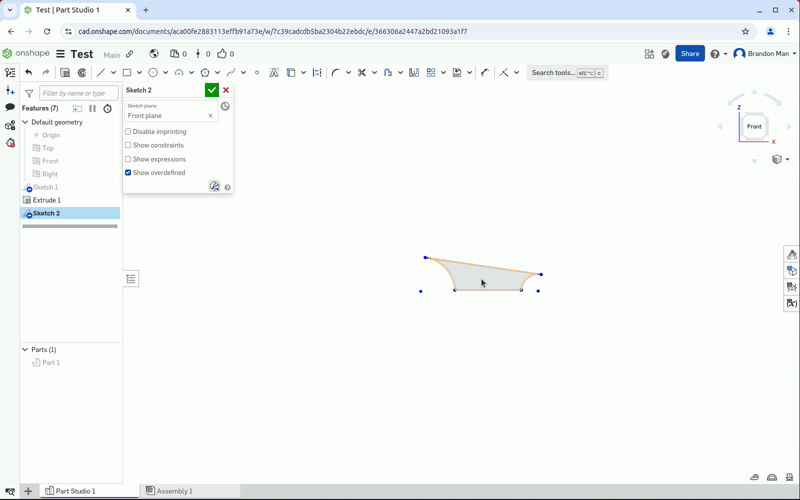
scroll(6)
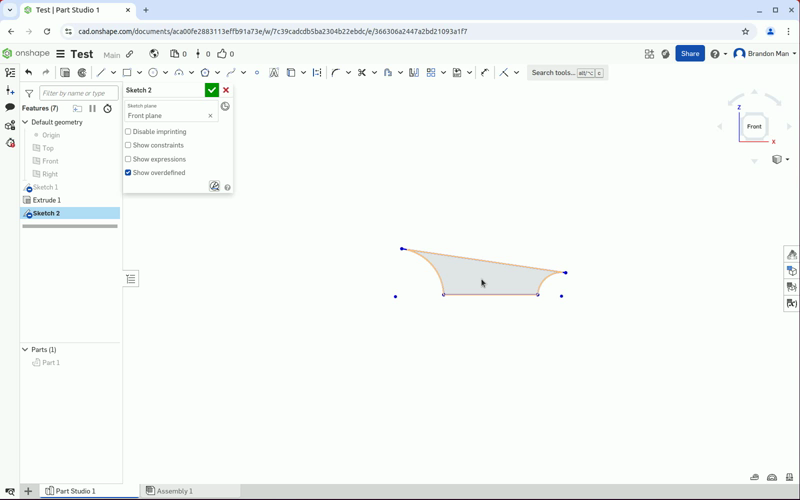
scroll(6)
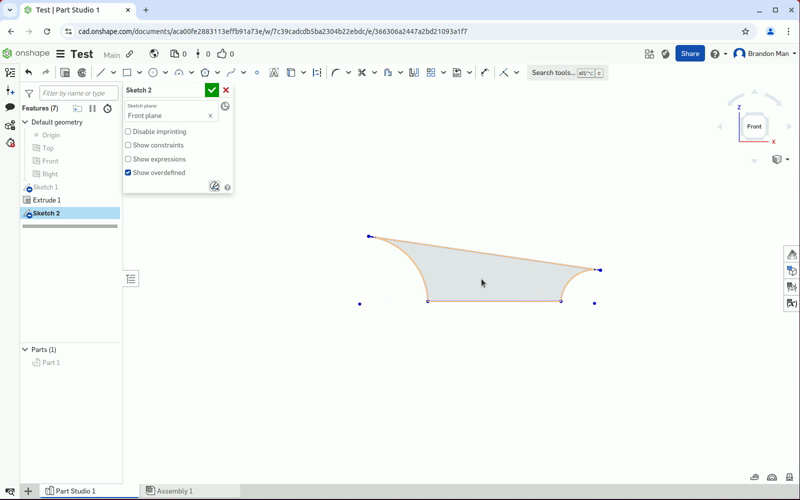
scroll(6)
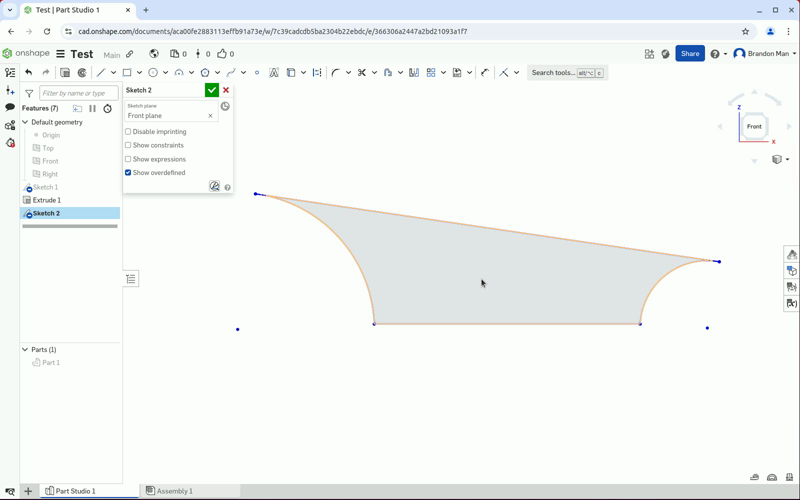
click(481, 278)
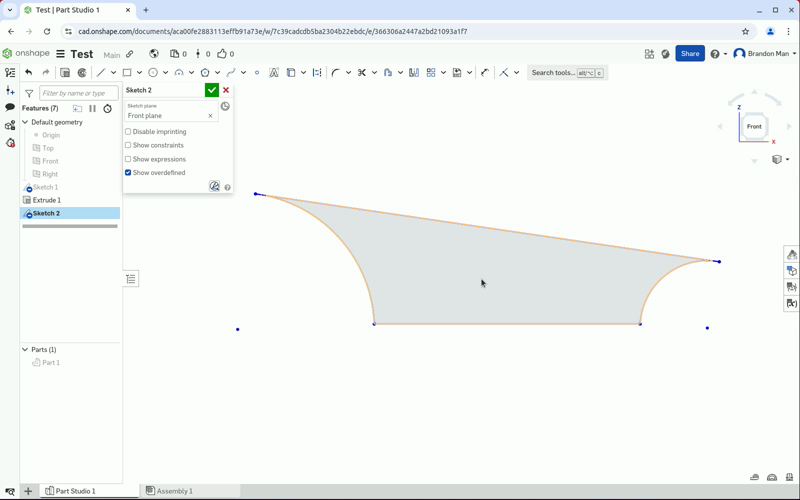
scroll(-6)
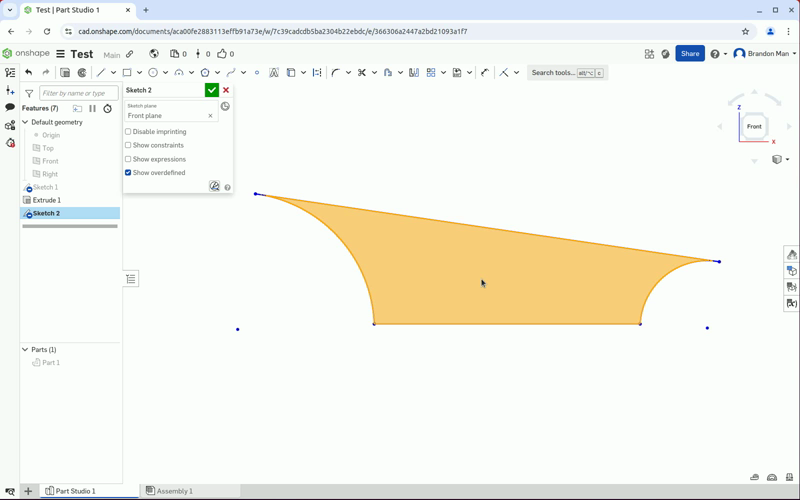
scroll(-6)
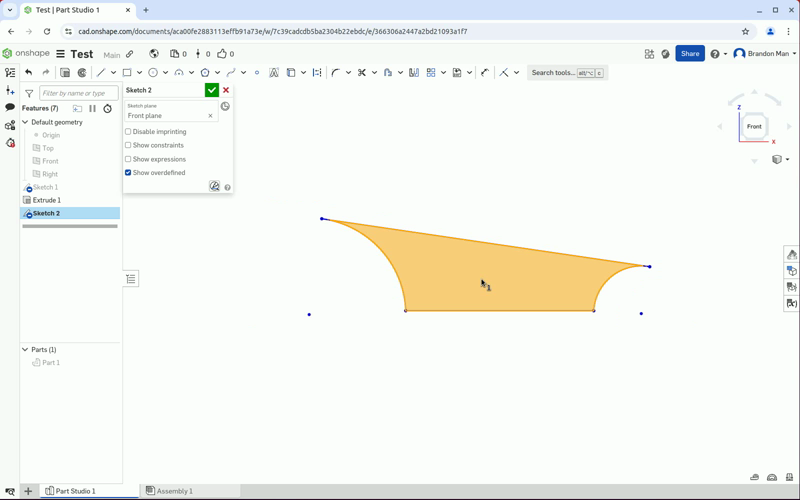
scroll(-6)
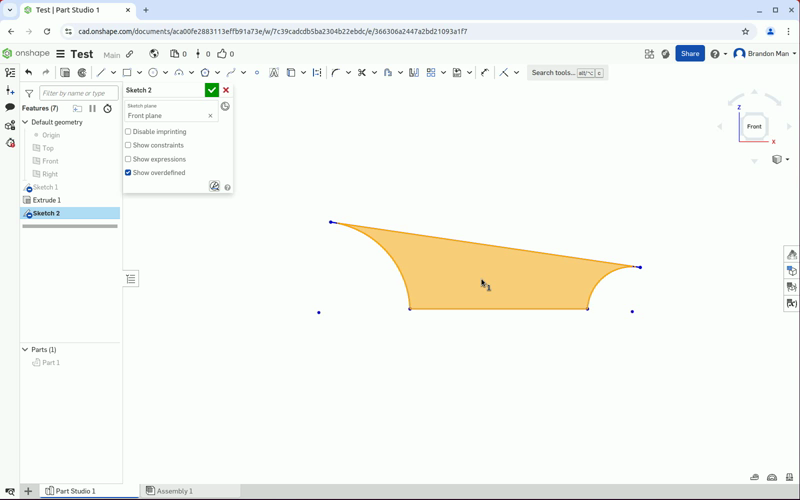
scroll(-6)
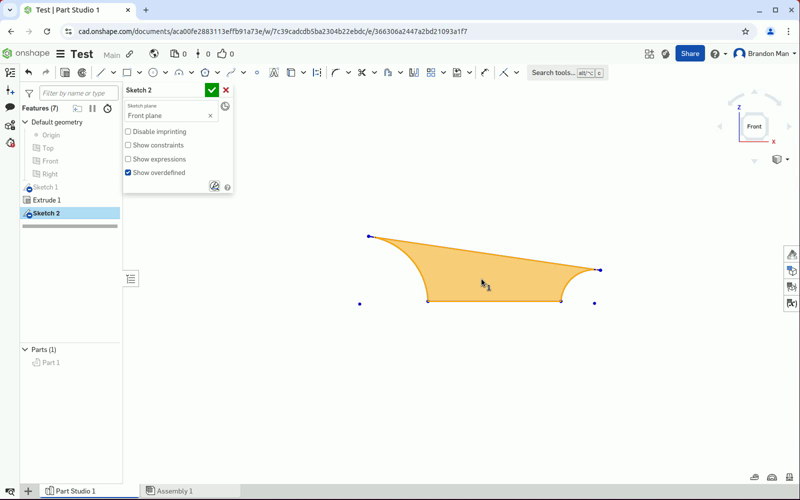
scroll(-6)
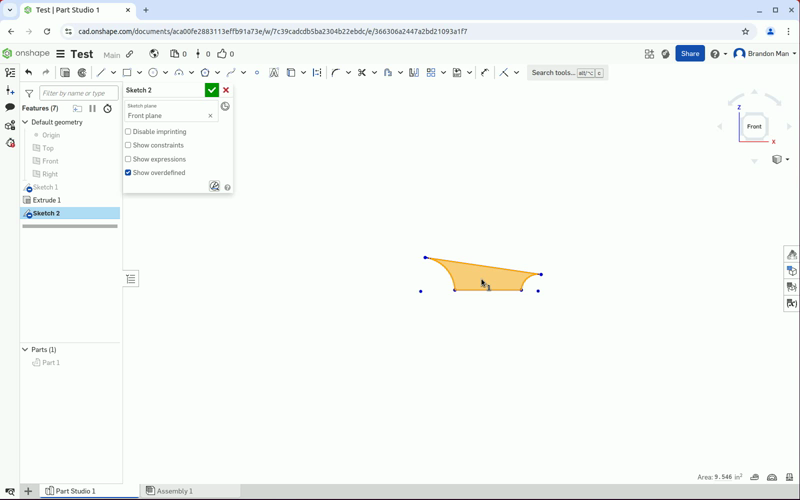
scroll(-6)
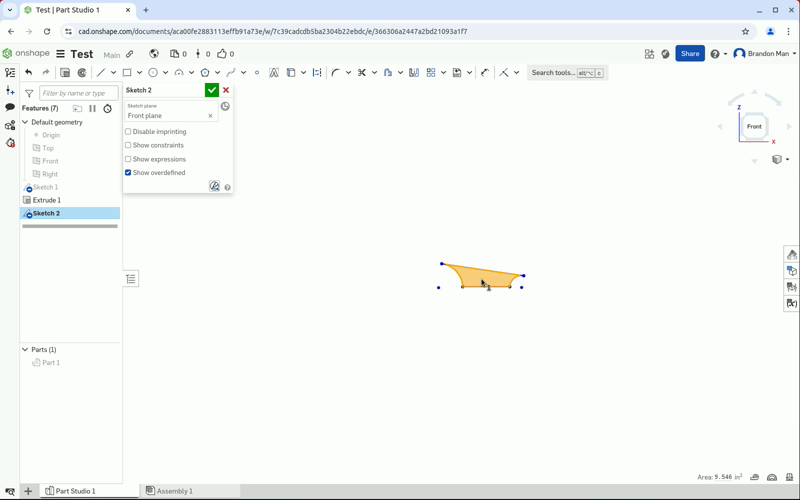
scroll(-6)
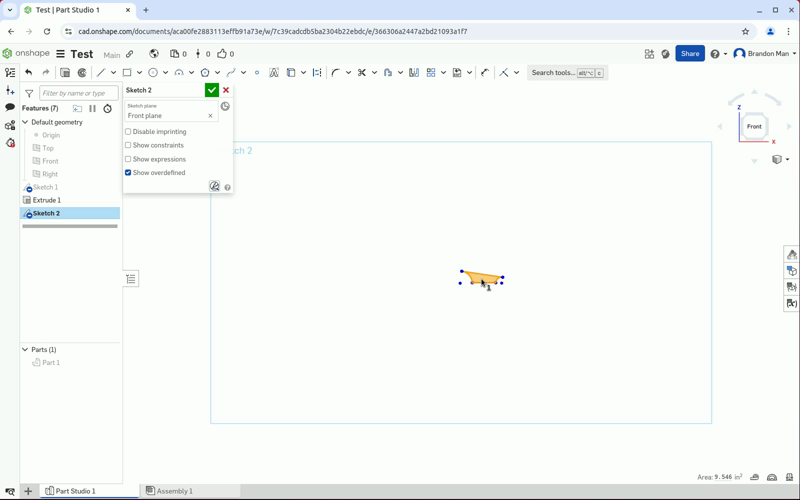
mouse_move(73, 352)
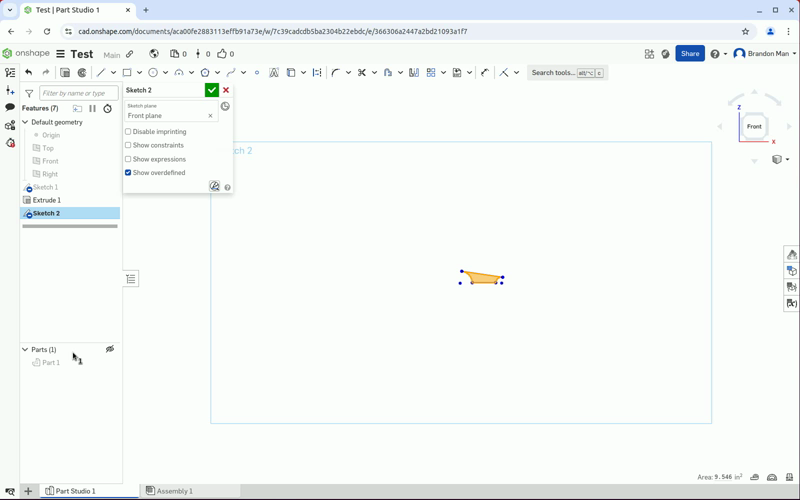
key(shift+y)
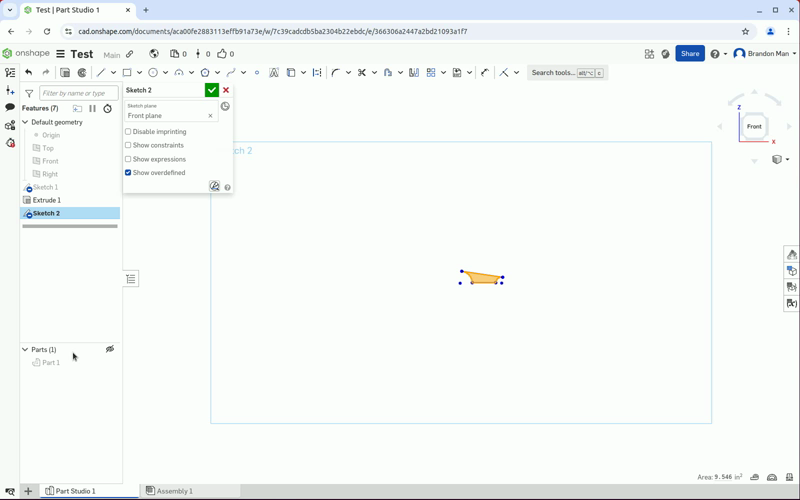
key(shift+e)
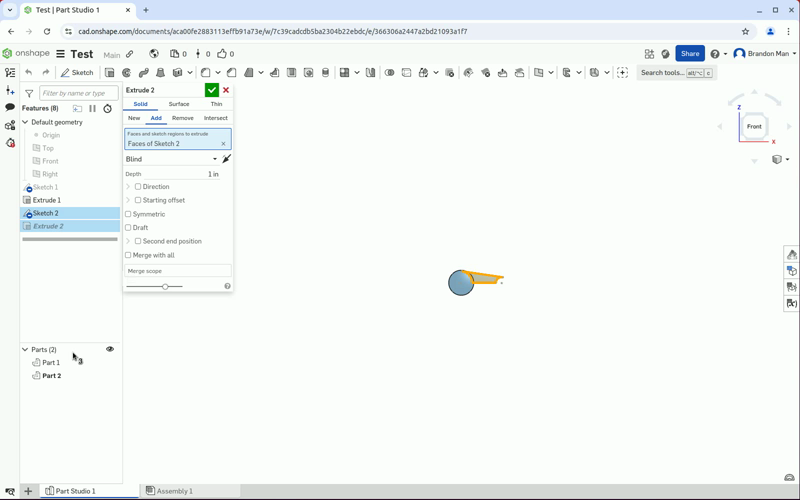
mouse_move(143, 106)
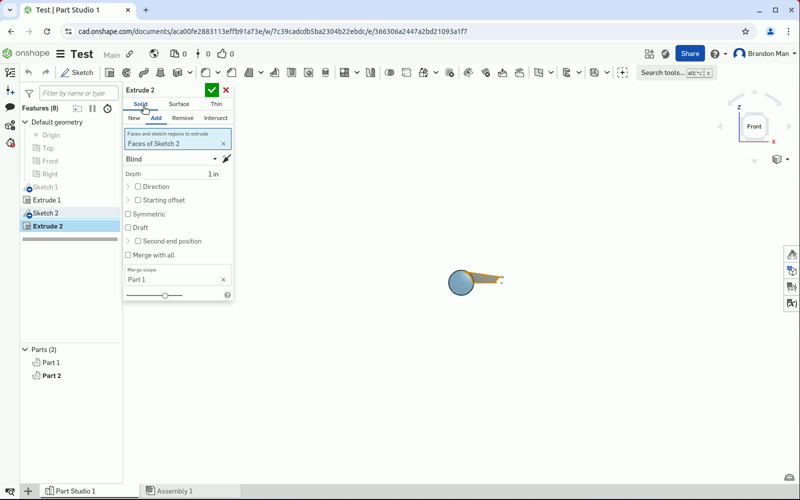
click(143, 106)
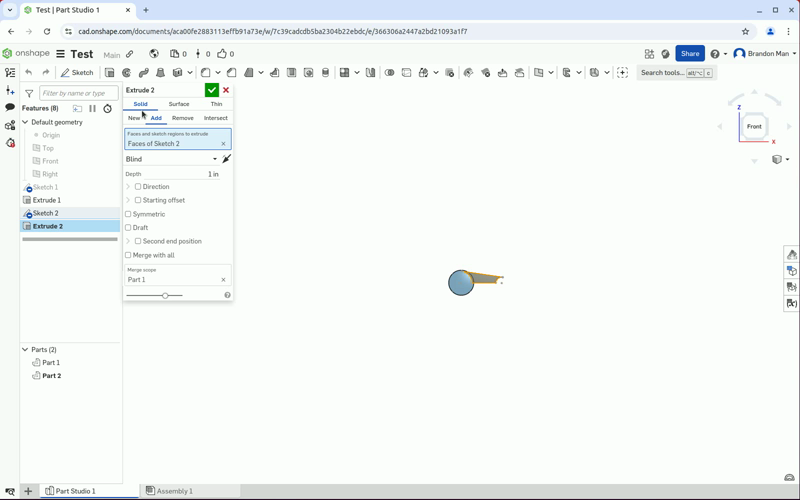
mouse_move(137, 120)
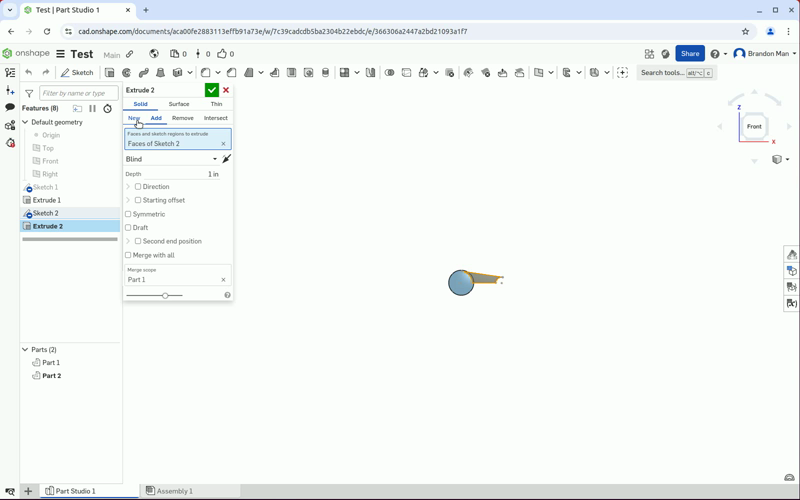
click(137, 120)
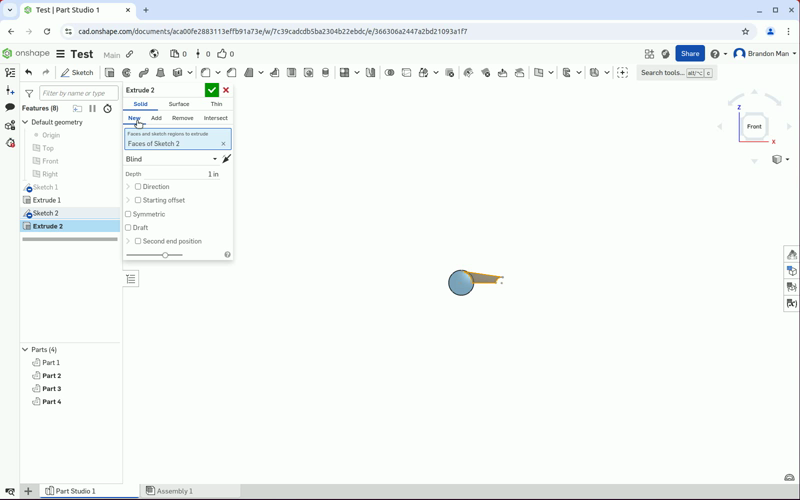
key(tab, 4)
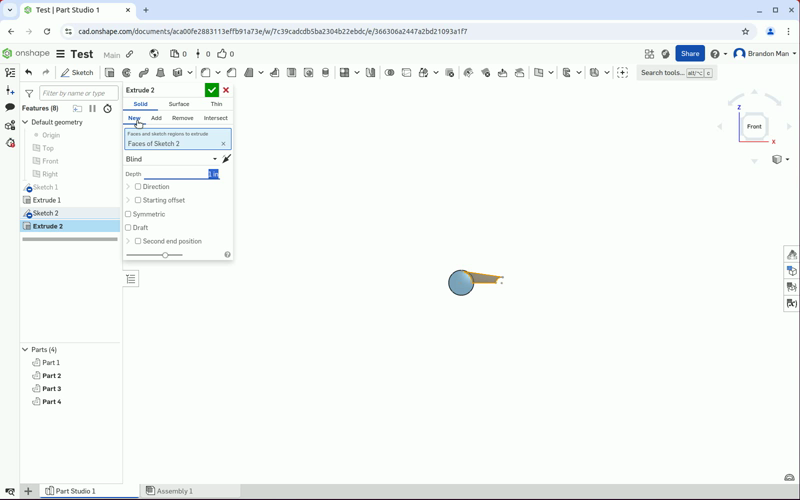
text(9.628)
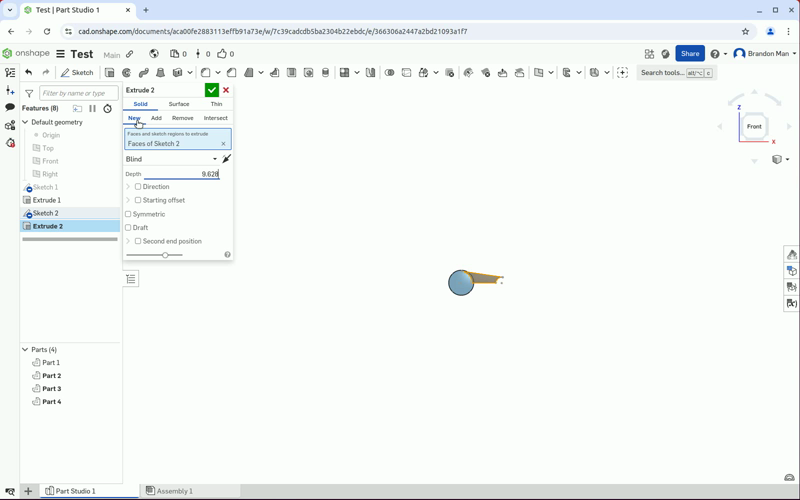
key(tab, 3)
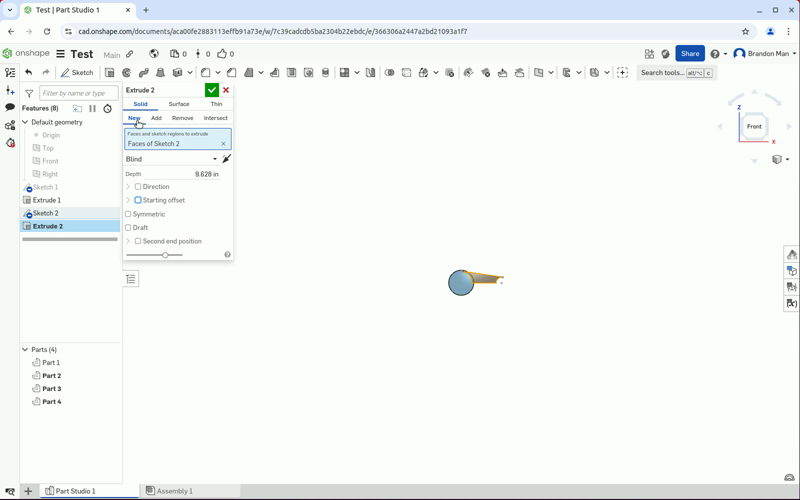
key(tab, 2)
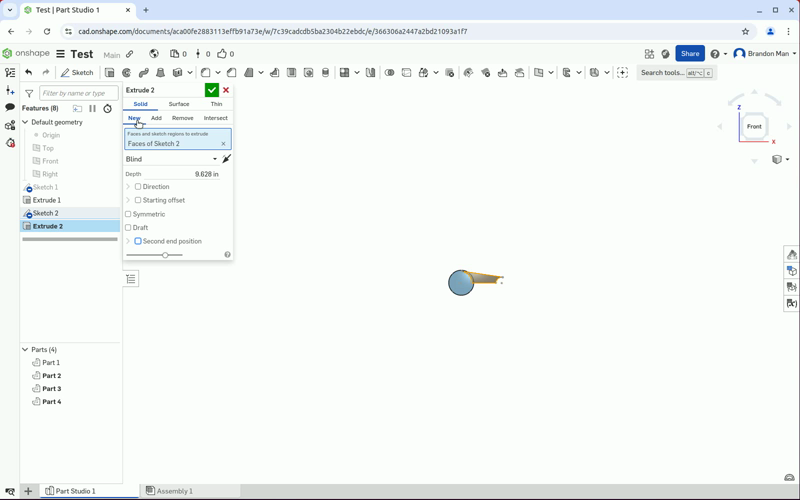
key(space)
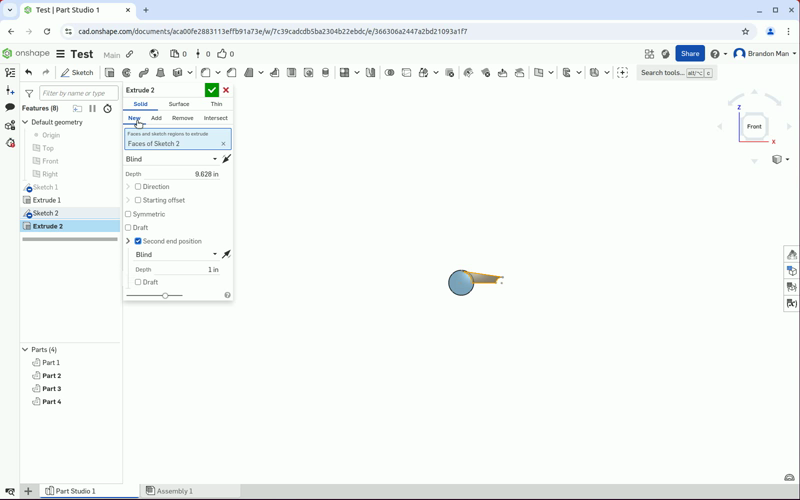
key(tab, 3)
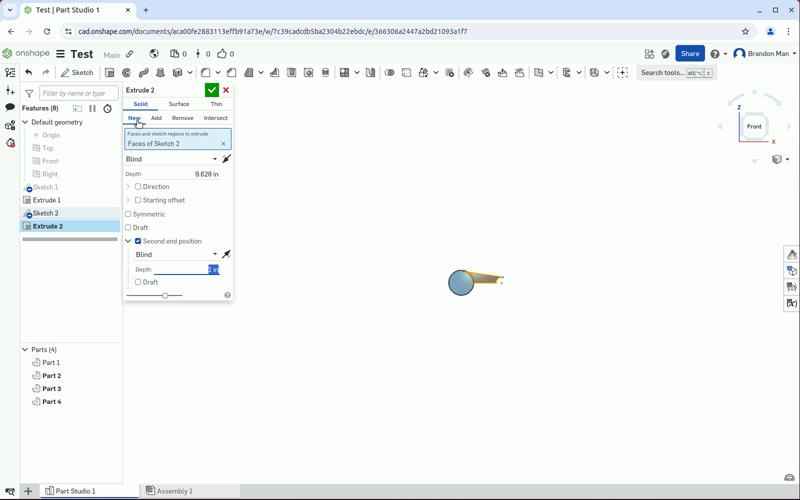
text(8.425)
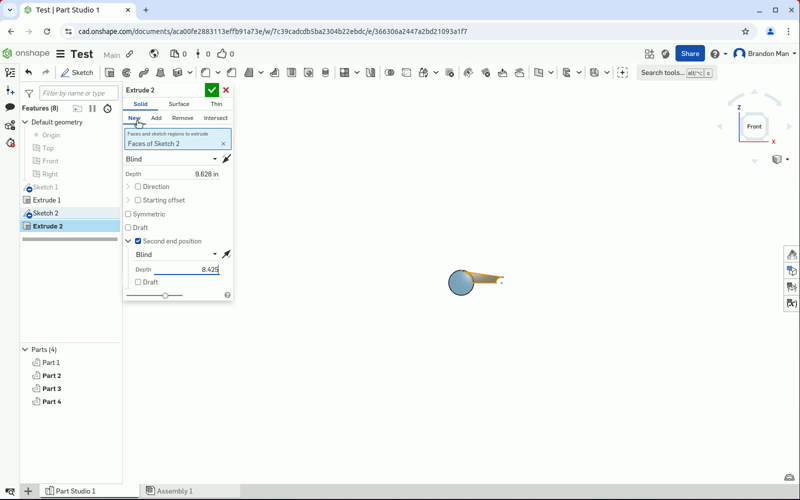
key(enter)
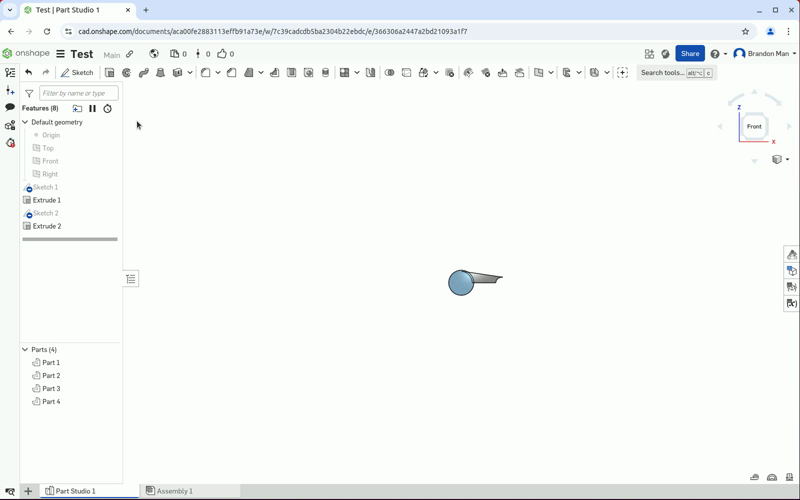
key(shift+h)
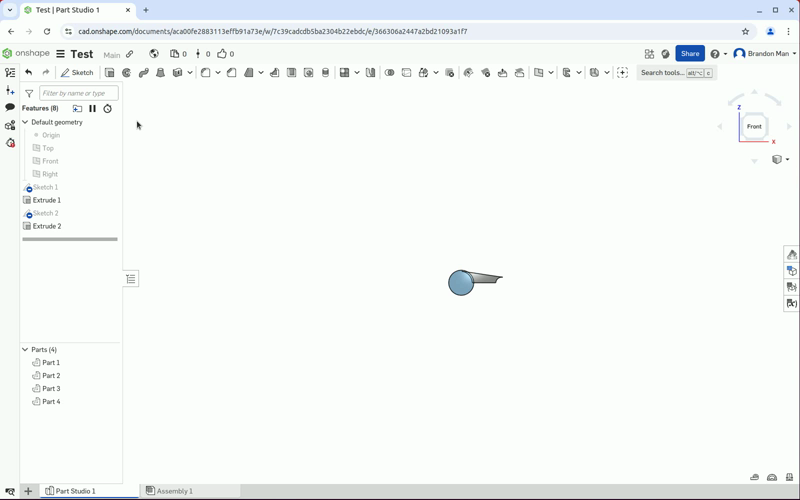
key(shift+h)
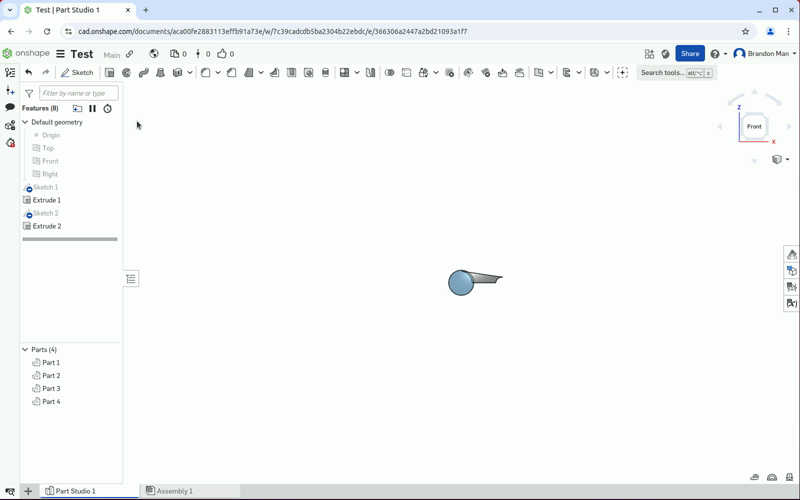
mouse_move(73, 189)
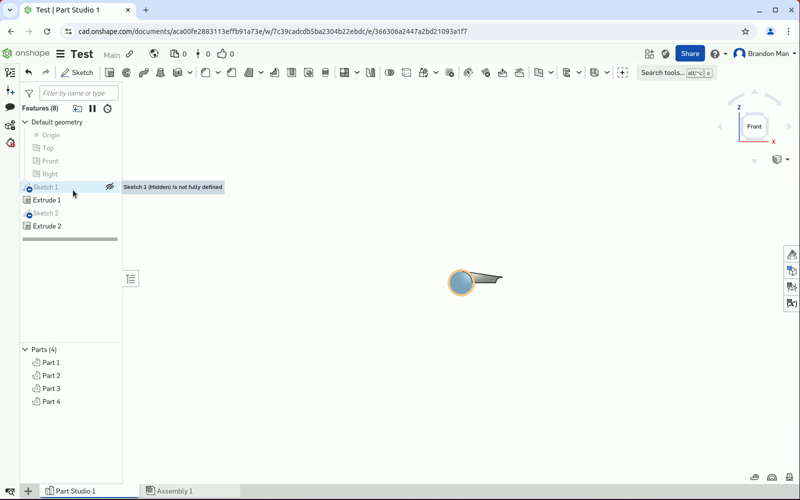
click(73, 189)
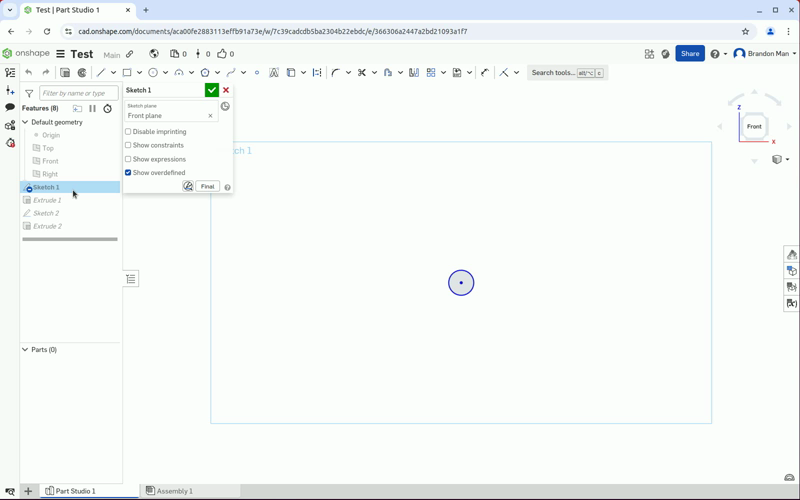
mouse_move(229, 92)
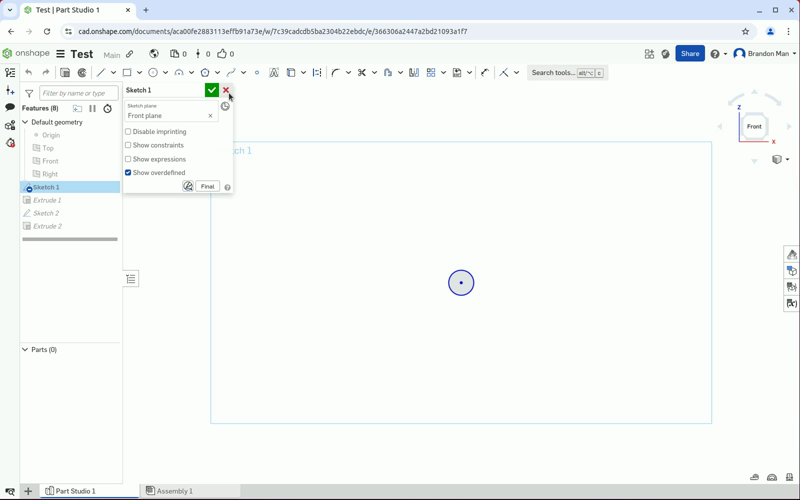
click(229, 92)
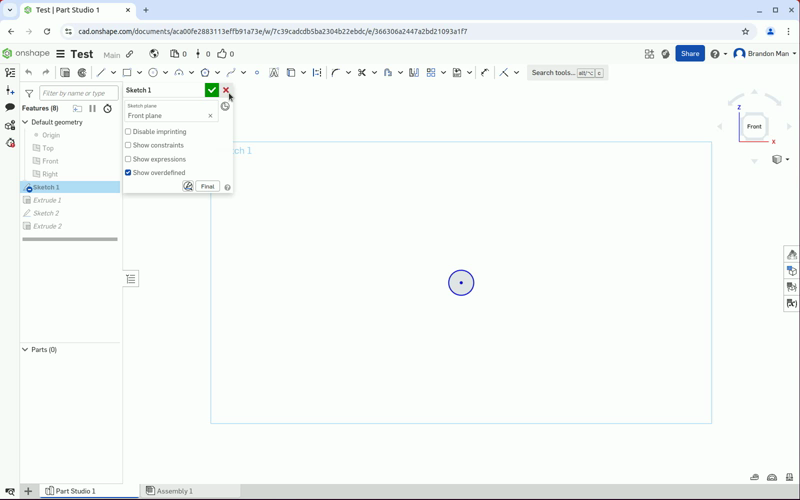
key(shift+s)
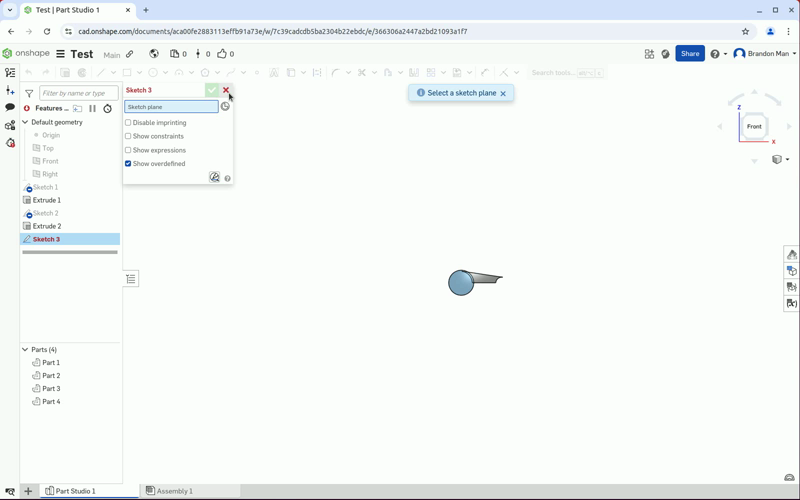
mouse_move(73, 163)
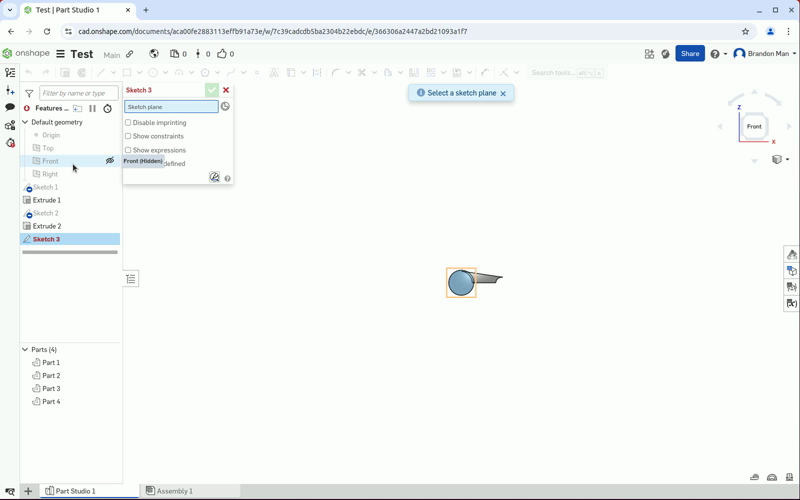
click(73, 163)
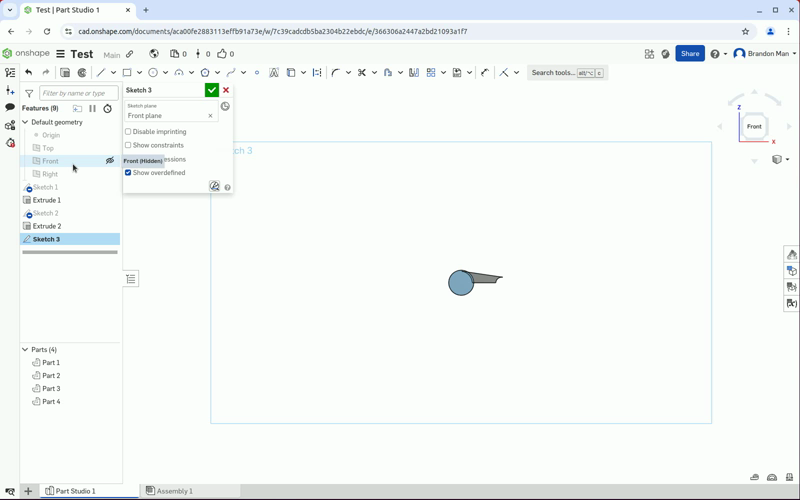
mouse_move(73, 352)
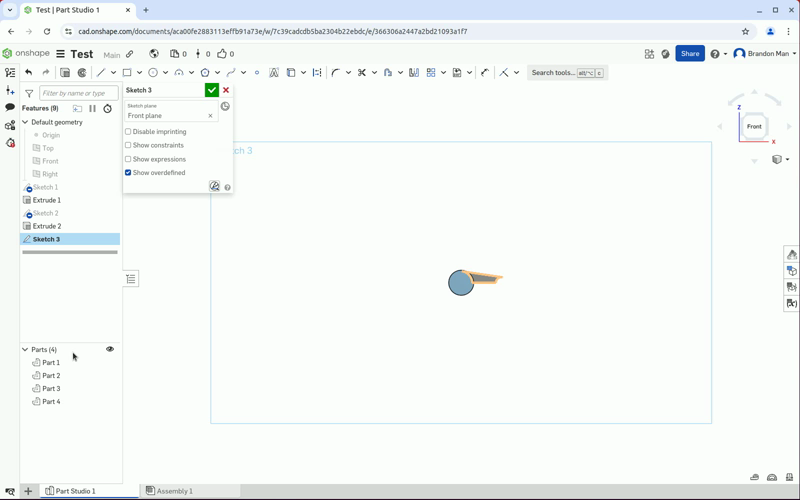
key(y)
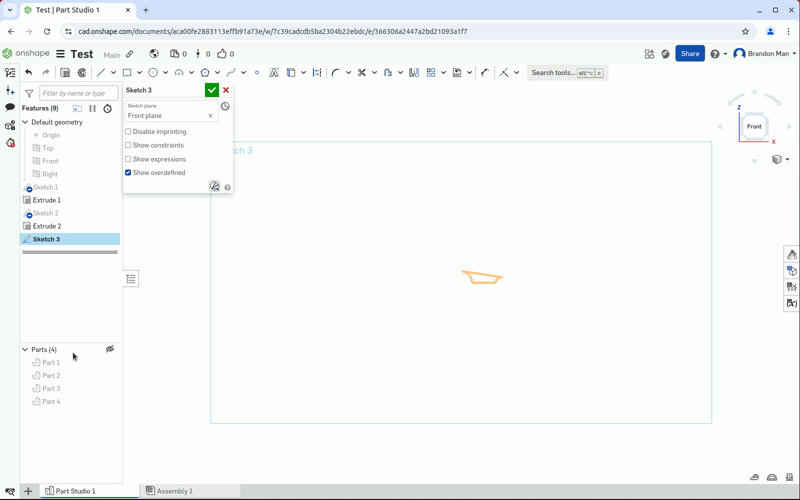
key(l)
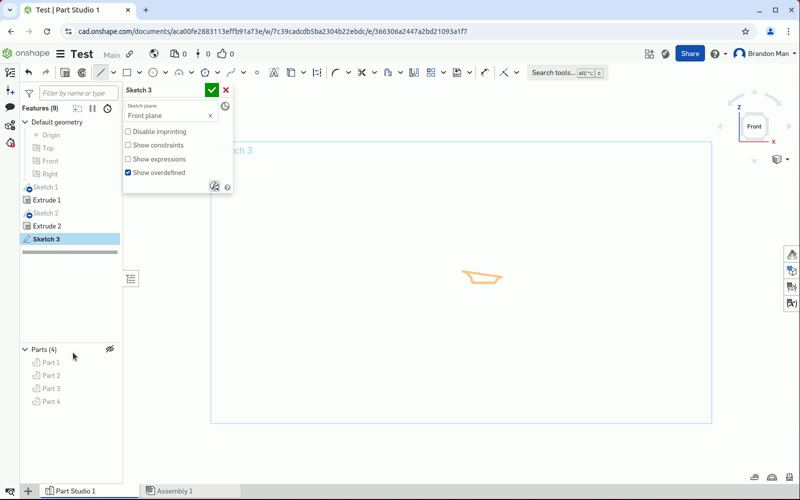
key_down(shift)
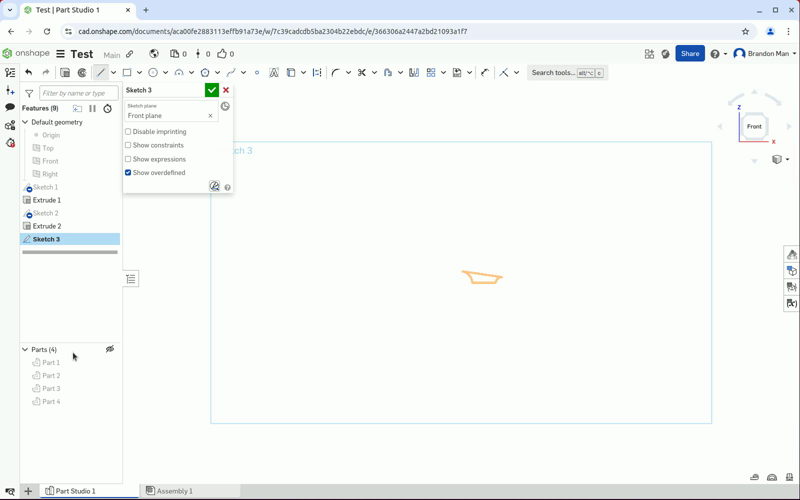
mouse_move(461, 294)
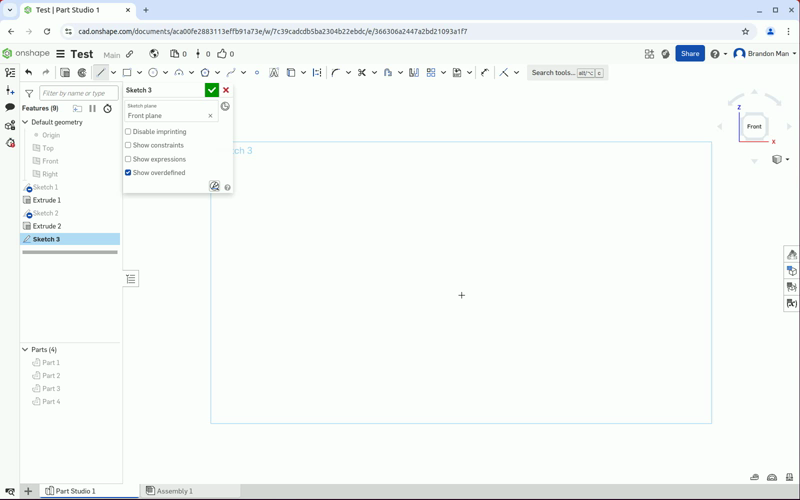
click(461, 294)
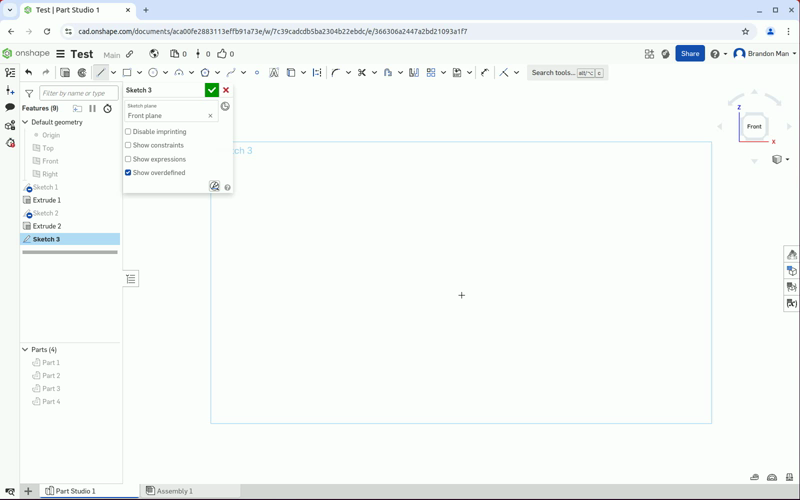
key_up(shift)
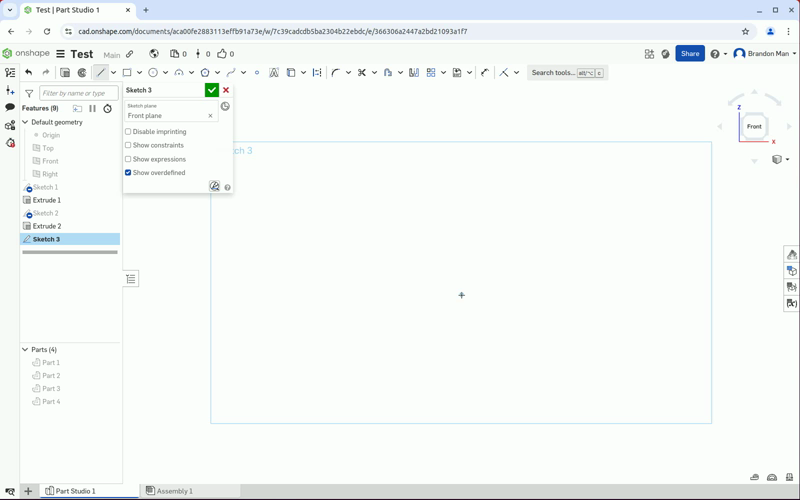
key_down(shift)
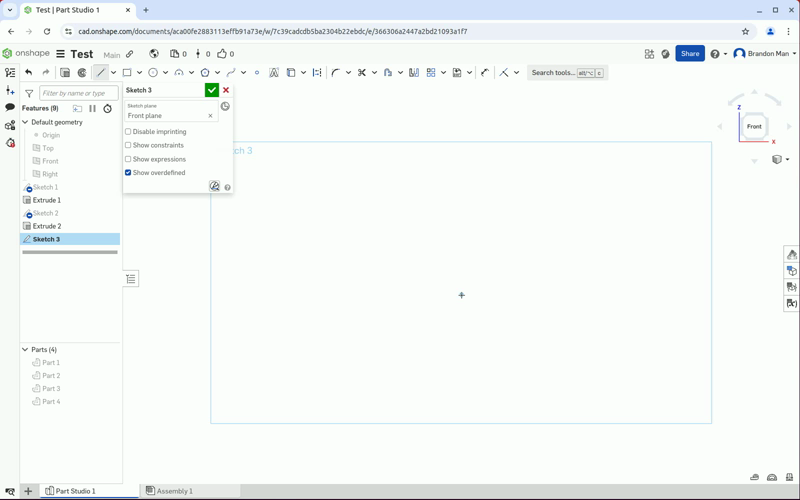
mouse_move(492, 294)
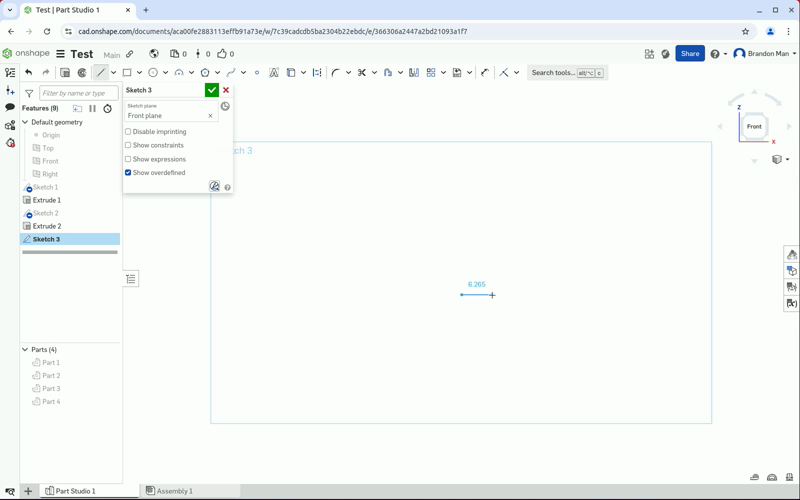
mouse_move(502, 288)
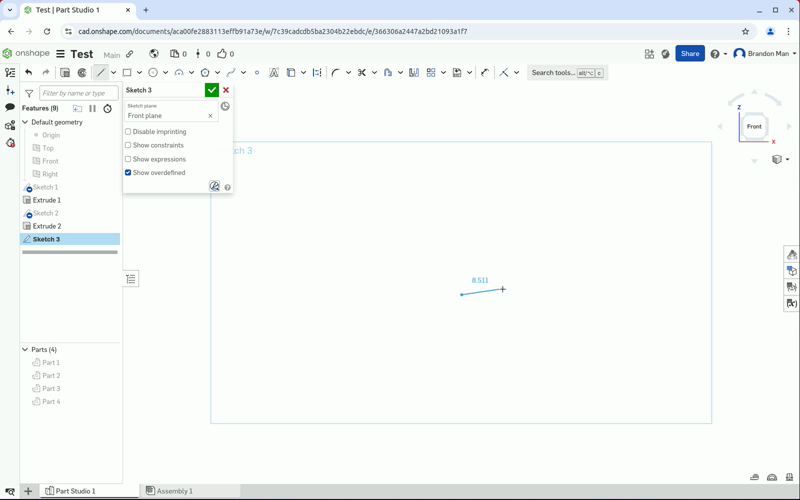
click(502, 288)
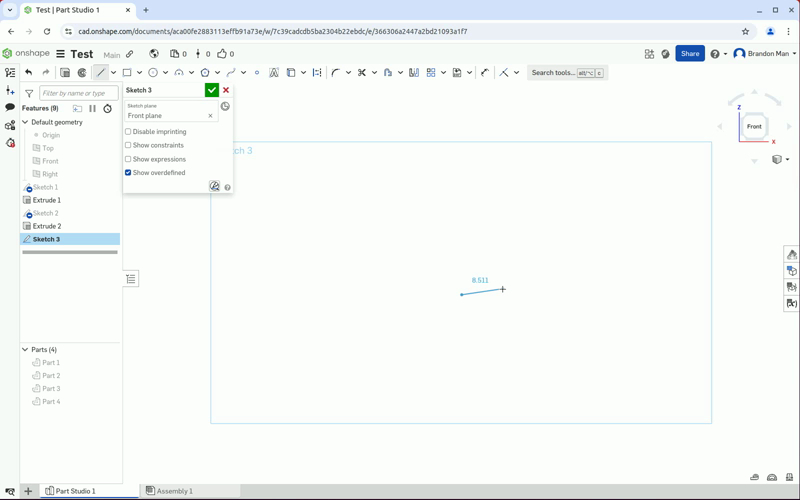
key_up(shift)
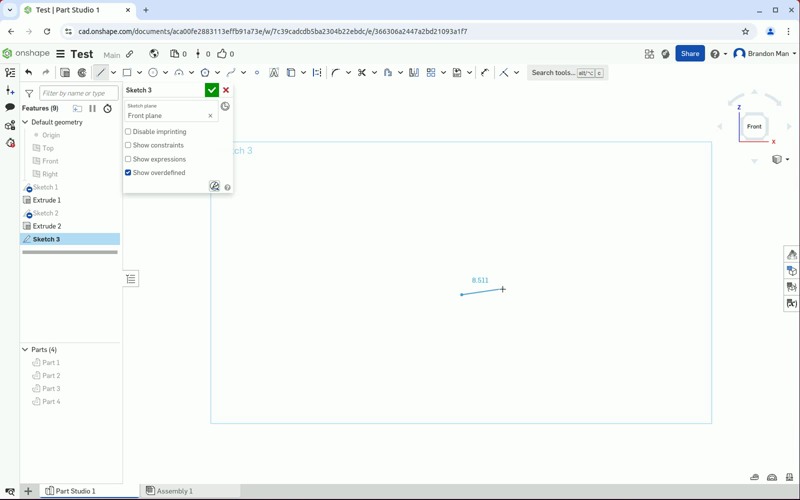
key(esc)
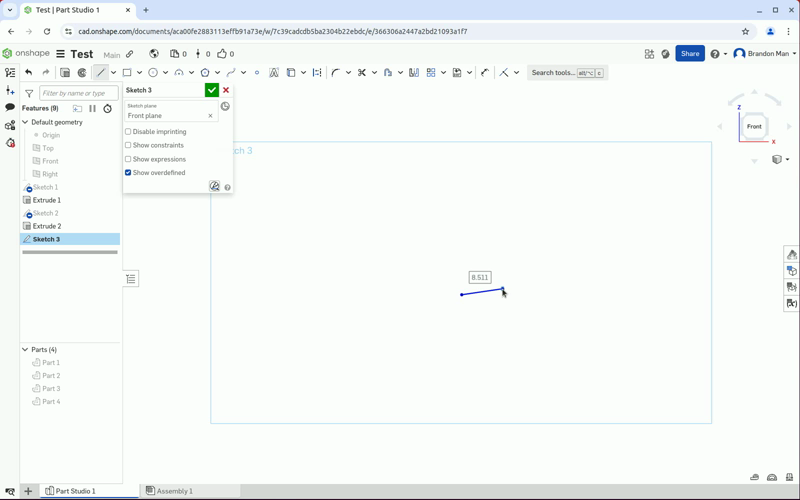
key(a)
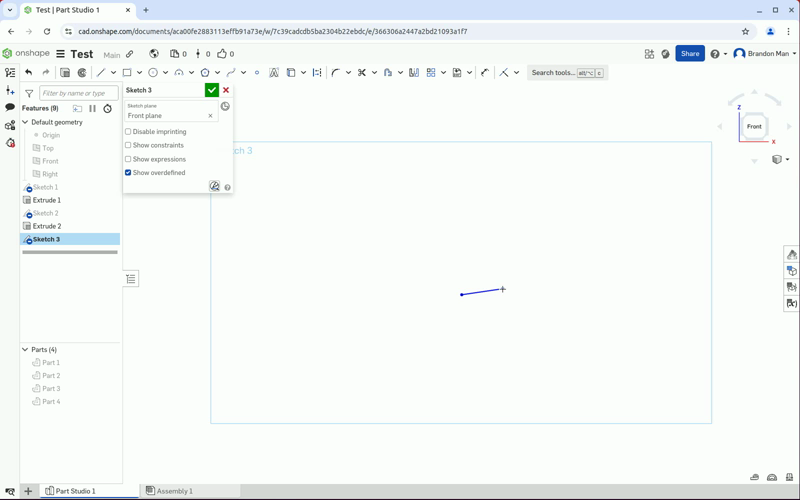
mouse_move(502, 288)
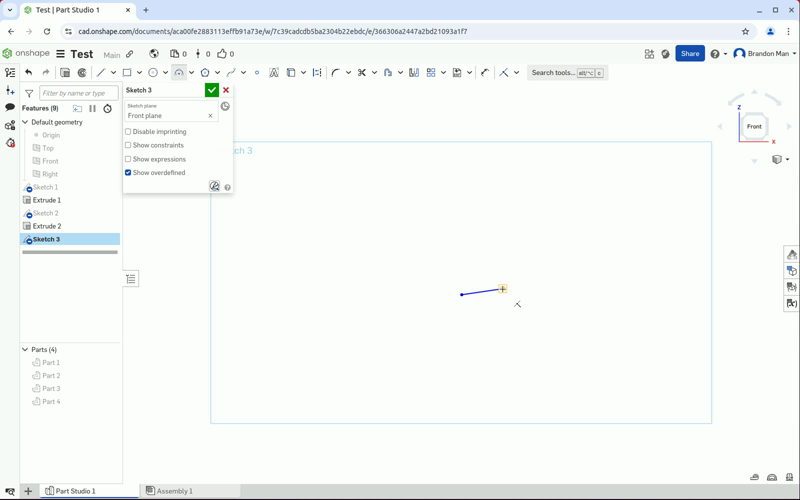
click(502, 288)
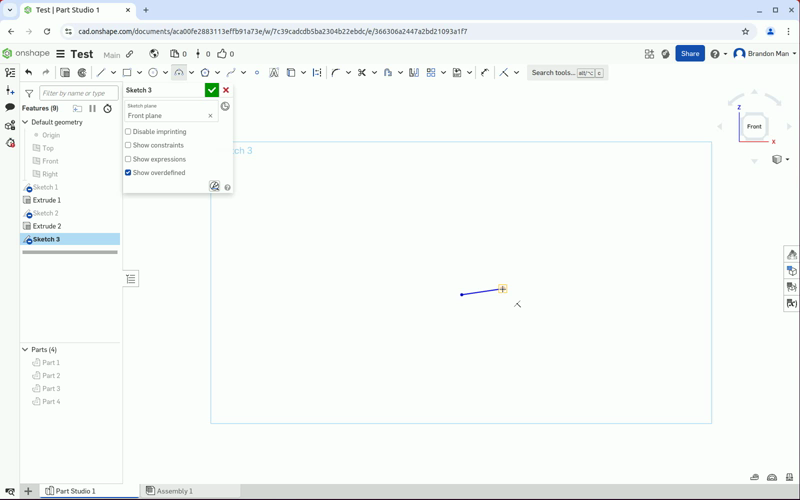
key_down(shift)
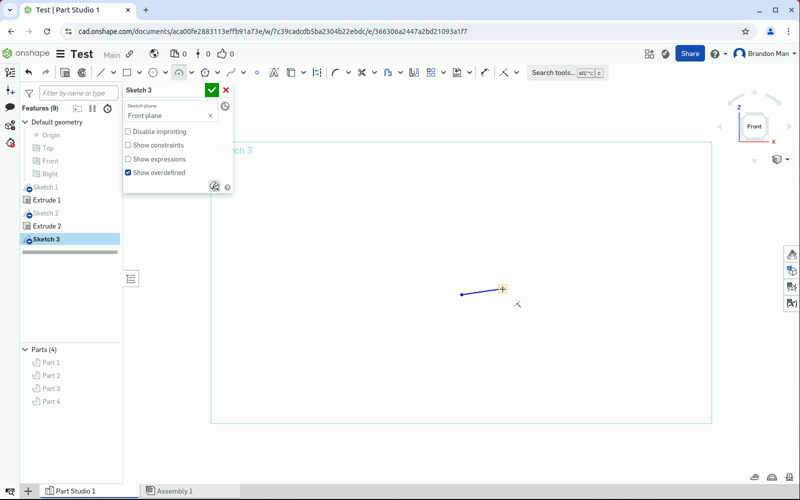
mouse_move(495, 283)
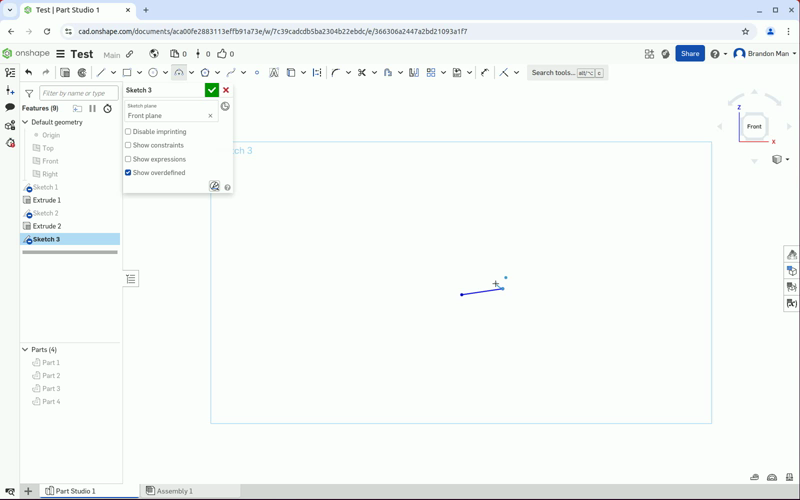
click(495, 283)
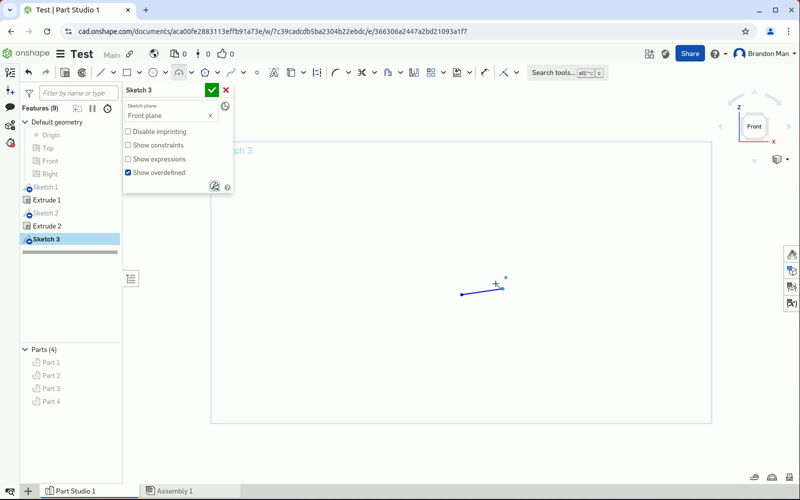
mouse_move(498, 287)
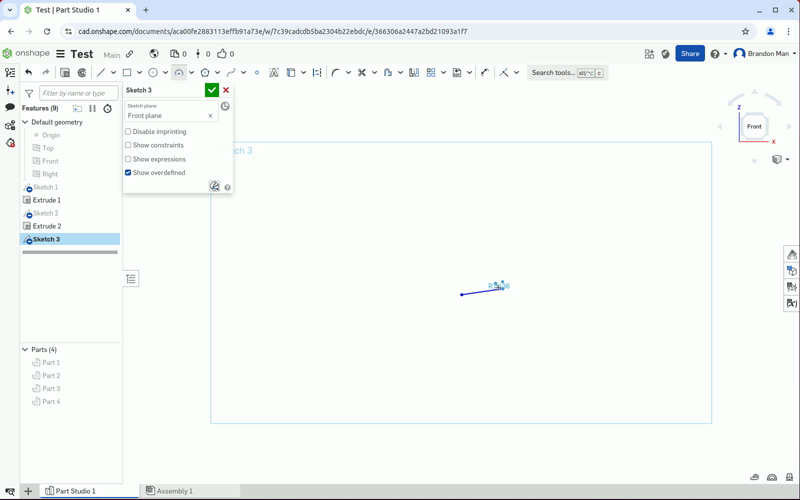
click(498, 287)
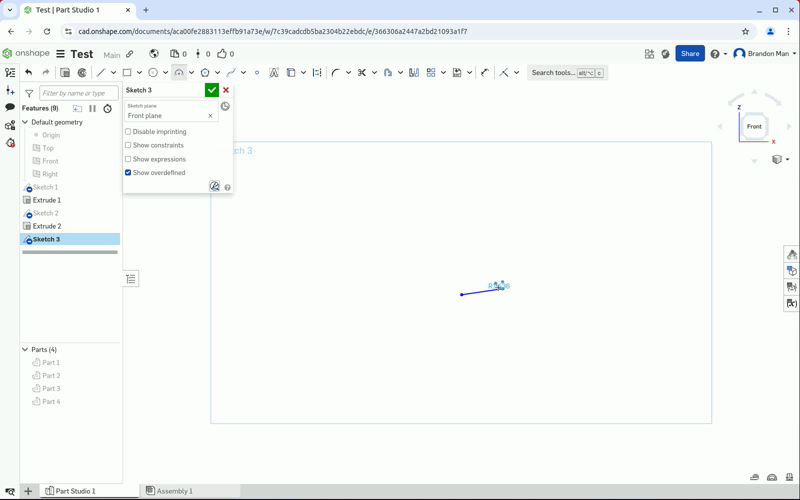
key_up(shift)
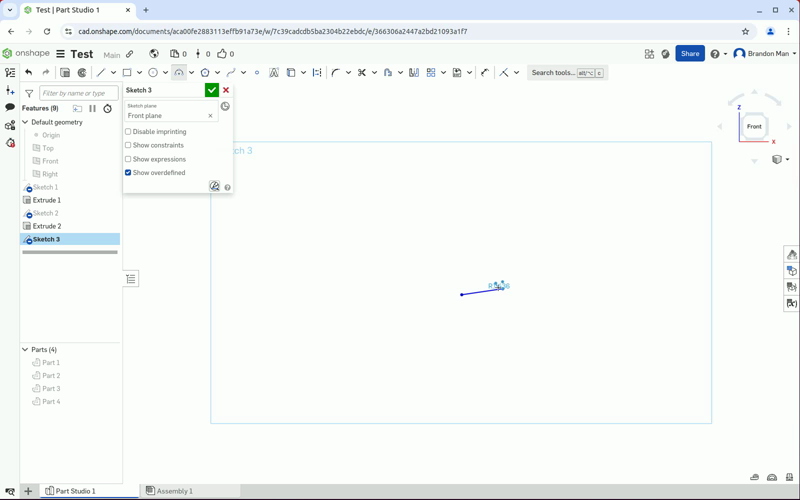
key(esc)
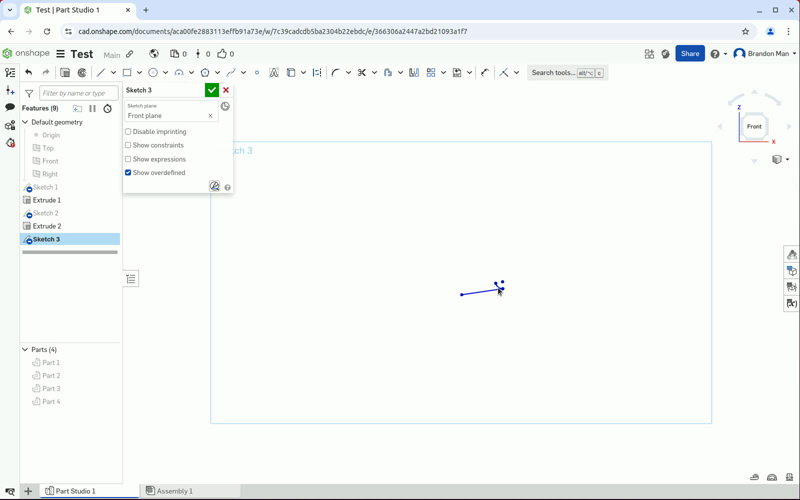
key(l)
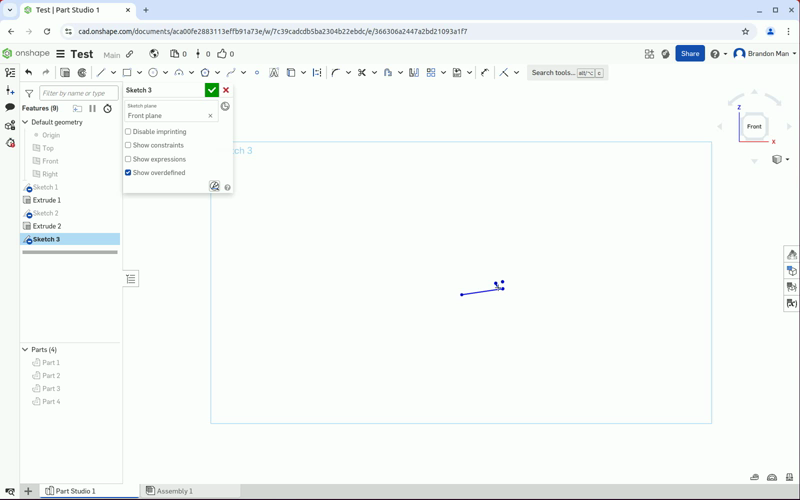
mouse_move(495, 283)
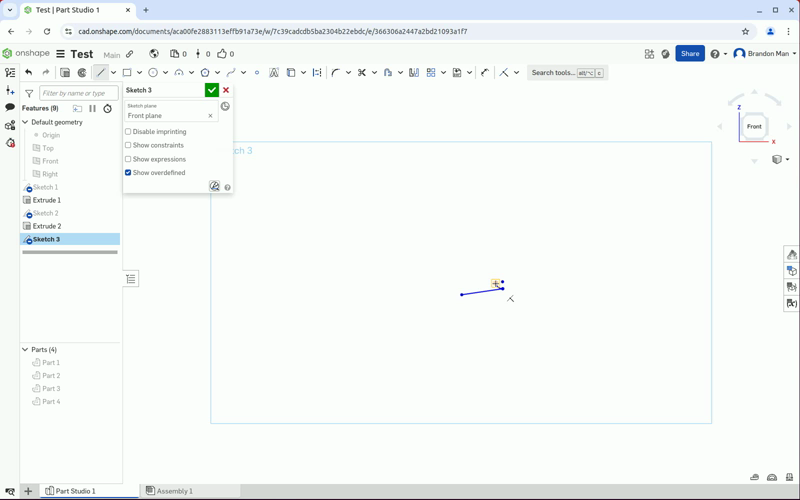
click(495, 283)
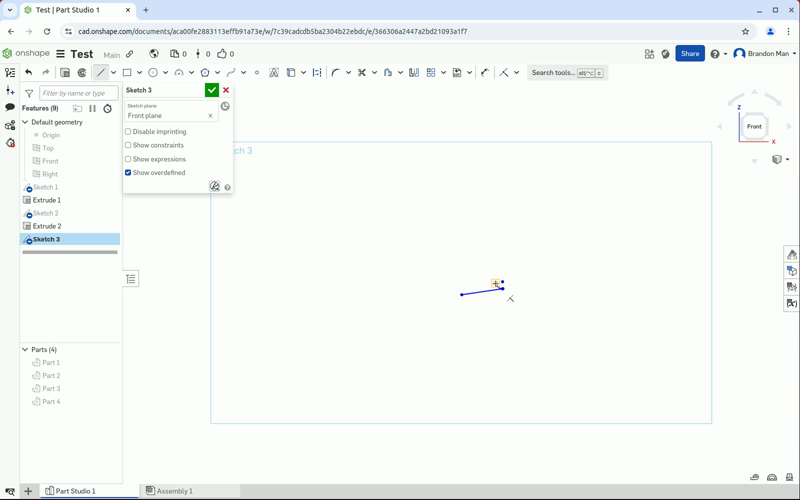
key_down(shift)
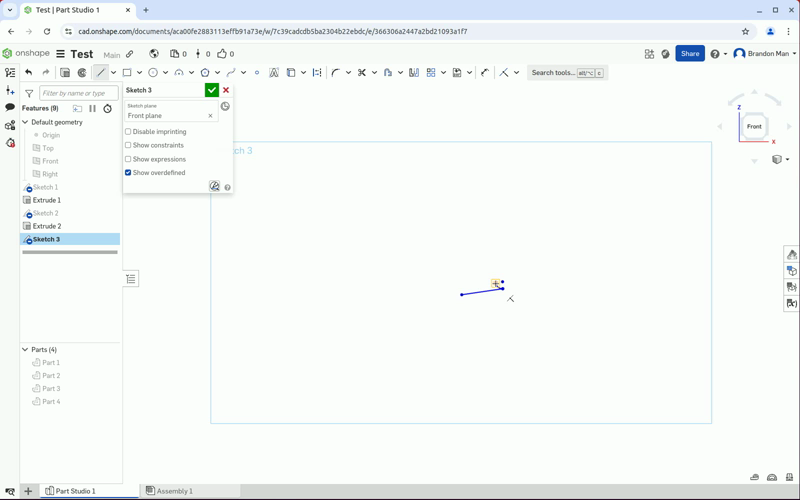
mouse_move(525, 283)
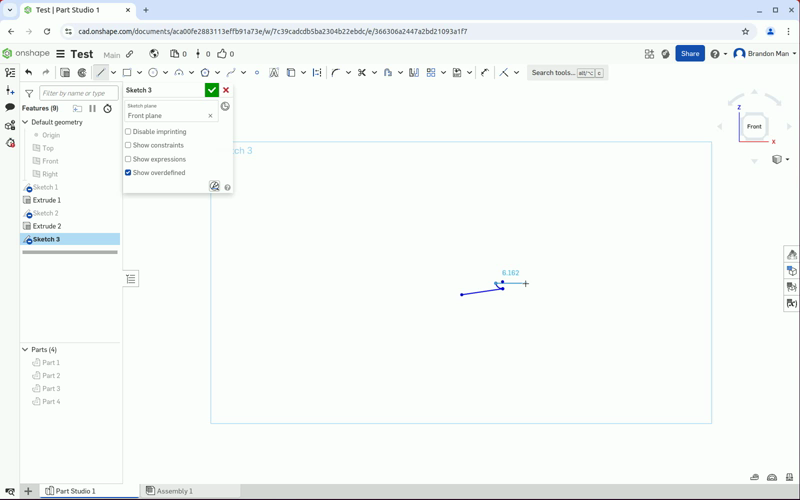
mouse_move(472, 283)
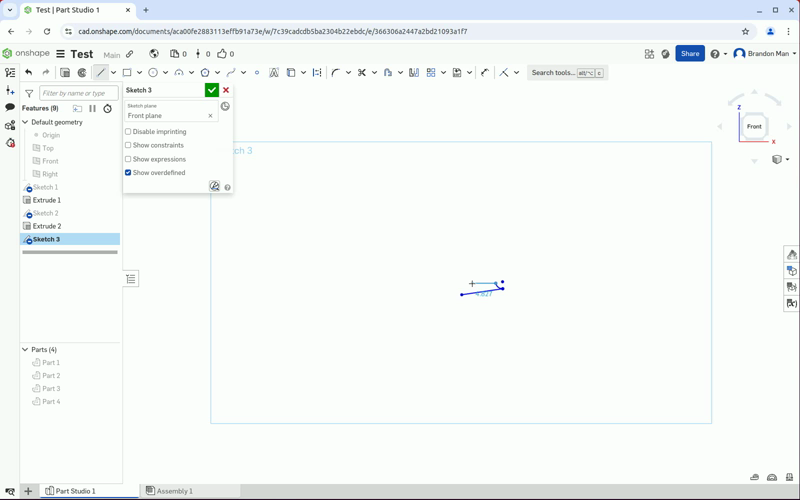
click(472, 283)
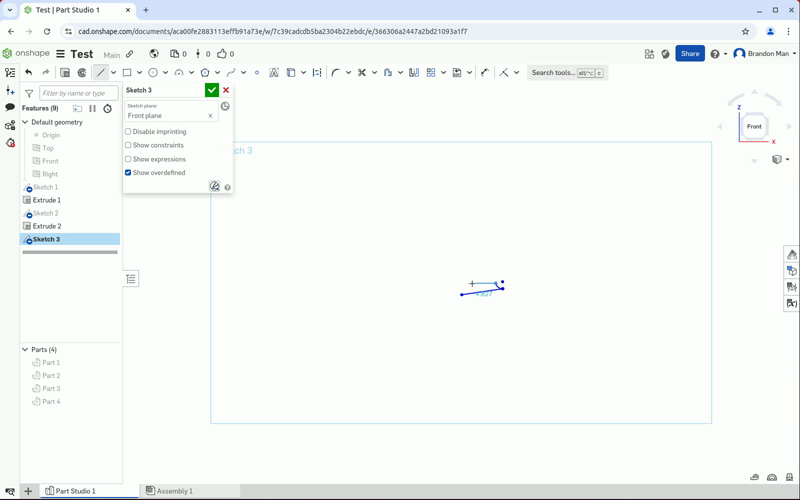
key_up(shift)
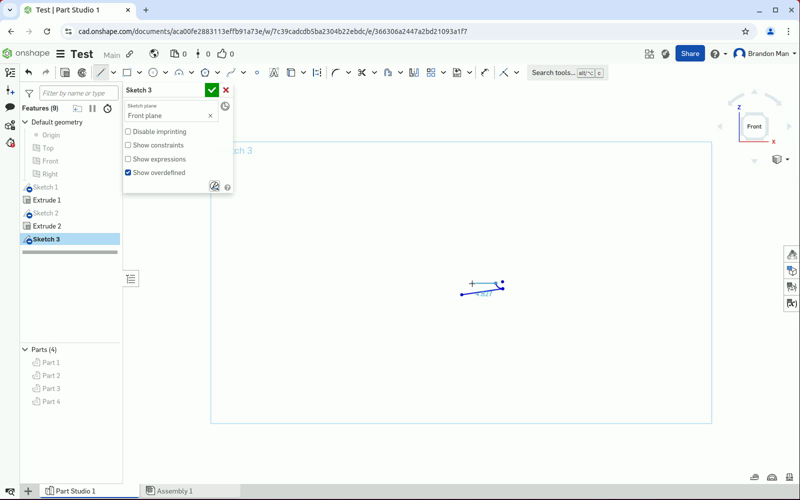
key(esc)
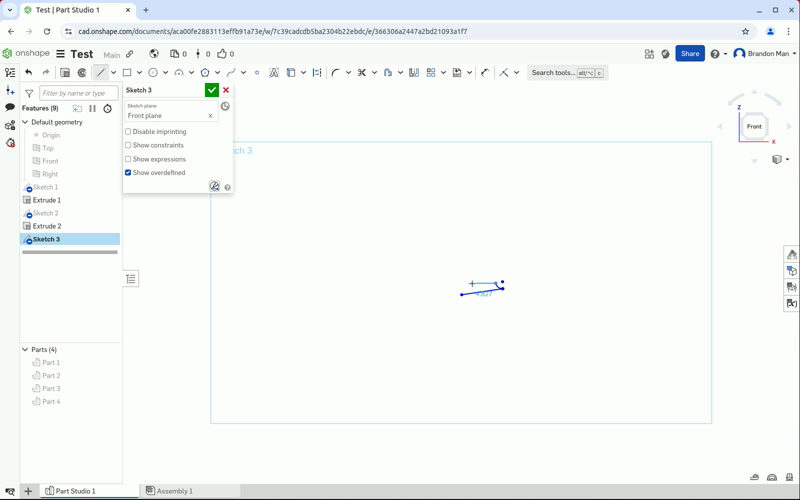
key(a)
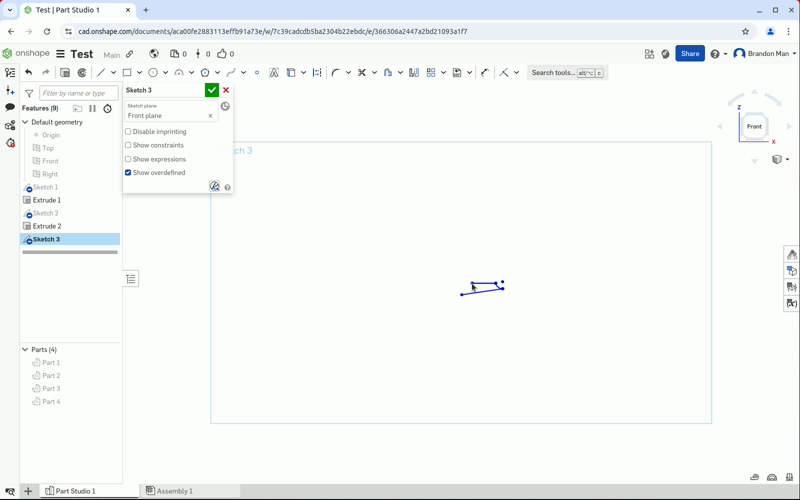
mouse_move(472, 283)
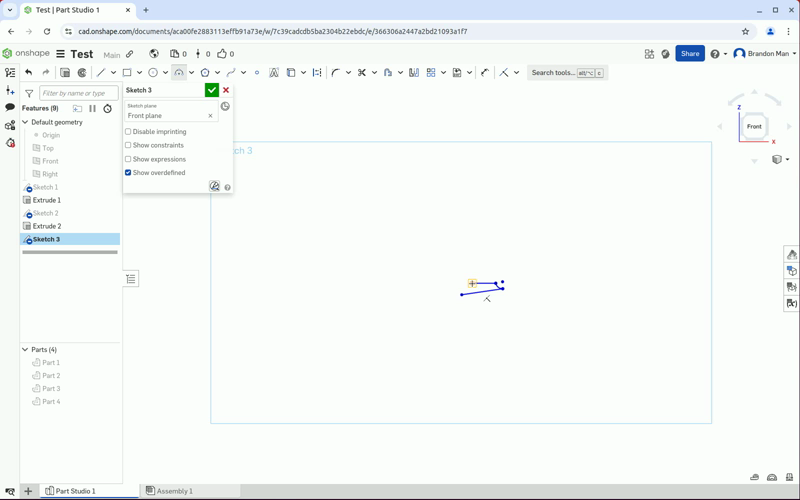
click(472, 283)
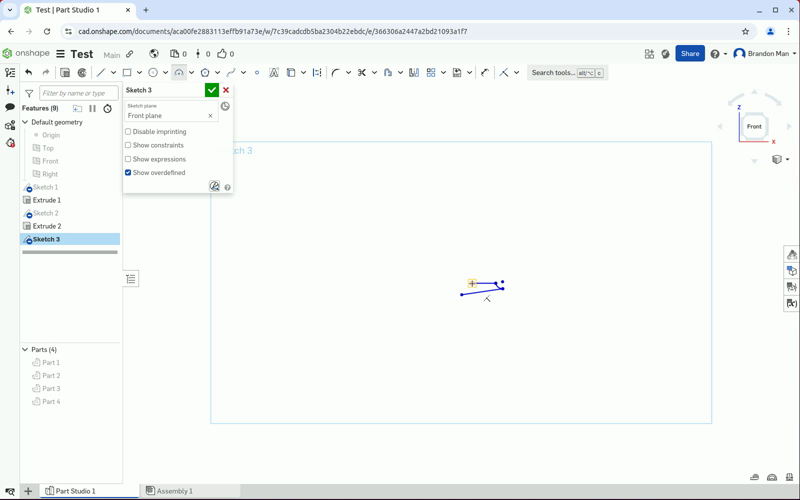
mouse_move(461, 294)
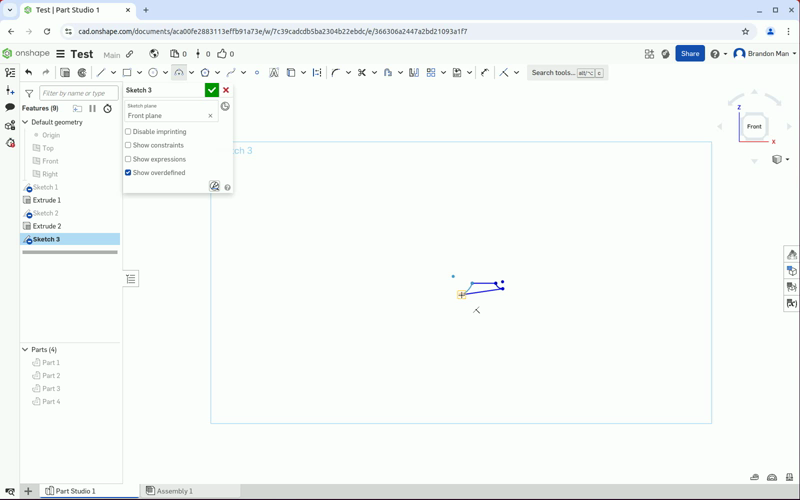
click(461, 294)
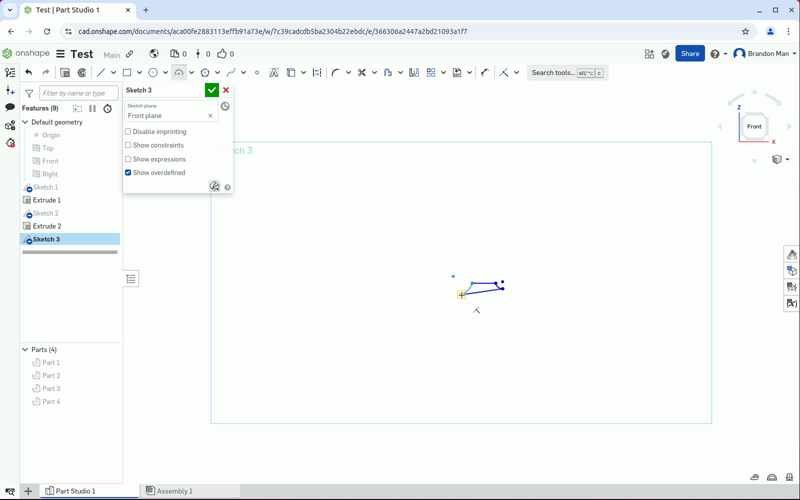
key_down(shift)
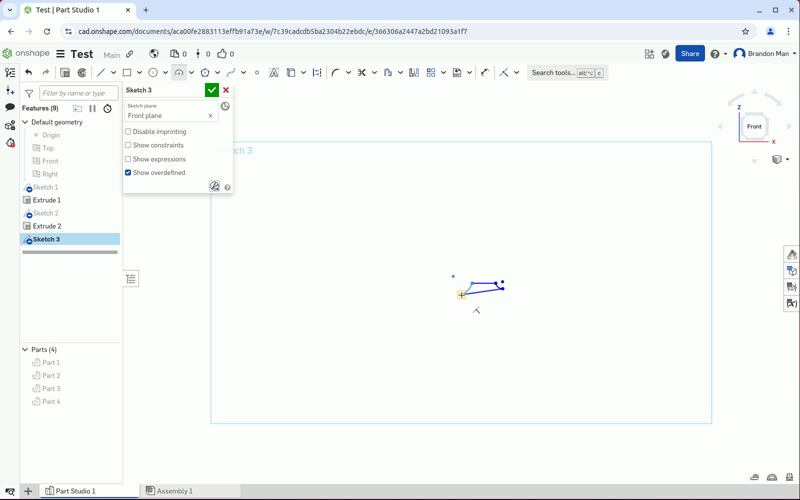
mouse_move(469, 290)
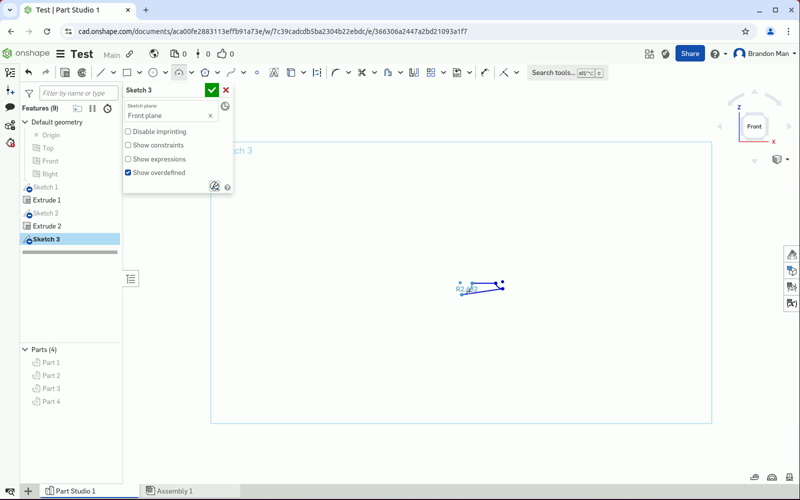
click(469, 290)
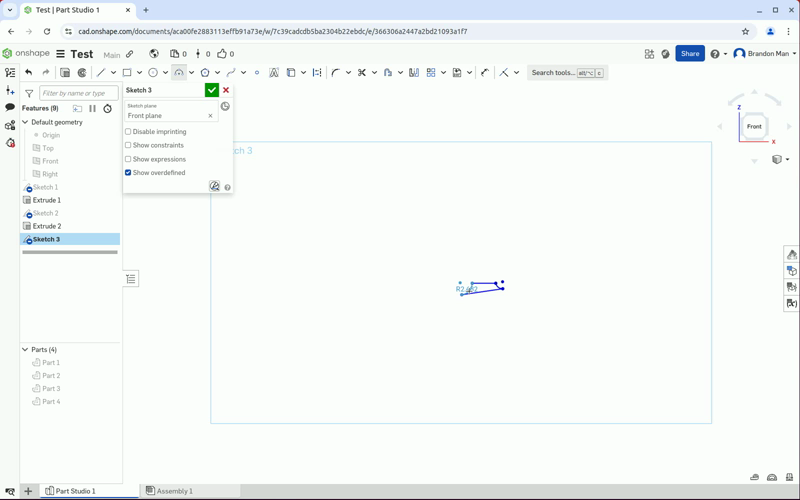
key_up(shift)
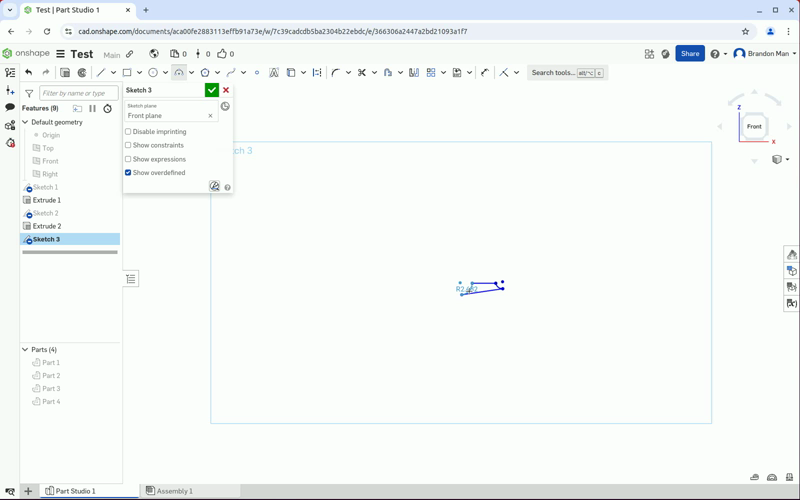
key(esc)
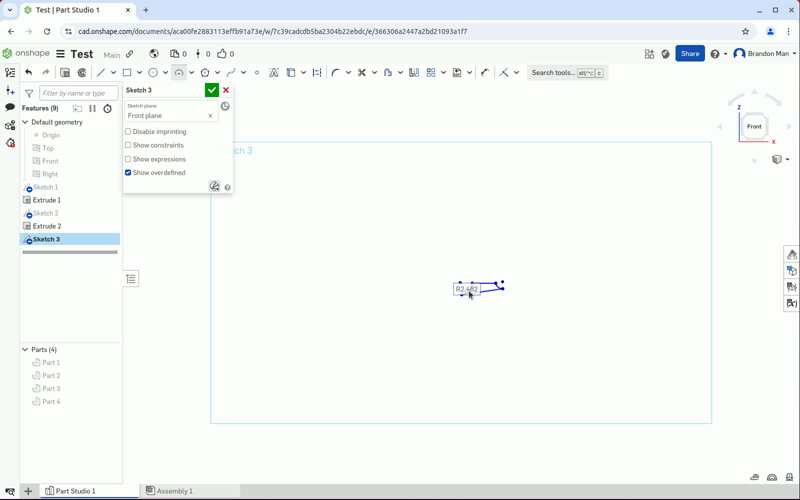
mouse_move(473, 289)
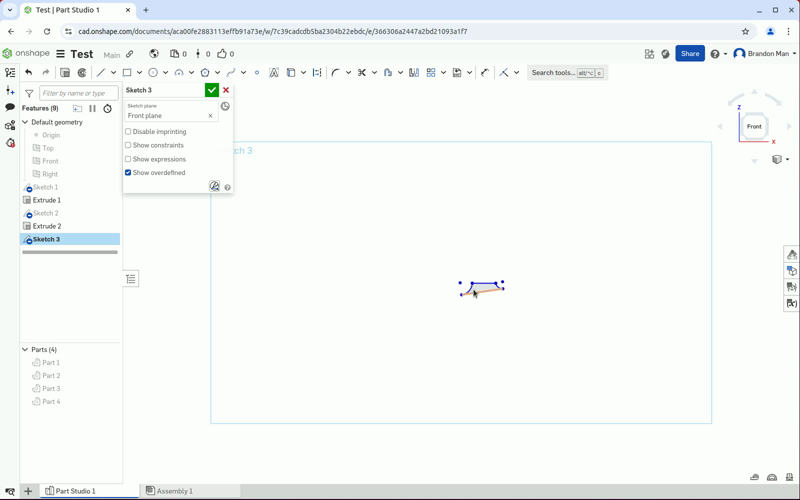
scroll(6)
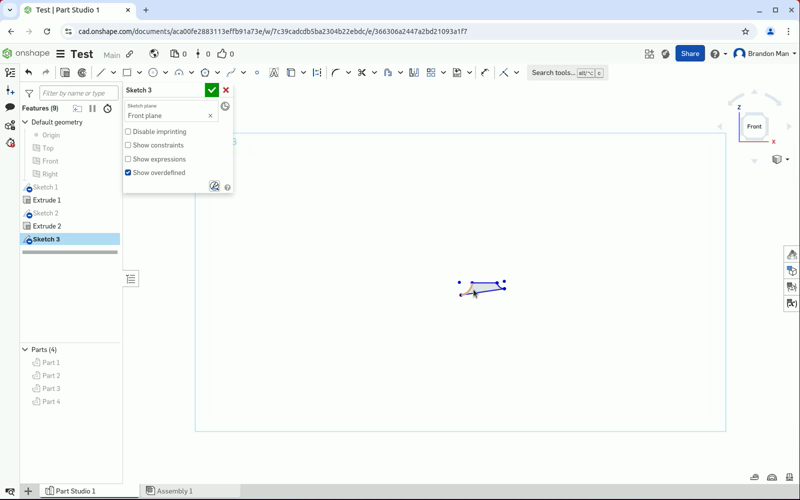
scroll(6)
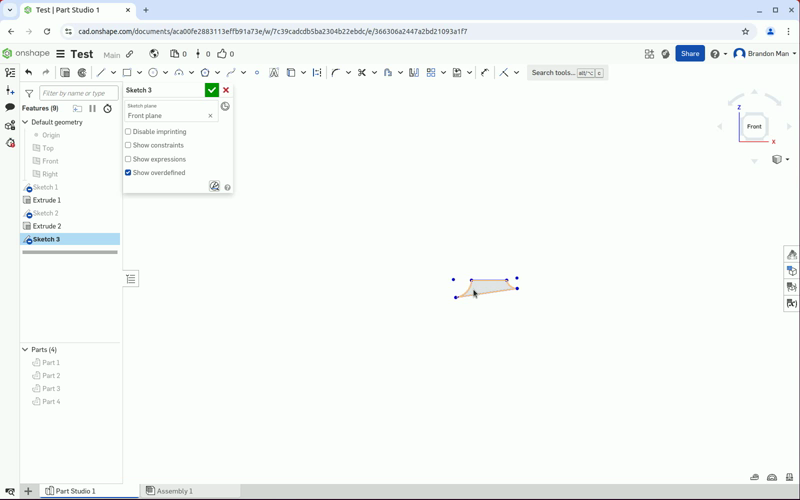
scroll(6)
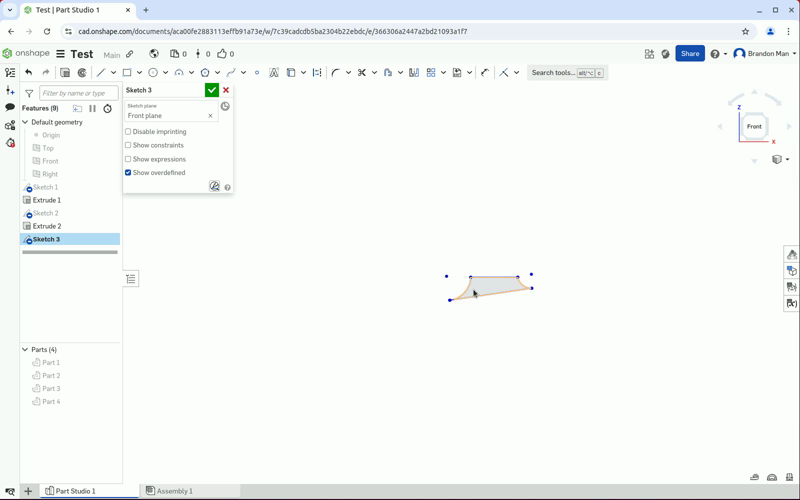
scroll(6)
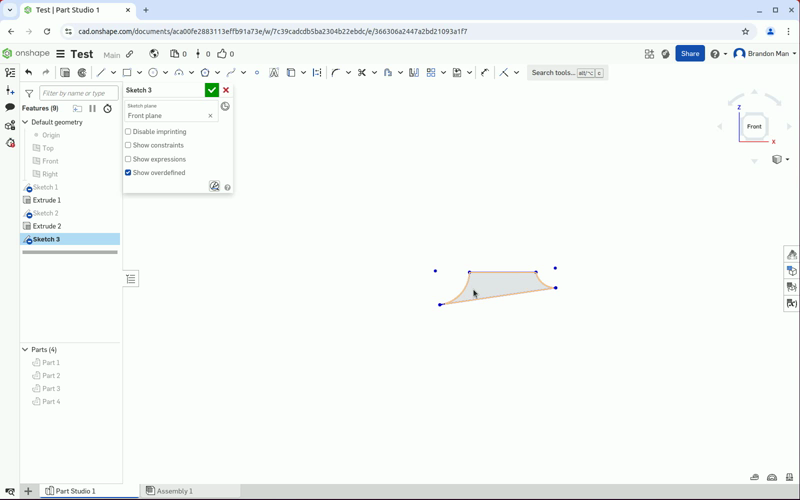
scroll(6)
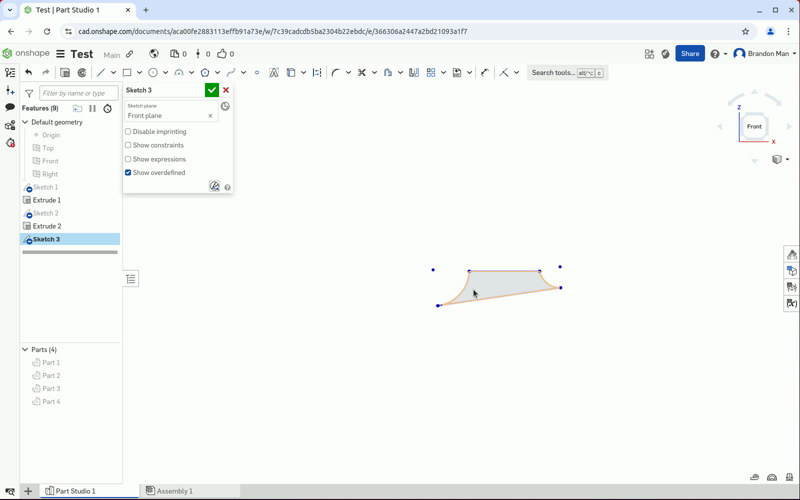
scroll(6)
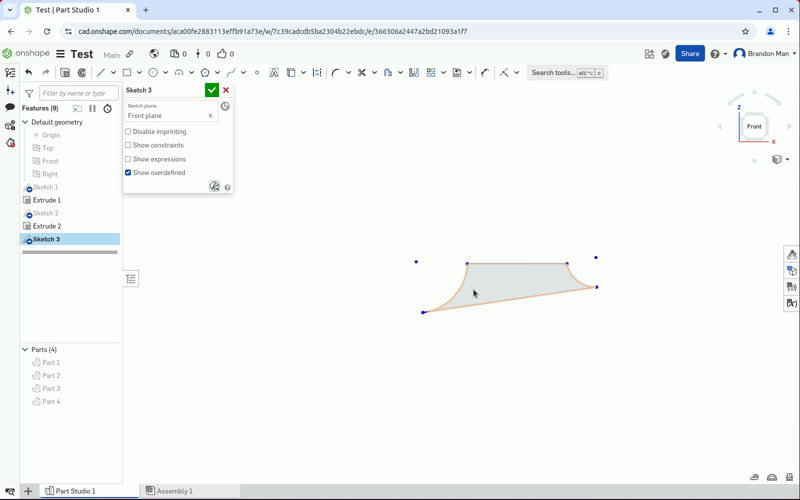
scroll(6)
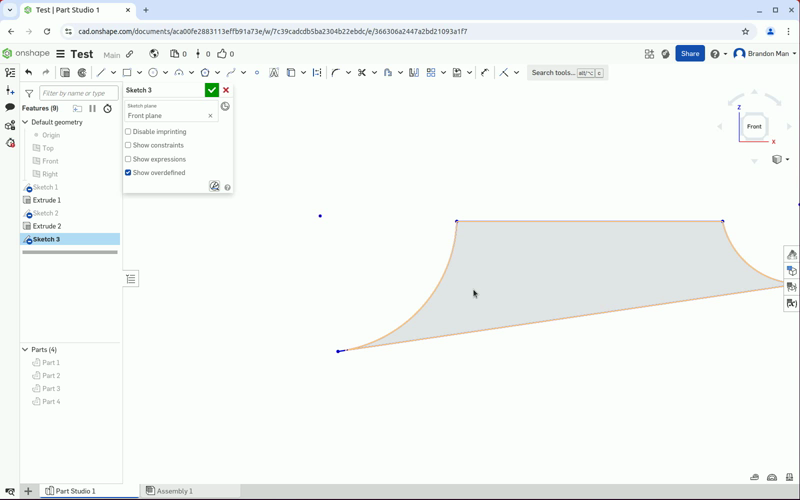
click(473, 289)
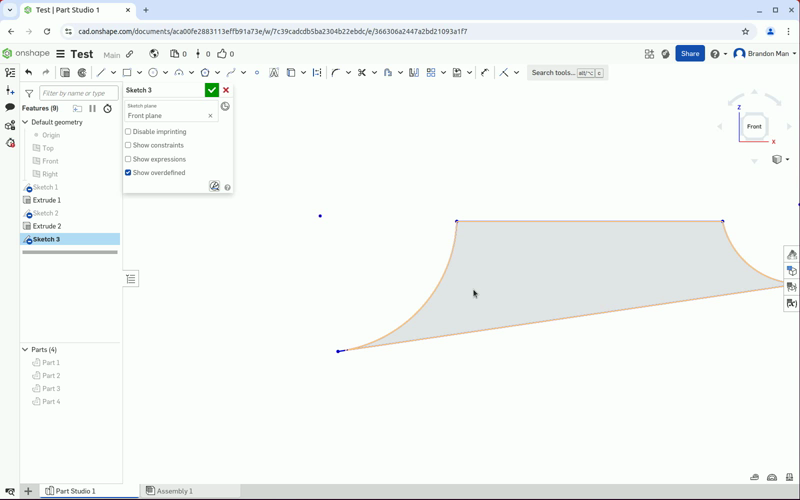
scroll(-6)
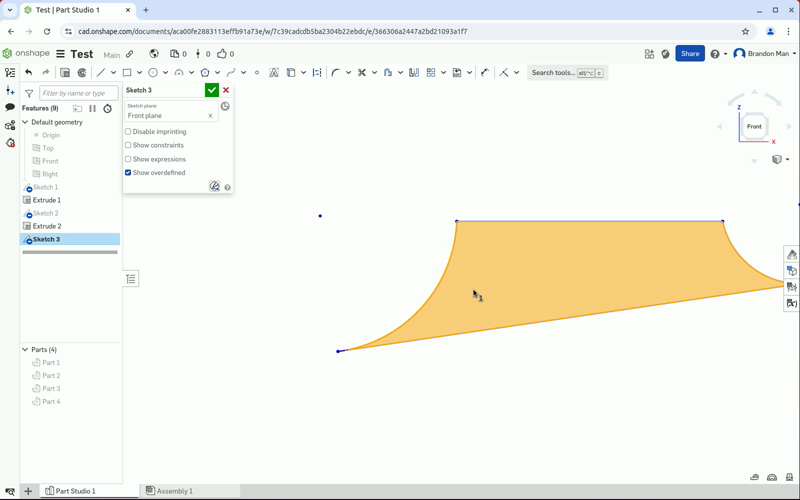
scroll(-6)
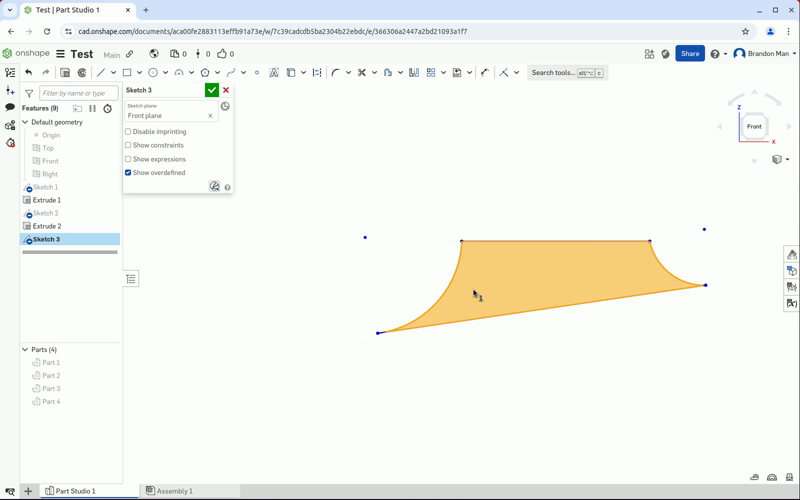
scroll(-6)
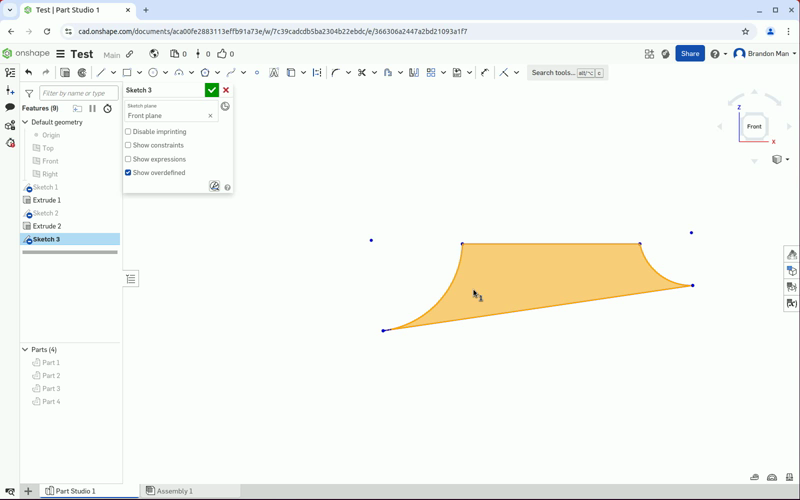
scroll(-6)
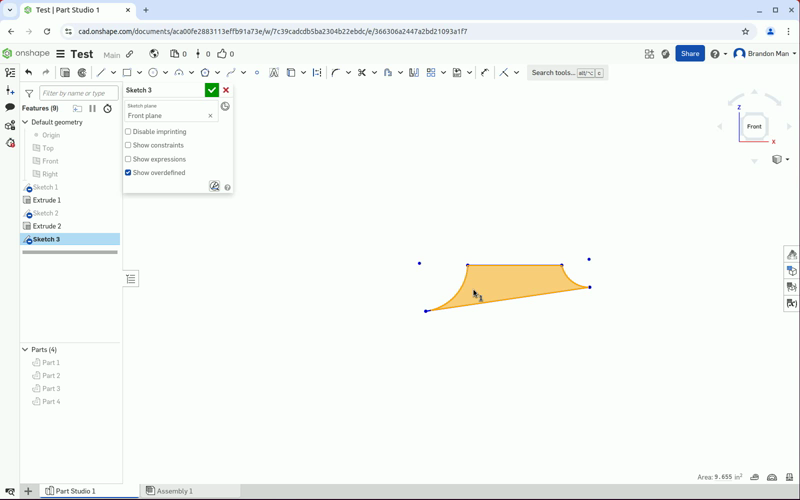
scroll(-6)
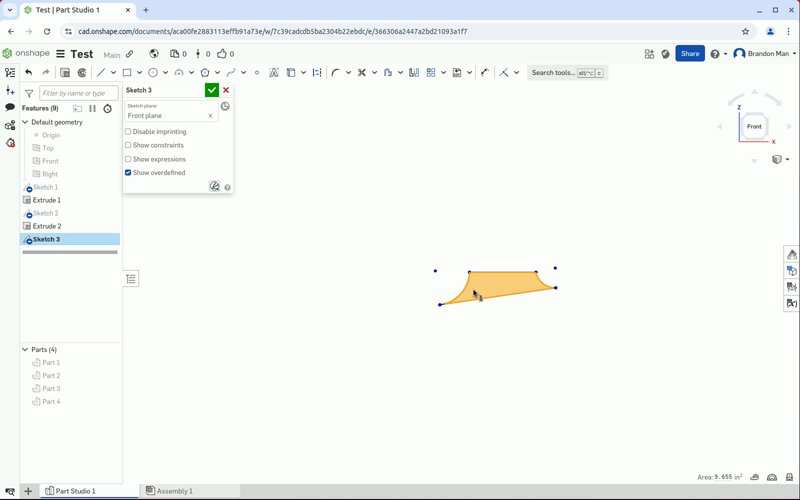
scroll(-6)
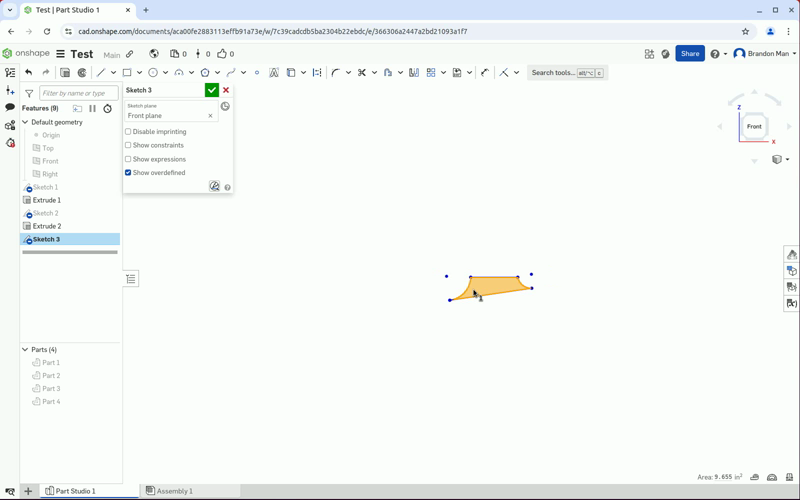
scroll(-6)
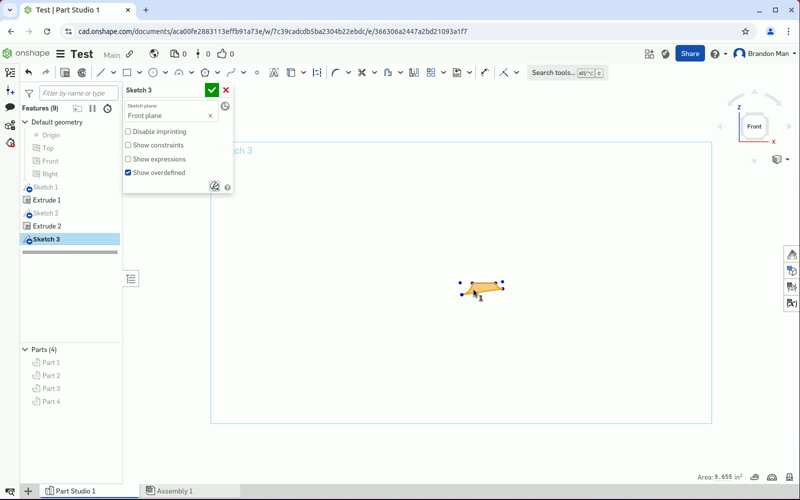
mouse_move(73, 352)
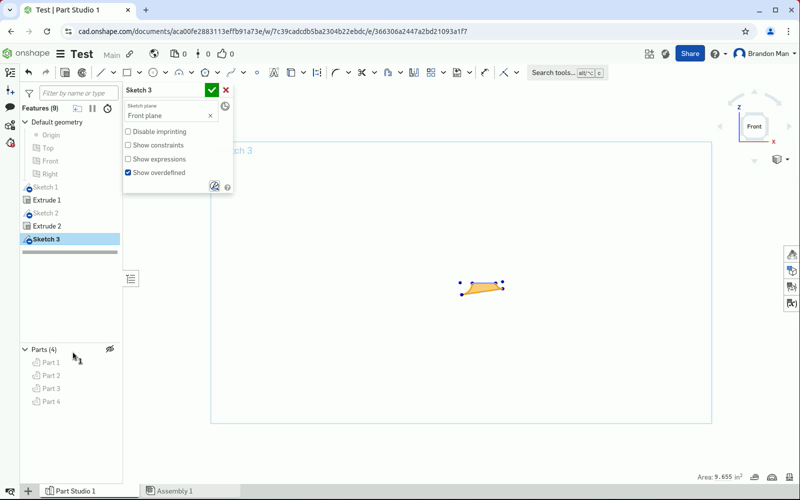
key(shift+y)
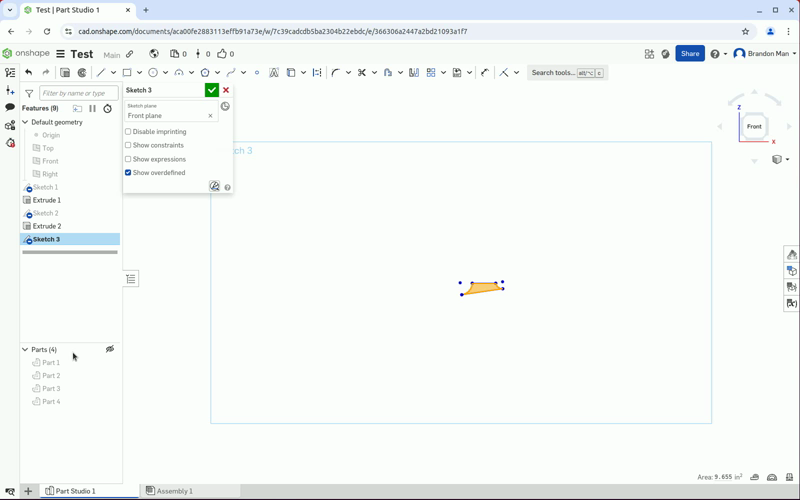
key(shift+e)
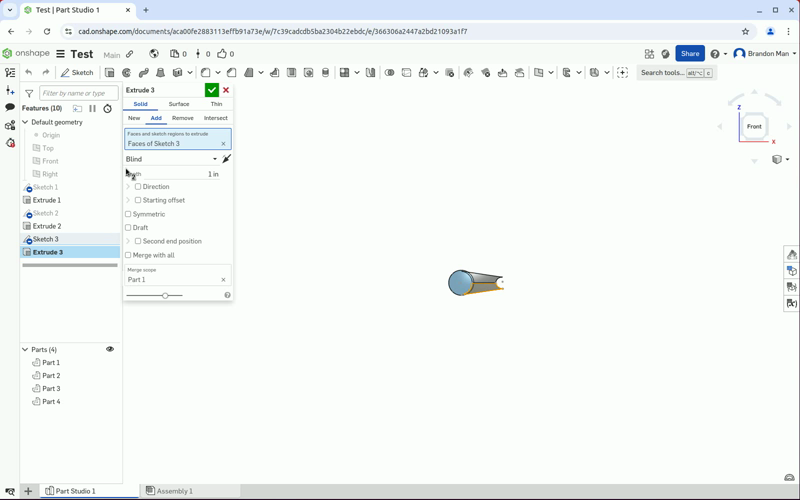
mouse_move(143, 106)
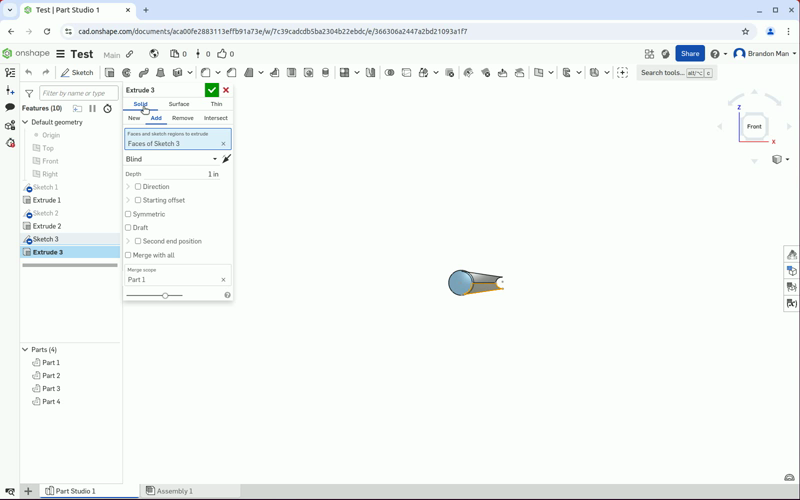
click(143, 106)
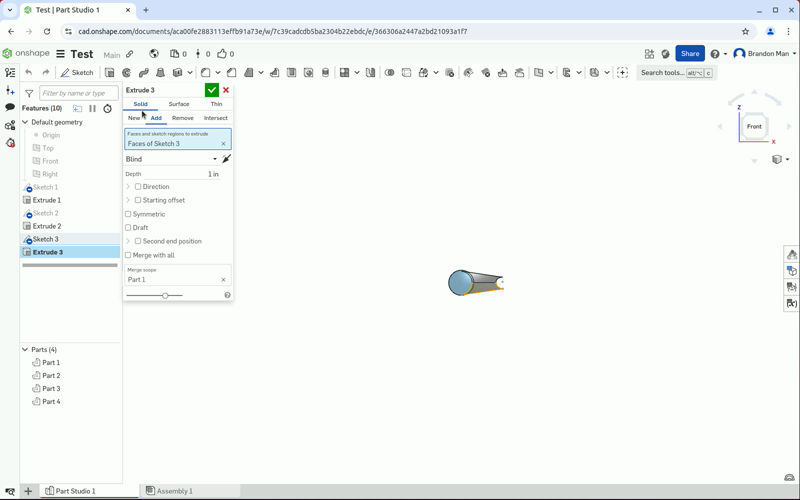
mouse_move(137, 120)
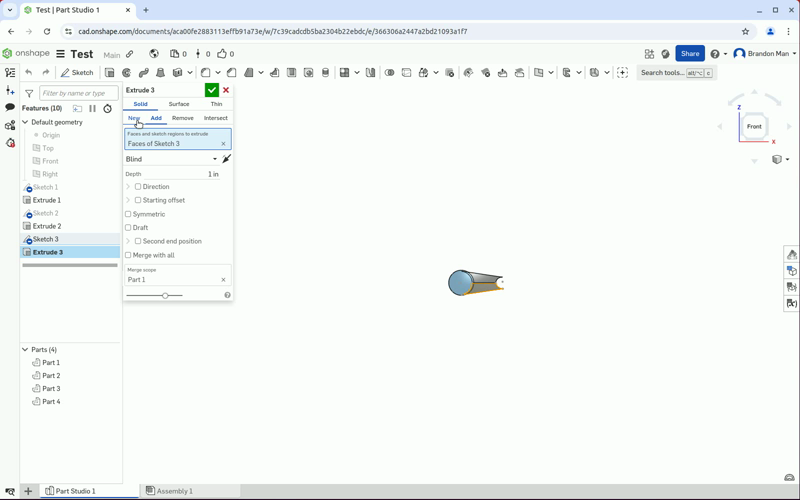
click(137, 120)
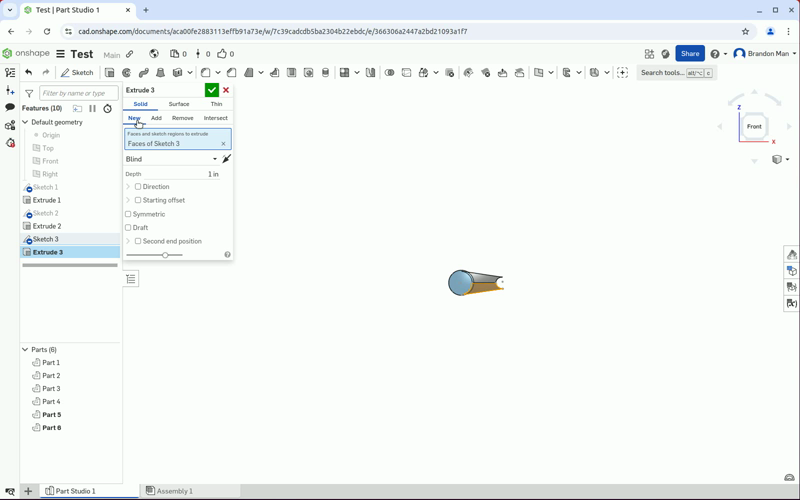
key(tab, 4)
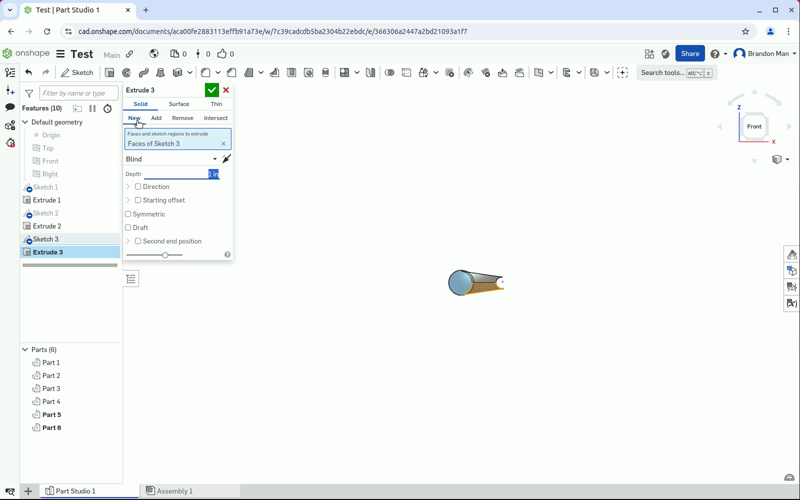
text(9.628)
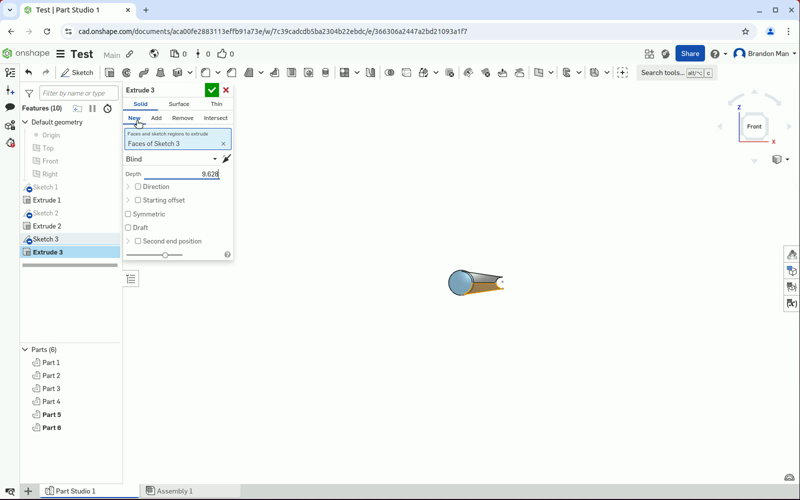
key(tab, 3)
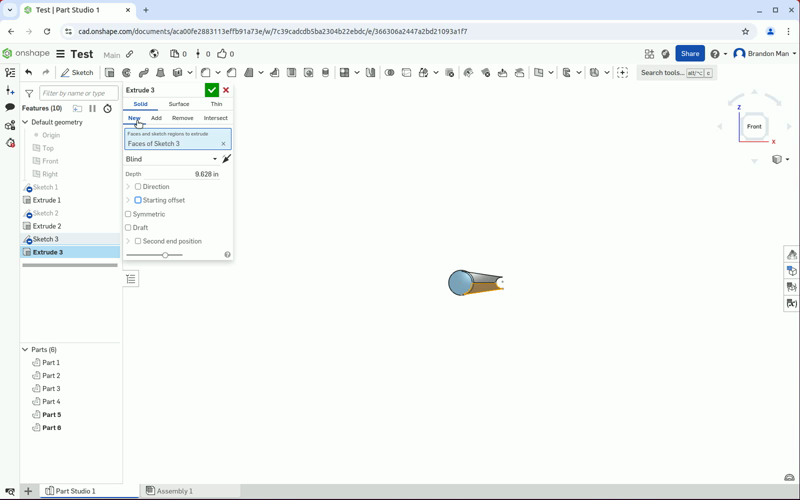
key(tab, 2)
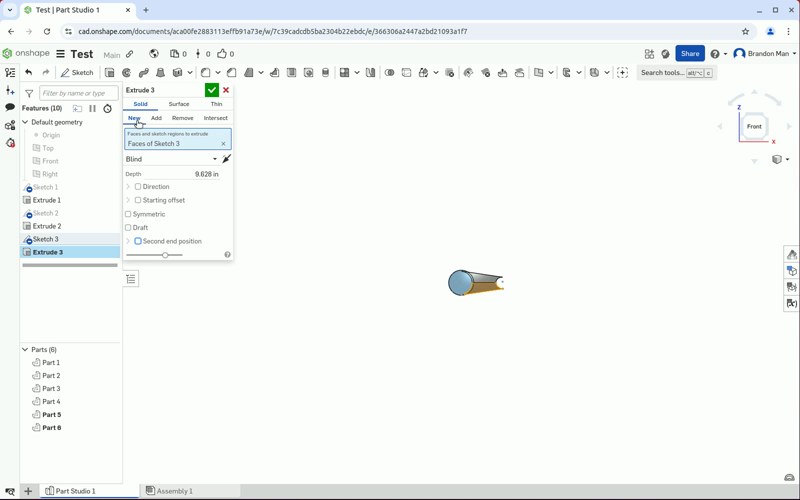
key(space)
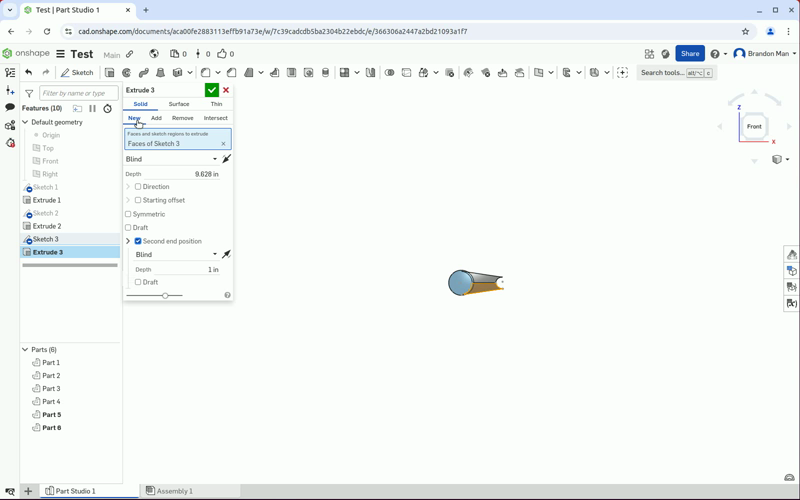
key(tab, 3)
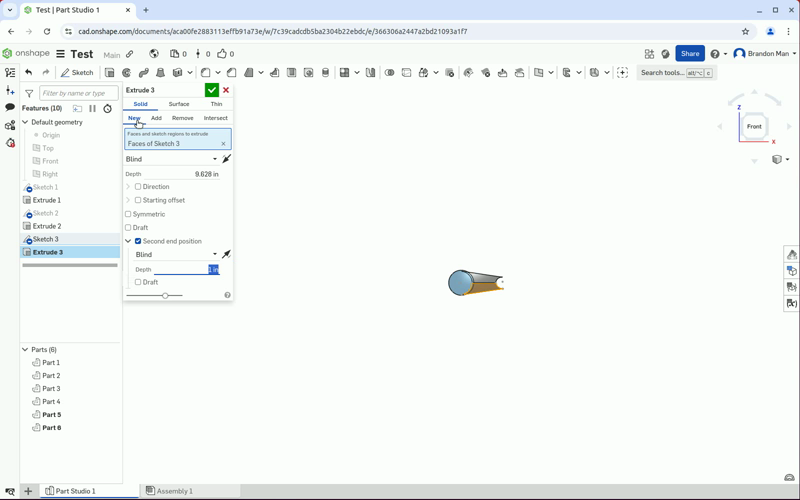
text(8.425)
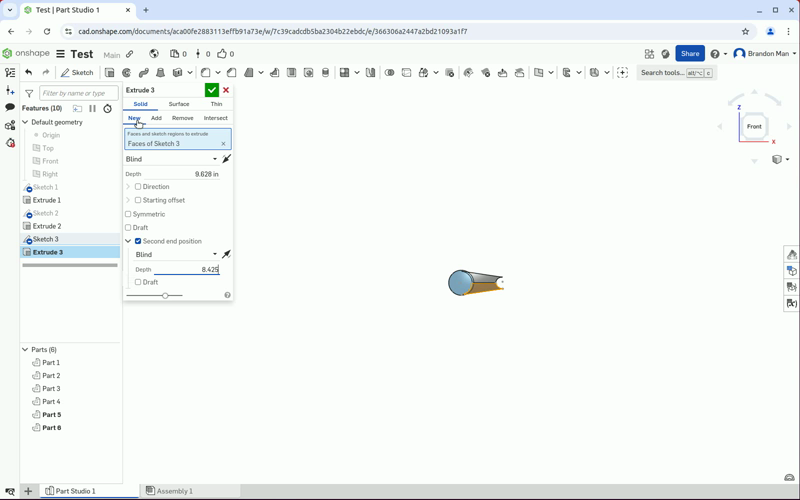
key(enter)
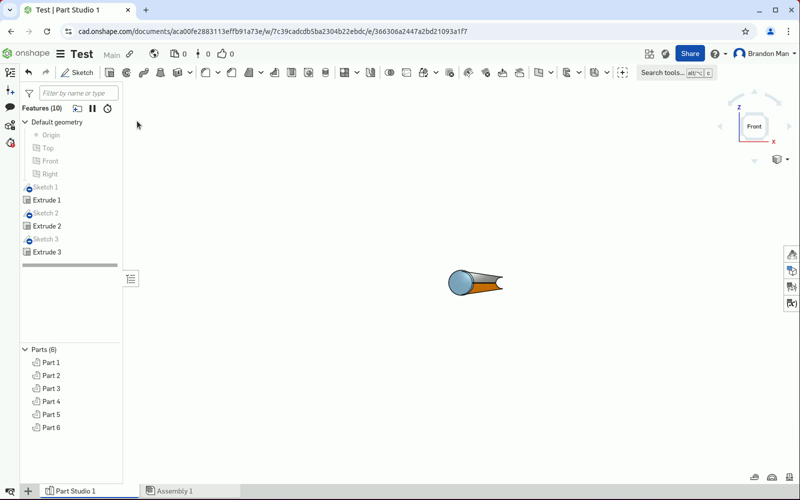
key(shift+h)
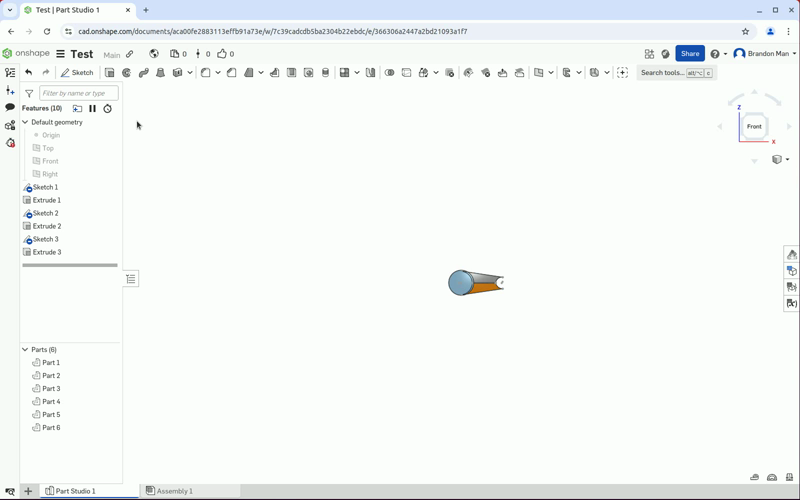
key(shift+h)
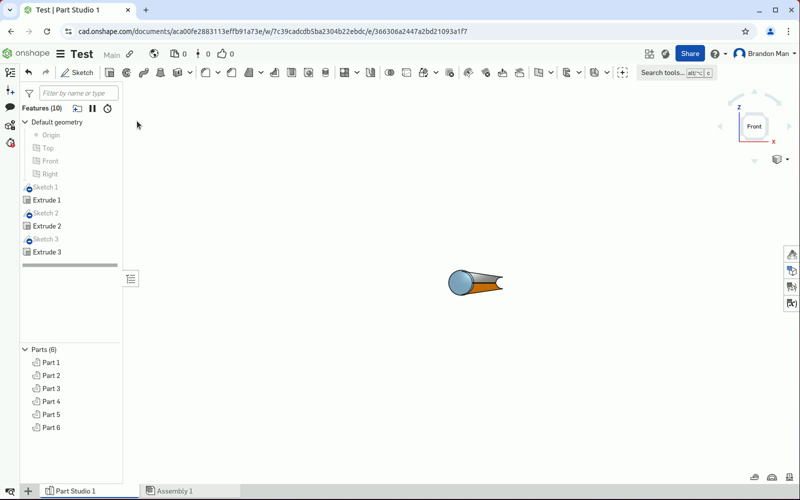
mouse_move(73, 189)
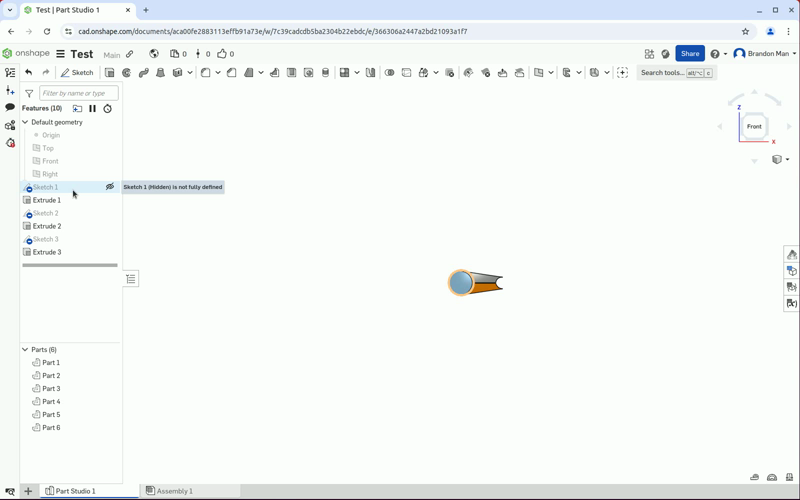
click(73, 189)
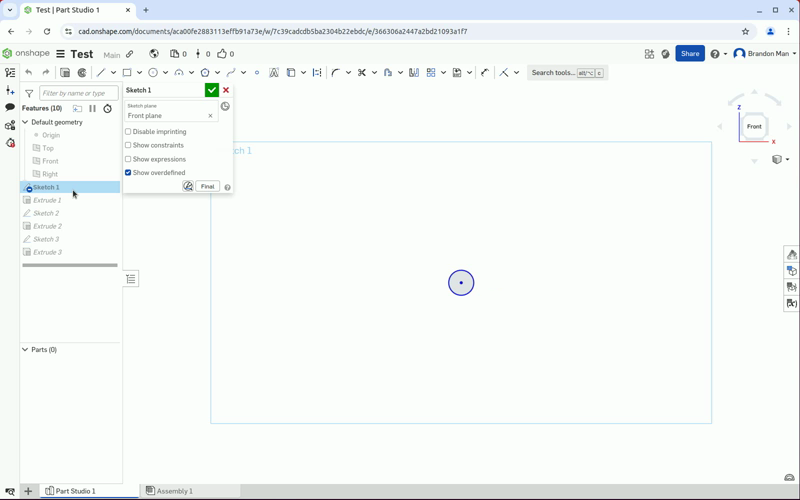
mouse_move(229, 92)
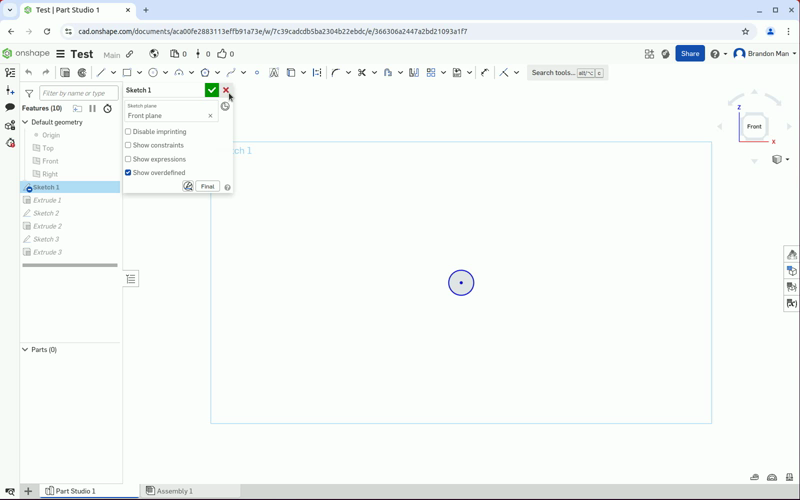
click(229, 92)
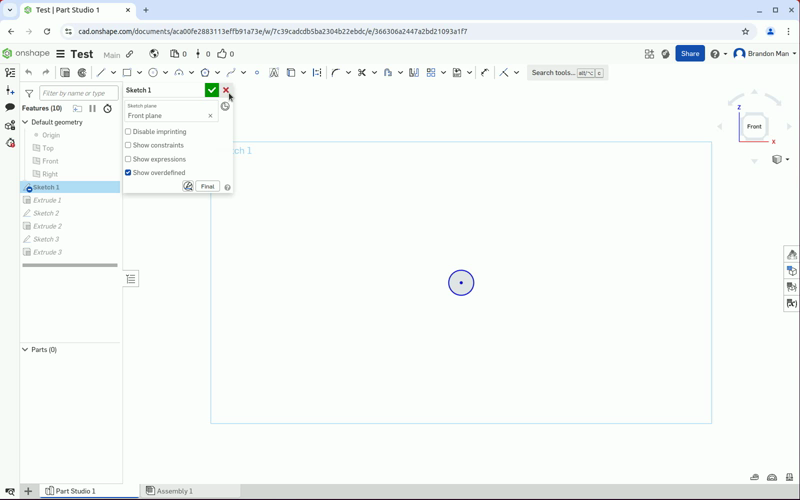
key(shift+s)
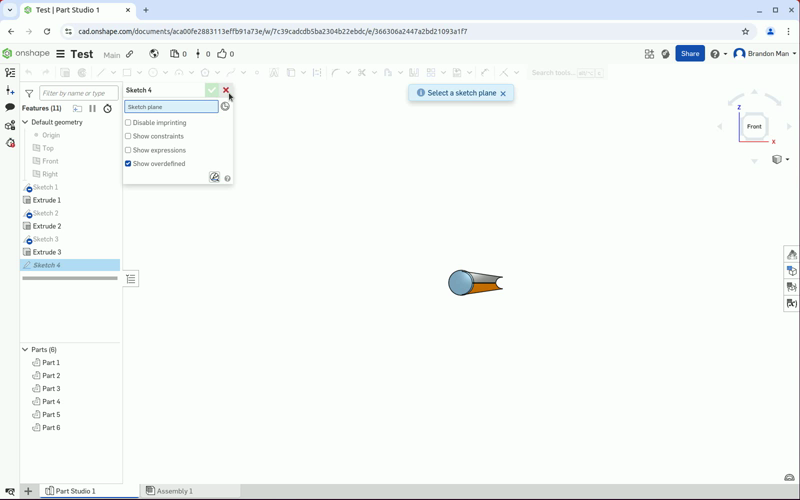
mouse_move(73, 163)
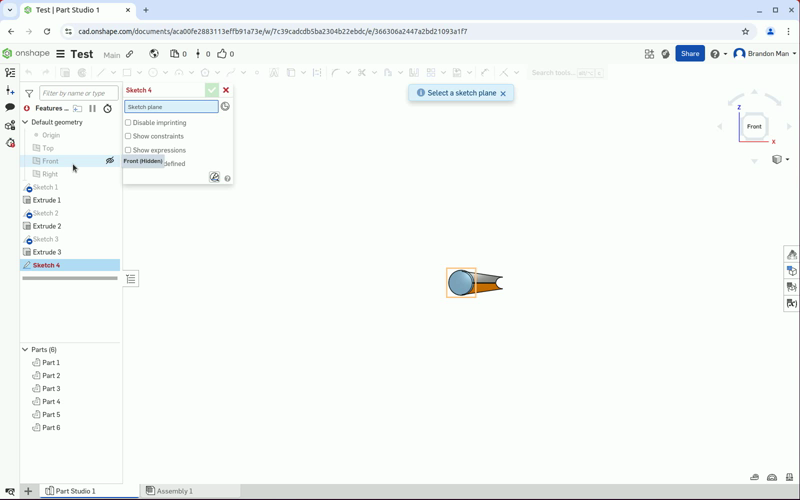
click(73, 163)
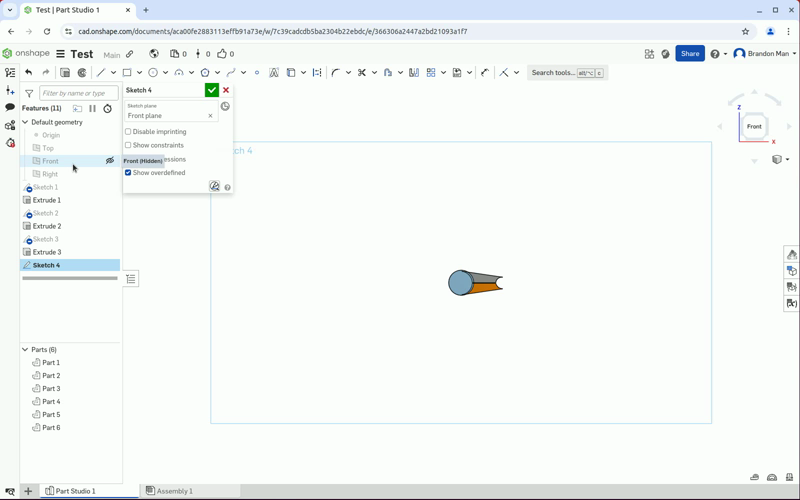
mouse_move(73, 352)
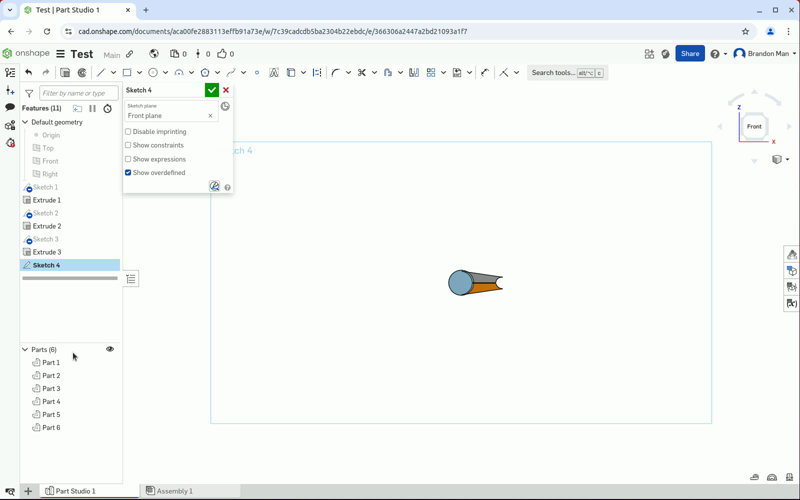
key(y)
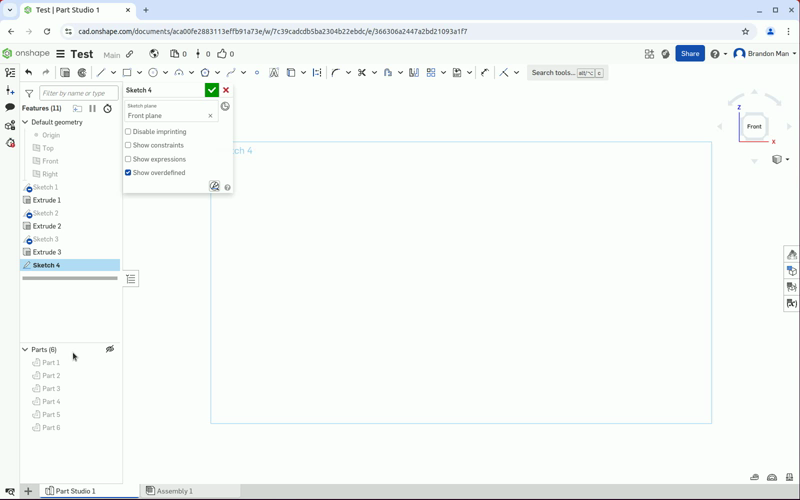
key(c)
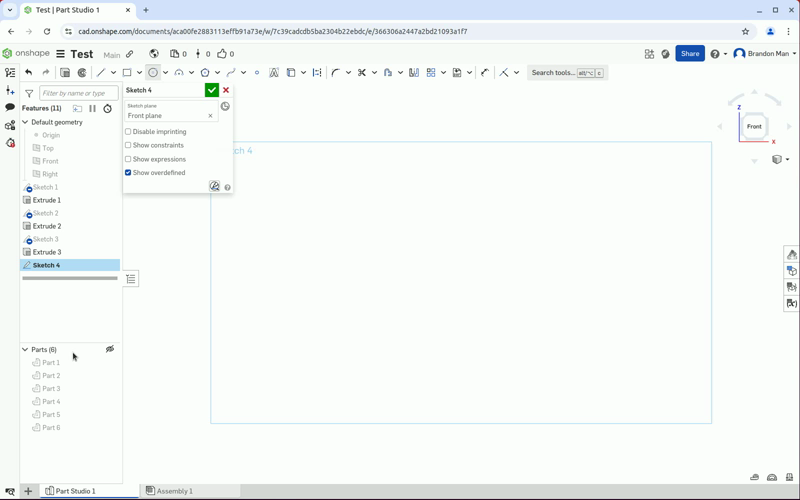
key_down(shift)
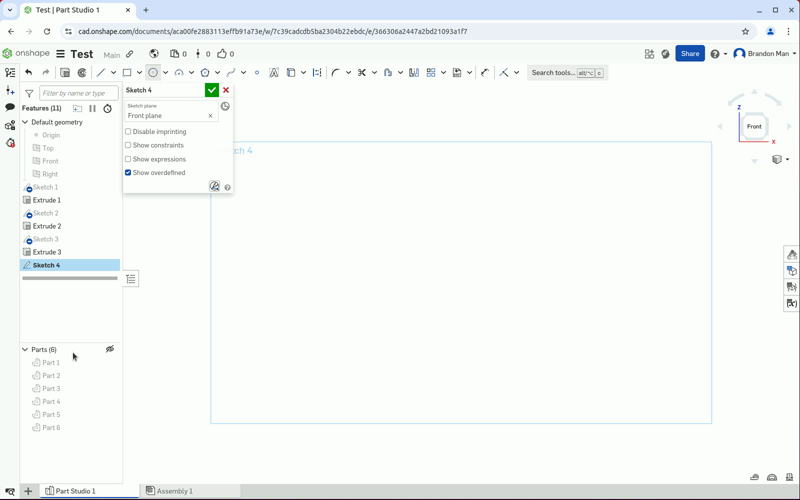
mouse_move(502, 282)
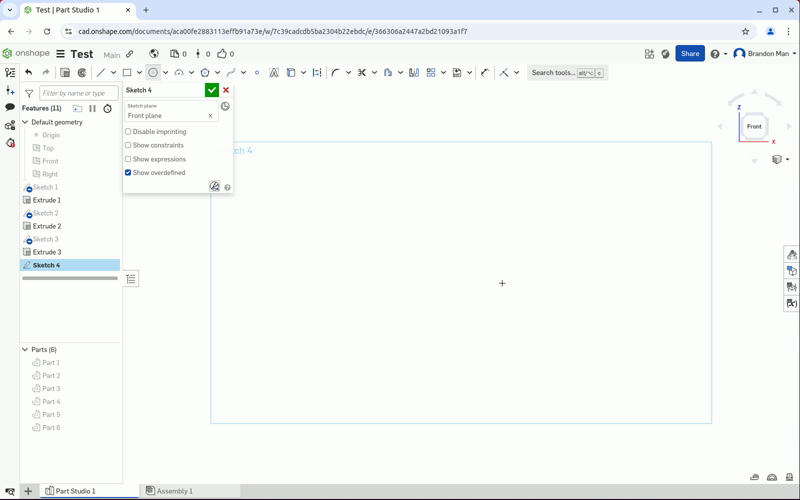
click(502, 282)
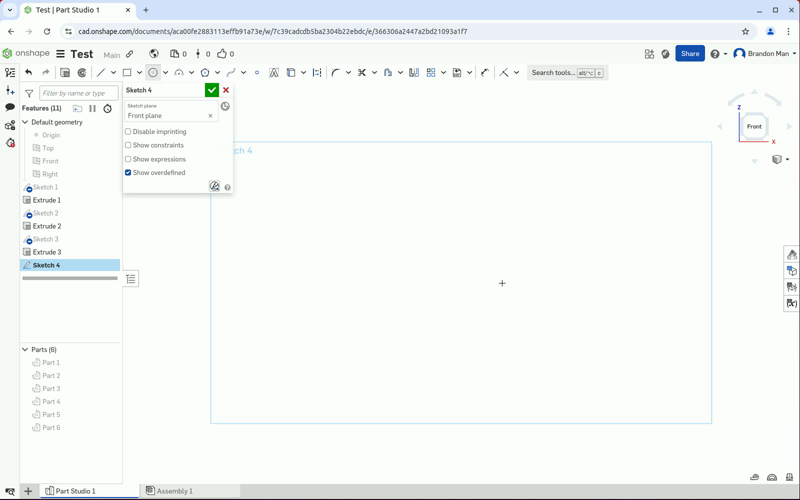
key_up(shift)
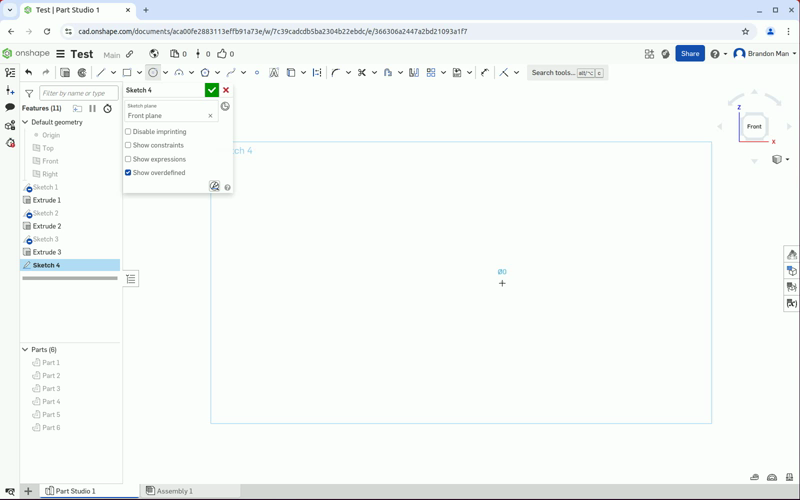
mouse_move(508, 282)
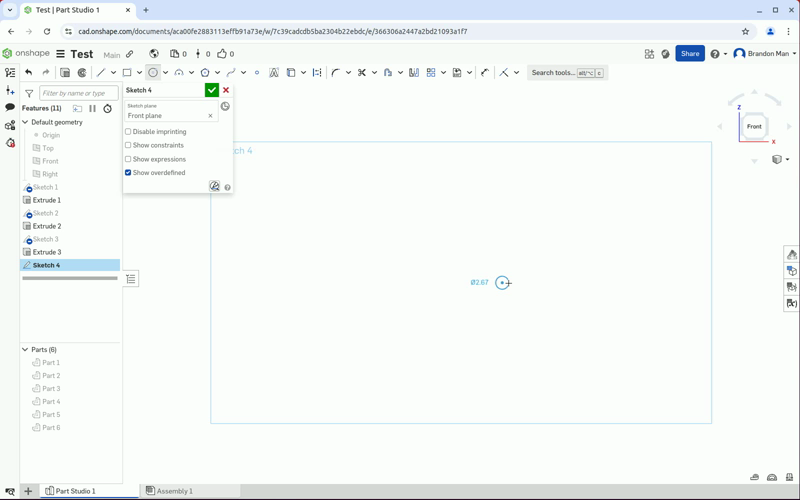
click(508, 282)
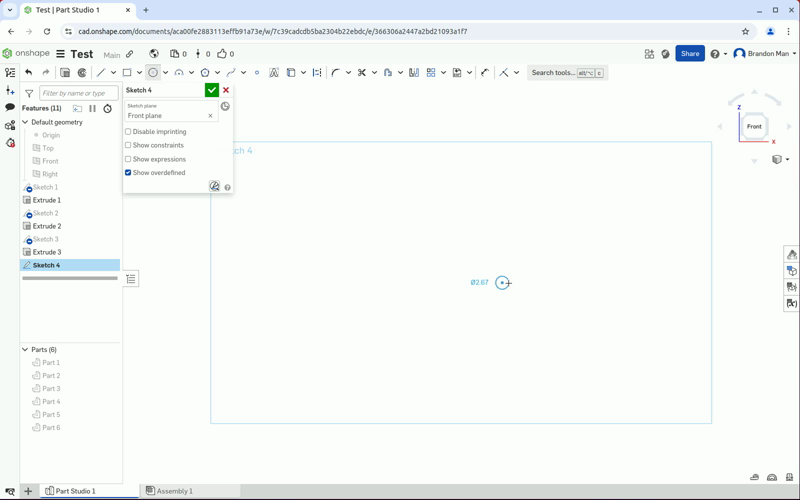
key(esc)
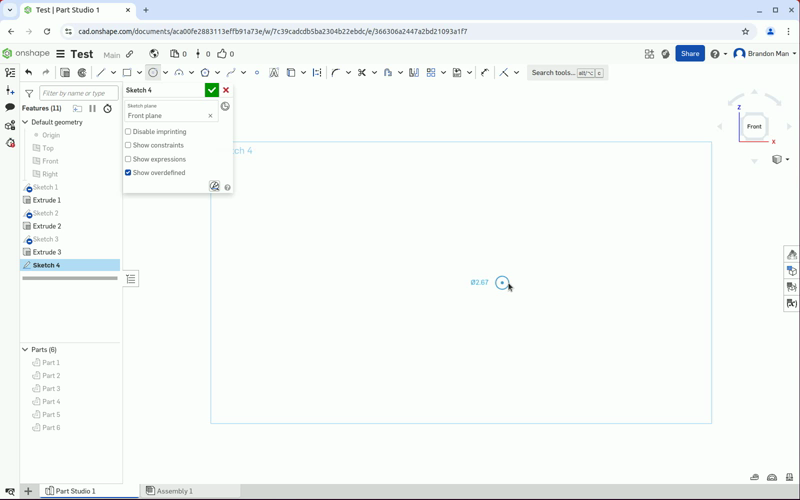
mouse_move(503, 287)
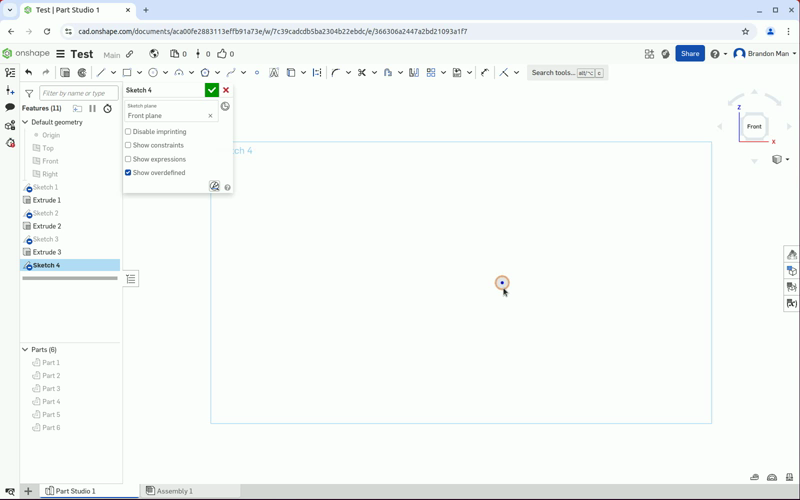
scroll(6)
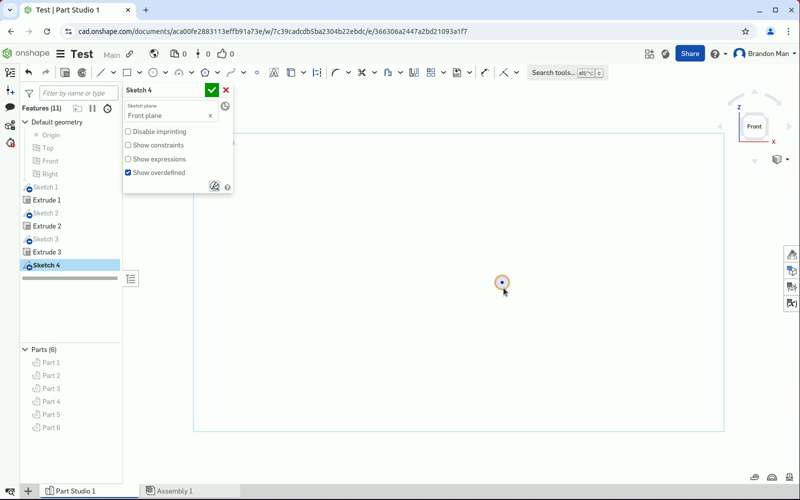
scroll(6)
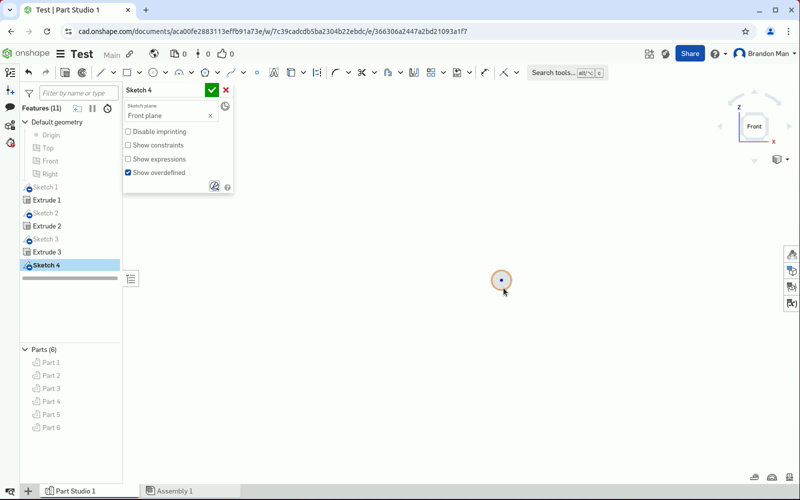
scroll(6)
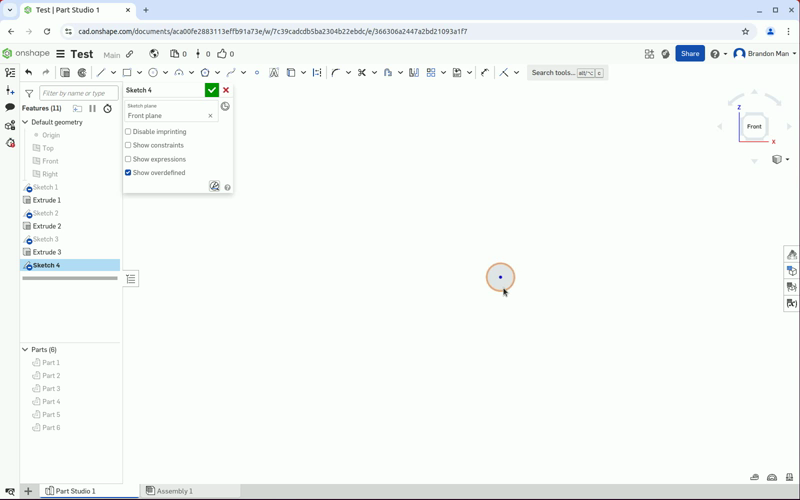
scroll(6)
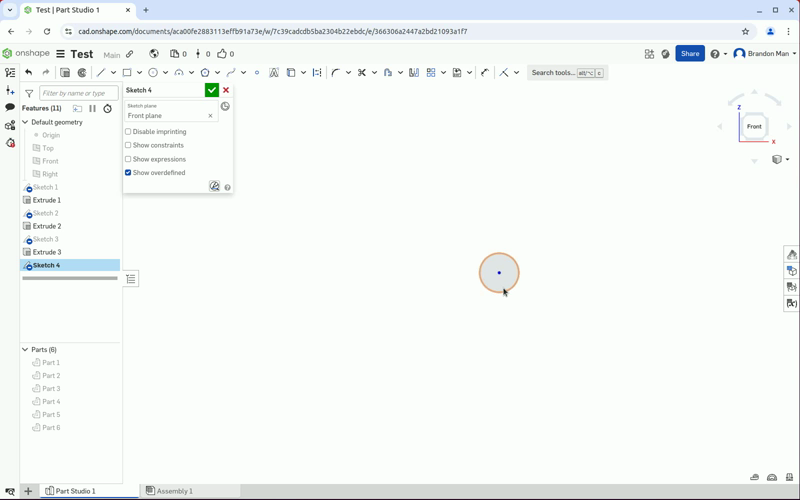
scroll(6)
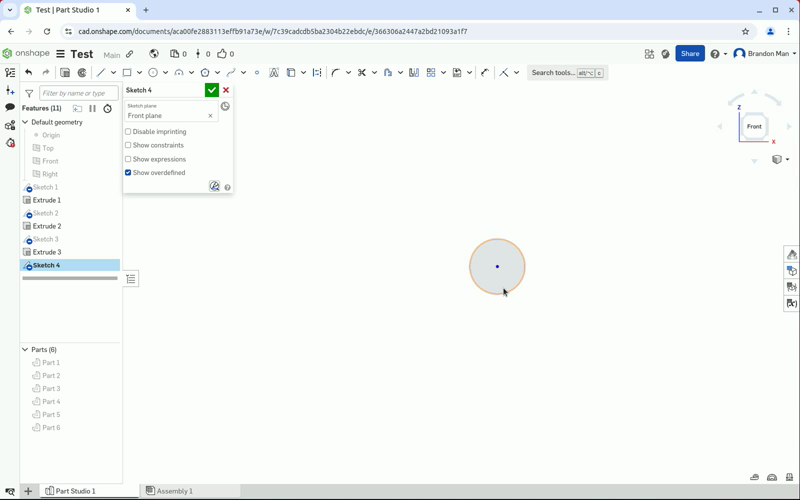
scroll(6)
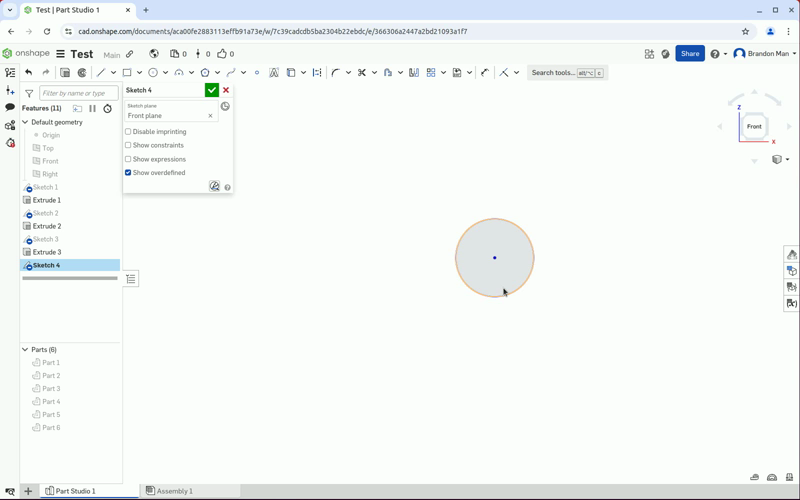
scroll(6)
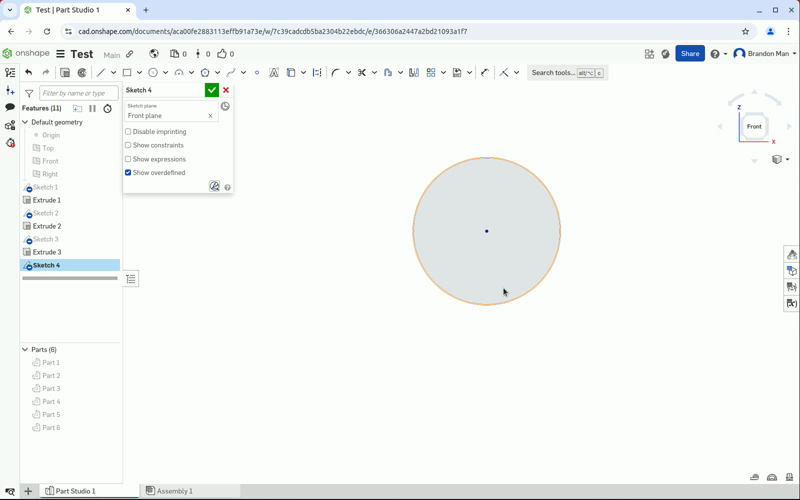
click(503, 287)
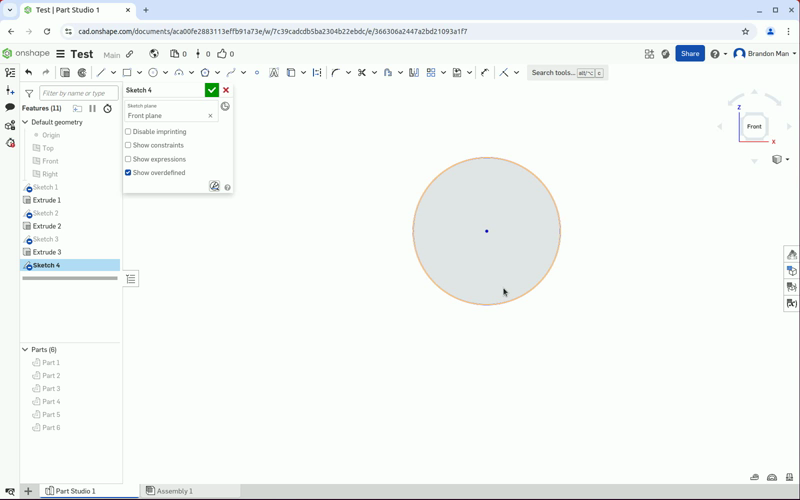
scroll(-6)
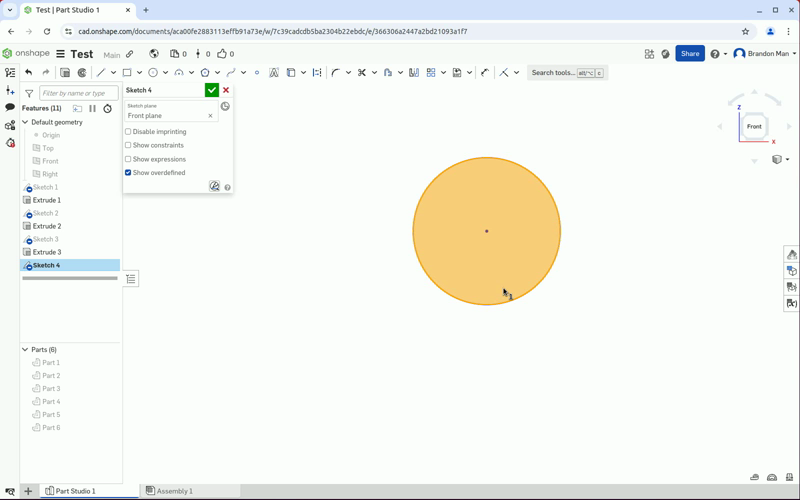
scroll(-6)
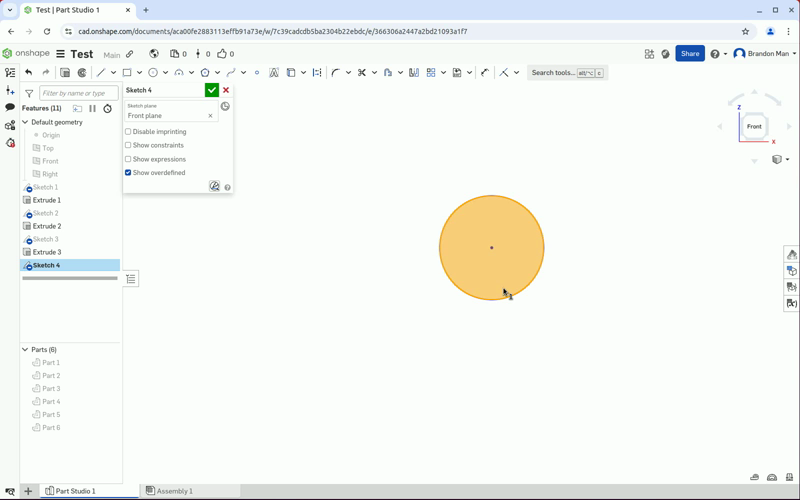
scroll(-6)
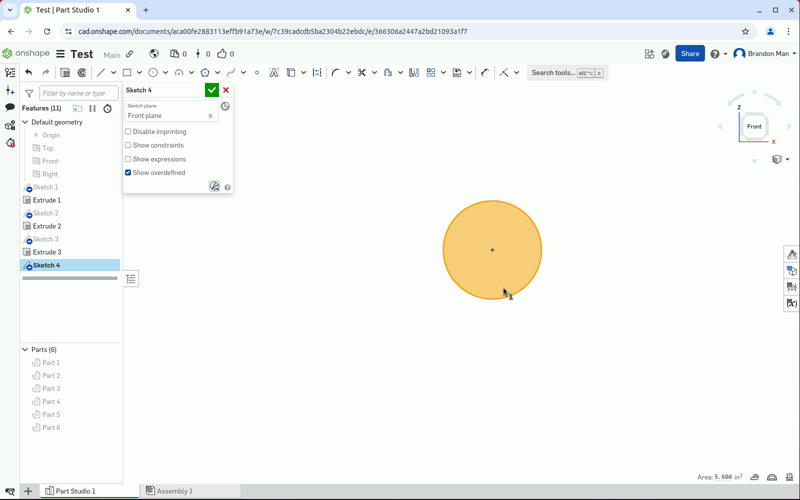
scroll(-6)
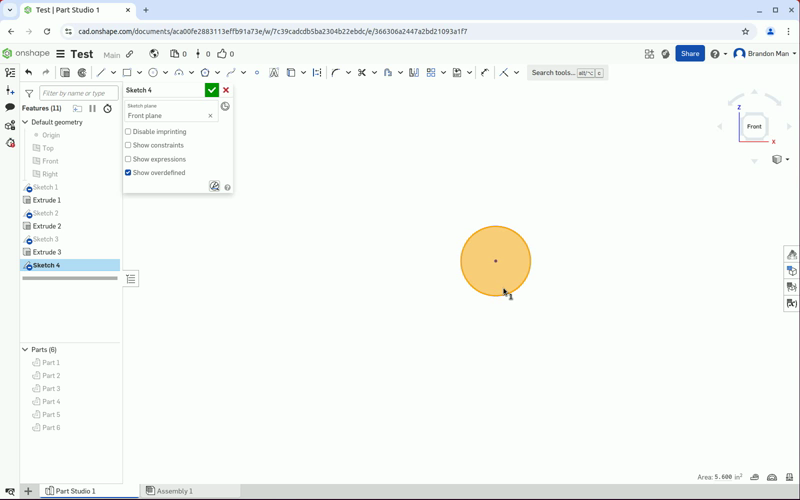
scroll(-6)
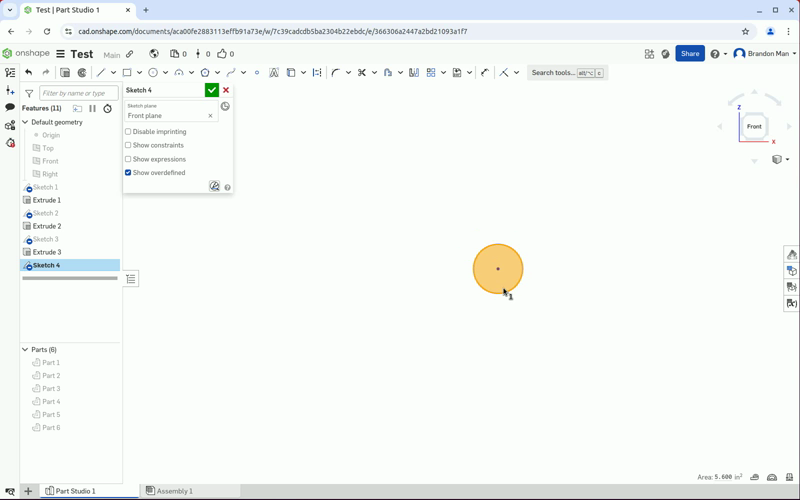
scroll(-6)
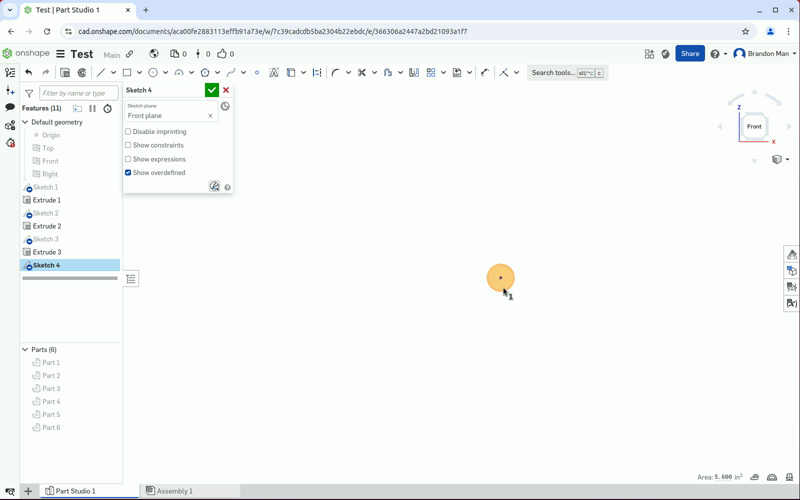
scroll(-6)
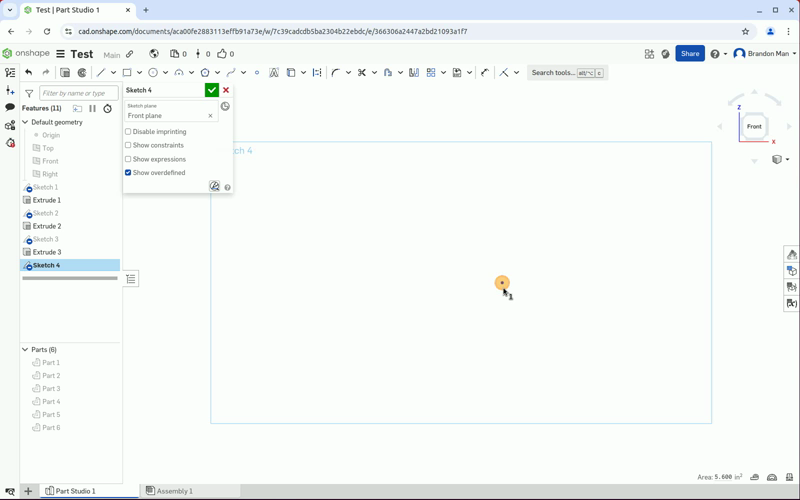
mouse_move(73, 352)
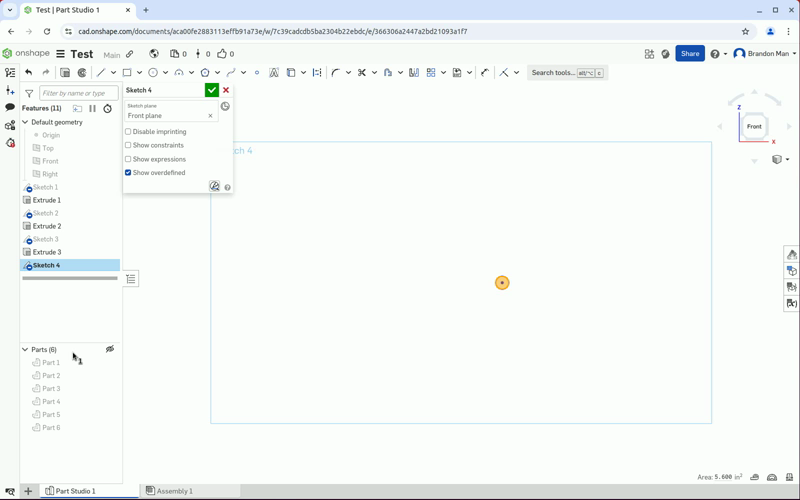
key(shift+y)
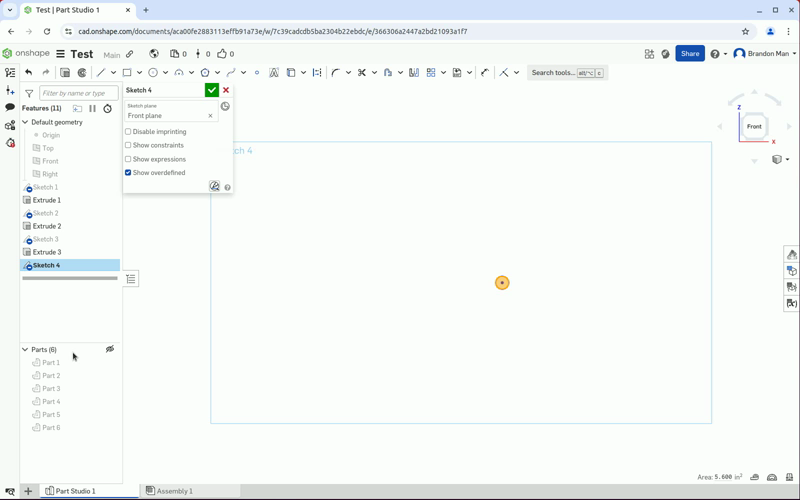
key(shift+e)
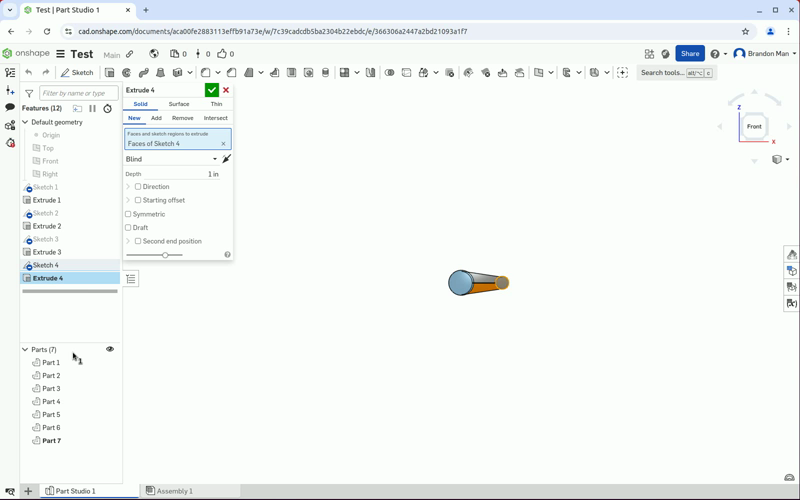
mouse_move(143, 106)
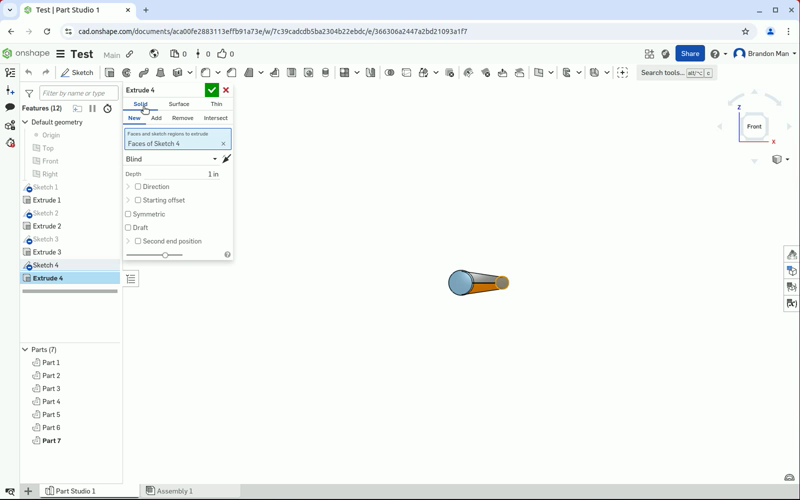
click(143, 106)
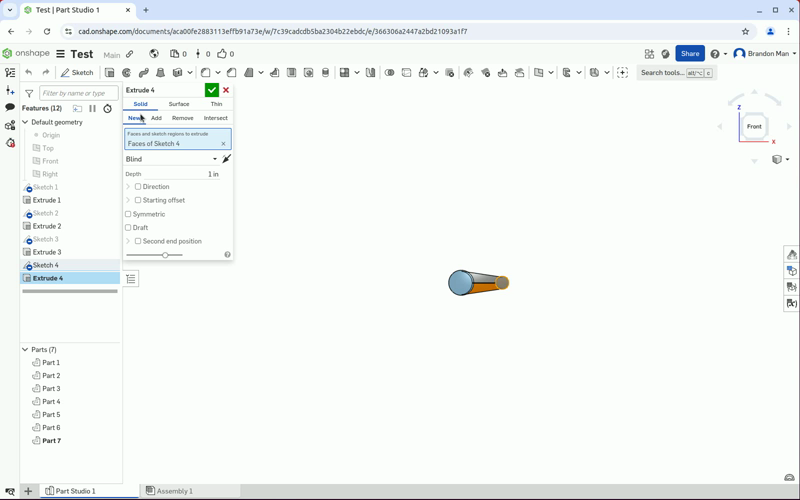
mouse_move(137, 120)
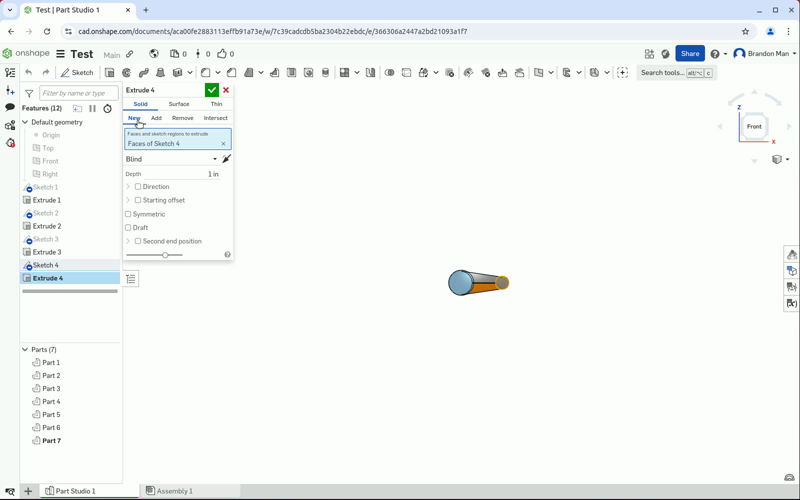
click(137, 120)
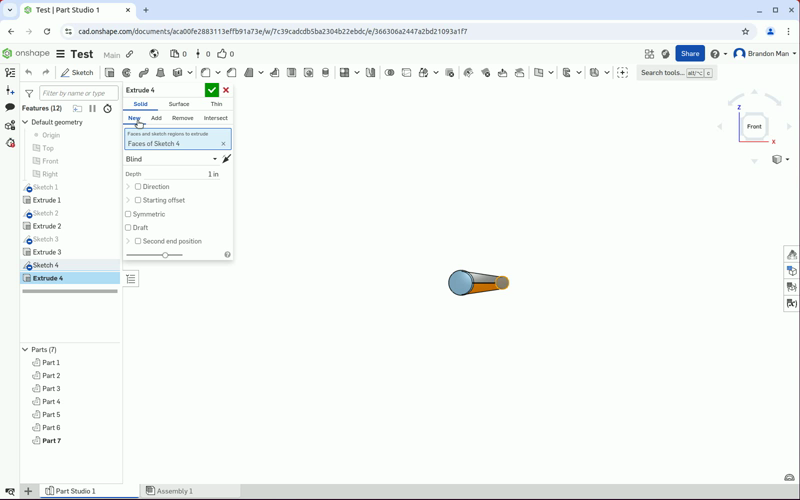
key(tab, 4)
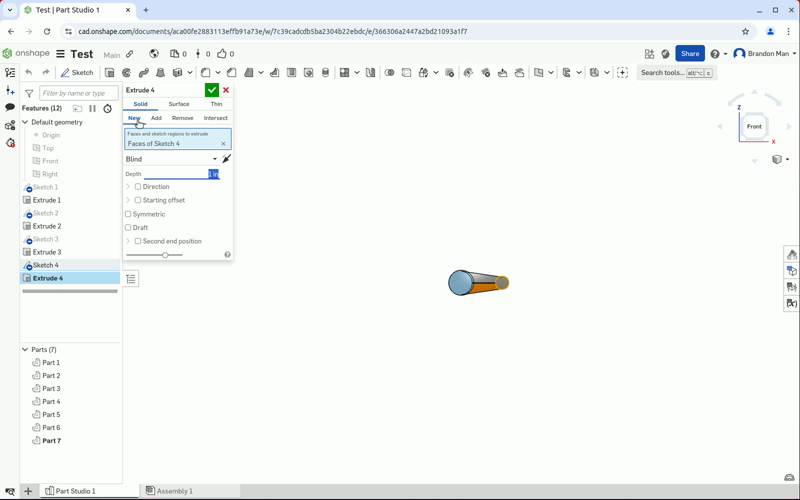
text(9.628)
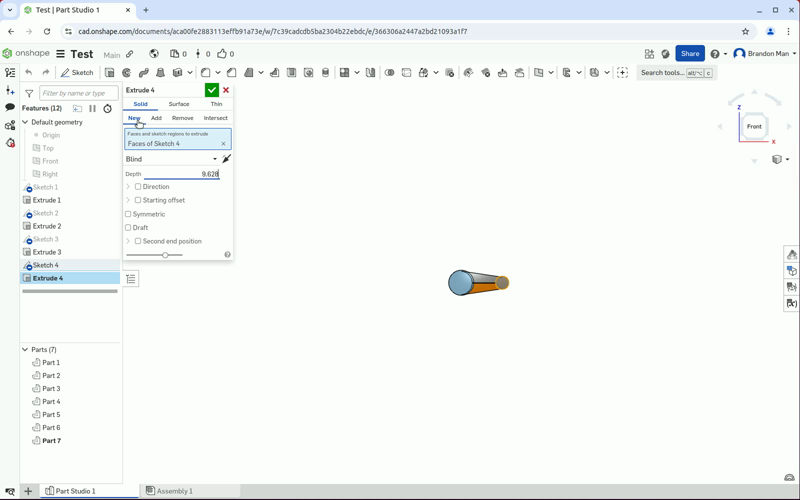
key(tab, 3)
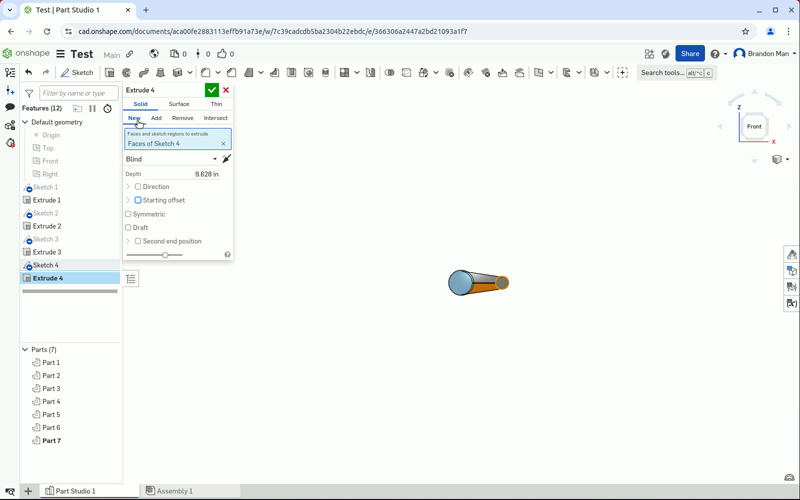
key(tab, 2)
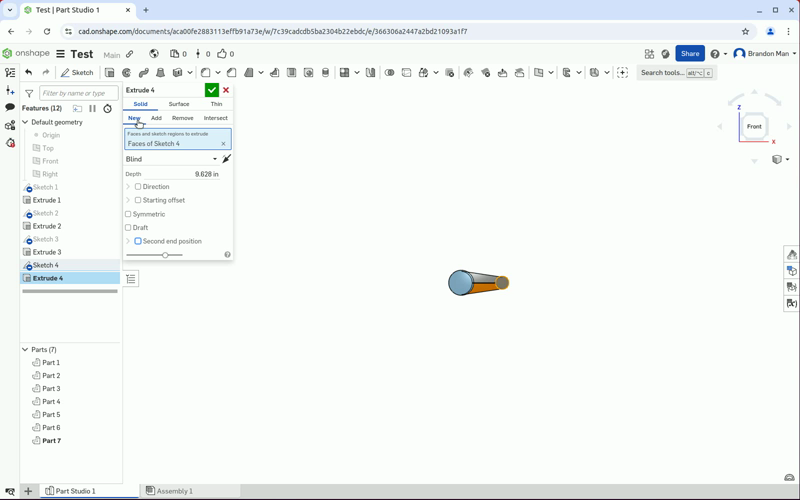
key(space)
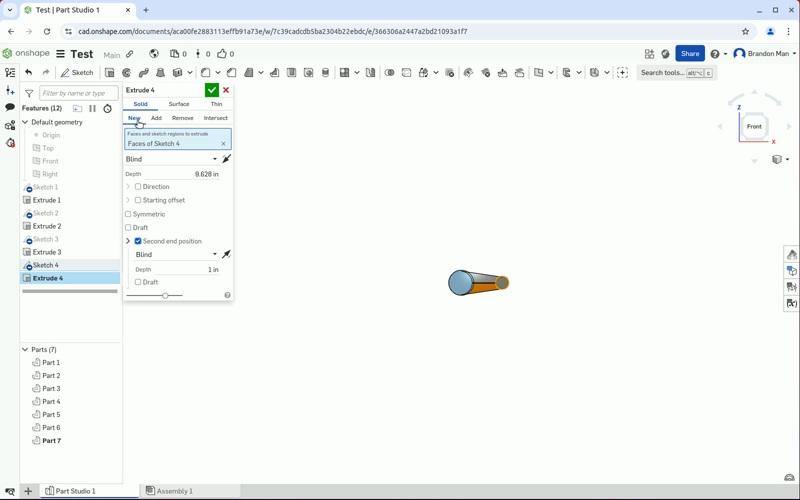
key(tab, 3)
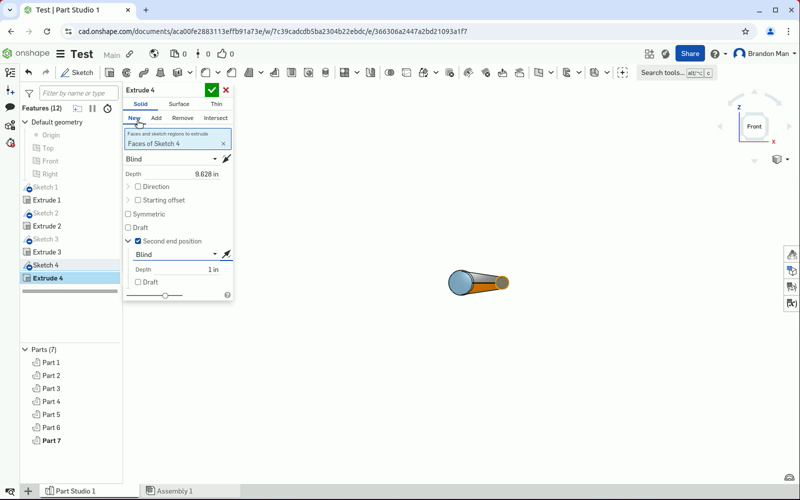
text(8.425)
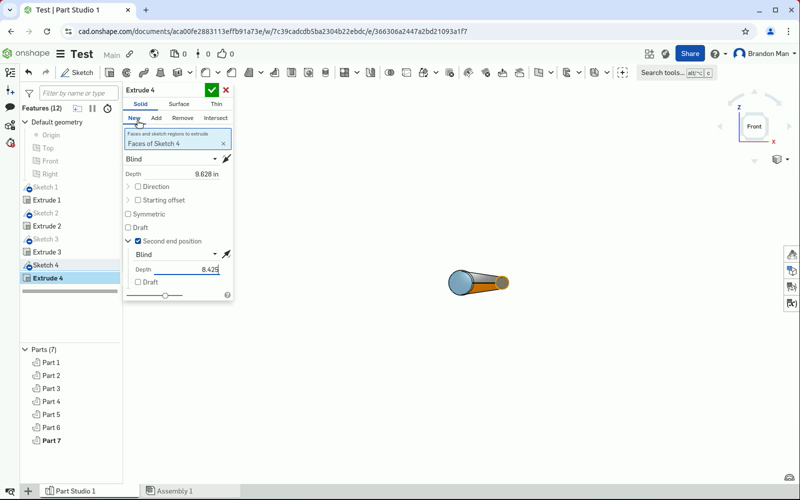
key(enter)
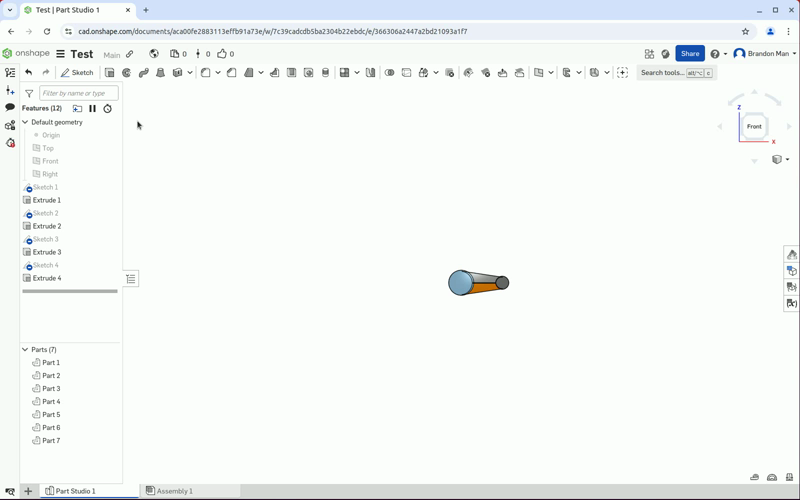
key(shift+h)
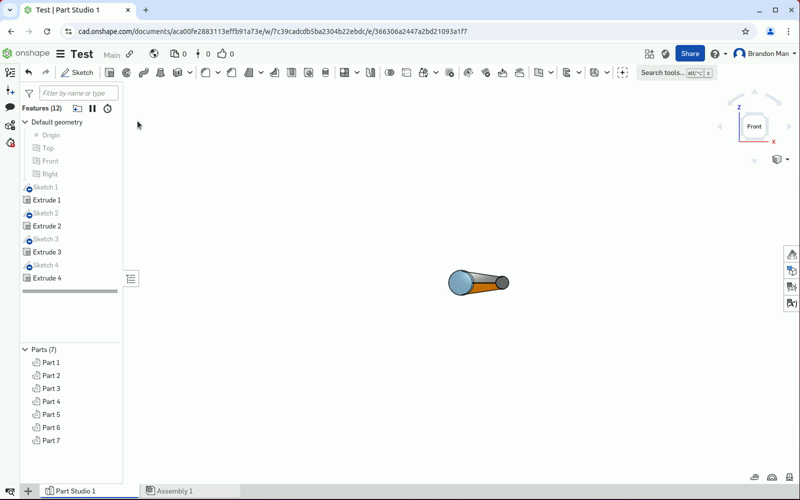
key(shift+h)
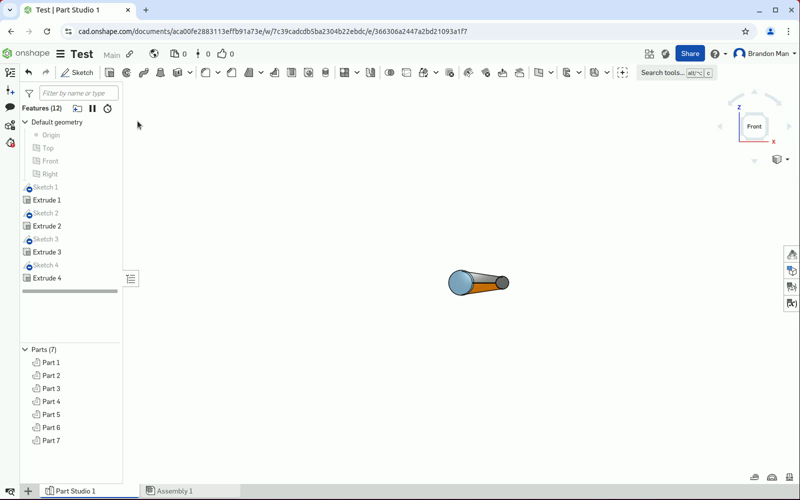
mouse_move(73, 189)
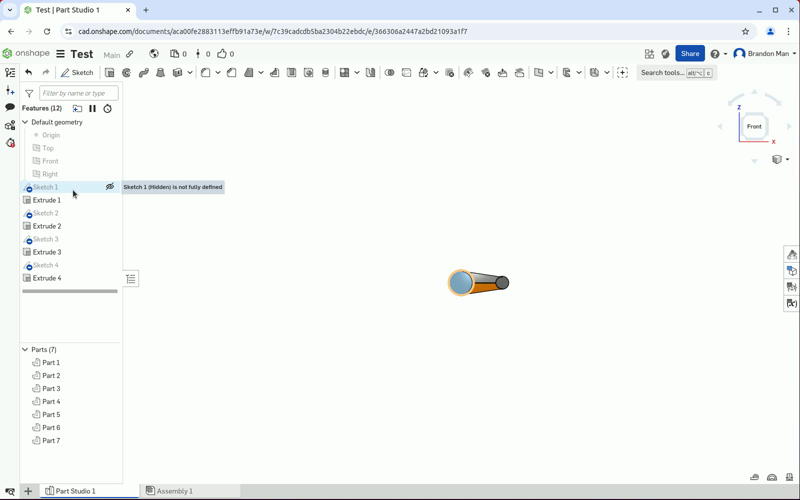
click(73, 189)
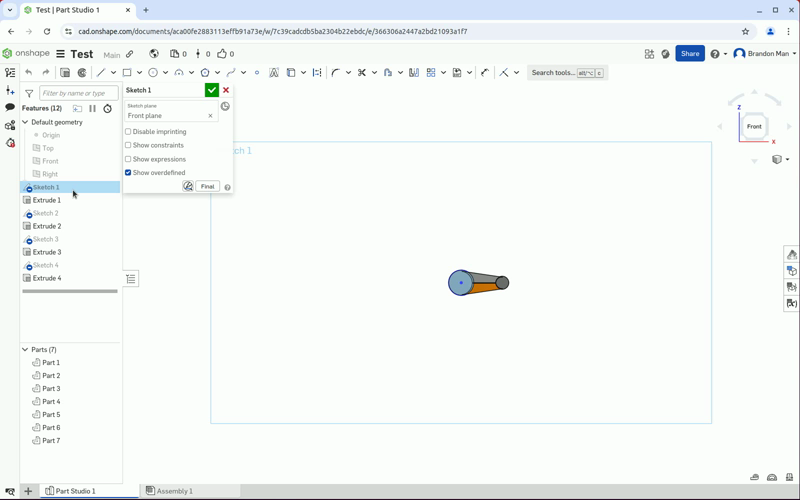
mouse_move(229, 92)
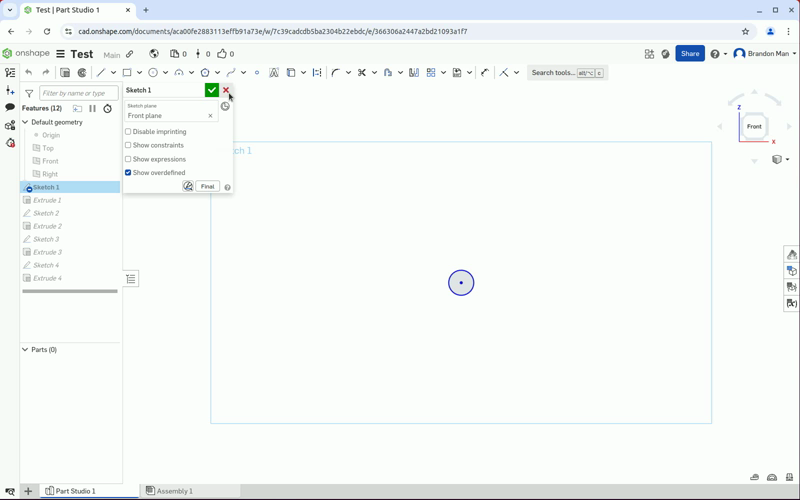
click(229, 92)
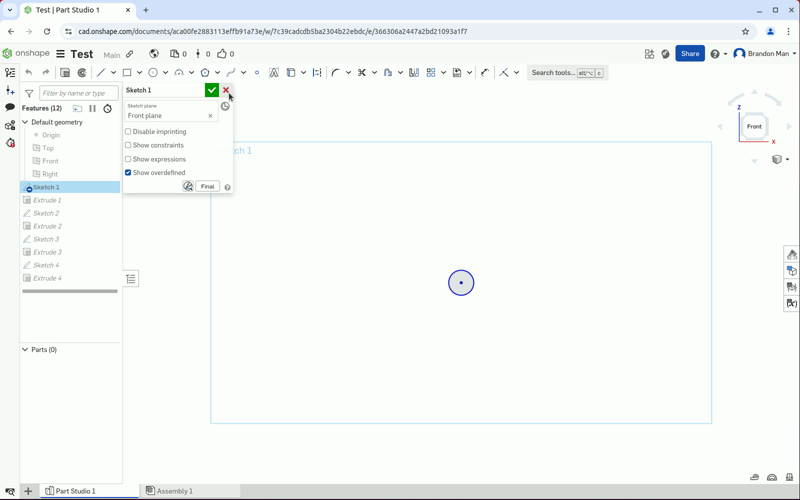
key(shift+s)
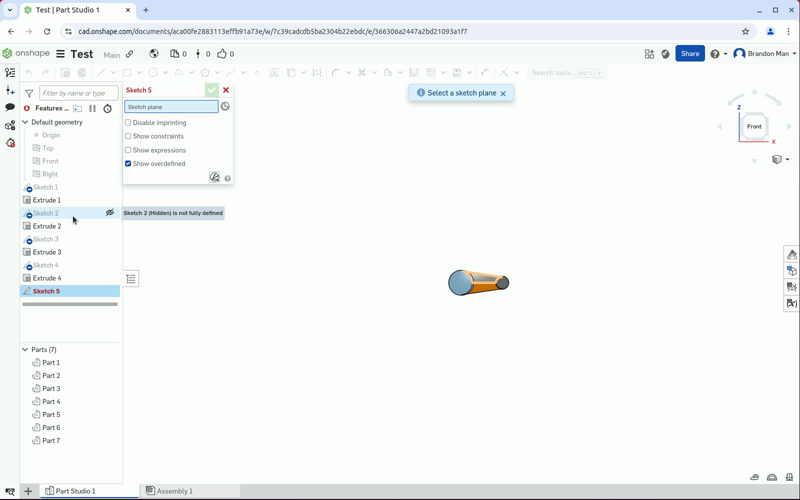
scroll(3)
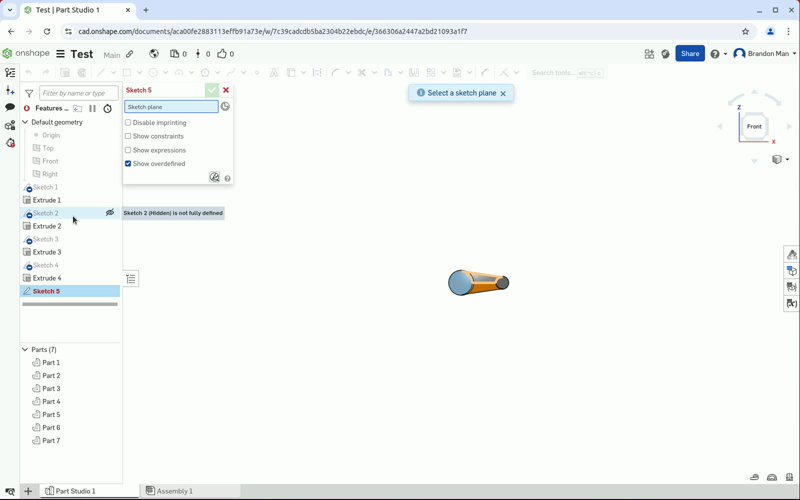
mouse_move(73, 163)
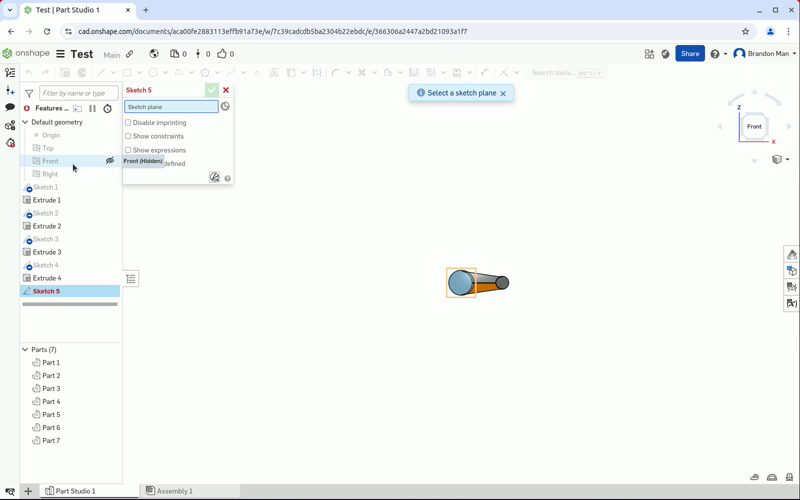
click(73, 163)
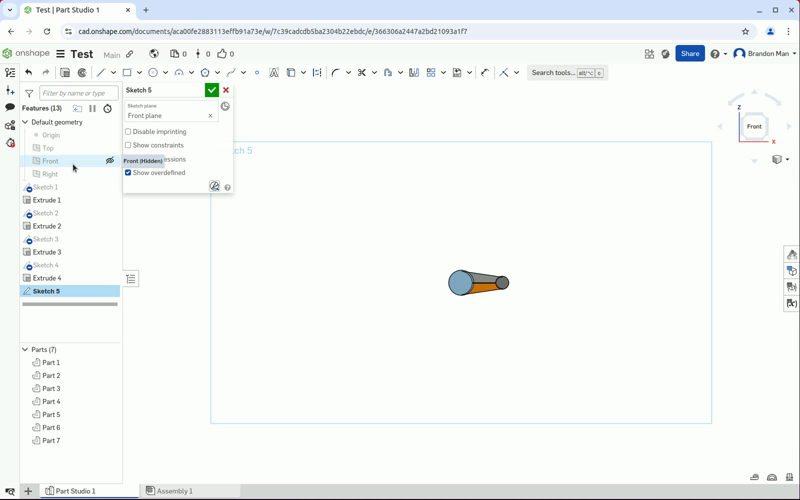
mouse_move(73, 352)
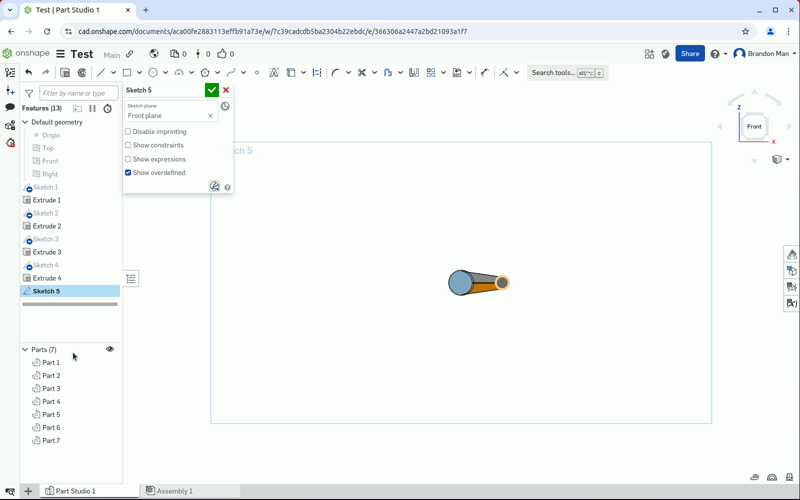
key(y)
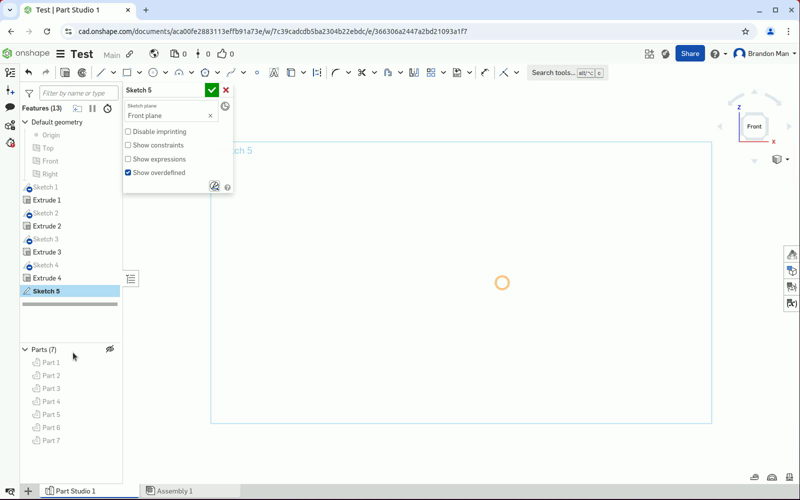
key(c)
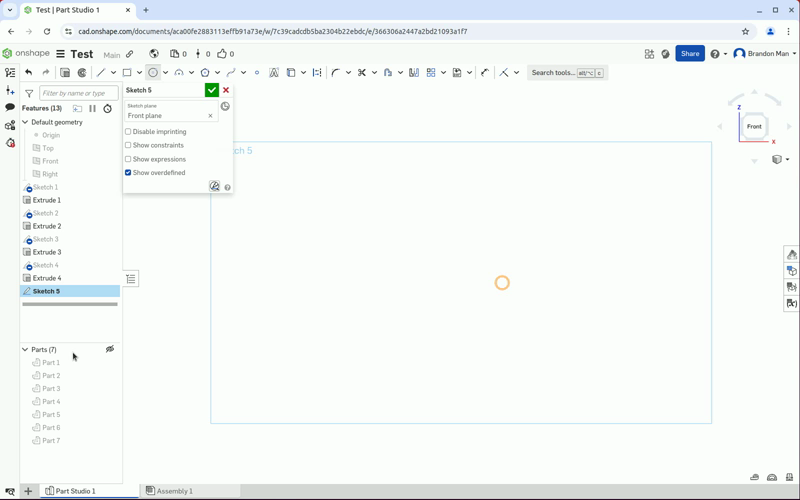
key_down(shift)
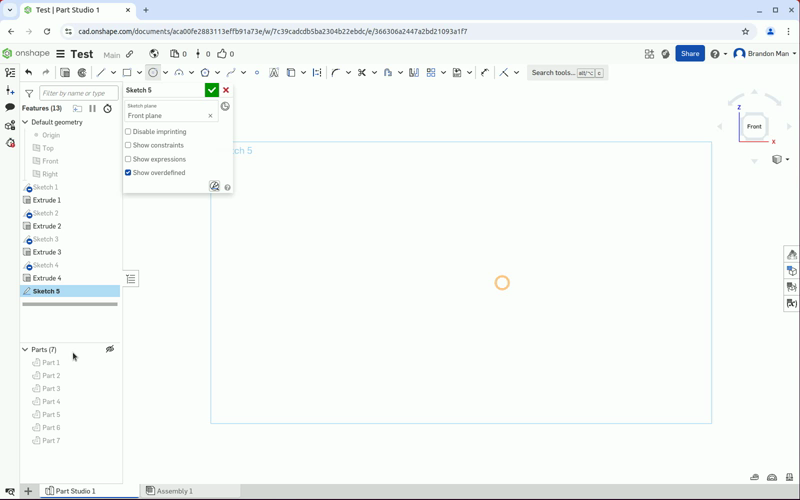
mouse_move(502, 282)
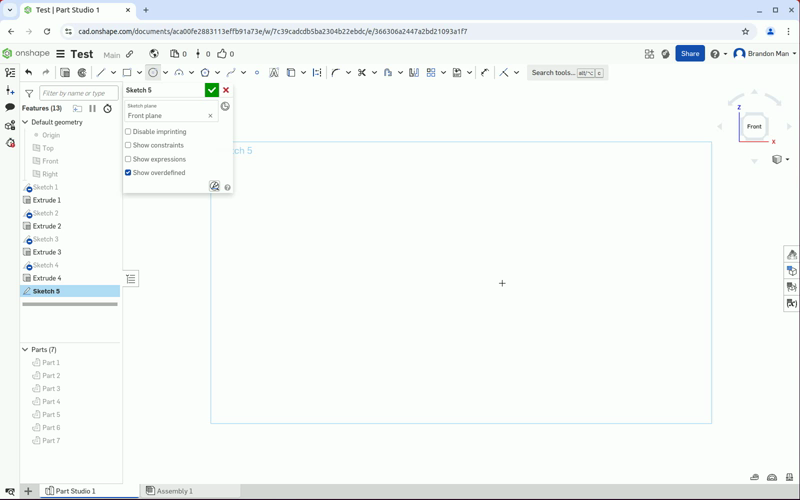
click(502, 282)
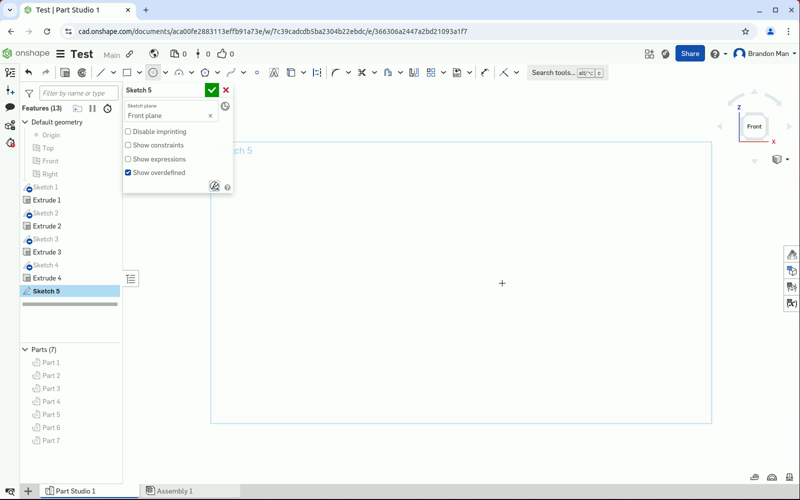
key_up(shift)
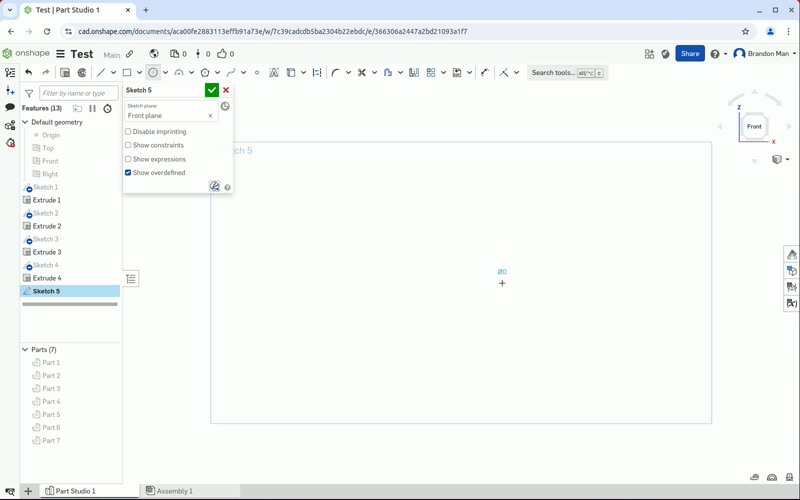
mouse_move(508, 282)
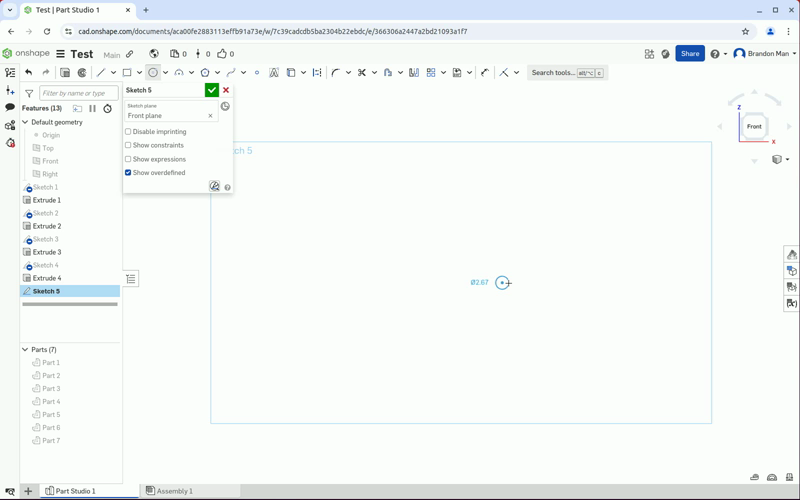
click(508, 282)
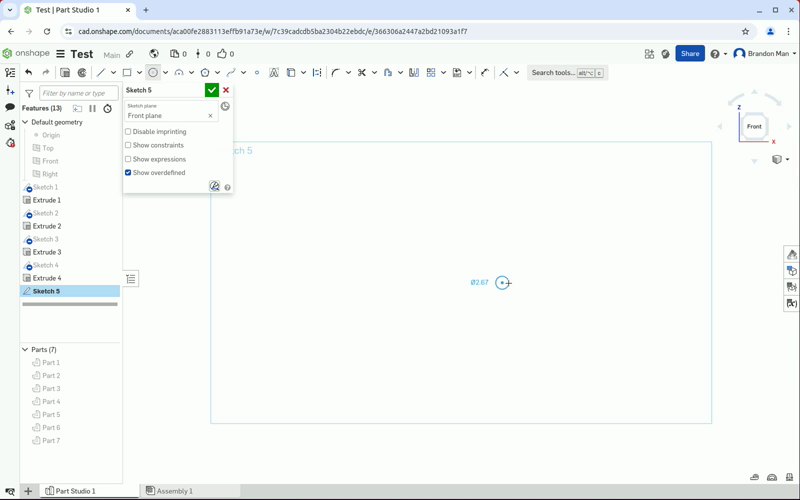
key(esc)
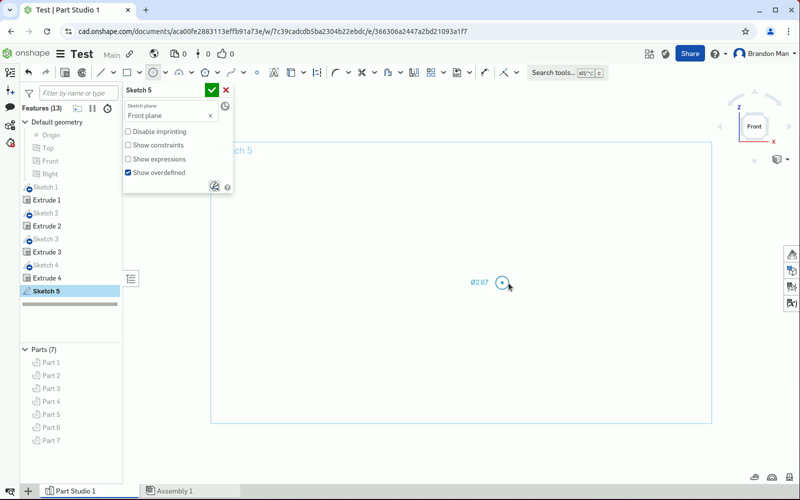
mouse_move(502, 283)
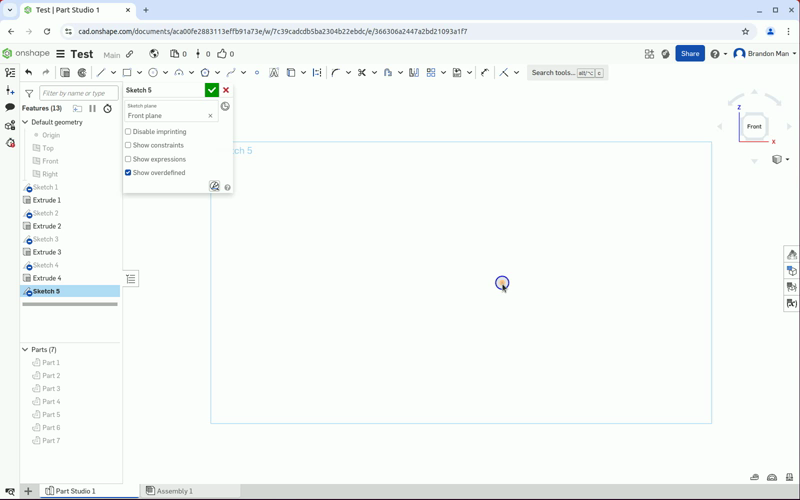
scroll(6)
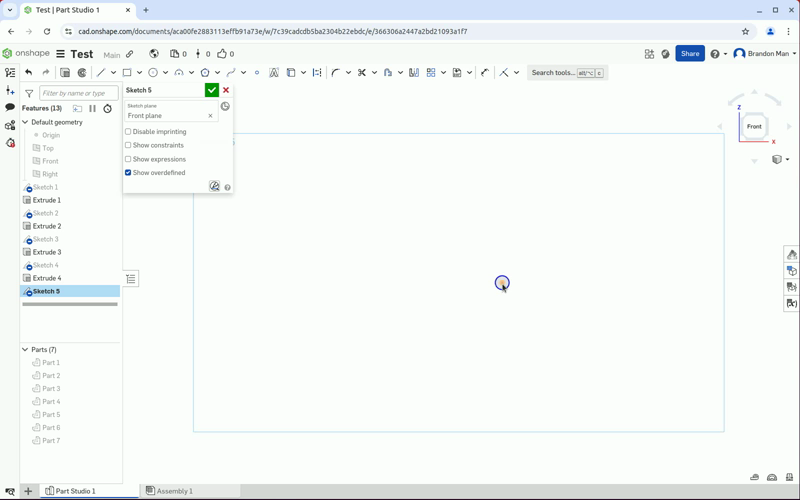
scroll(6)
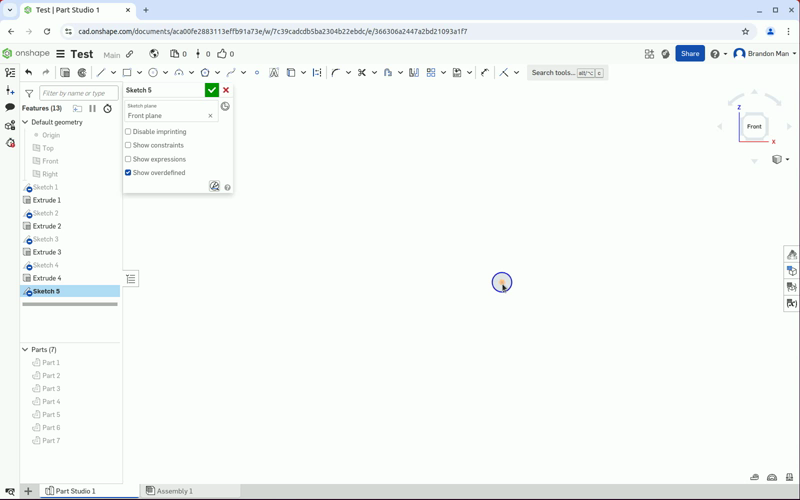
scroll(6)
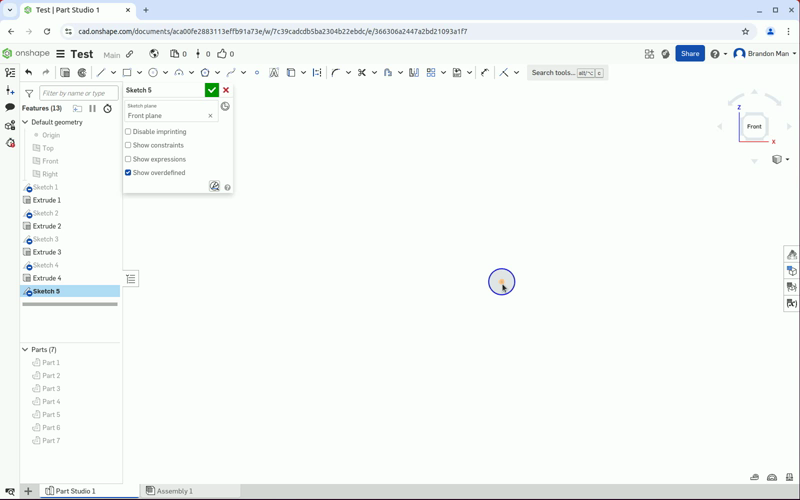
scroll(6)
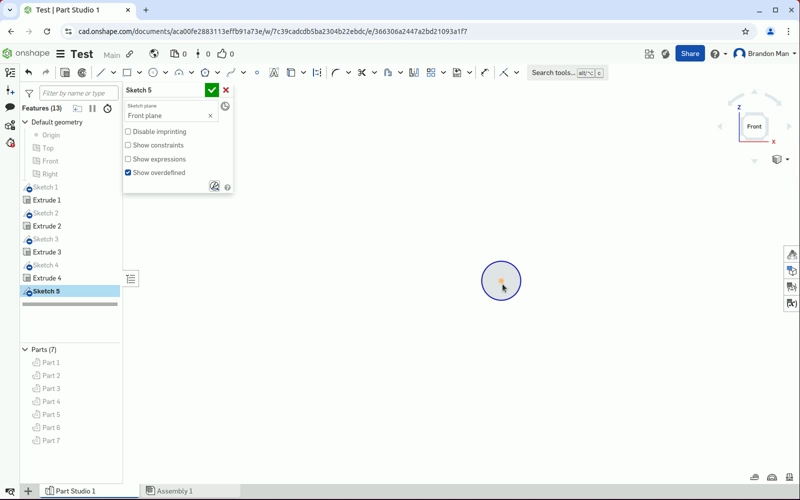
scroll(6)
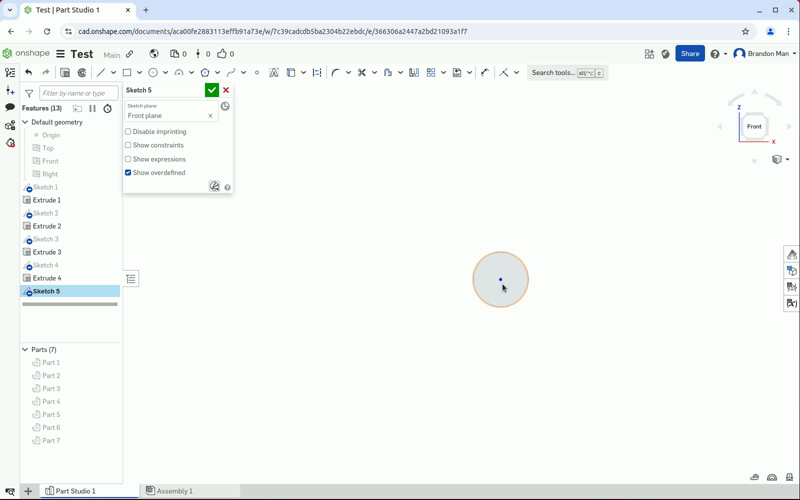
scroll(6)
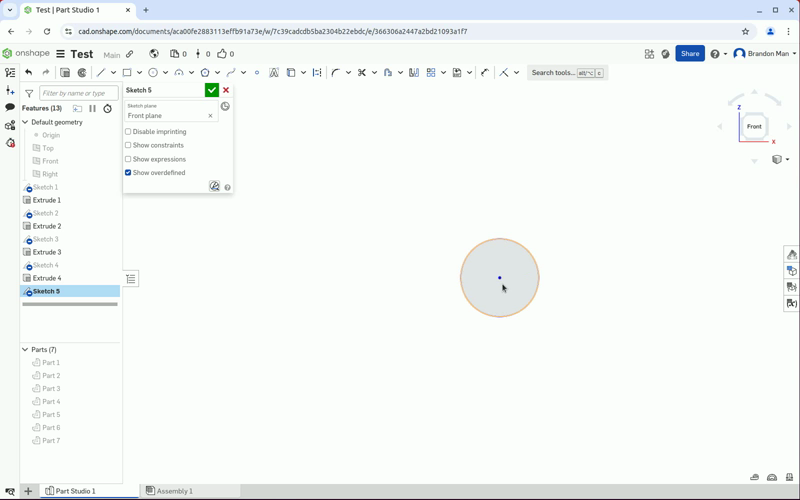
scroll(6)
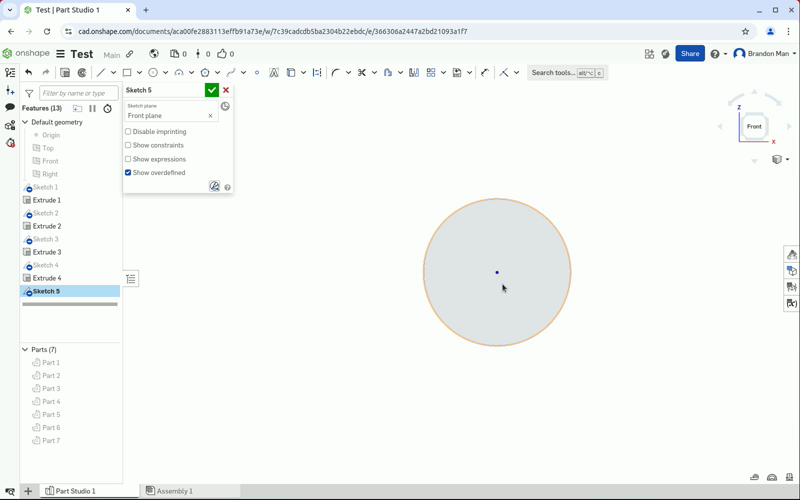
click(502, 283)
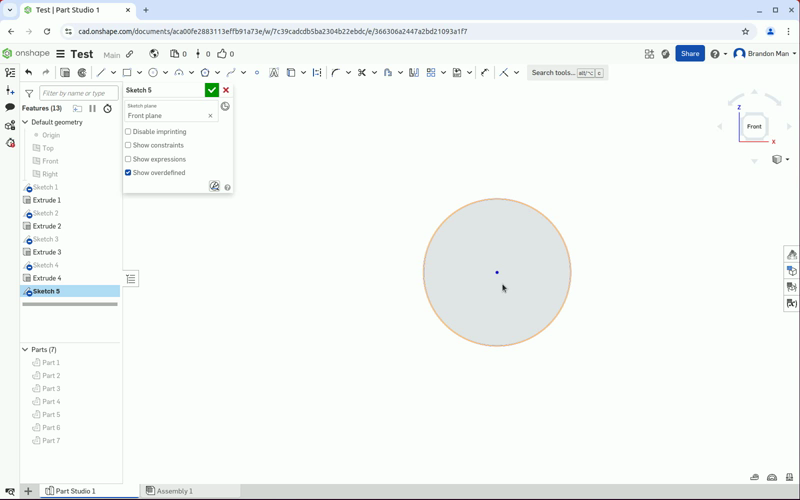
scroll(-6)
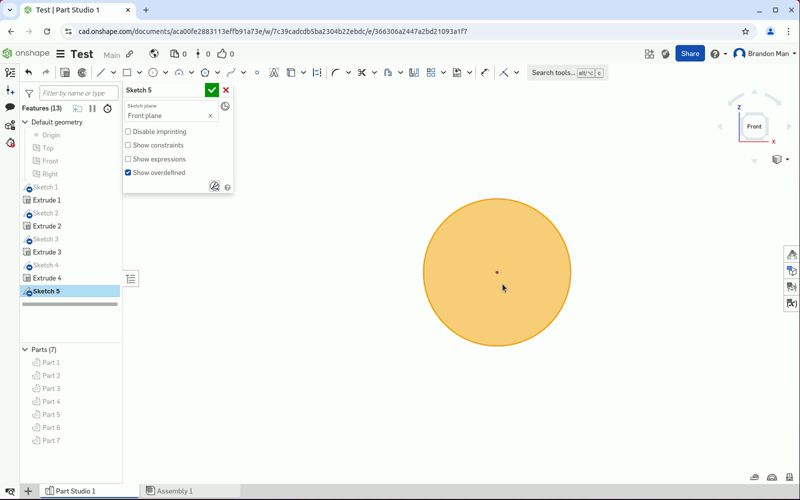
scroll(-6)
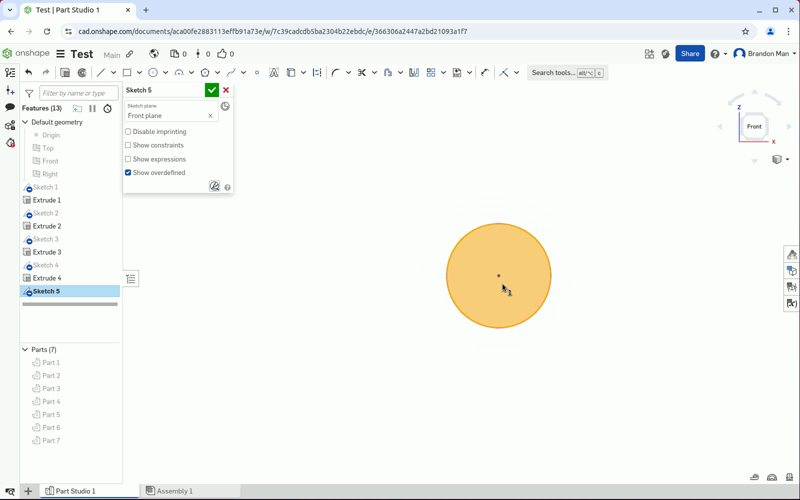
scroll(-6)
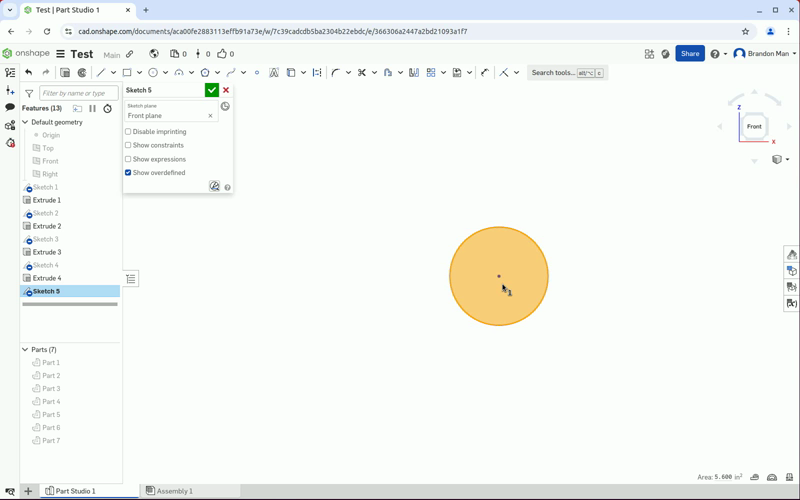
scroll(-6)
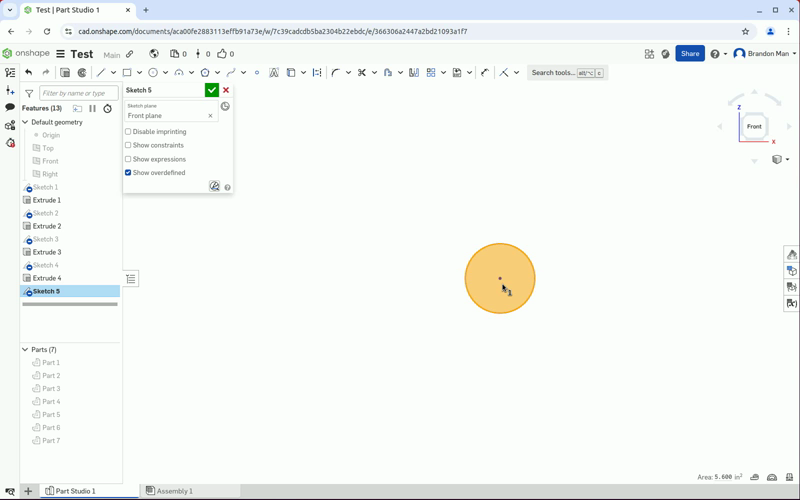
scroll(-6)
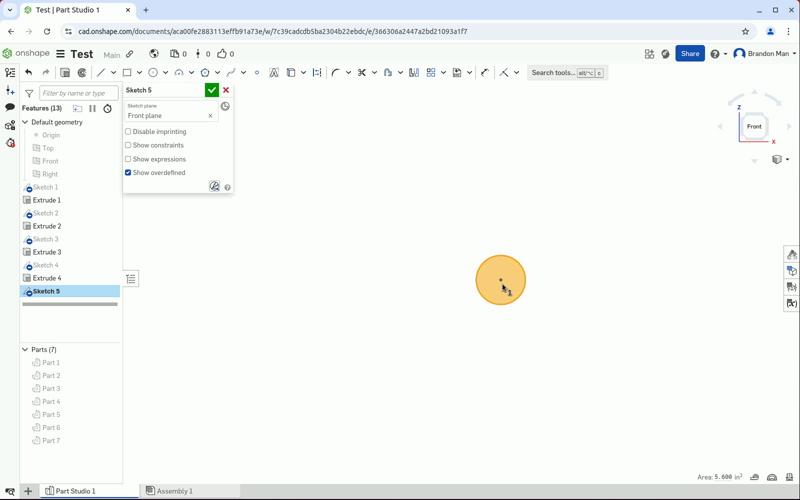
scroll(-6)
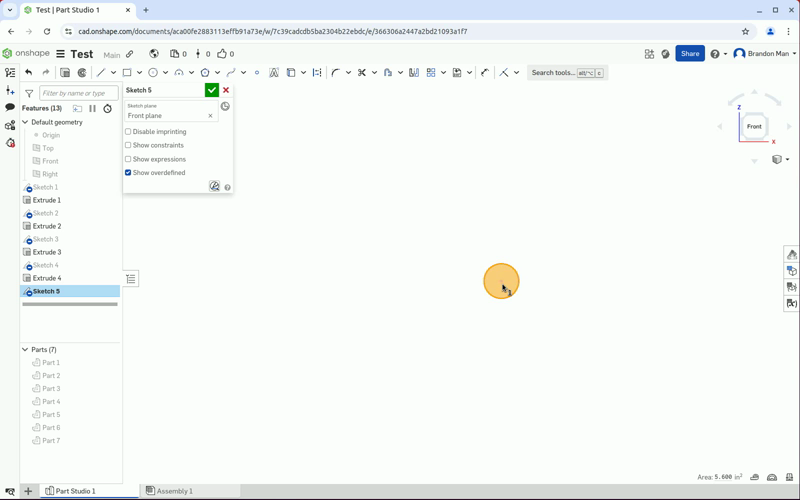
scroll(-6)
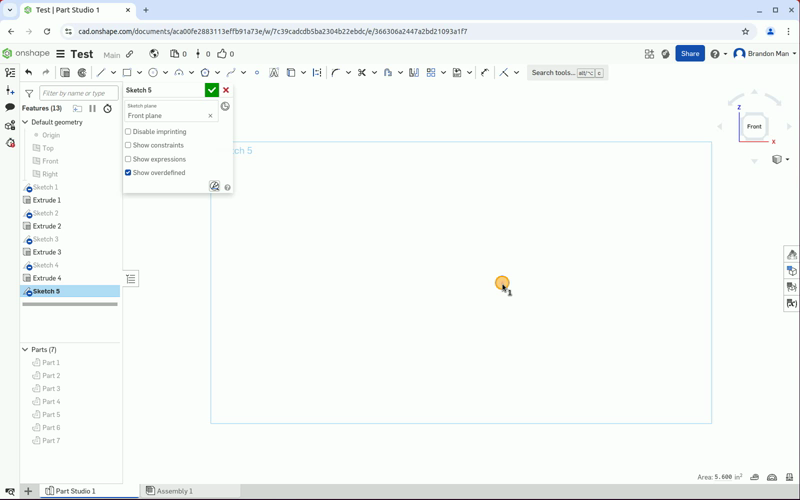
mouse_move(73, 352)
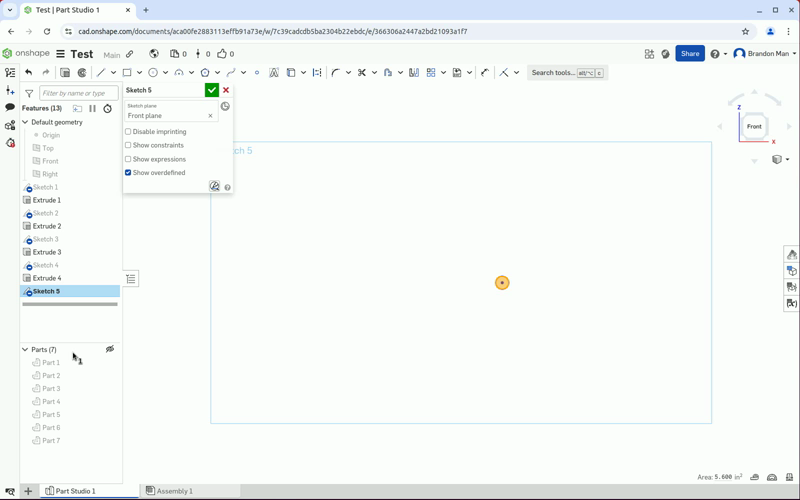
key(shift+y)
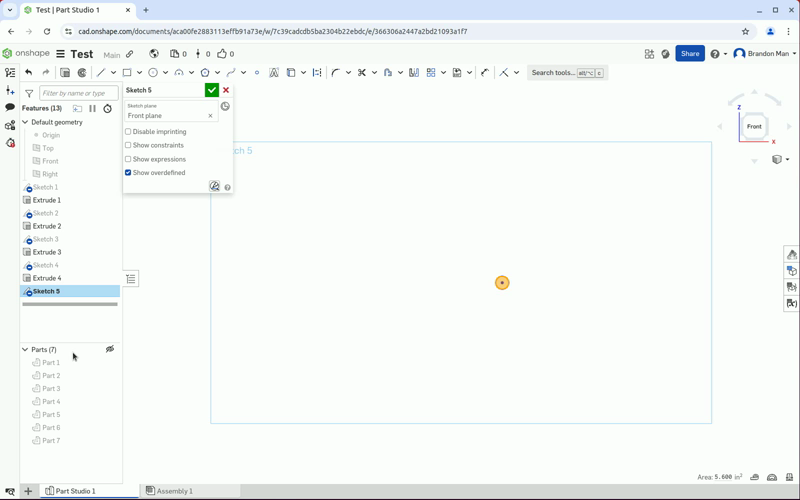
key(shift+e)
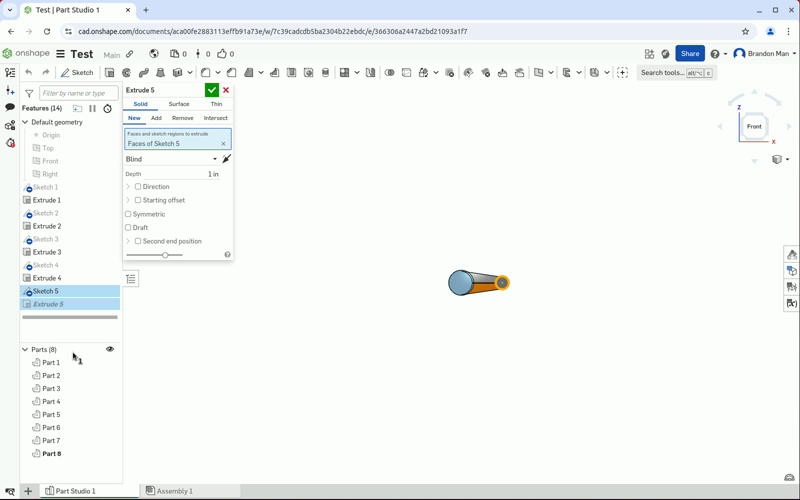
mouse_move(143, 106)
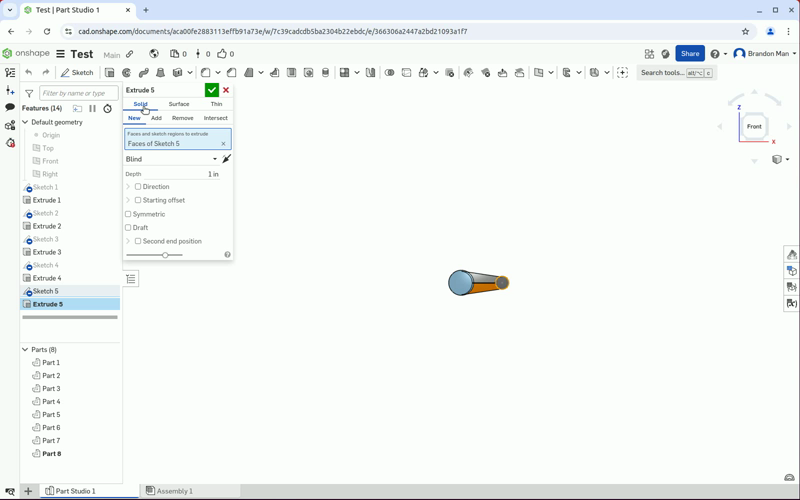
click(143, 106)
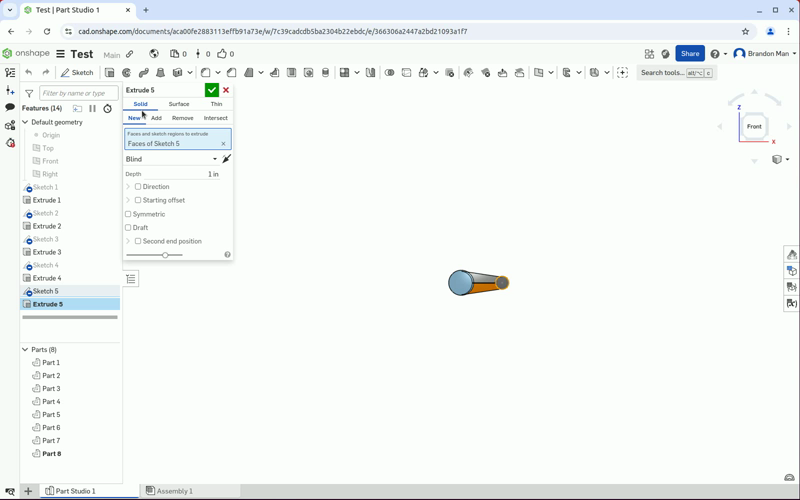
mouse_move(137, 120)
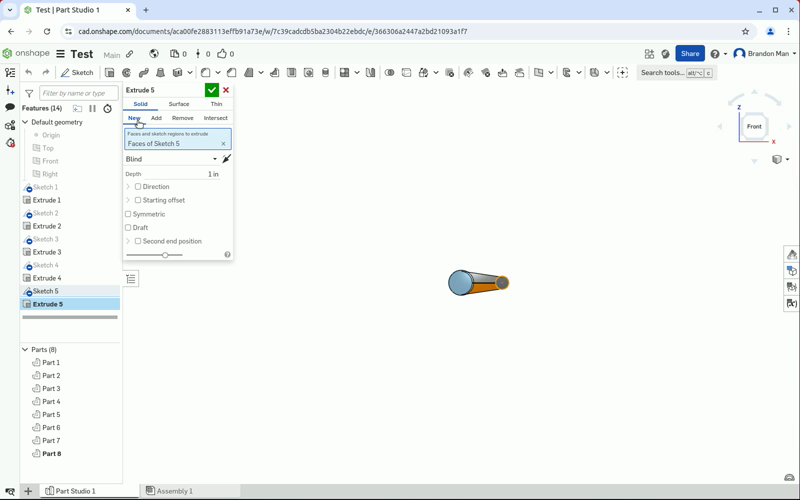
click(137, 120)
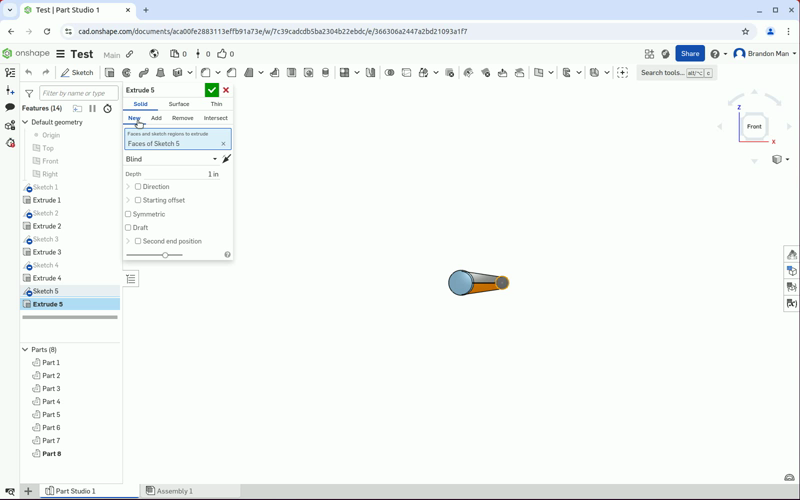
key(tab, 4)
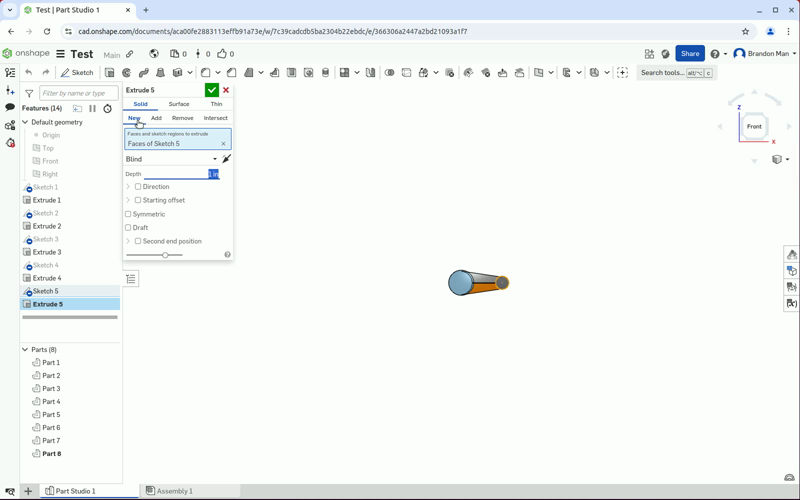
text(10.832)
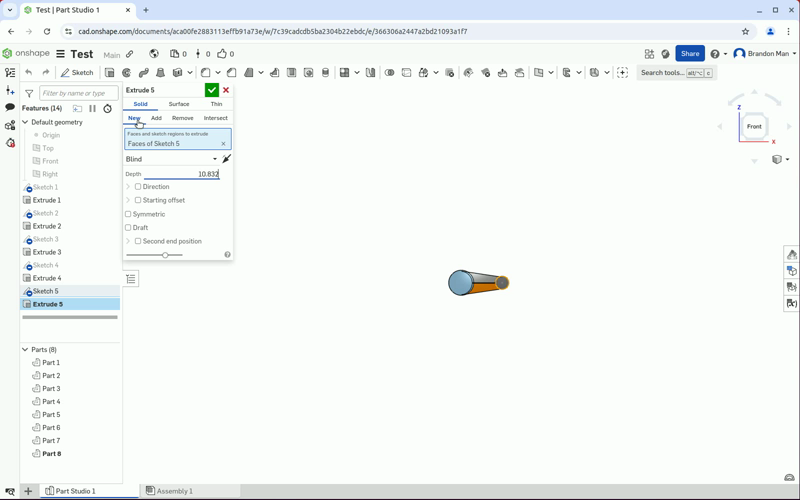
key(tab, 3)
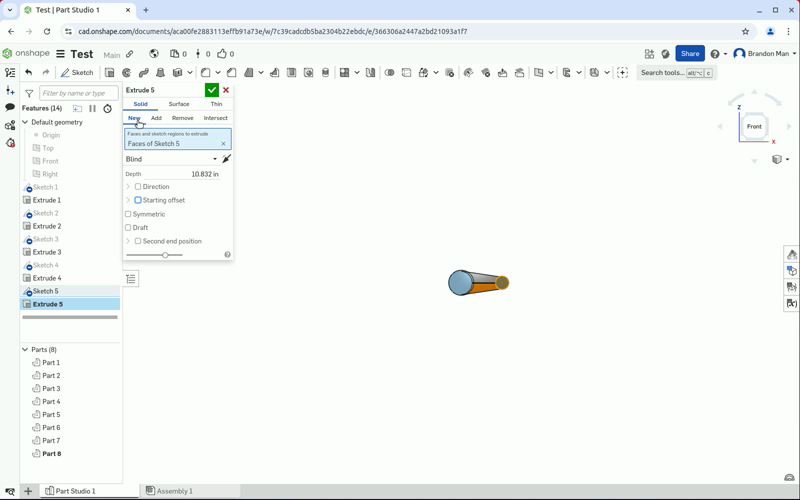
key(tab, 2)
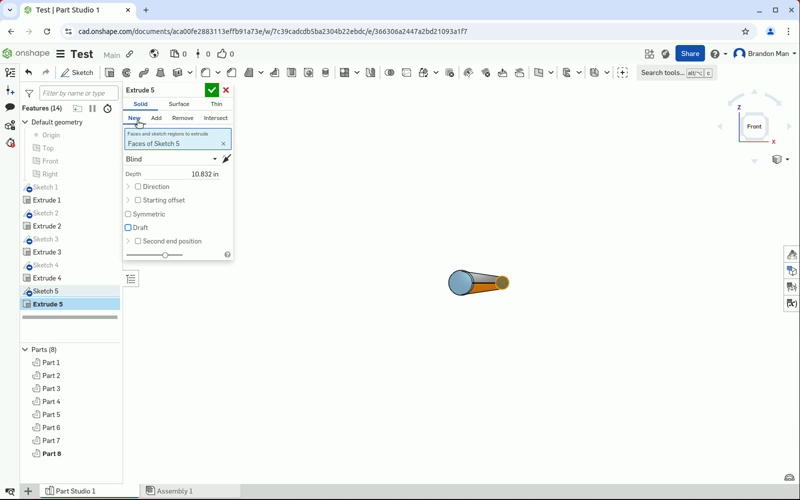
key(space)
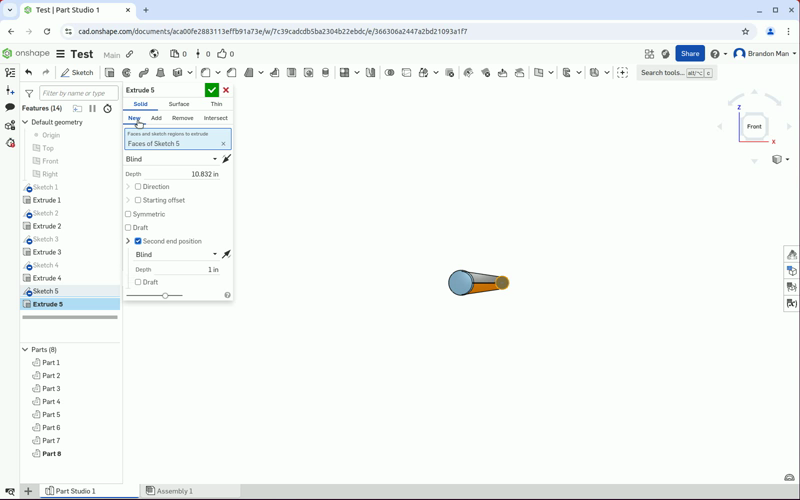
key(tab, 3)
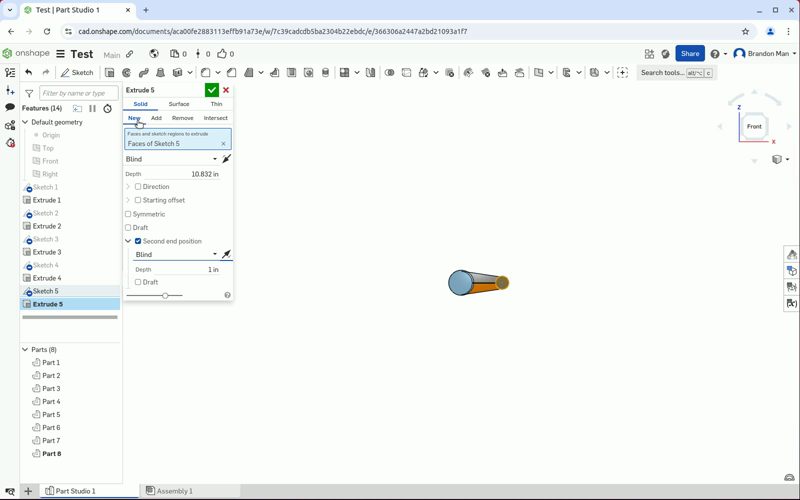
text(9.628)
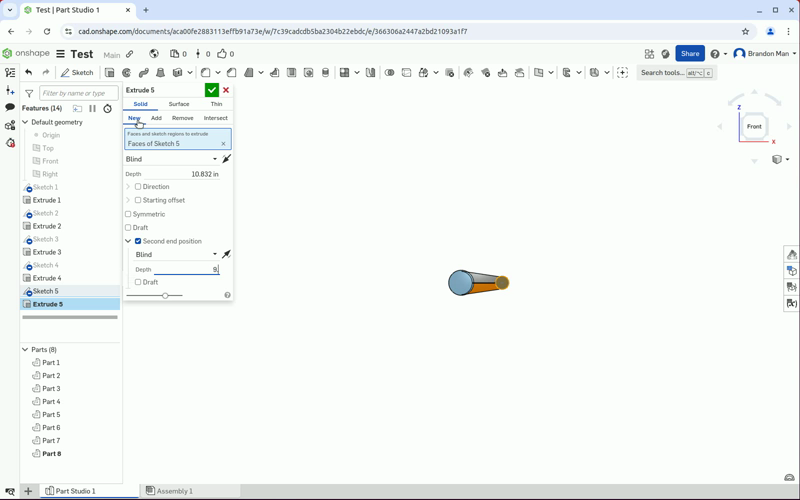
key(enter)
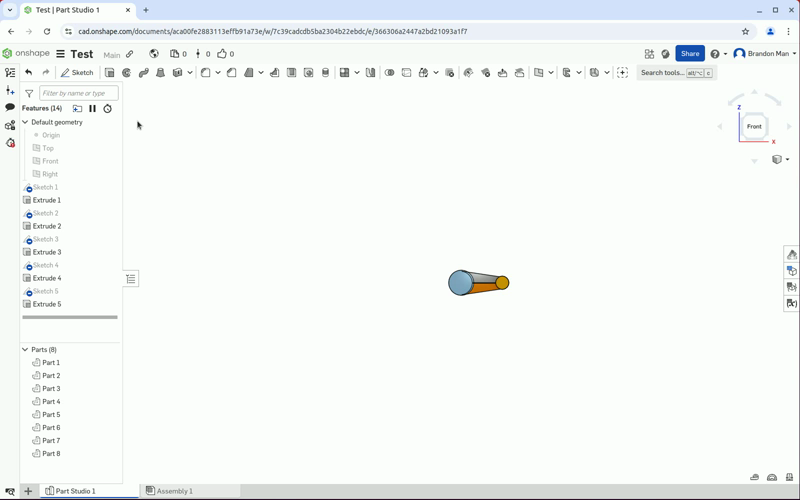
key(shift+h)
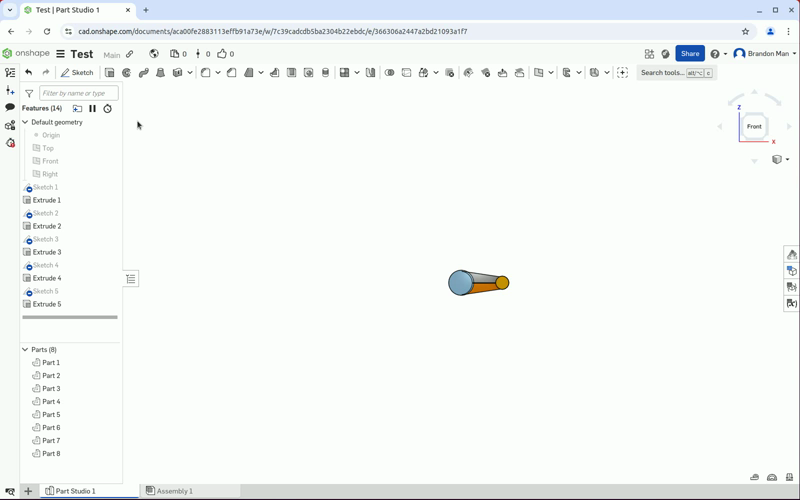
key(shift+h)
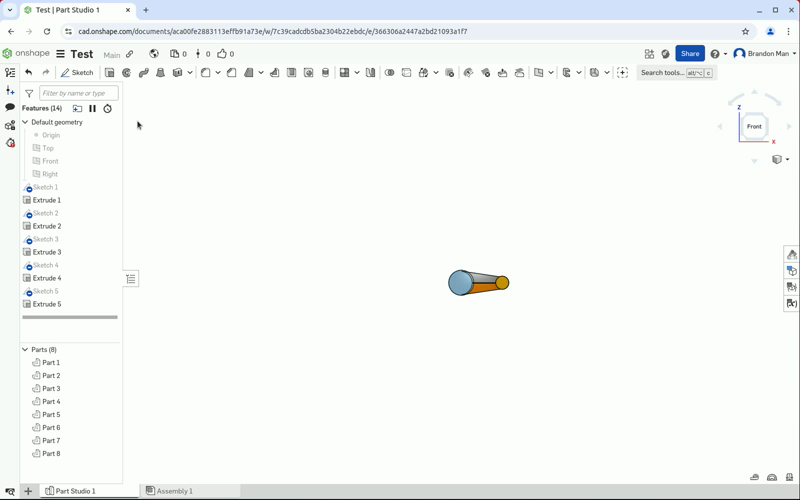
mouse_move(73, 189)
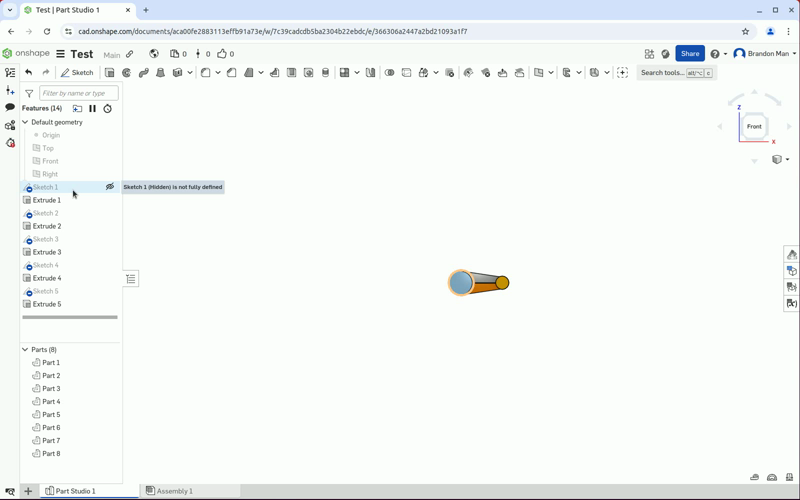
click(73, 189)
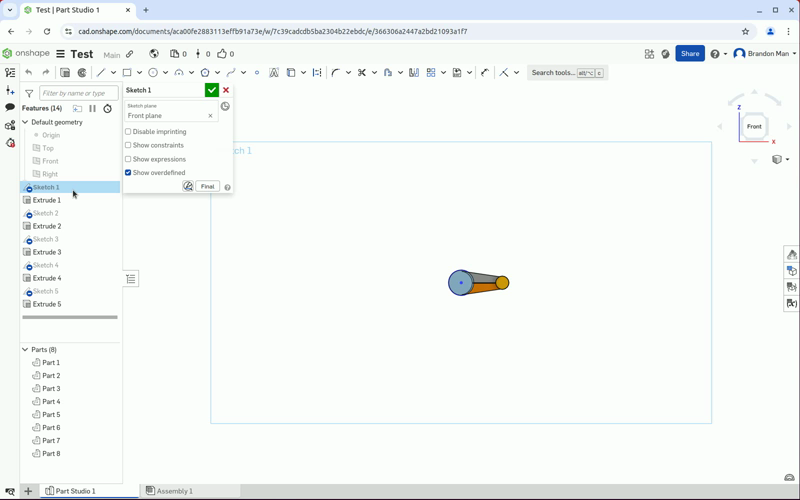
mouse_move(229, 92)
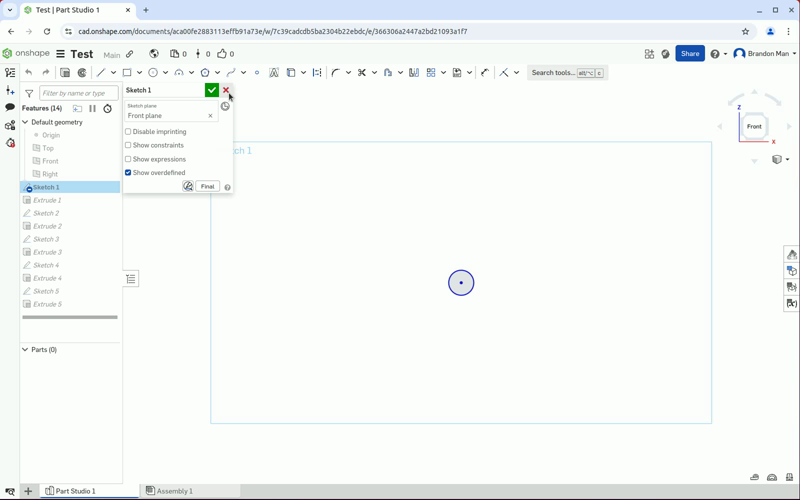
click(229, 92)
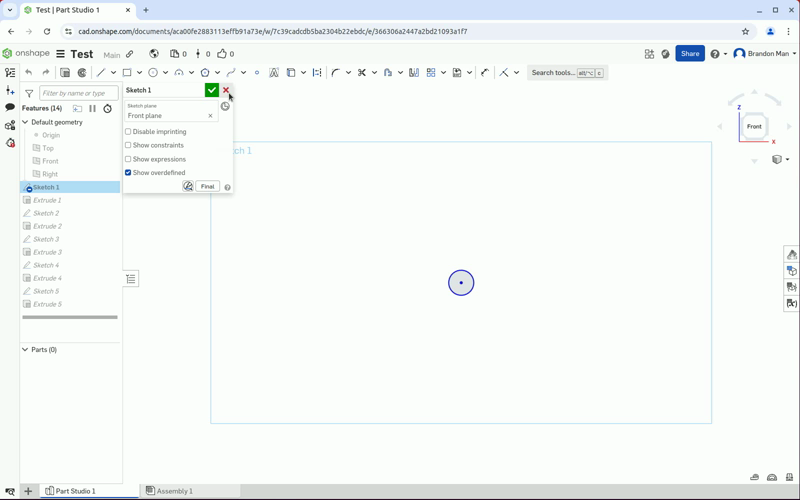
key(shift+s)
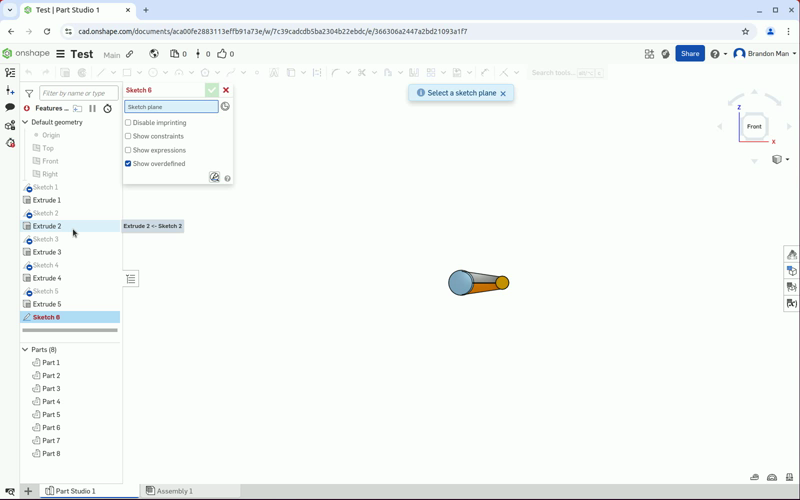
scroll(3)
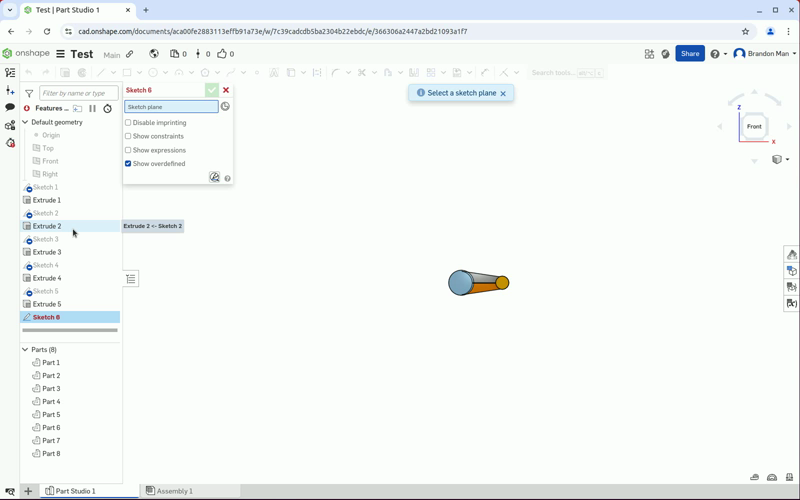
mouse_move(73, 163)
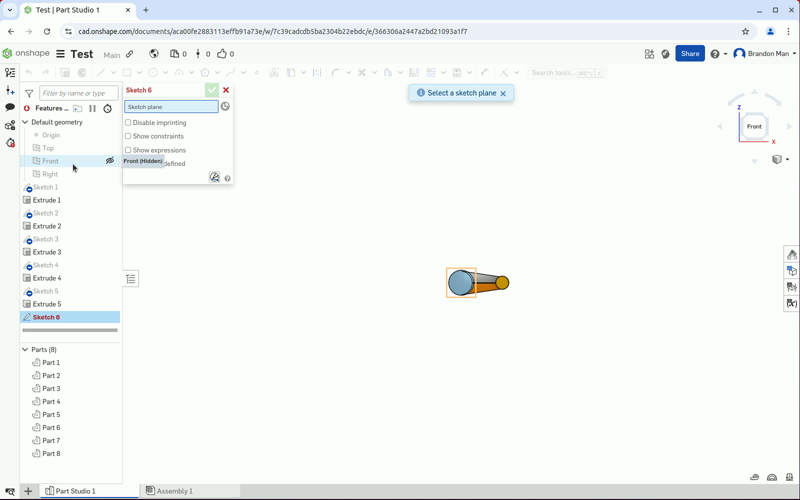
click(73, 163)
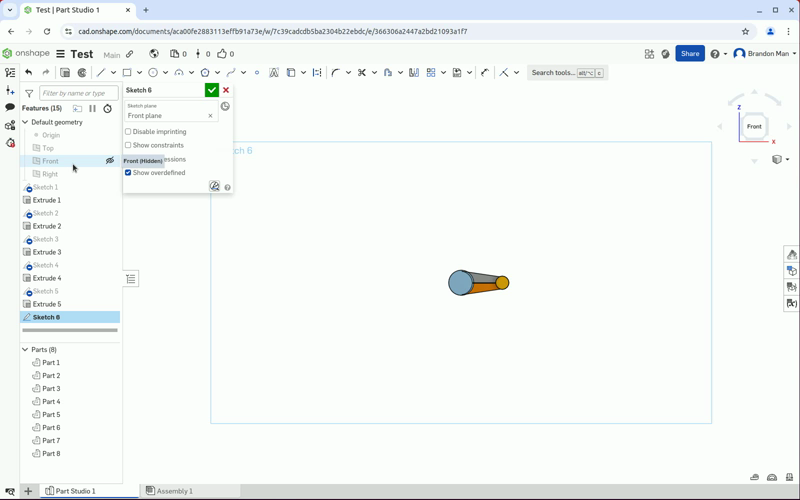
mouse_move(73, 352)
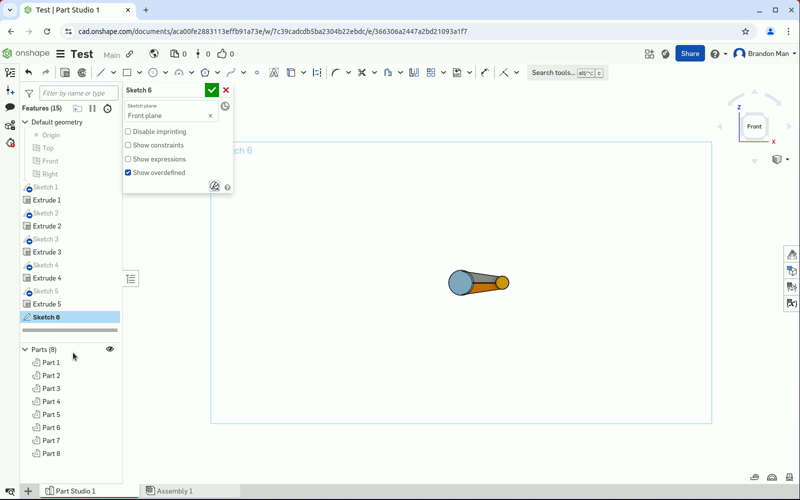
key(y)
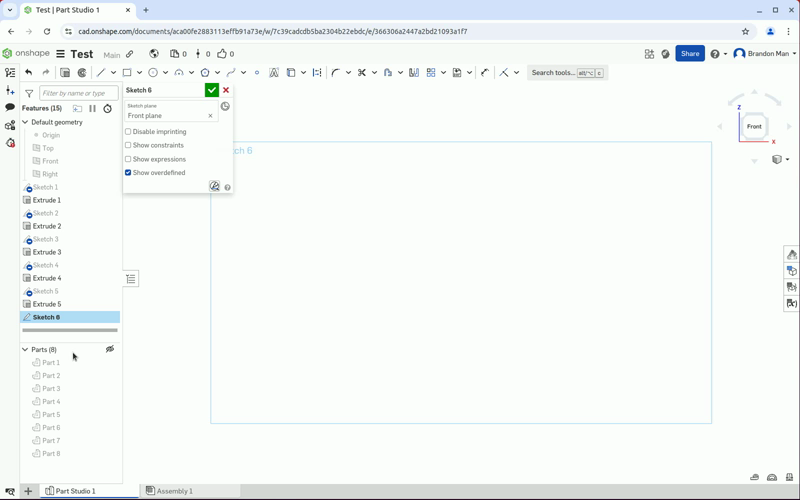
key(c)
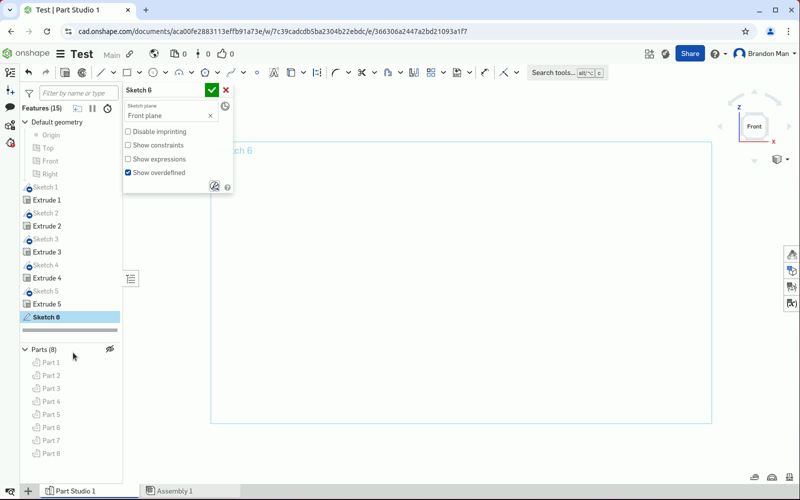
key_down(shift)
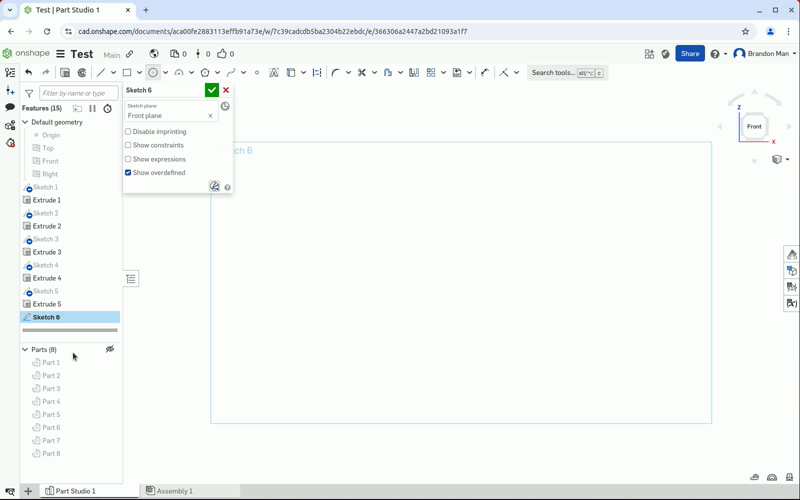
mouse_move(366, 265)
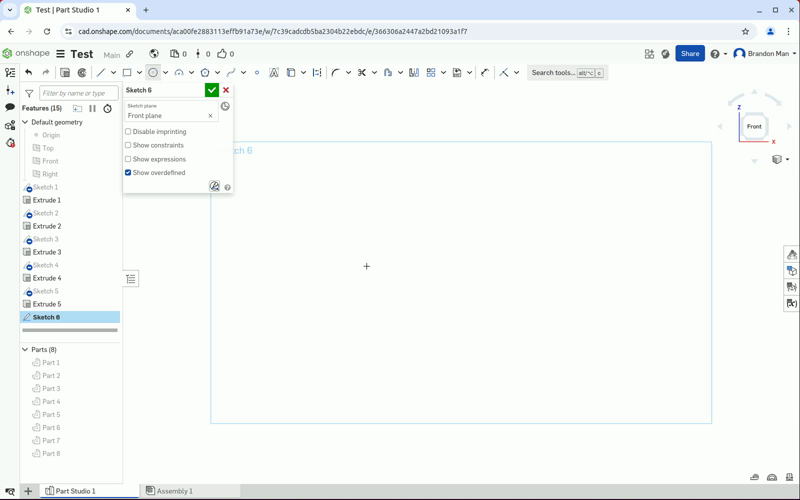
click(366, 265)
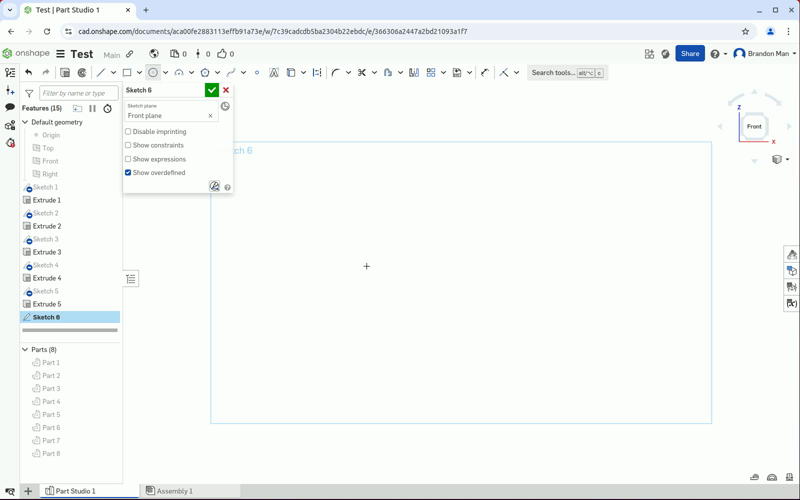
key_up(shift)
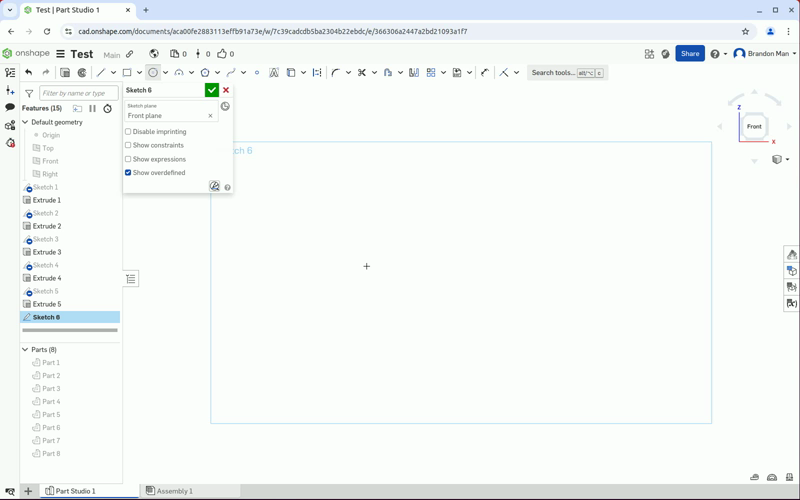
mouse_move(385, 265)
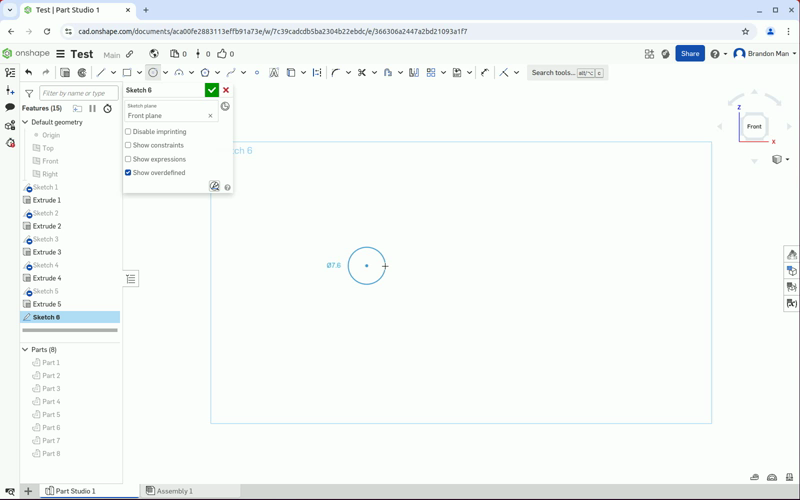
click(385, 265)
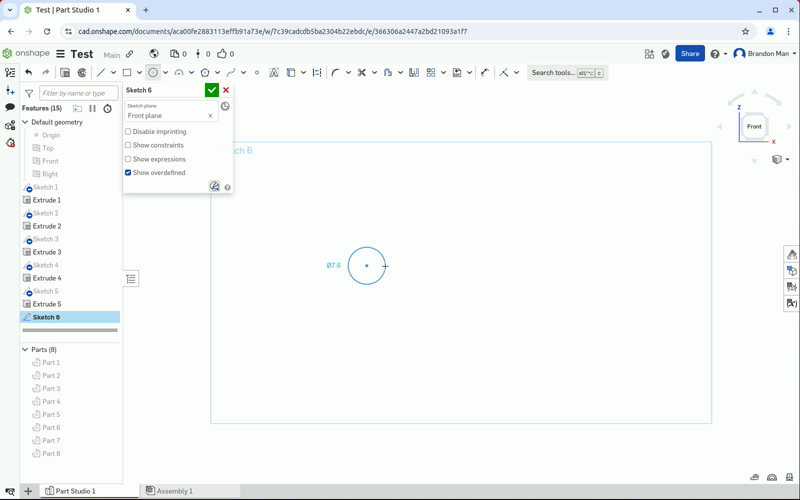
key(esc)
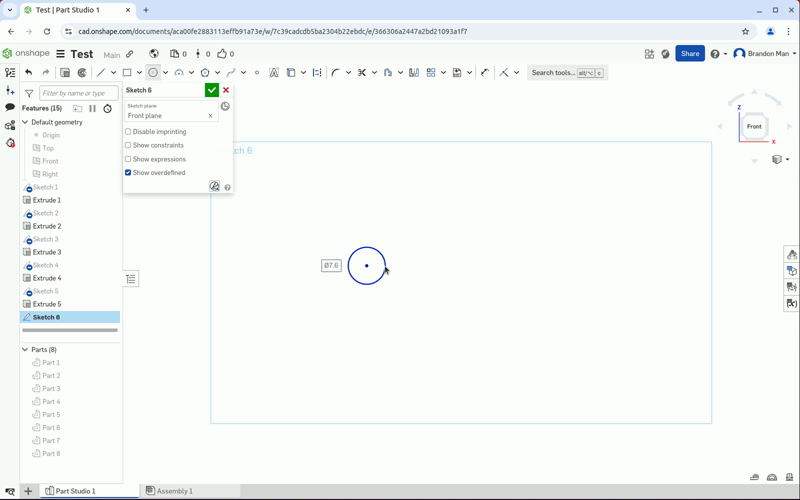
key(c)
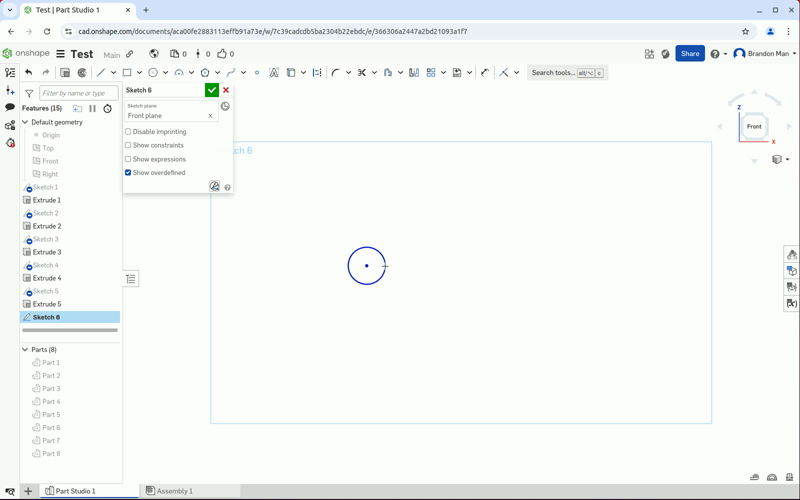
key_down(shift)
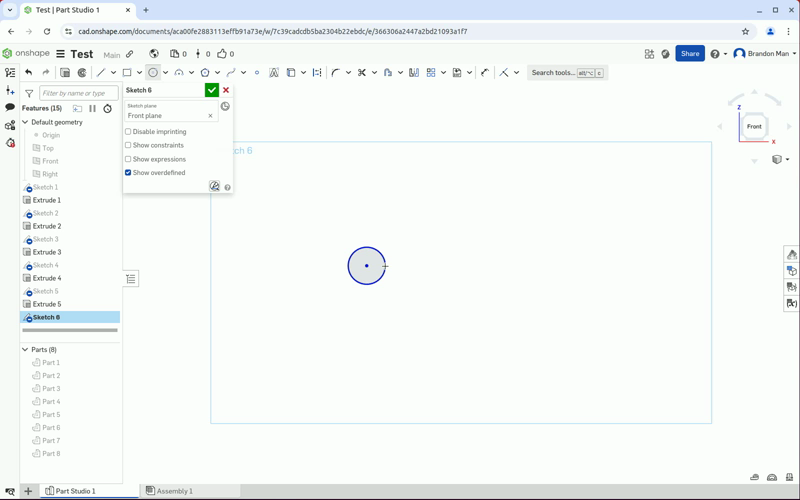
mouse_move(366, 265)
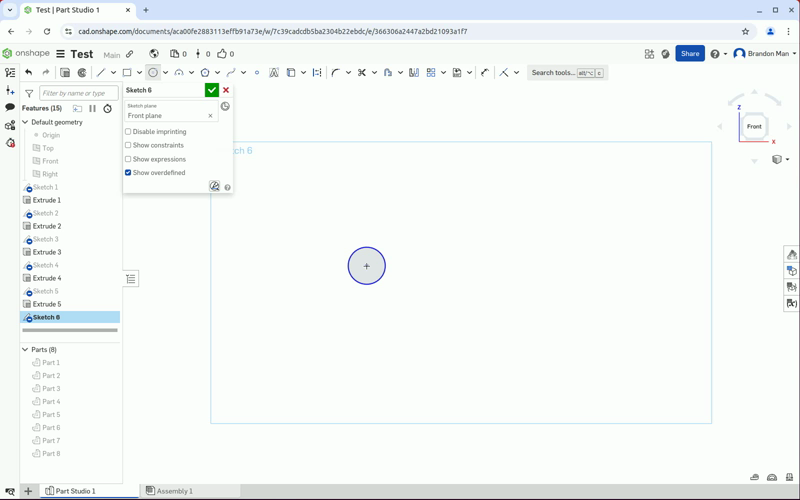
click(366, 265)
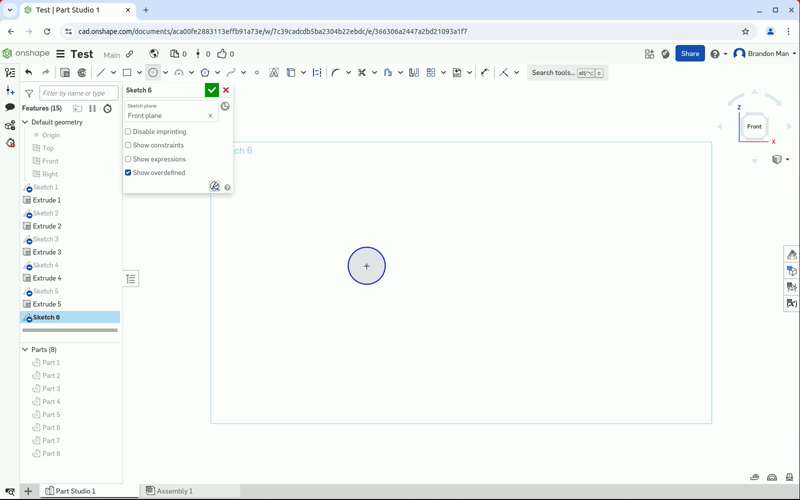
key_up(shift)
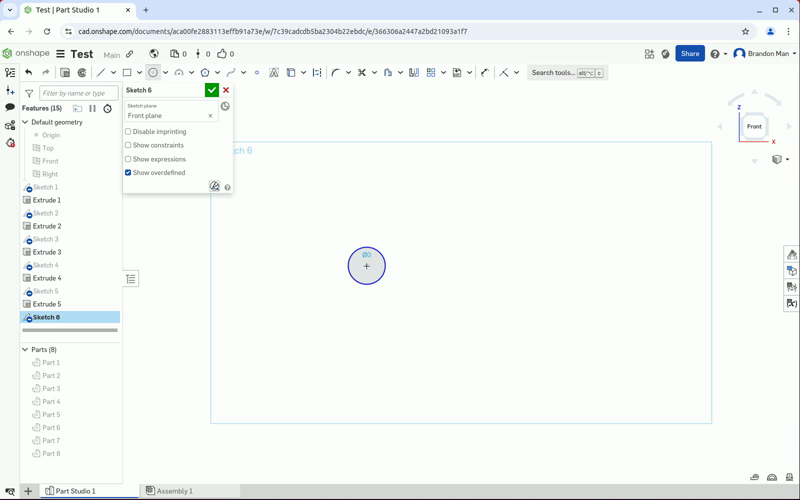
mouse_move(378, 265)
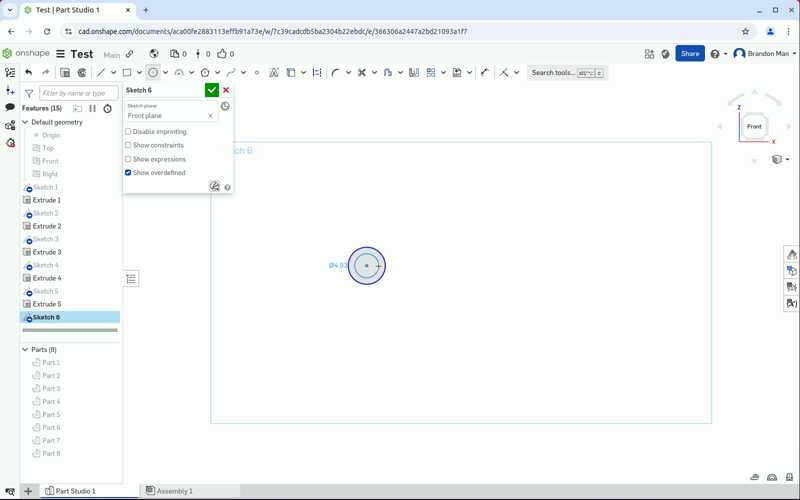
click(378, 265)
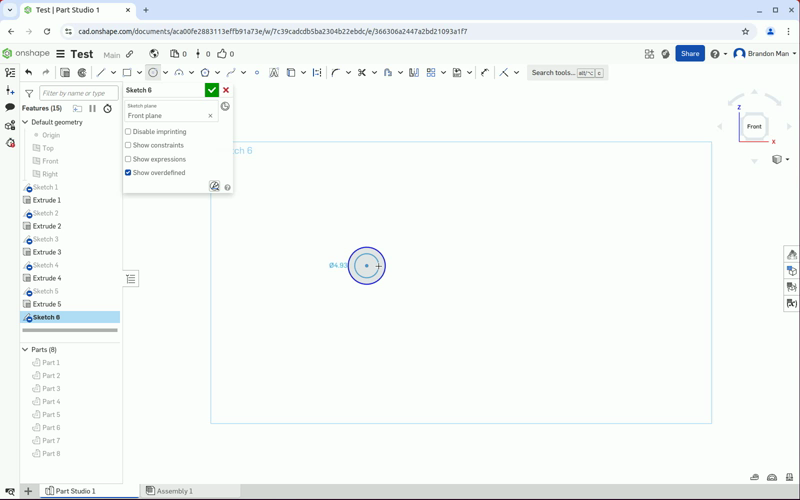
key(esc)
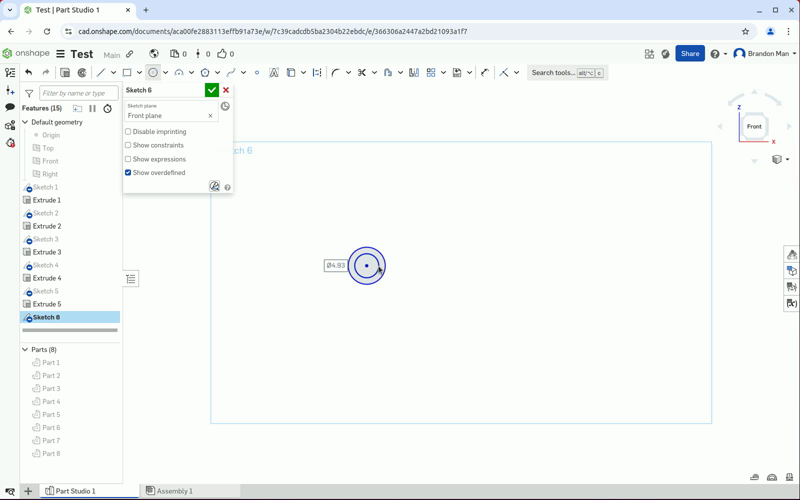
mouse_move(378, 278)
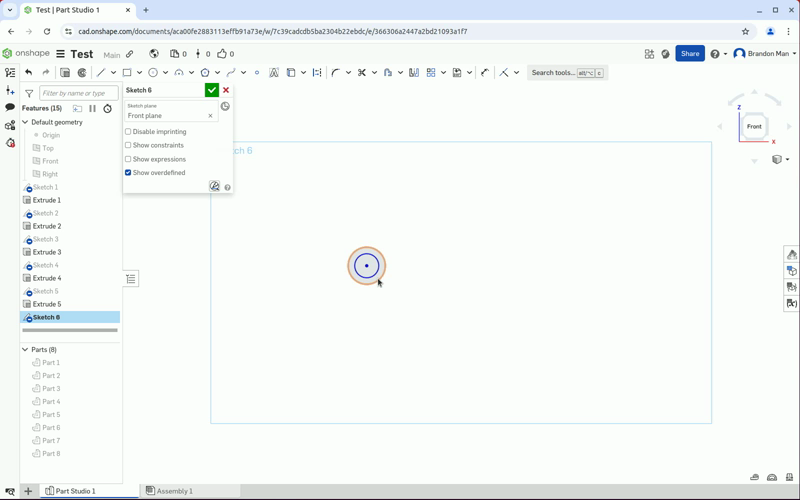
scroll(6)
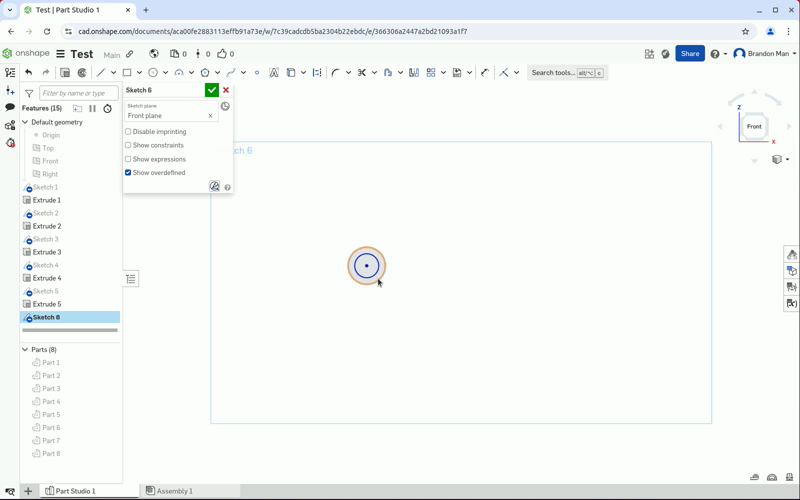
scroll(6)
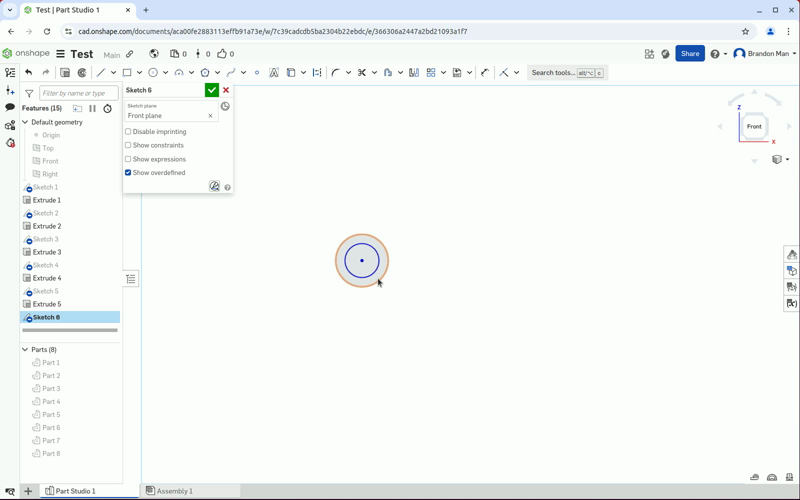
scroll(6)
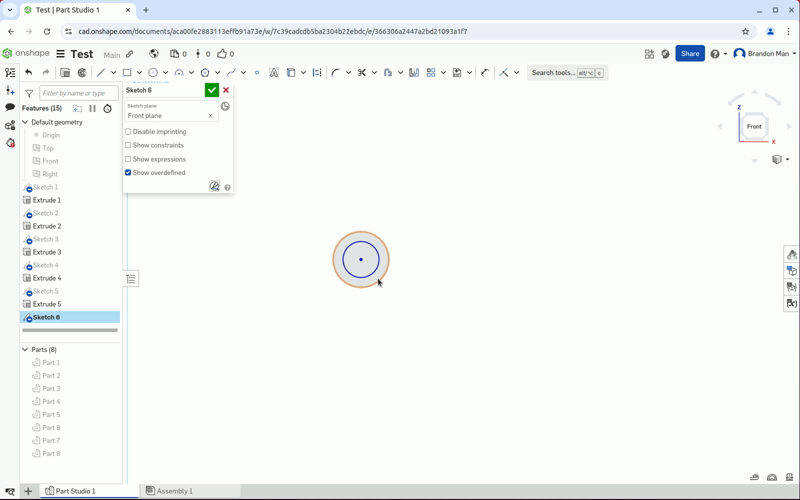
scroll(6)
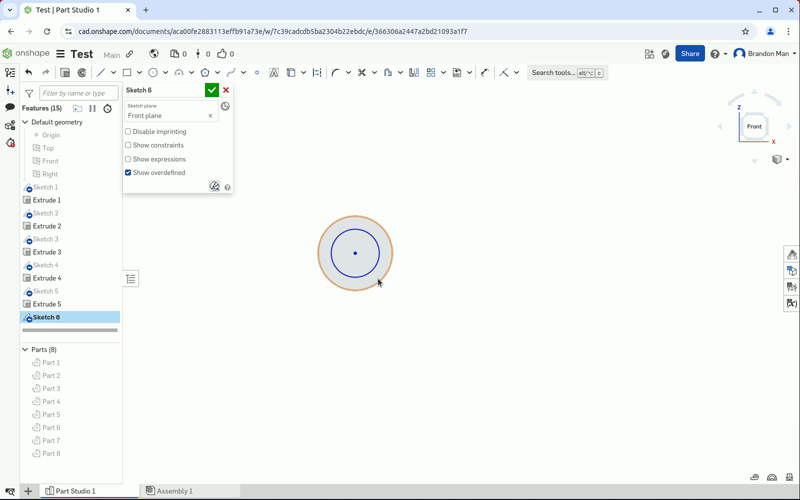
scroll(6)
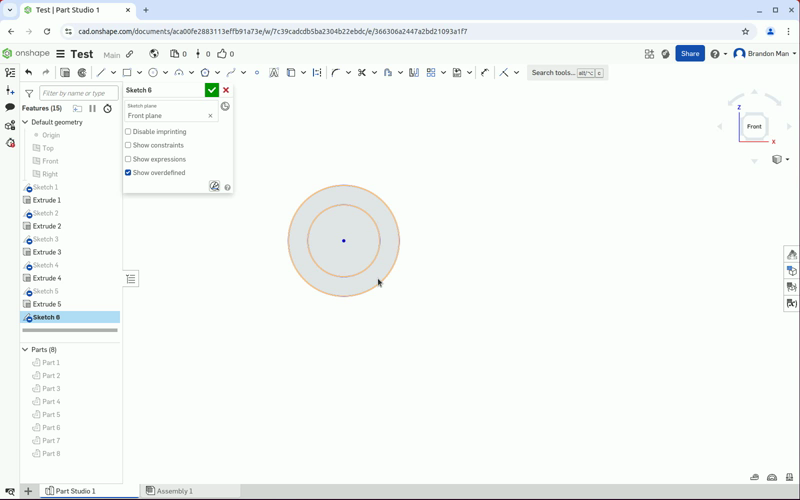
scroll(6)
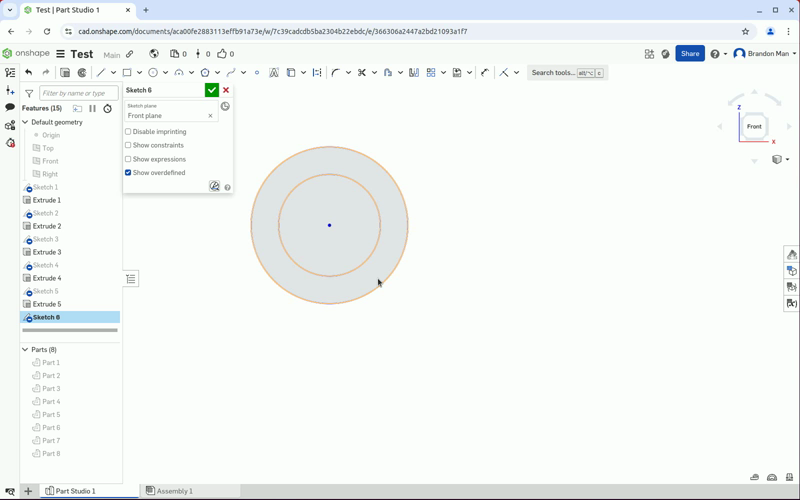
scroll(6)
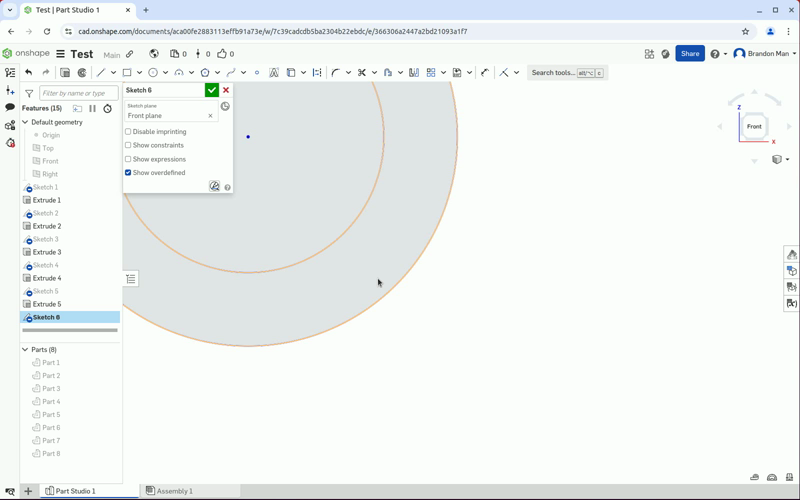
click(378, 278)
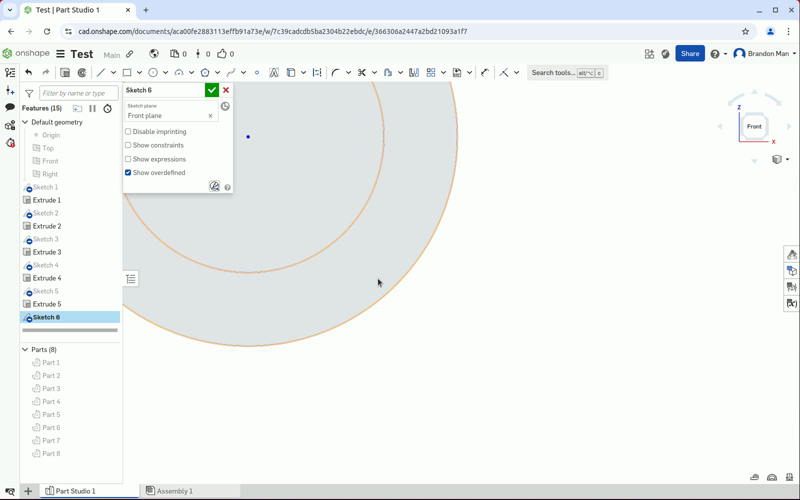
scroll(-6)
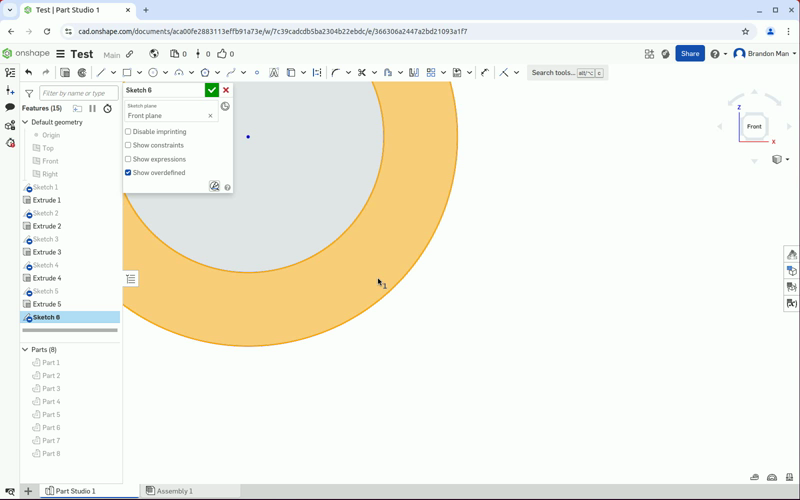
scroll(-6)
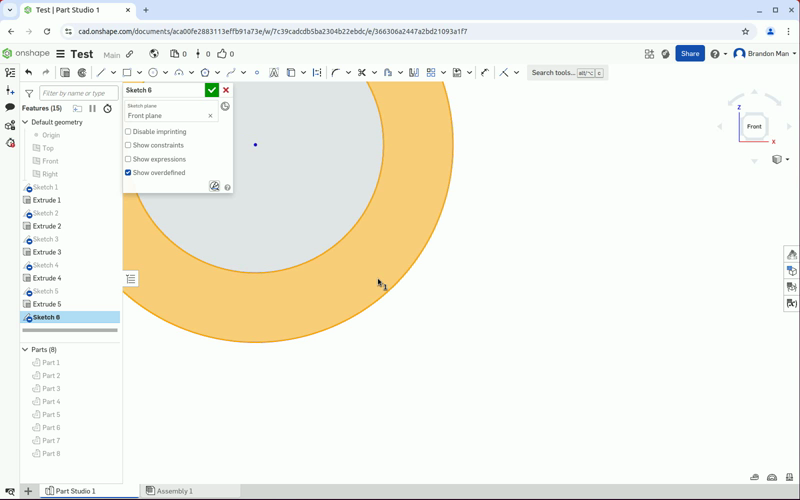
scroll(-6)
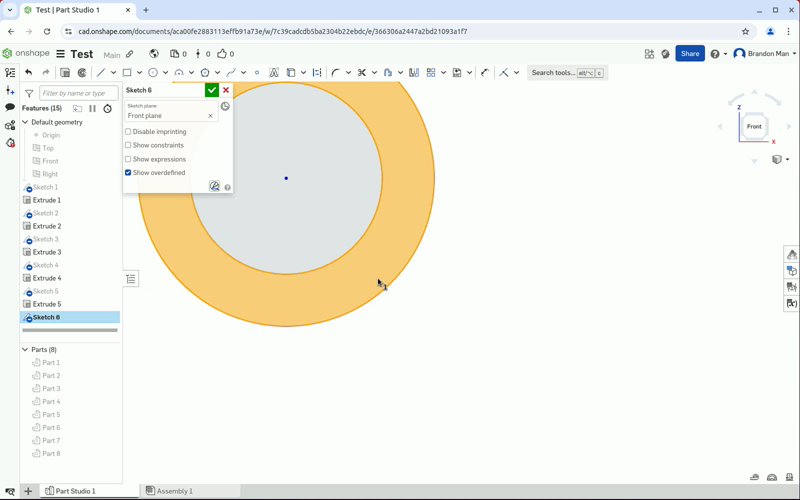
scroll(-6)
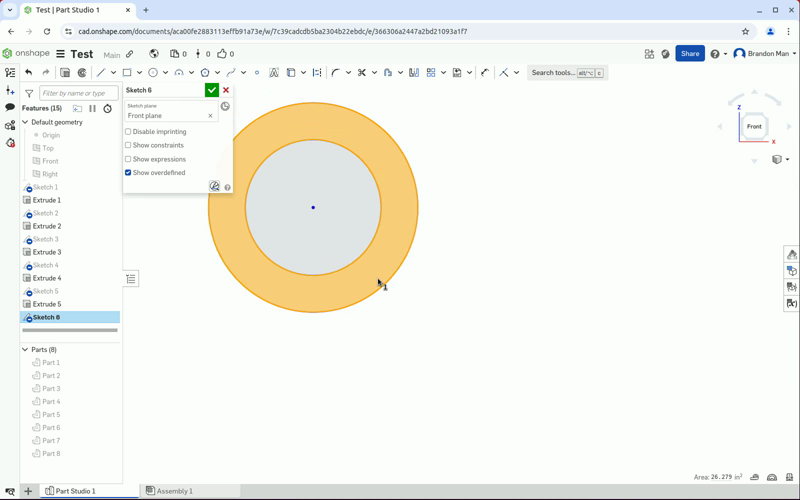
scroll(-6)
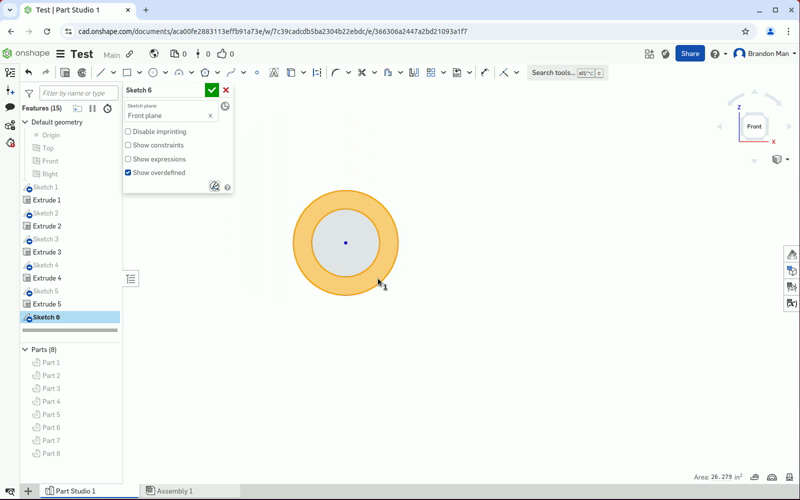
scroll(-6)
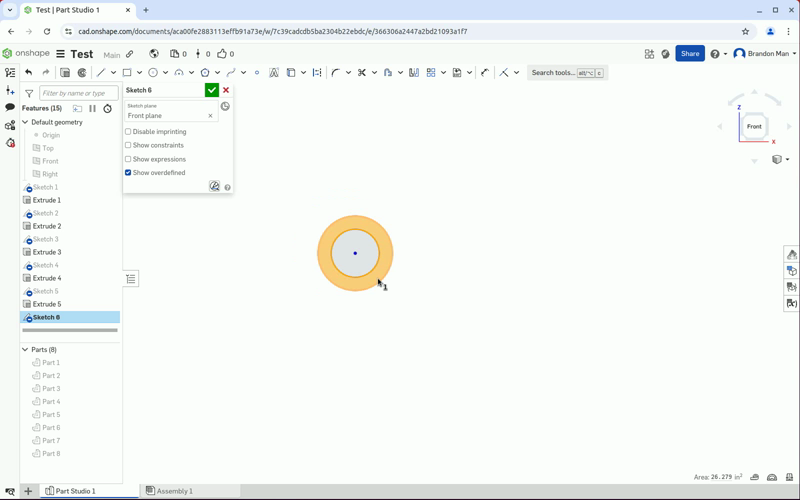
scroll(-6)
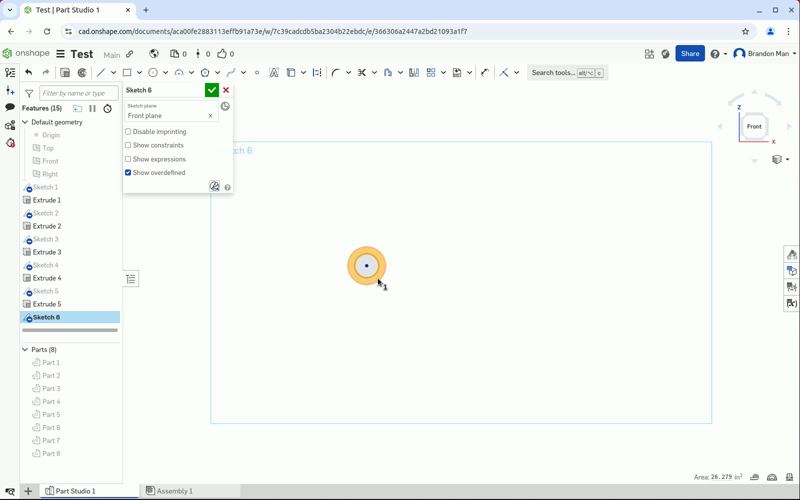
mouse_move(73, 352)
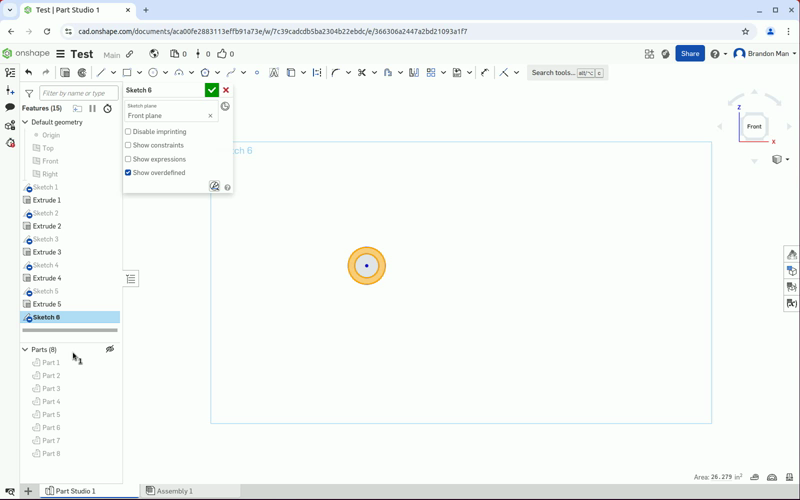
key(shift+y)
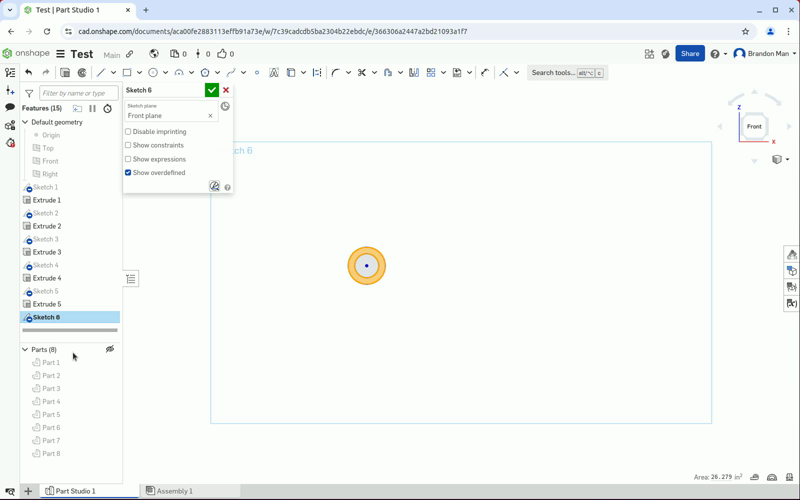
key(shift+e)
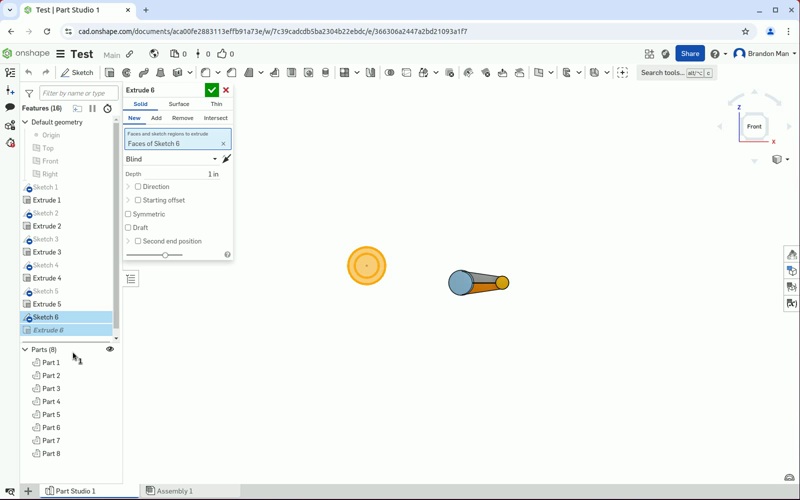
mouse_move(143, 106)
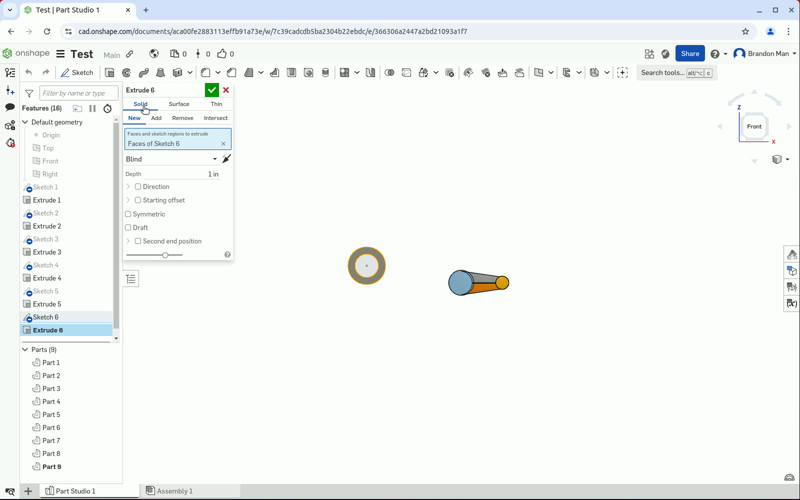
click(143, 106)
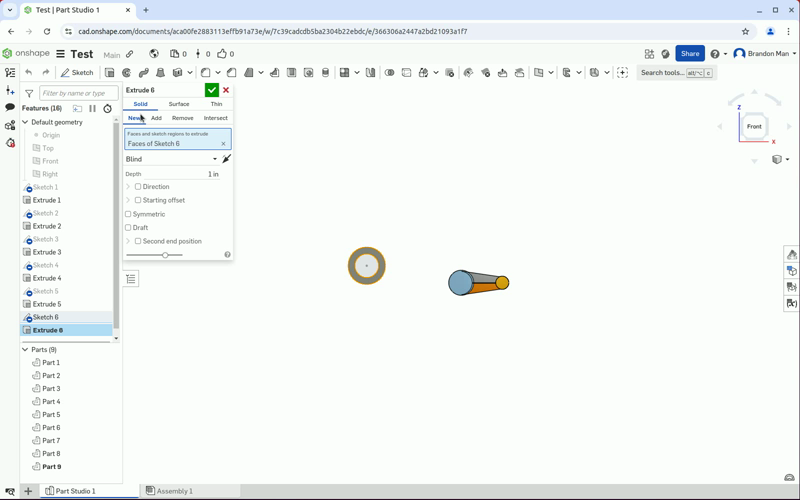
mouse_move(137, 120)
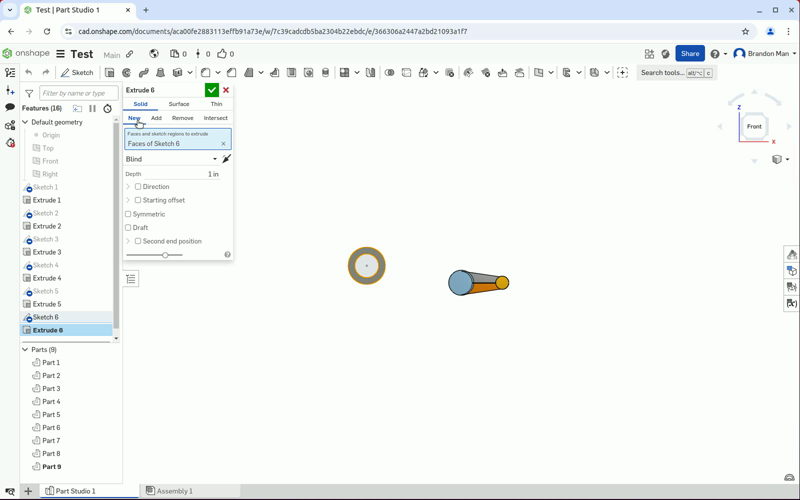
click(137, 120)
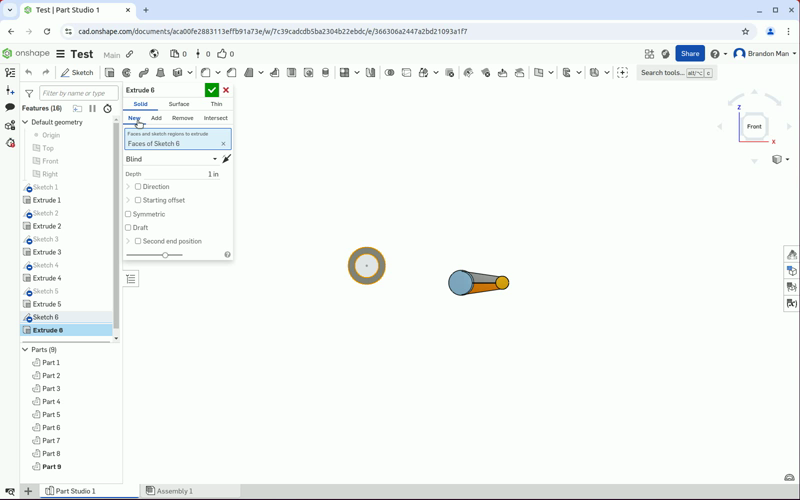
key(tab, 4)
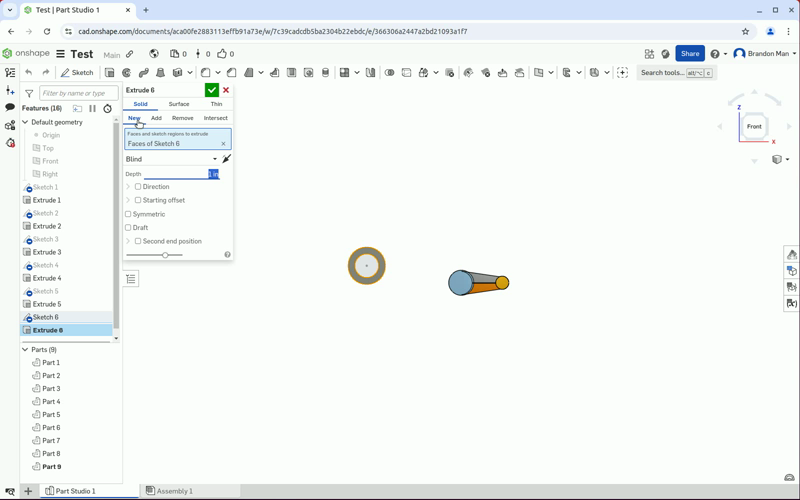
text(4.814)
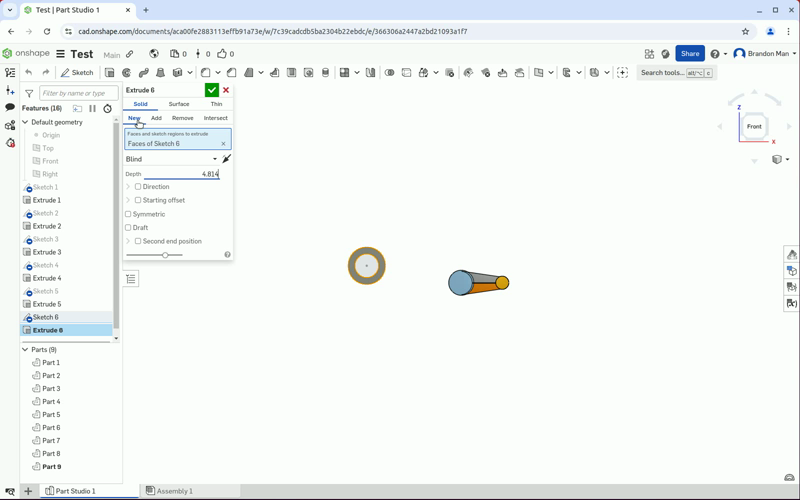
key(enter)
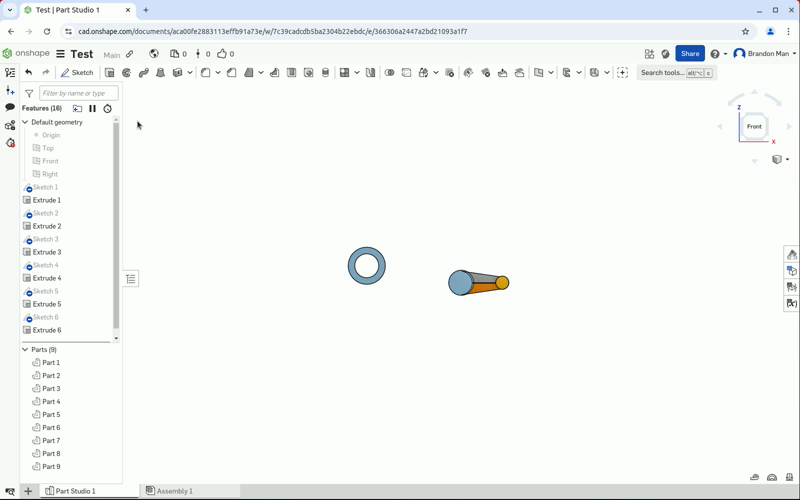
key(shift+h)
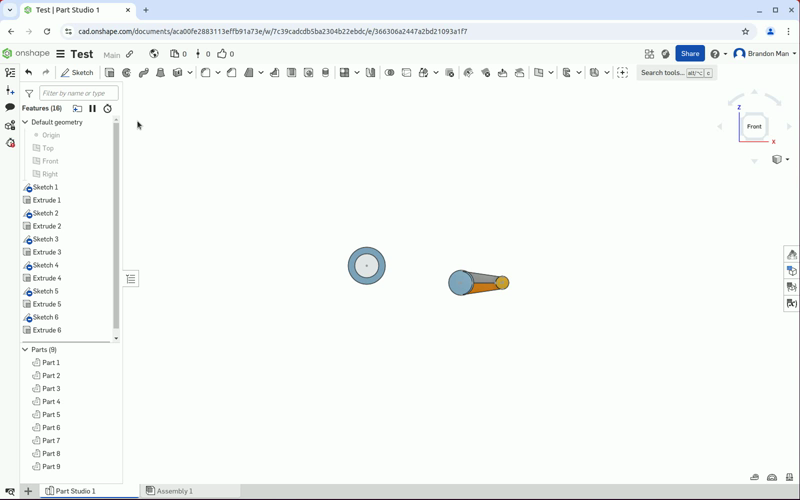
key(shift+h)
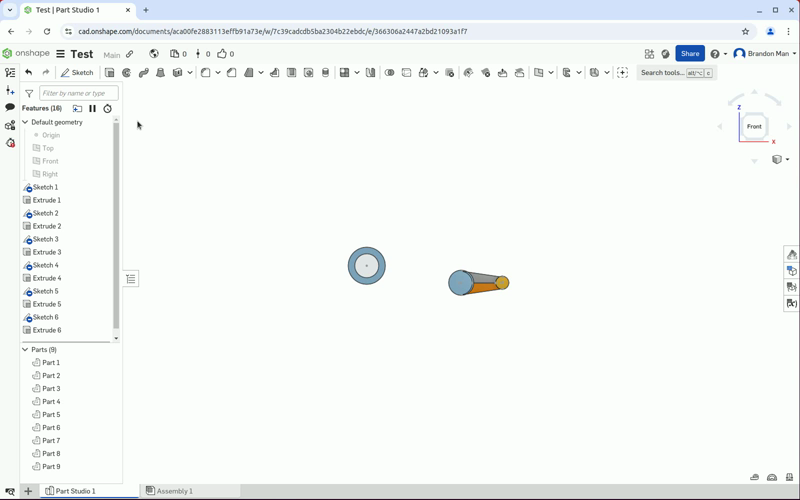
key(shift+7)
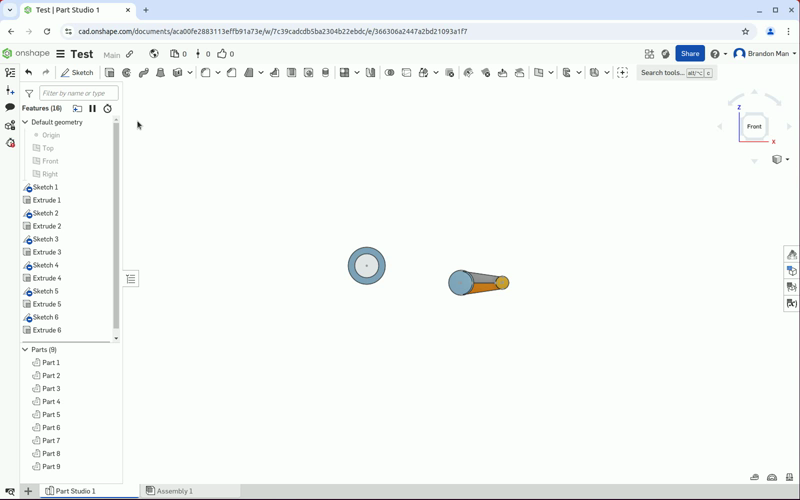
key(left, 2)
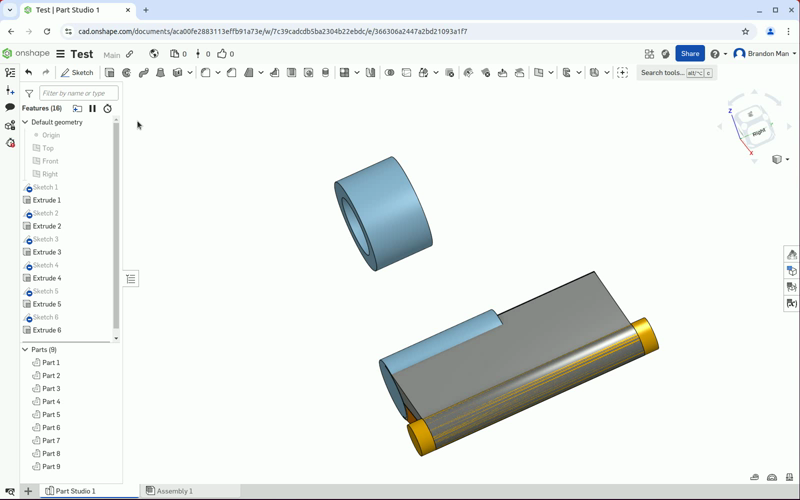
key(down, 2)
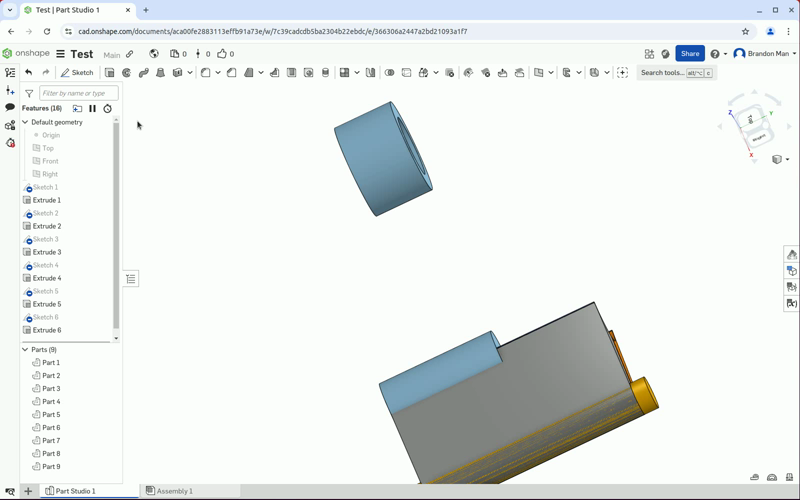
key(up, 2)
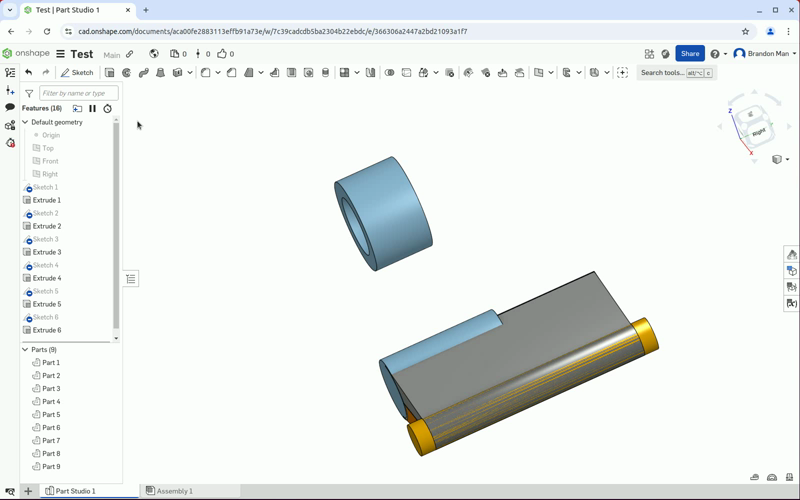
key(right, 2)
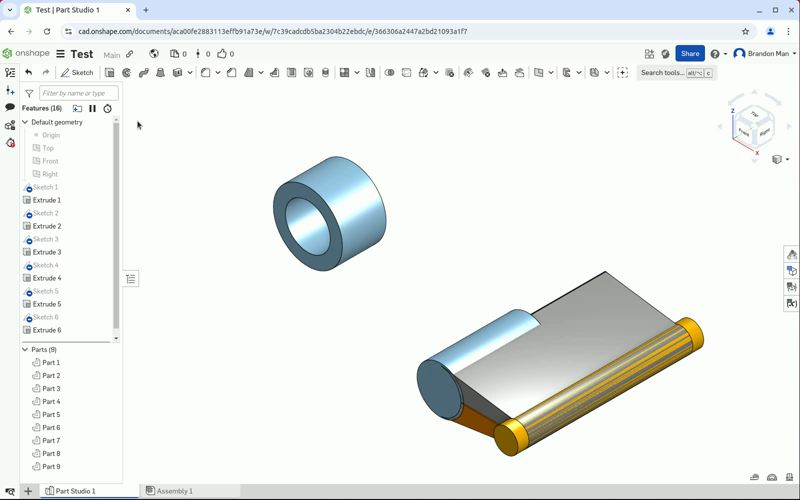
mouse_move(69, 189)
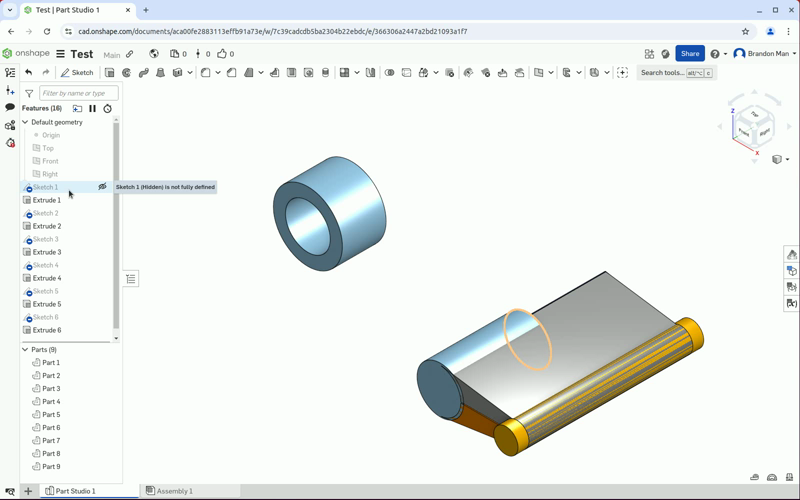
click(69, 189)